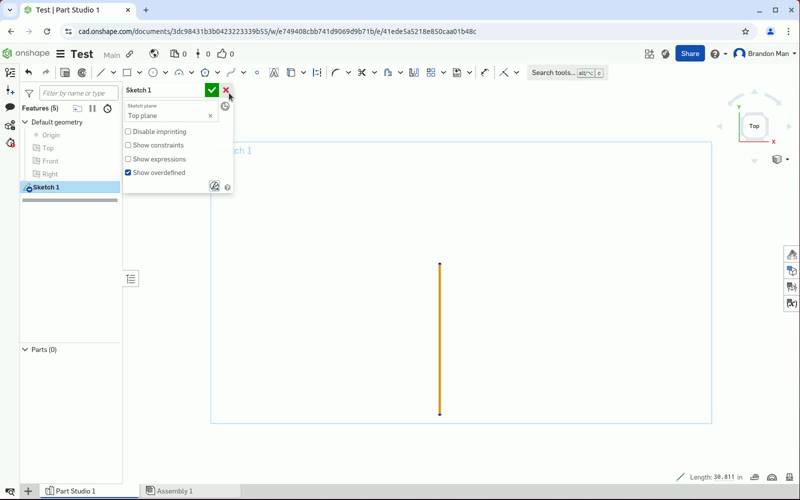
key(shift+h)
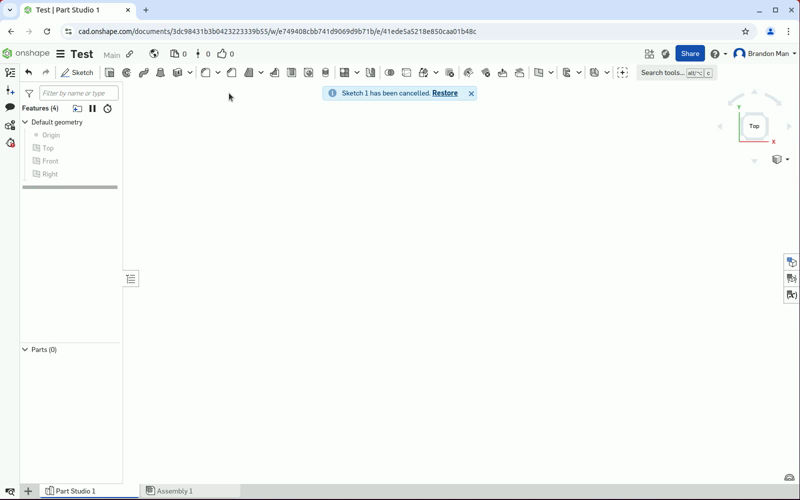
mouse_move(73, 352)
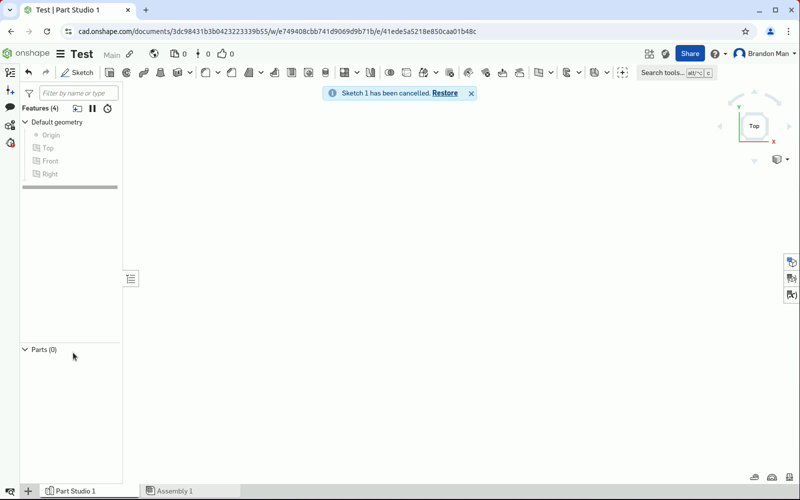
key(y)
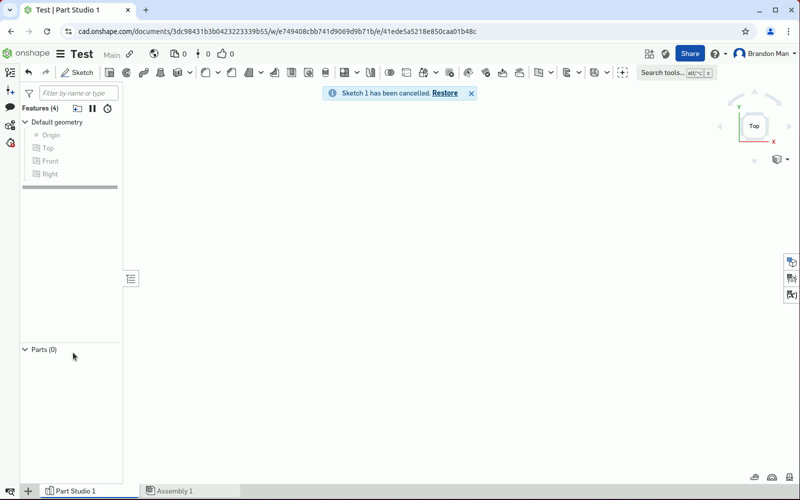
key(shift+p)
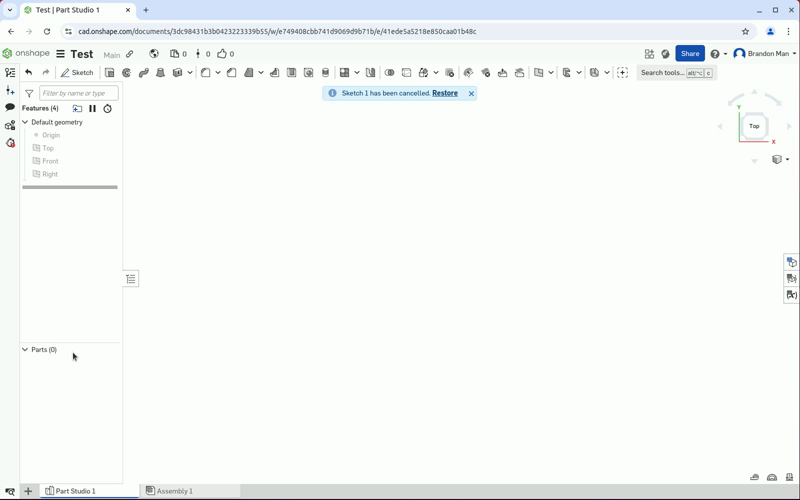
key(space)
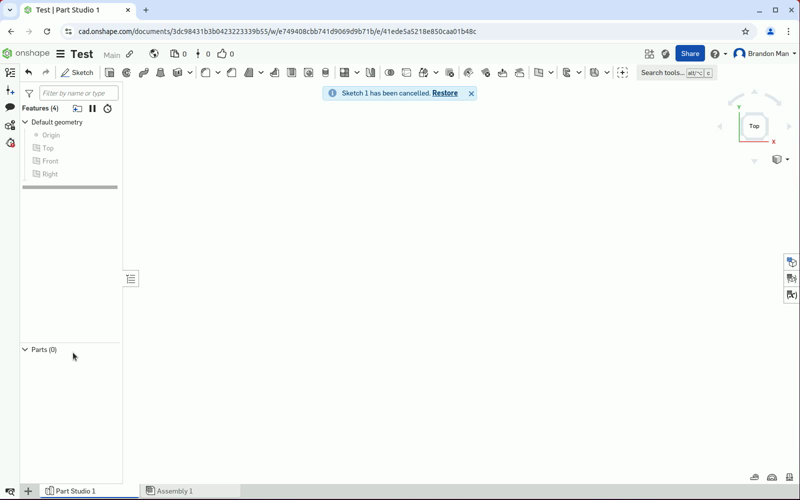
key_down(shift)
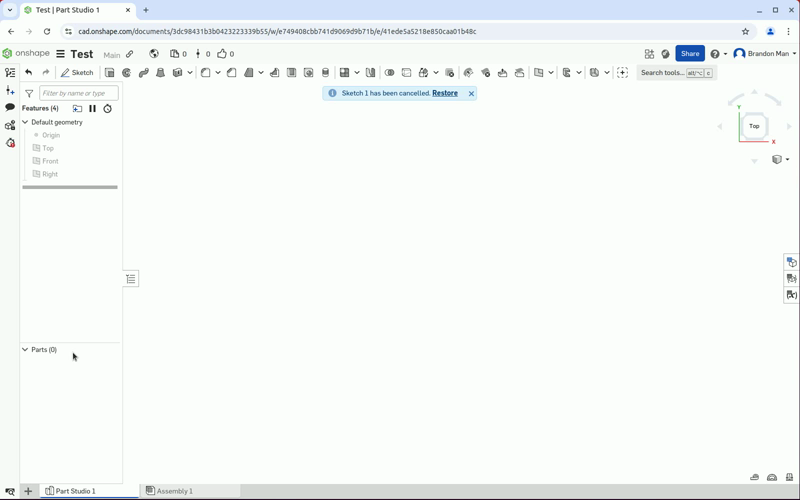
key(up)
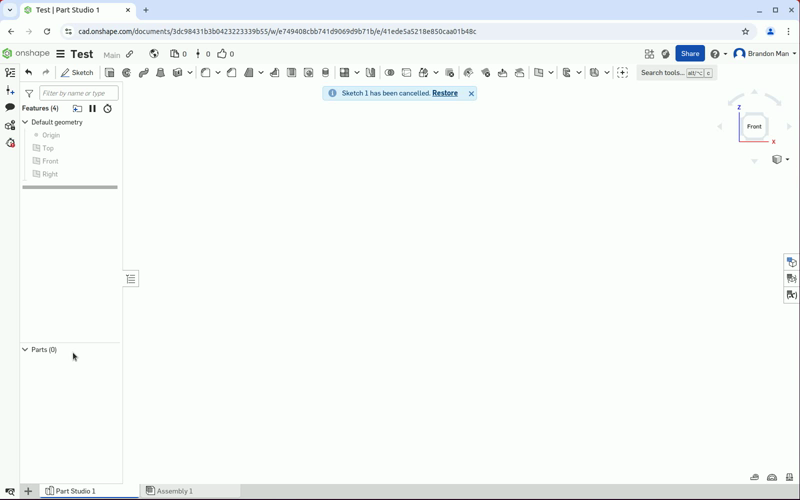
key_up(shift)
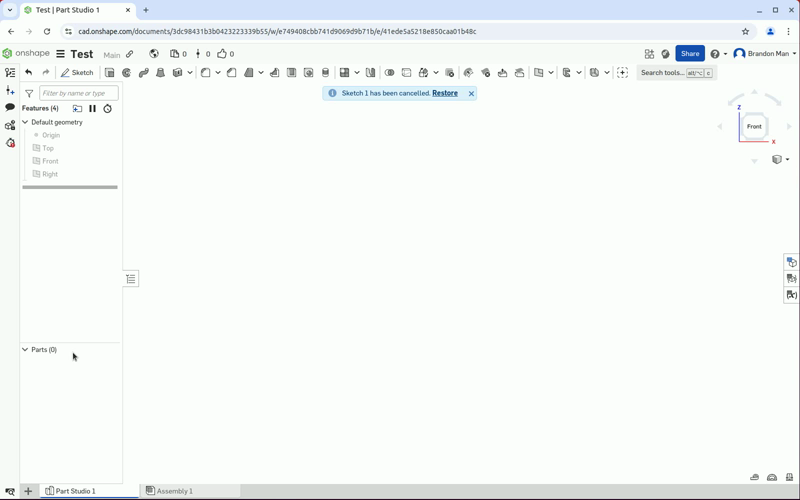
key(space)
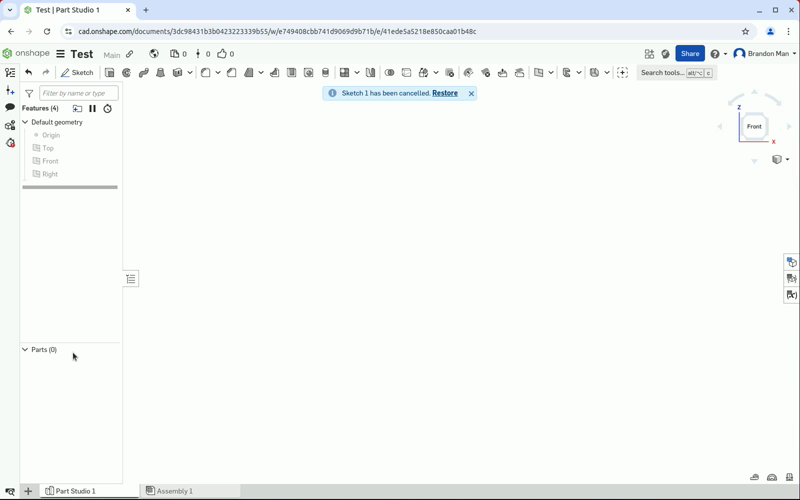
key_down(shift)
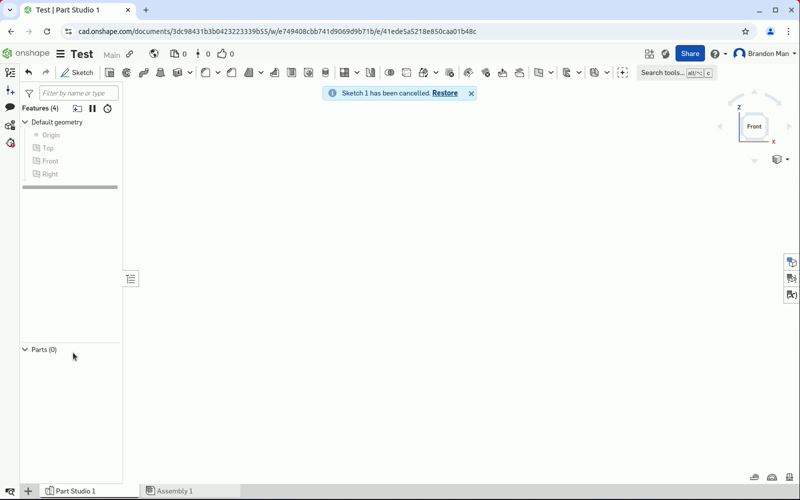
key(left)
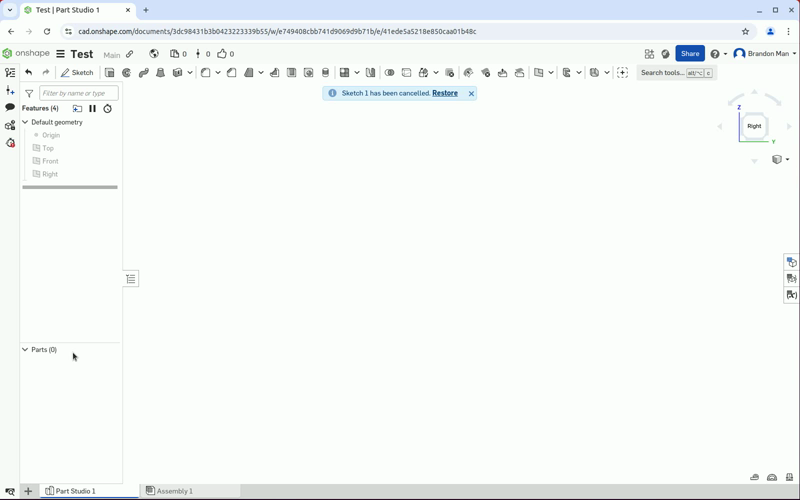
key_up(shift)
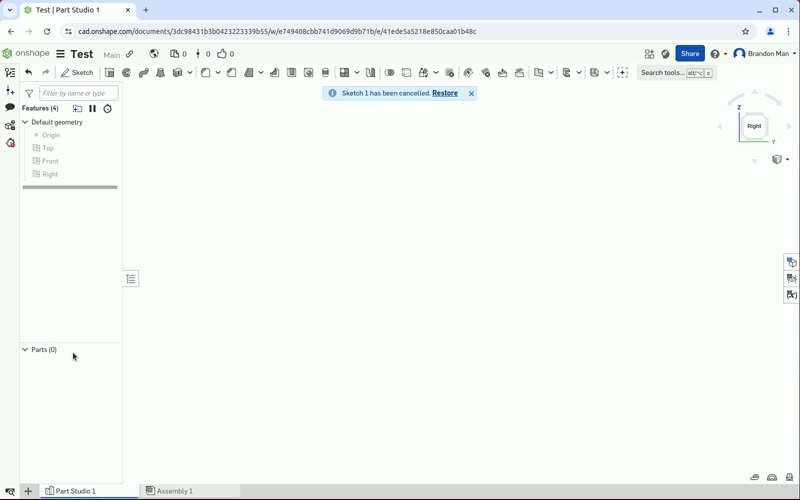
mouse_move(73, 352)
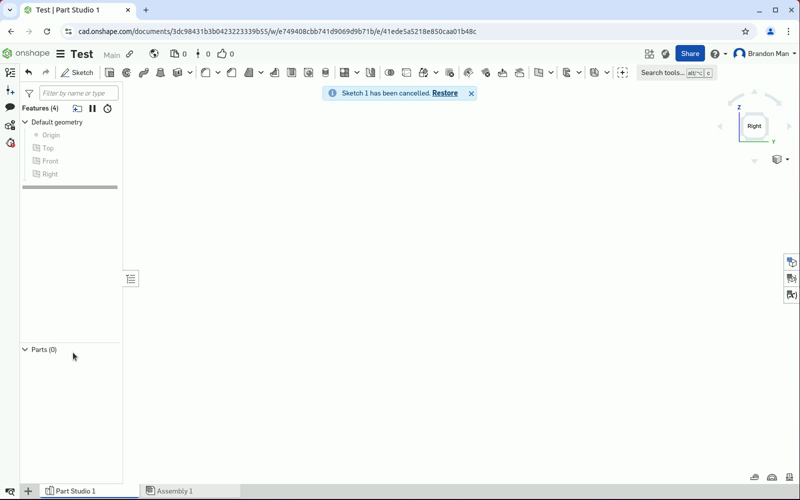
key(shift+y)
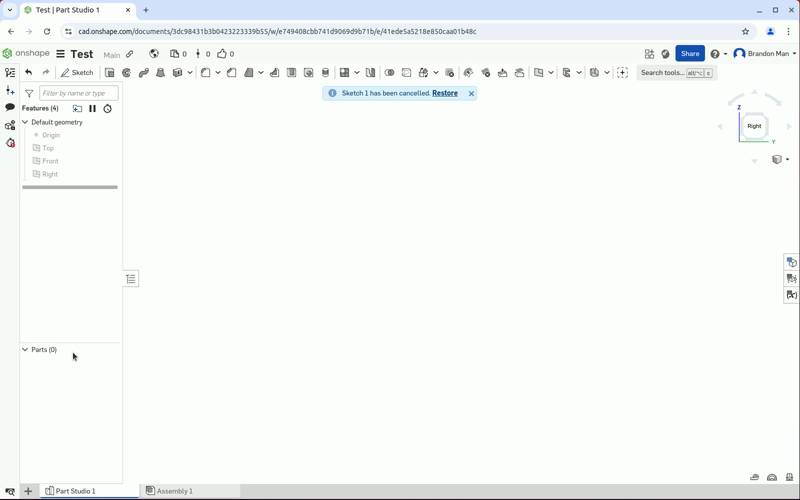
key(shift+s)
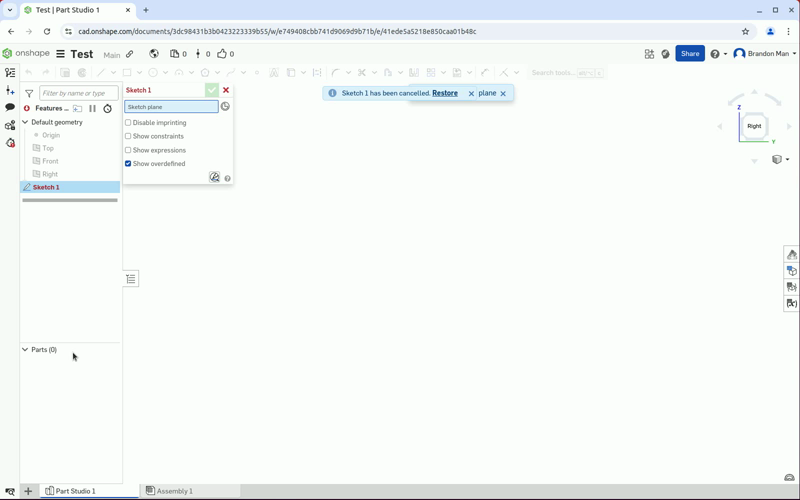
mouse_move(73, 176)
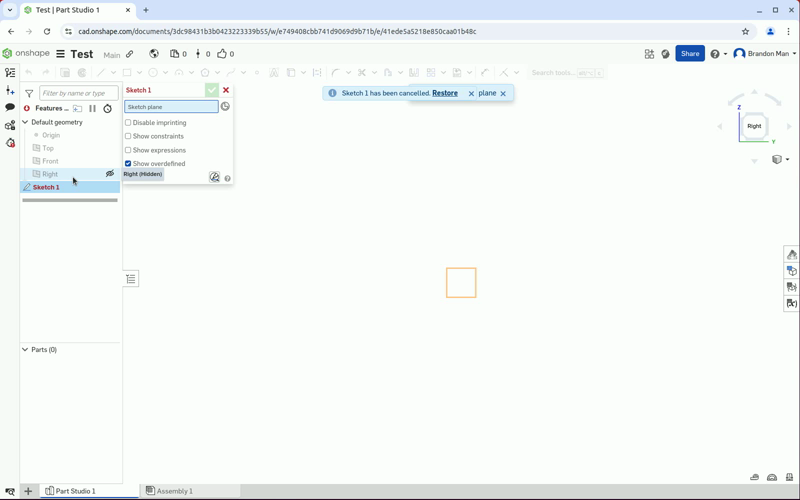
click(73, 176)
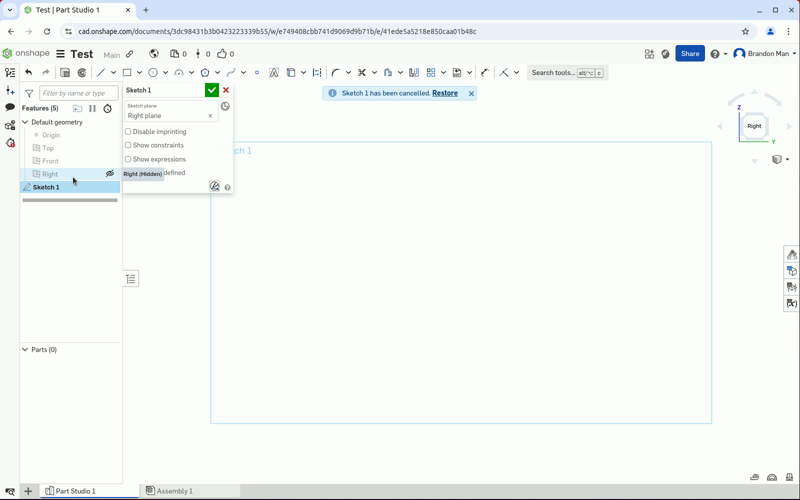
mouse_move(73, 352)
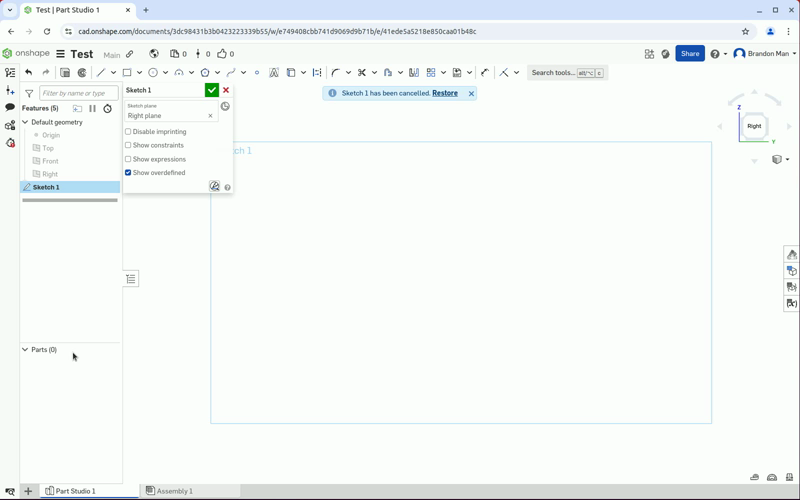
key(y)
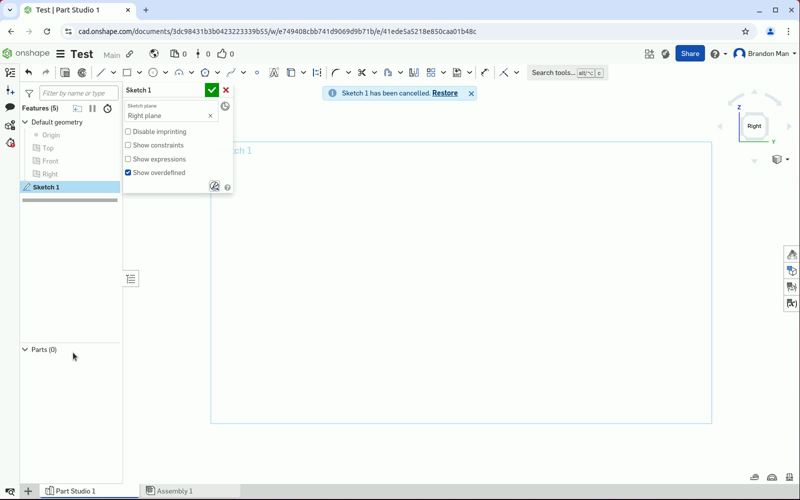
key(l)
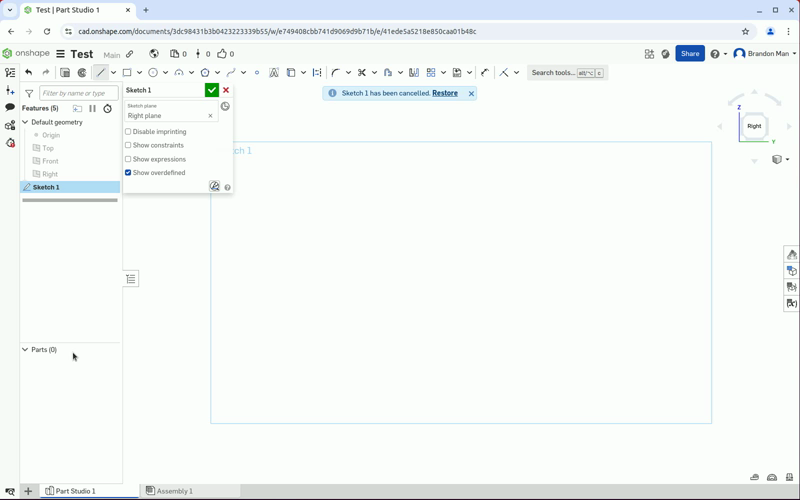
key_down(shift)
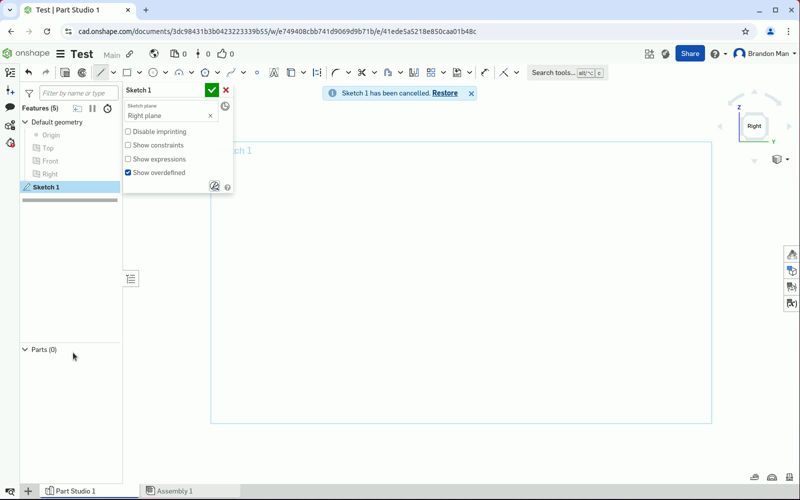
mouse_move(460, 282)
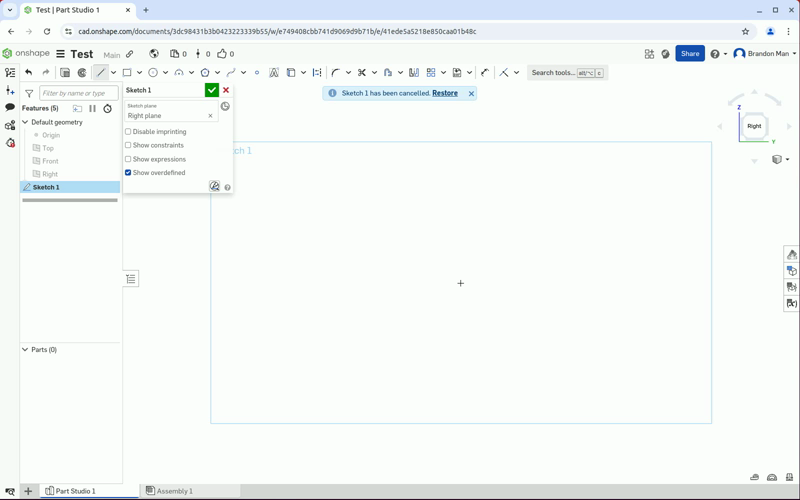
click(460, 282)
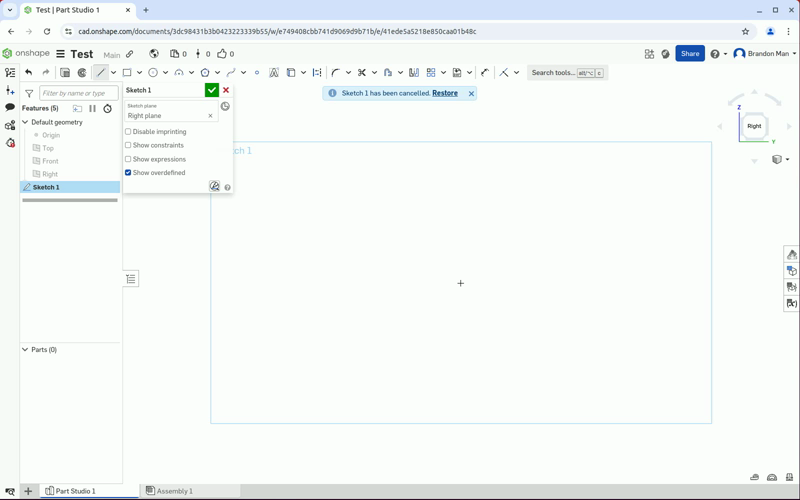
key_up(shift)
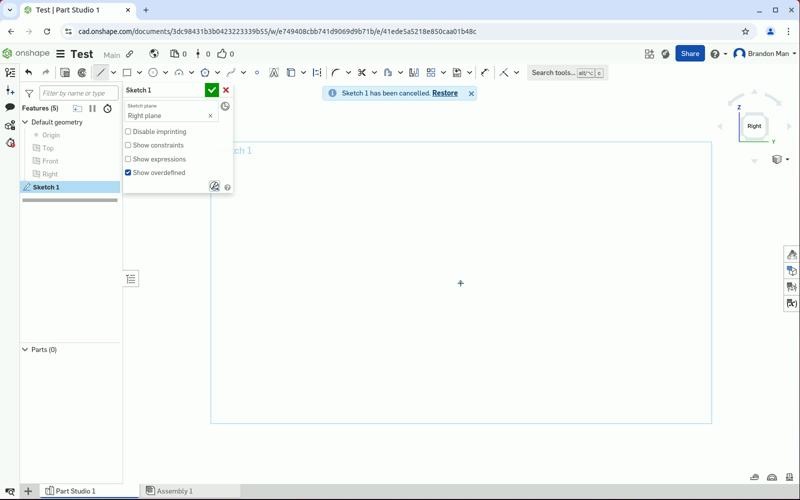
key_down(shift)
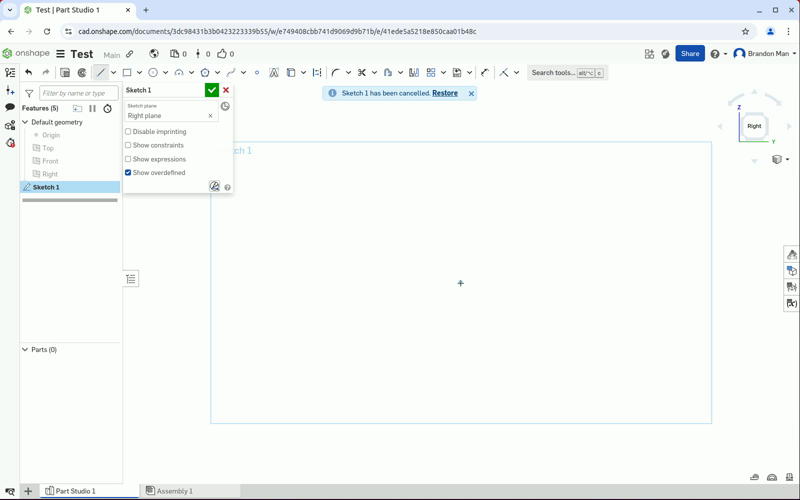
mouse_move(490, 282)
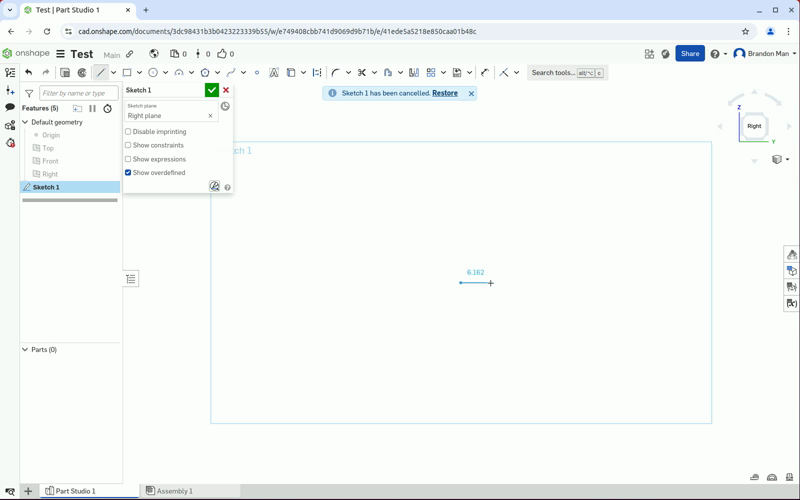
mouse_move(501, 282)
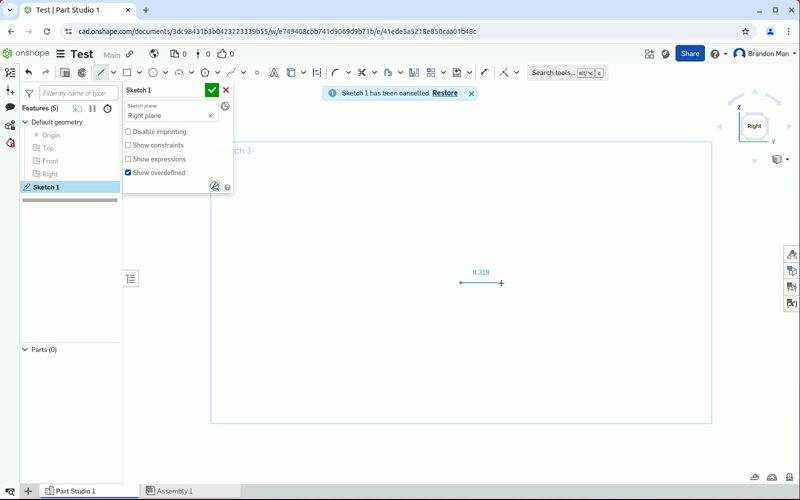
click(501, 282)
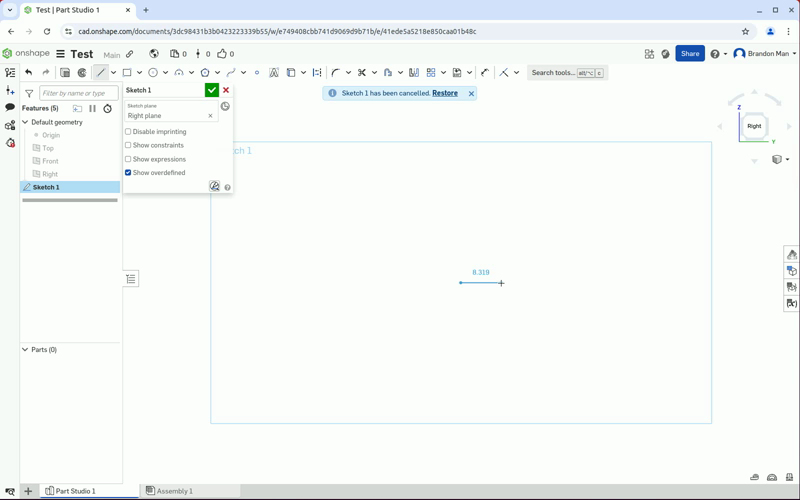
key_up(shift)
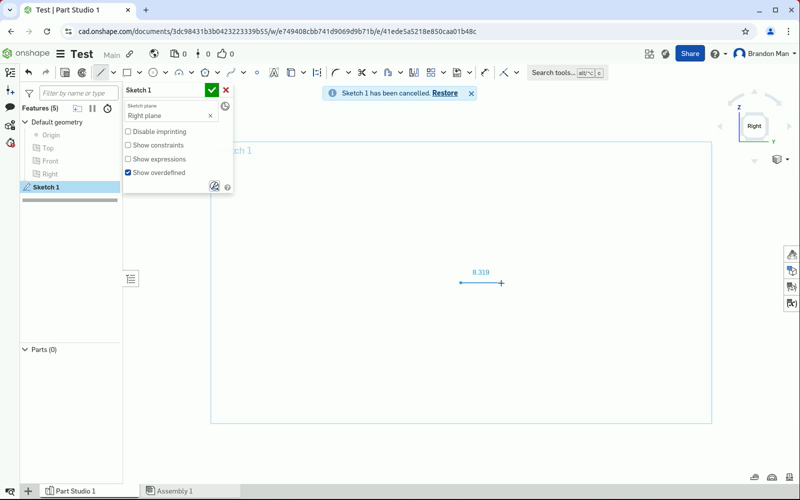
key(esc)
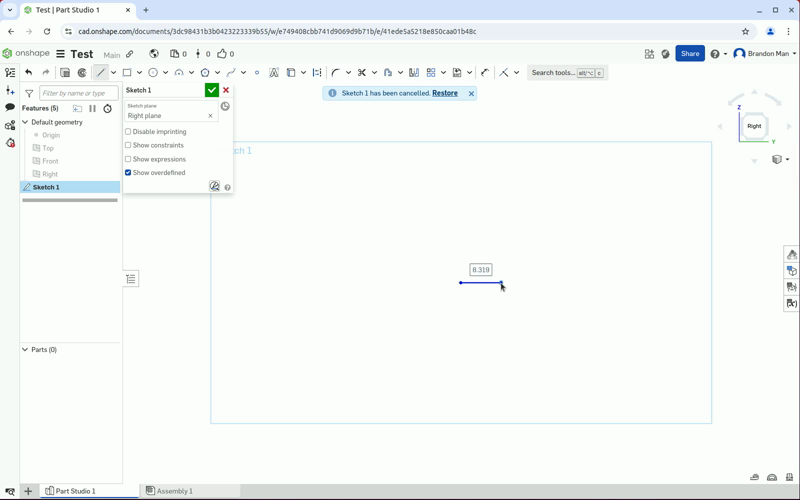
key(a)
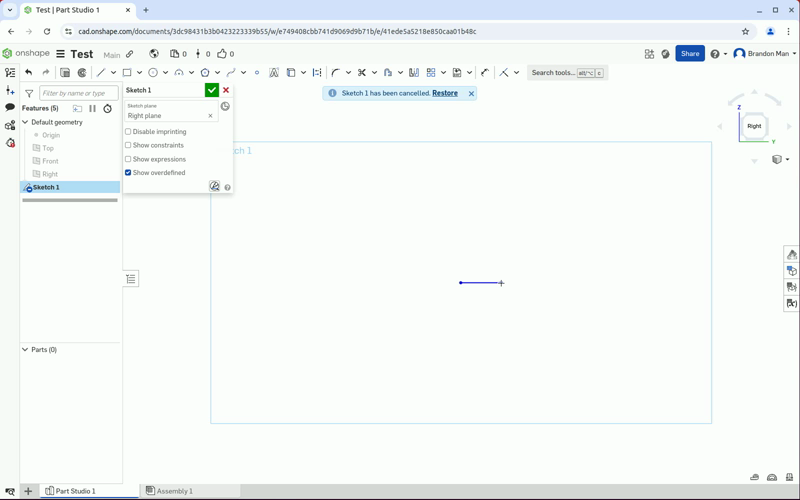
mouse_move(501, 282)
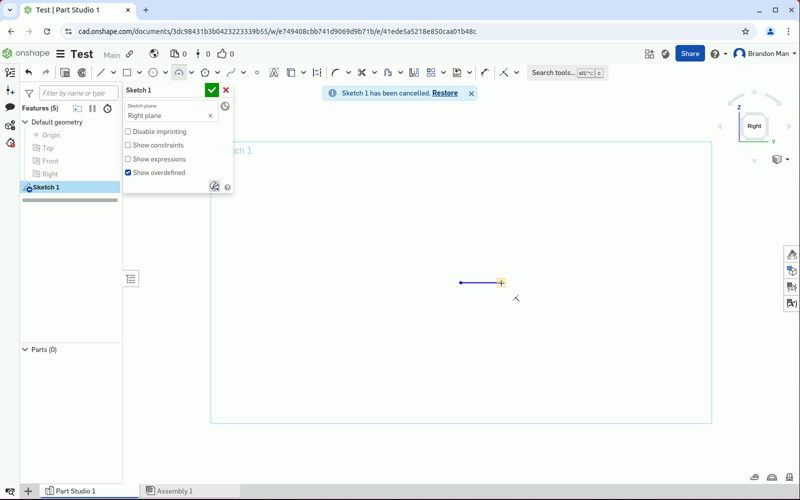
click(501, 282)
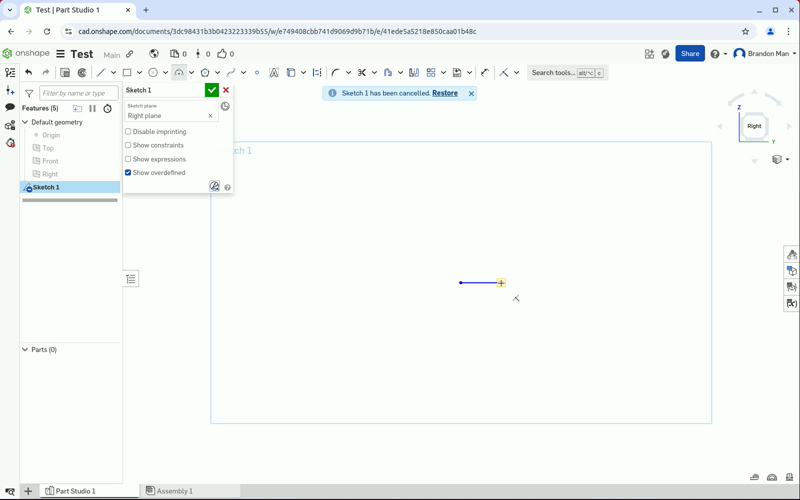
key_down(shift)
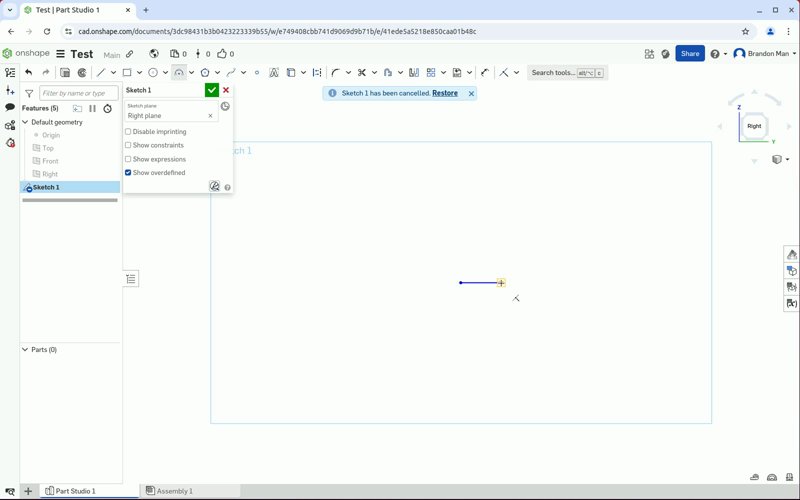
mouse_move(533, 282)
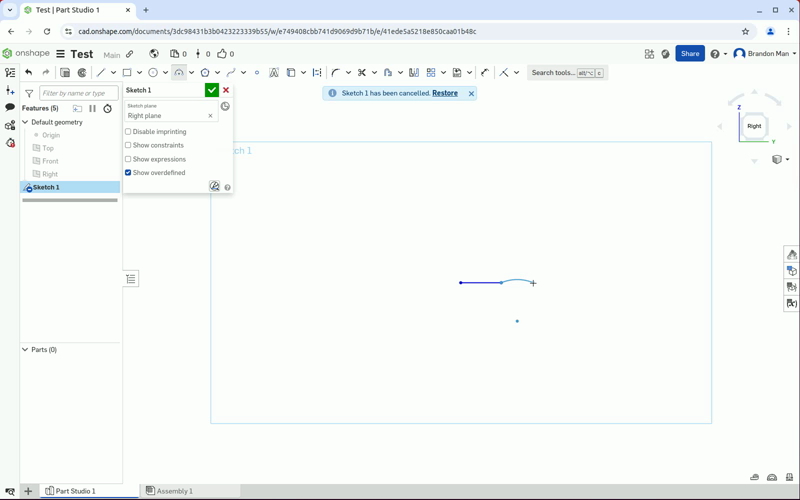
click(533, 282)
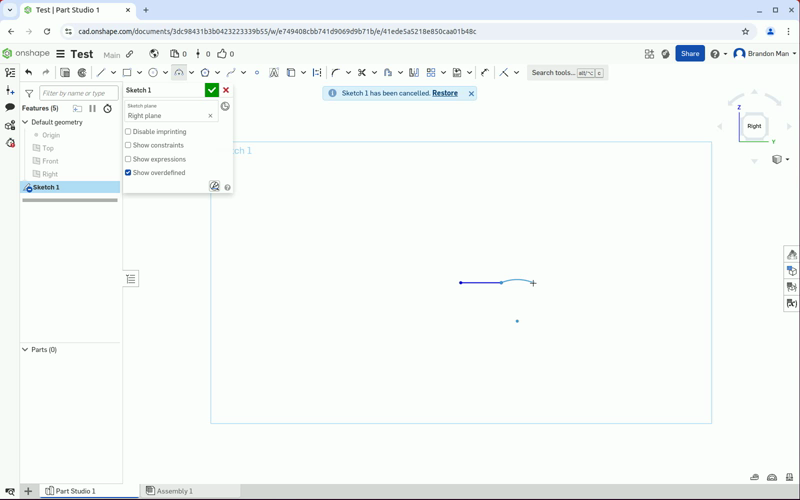
mouse_move(516, 267)
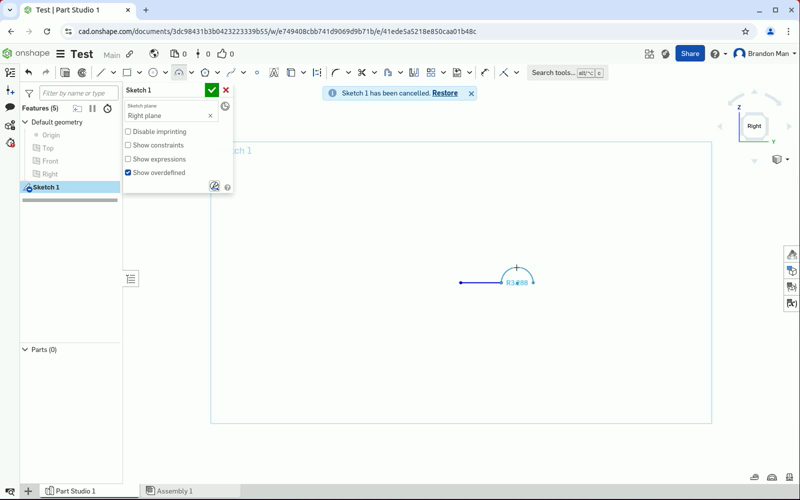
click(516, 267)
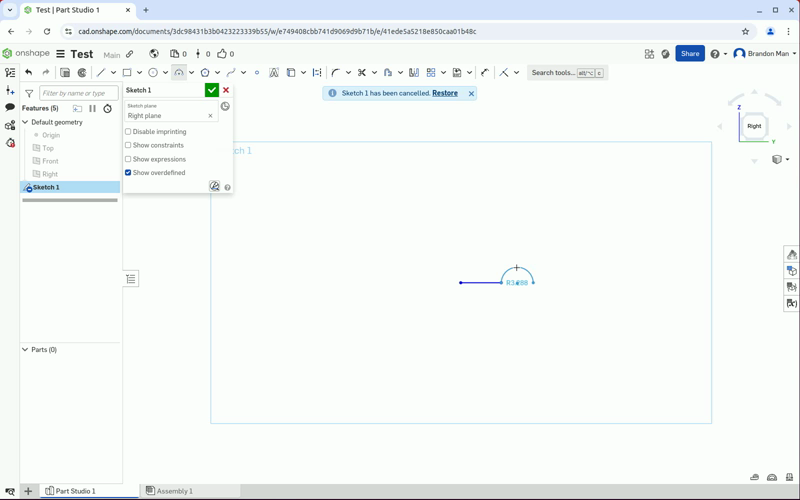
key_up(shift)
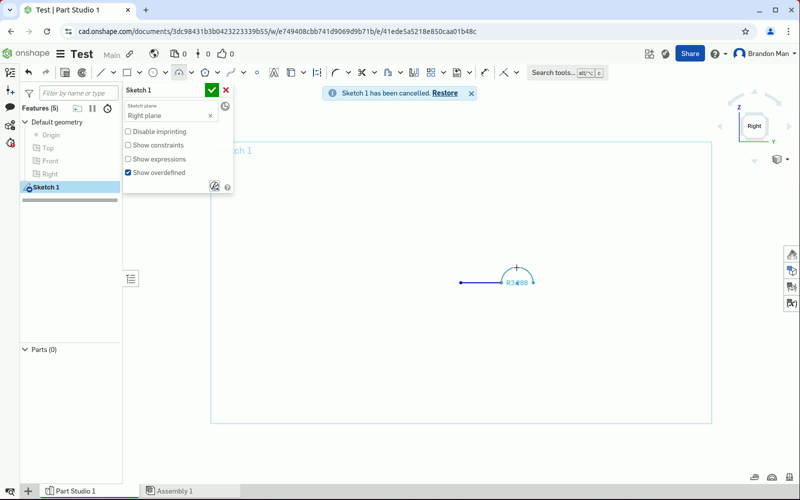
key(esc)
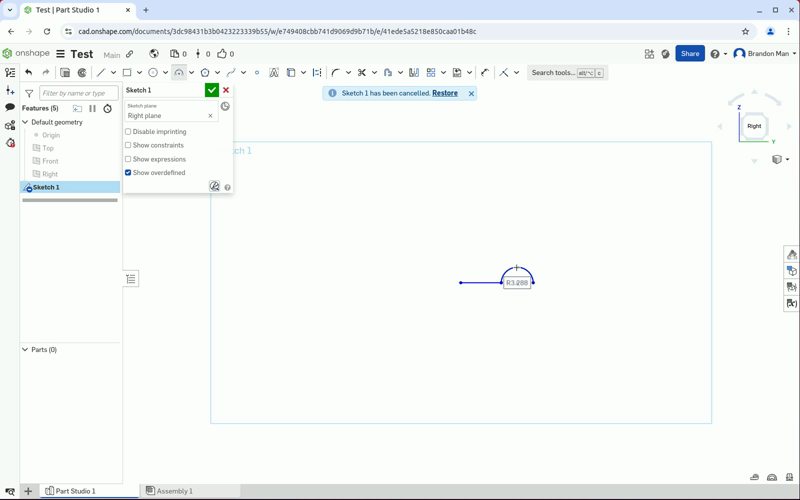
key(l)
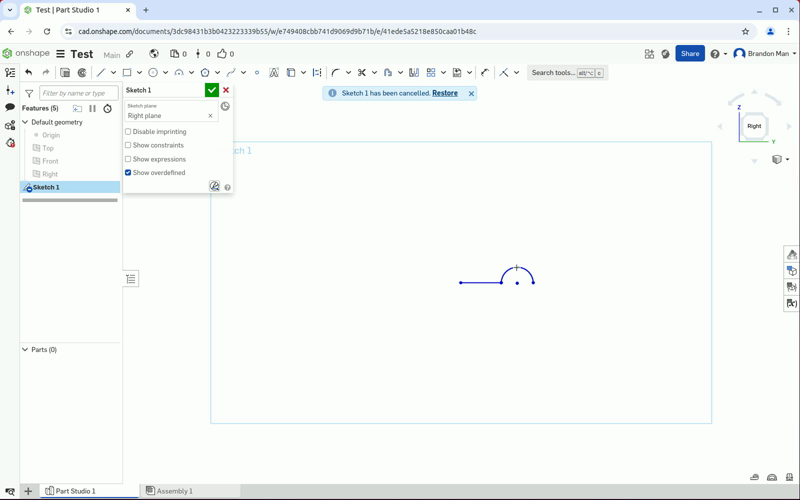
mouse_move(533, 282)
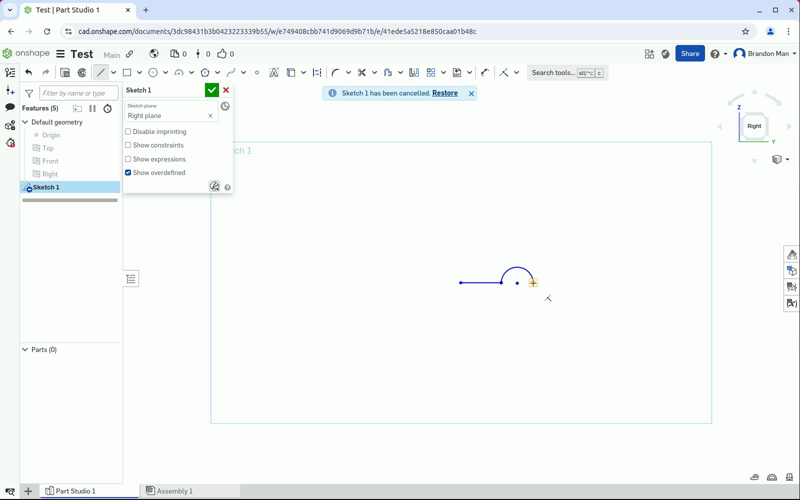
click(533, 282)
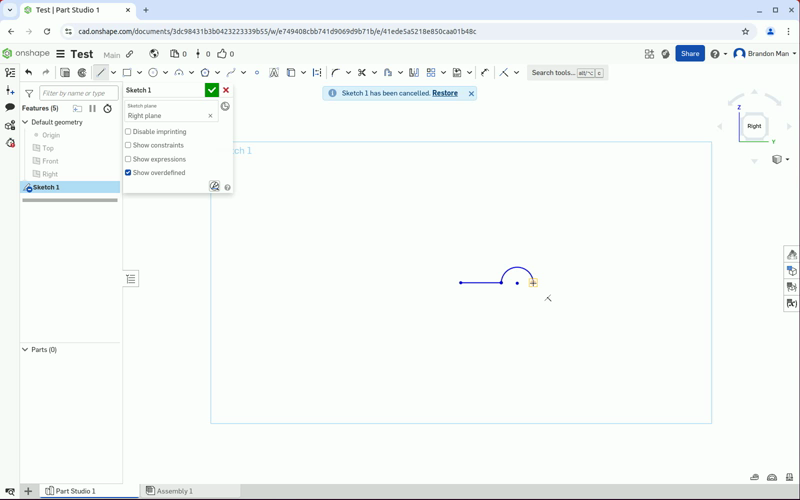
key_down(shift)
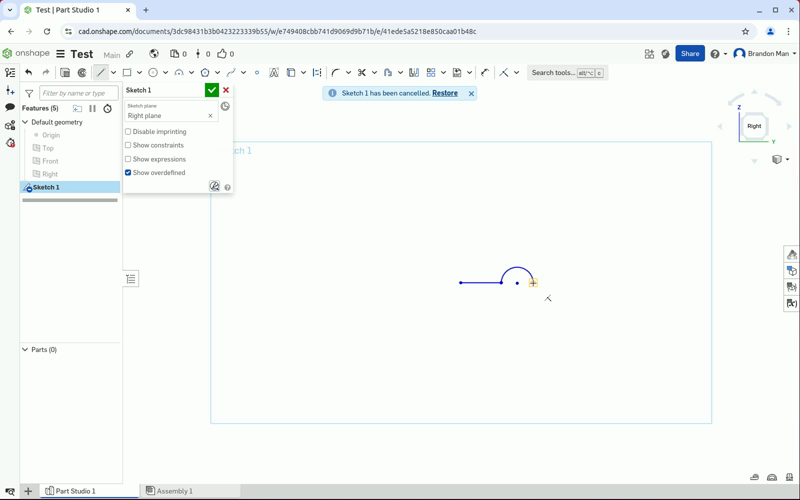
mouse_move(563, 282)
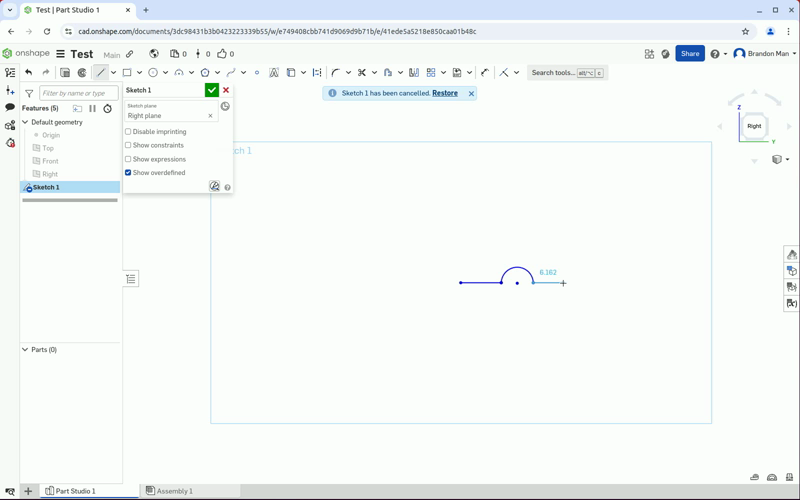
mouse_move(573, 282)
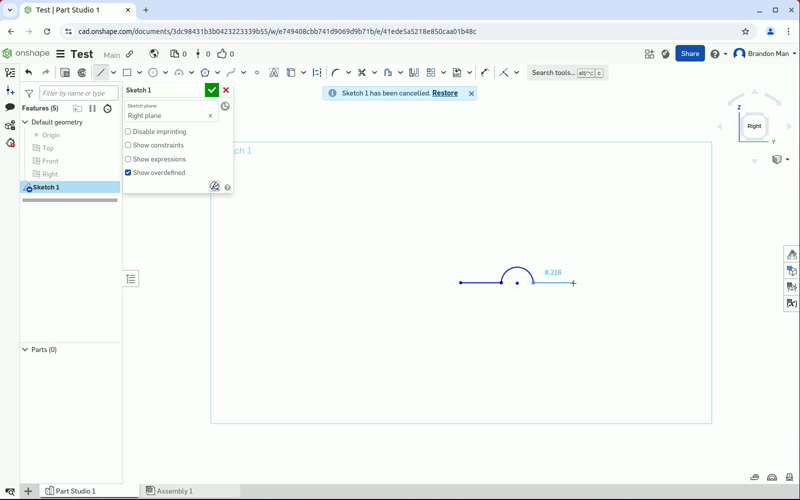
click(573, 282)
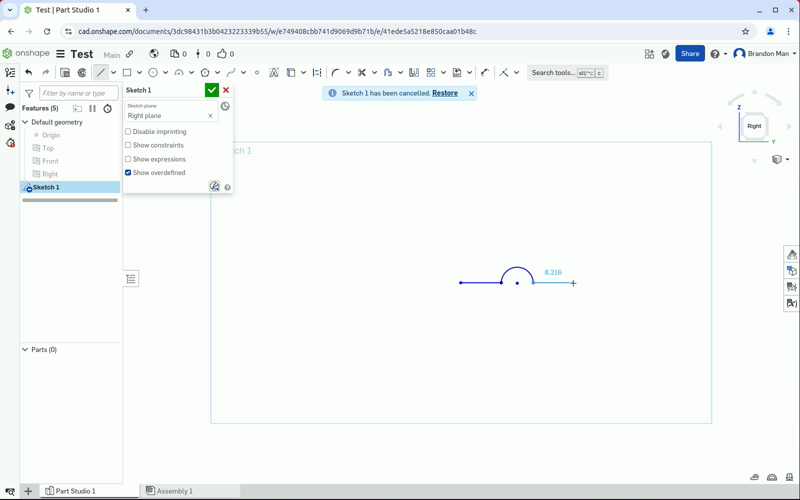
key_up(shift)
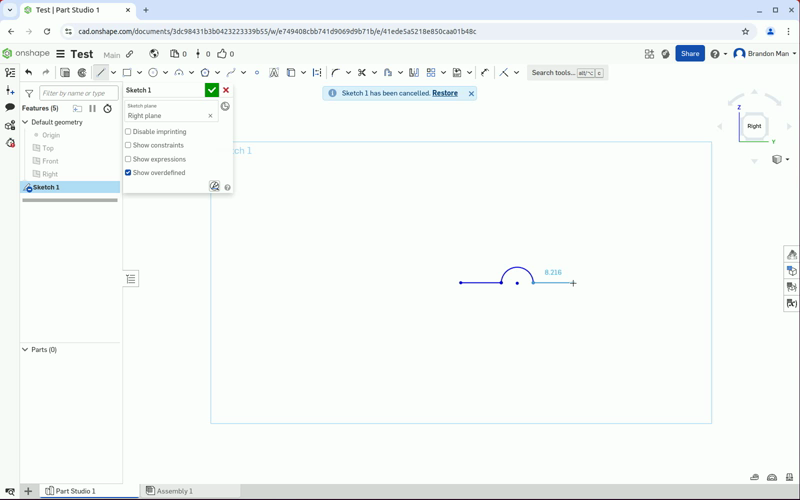
key_down(shift)
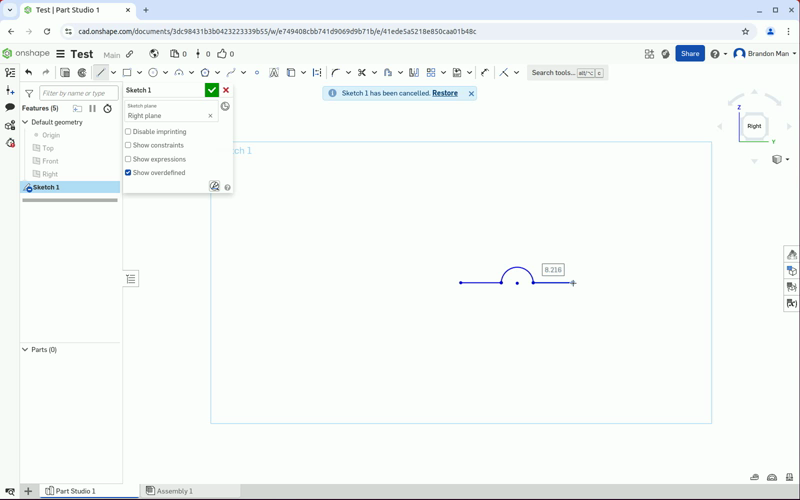
mouse_move(573, 221)
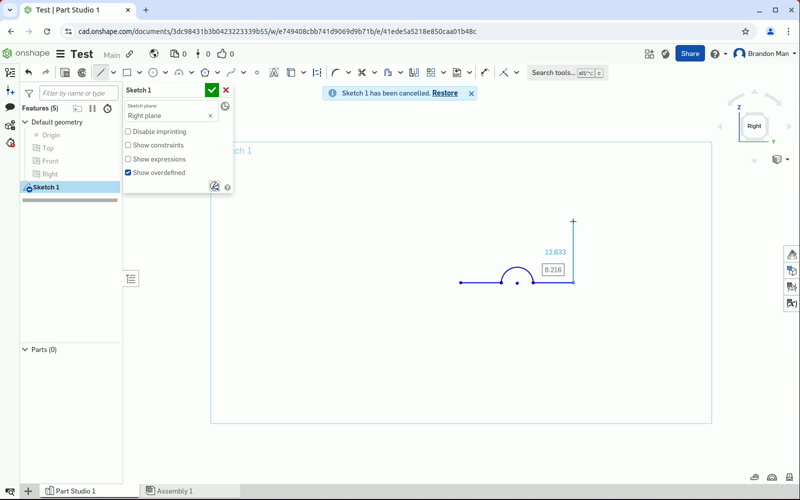
click(573, 221)
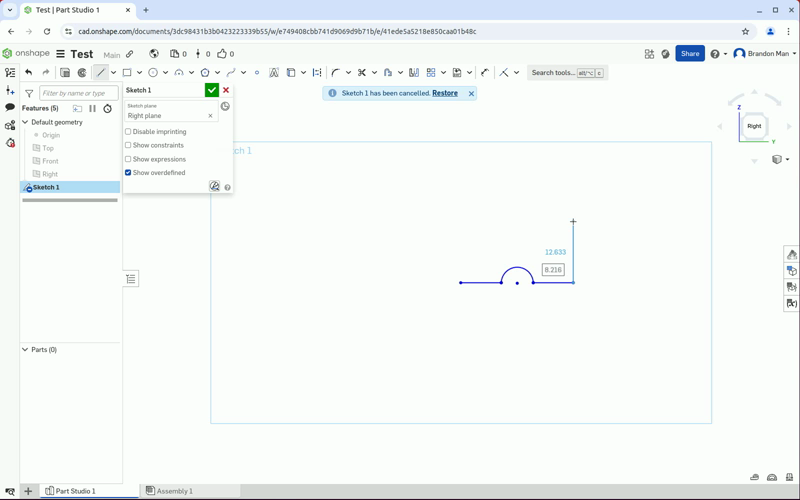
key_up(shift)
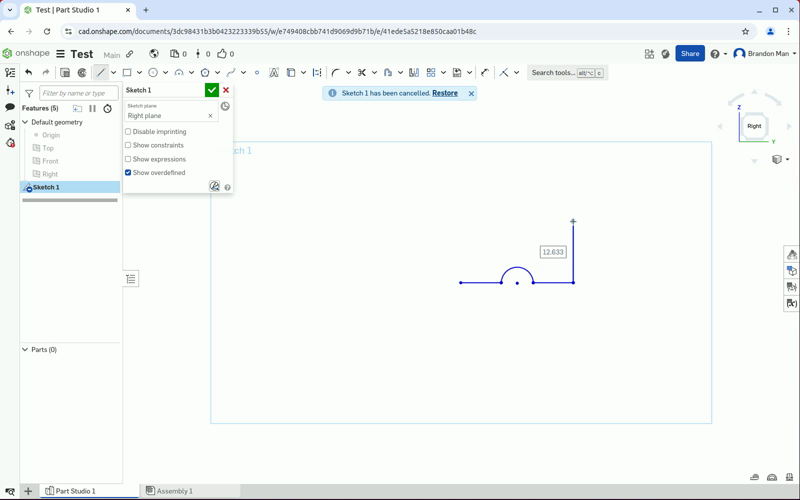
key_down(shift)
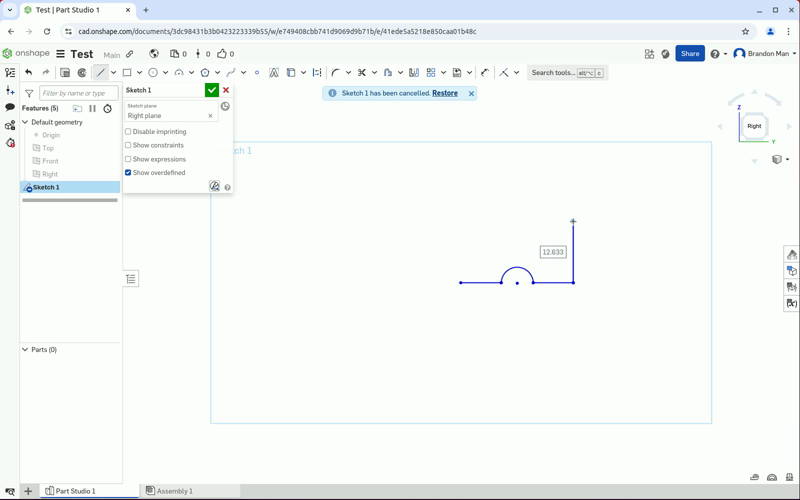
mouse_move(589, 221)
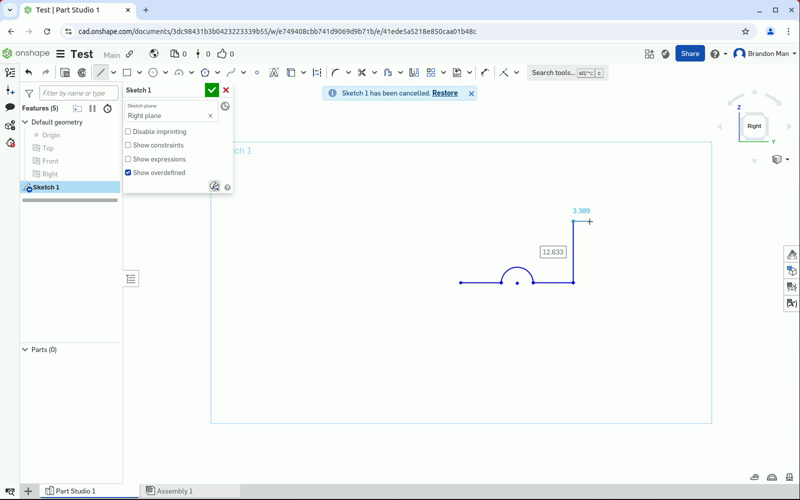
mouse_move(517, 221)
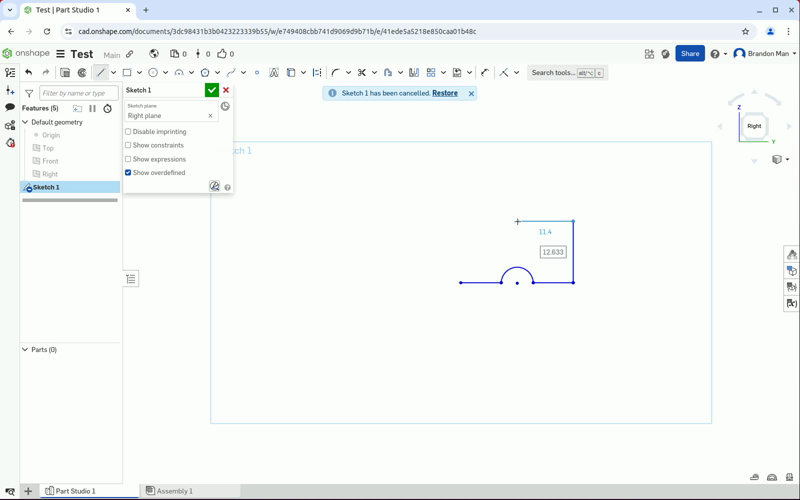
click(517, 221)
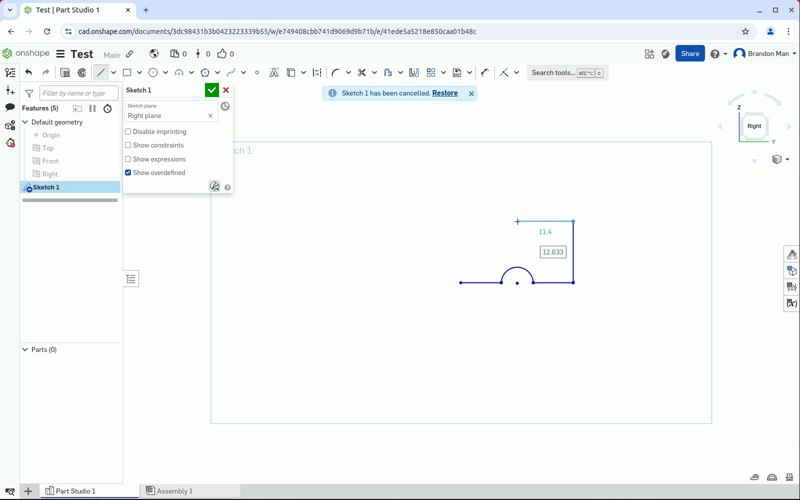
key_up(shift)
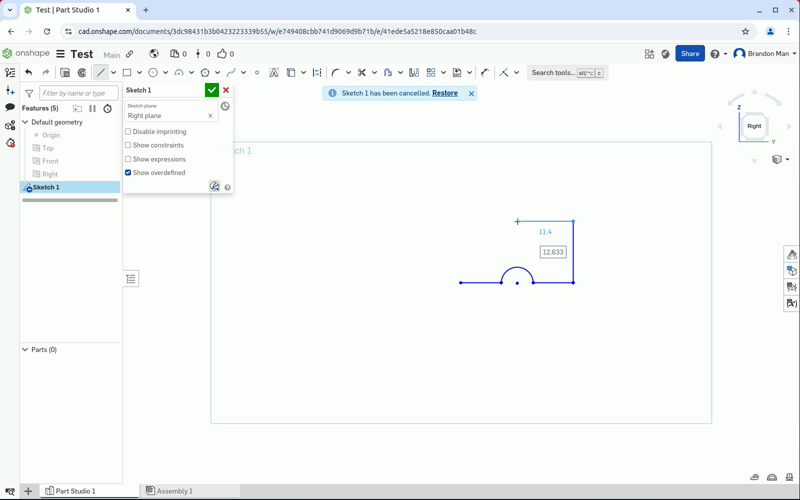
key_down(shift)
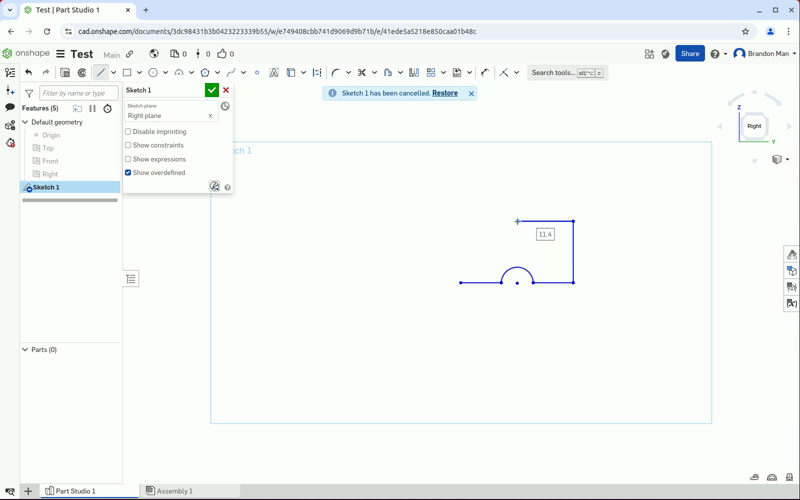
mouse_move(547, 221)
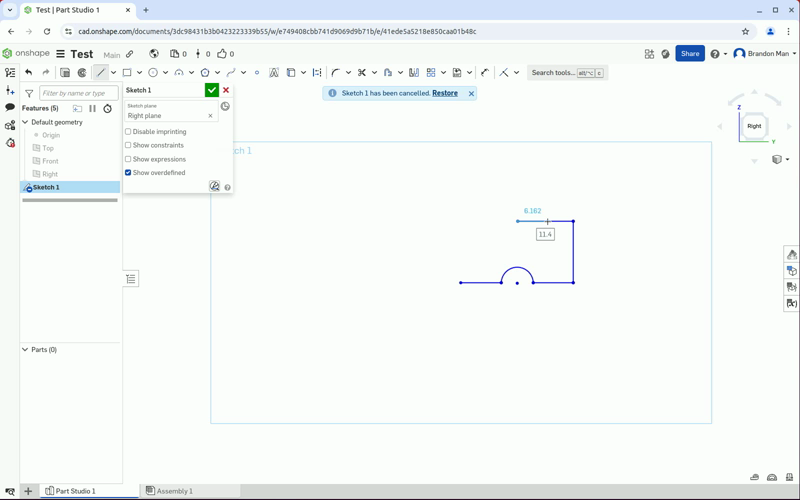
mouse_move(517, 170)
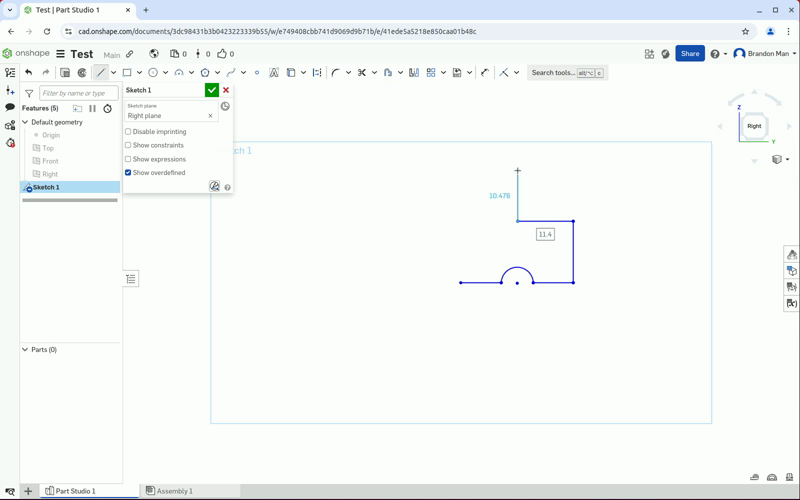
click(517, 170)
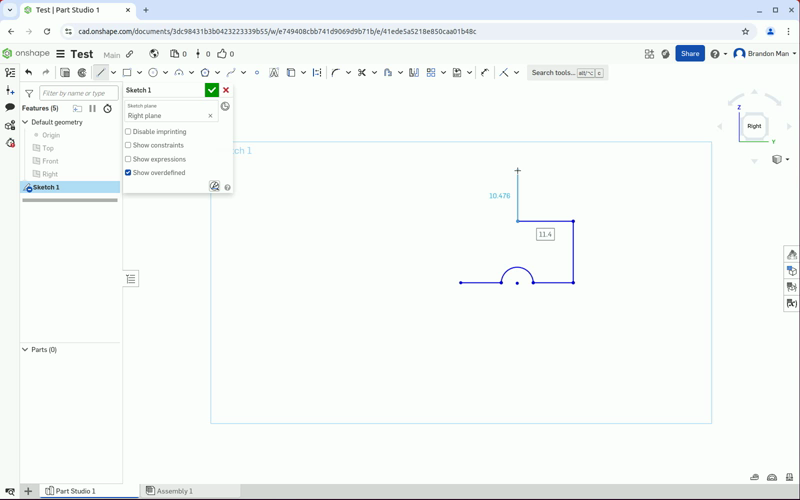
key_up(shift)
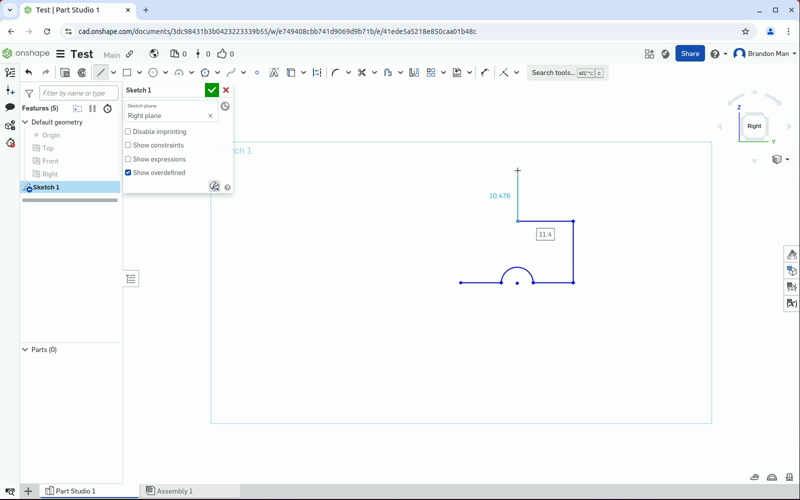
key_down(shift)
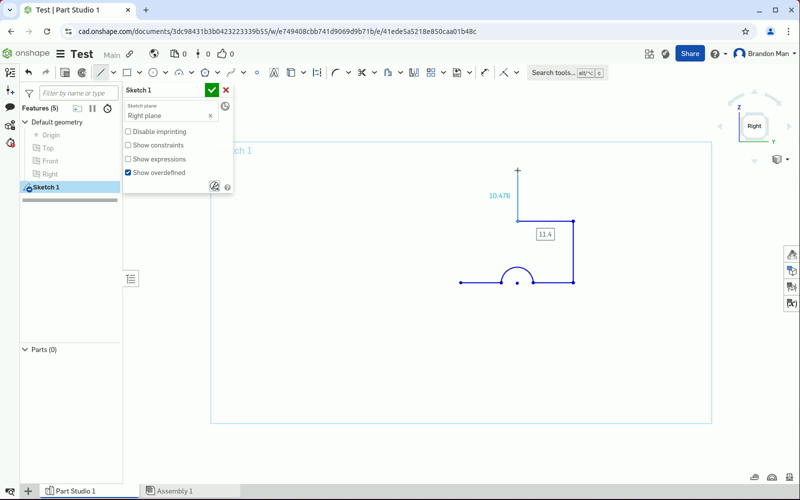
mouse_move(547, 170)
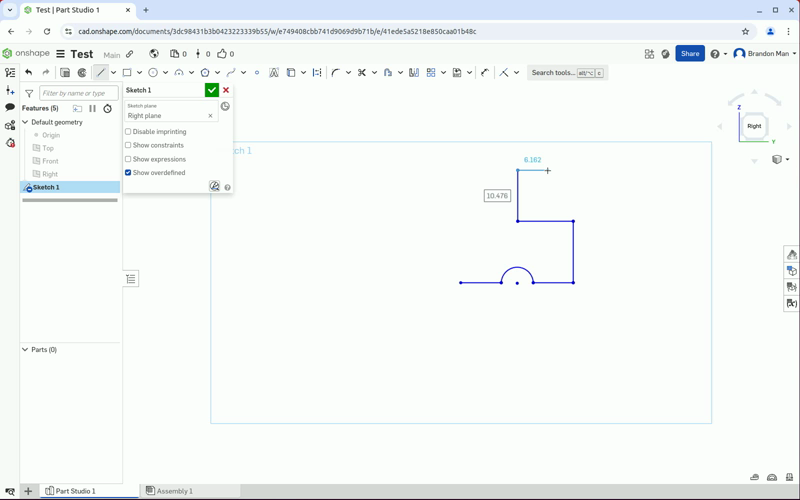
mouse_move(460, 170)
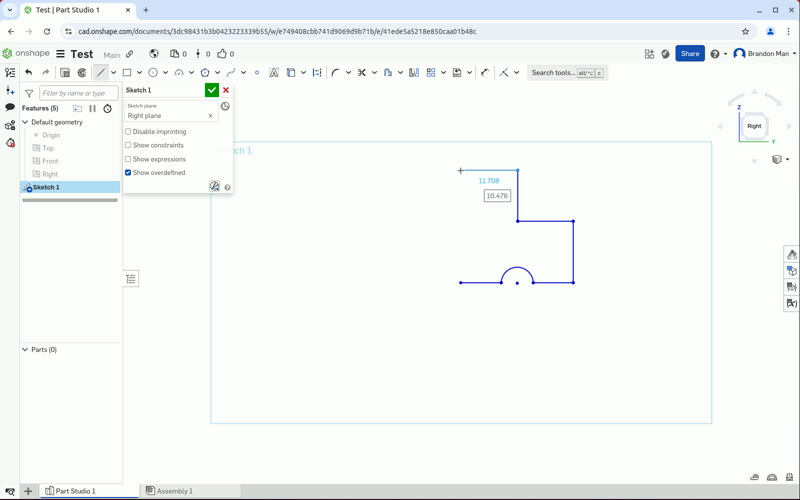
click(460, 170)
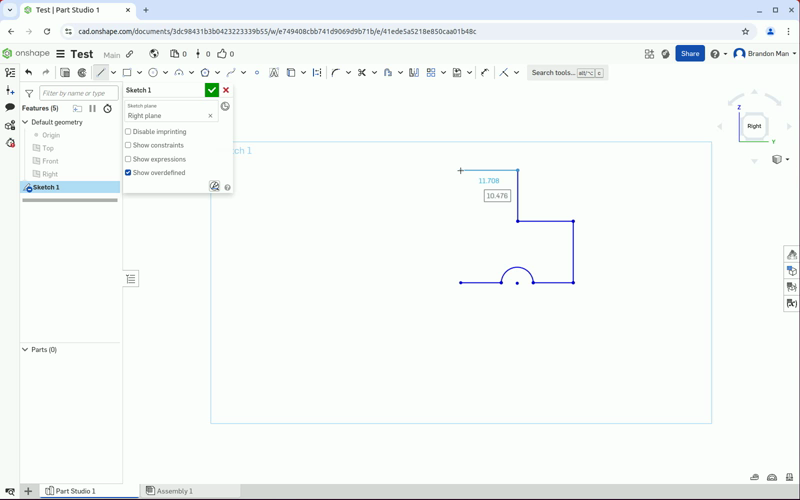
key_up(shift)
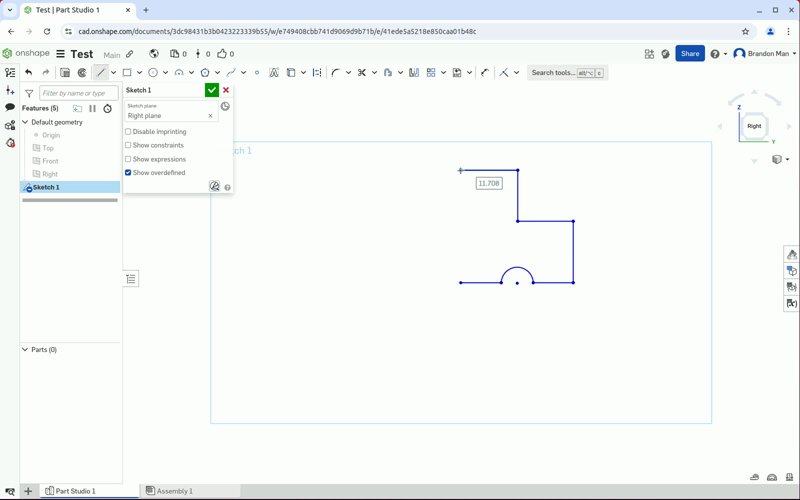
key_down(shift)
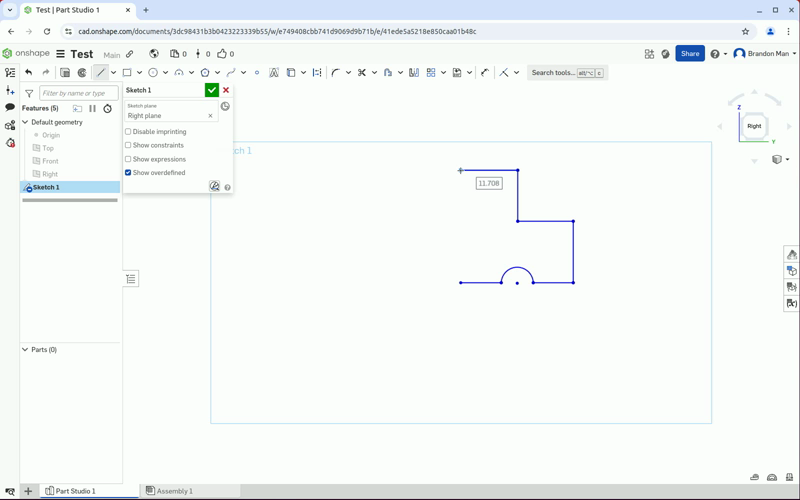
mouse_move(460, 282)
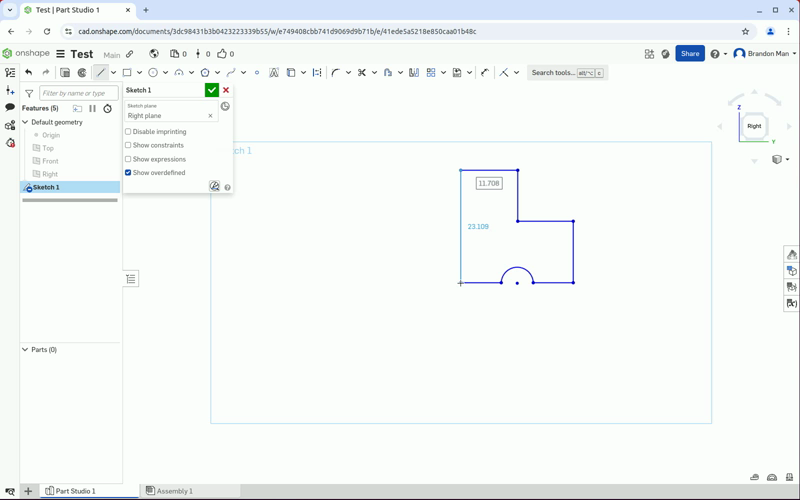
key_up(shift)
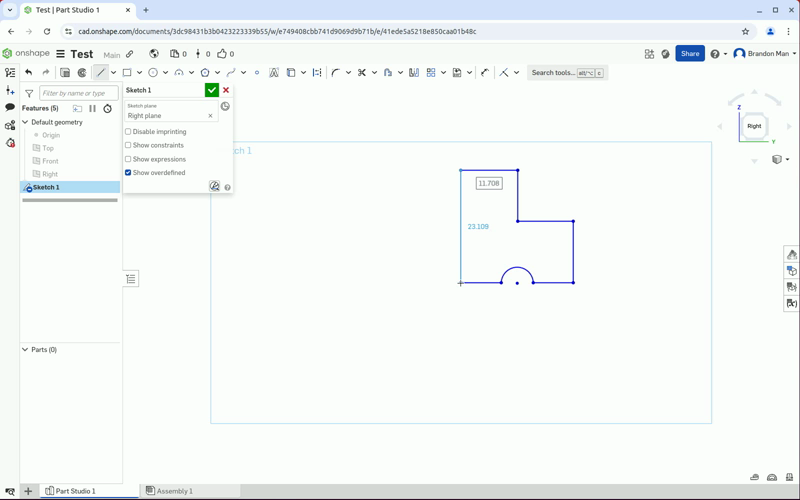
click(460, 282)
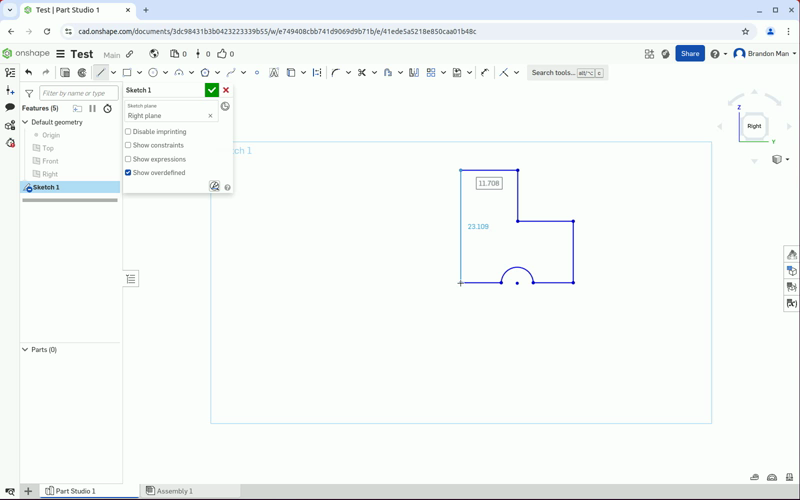
key(esc)
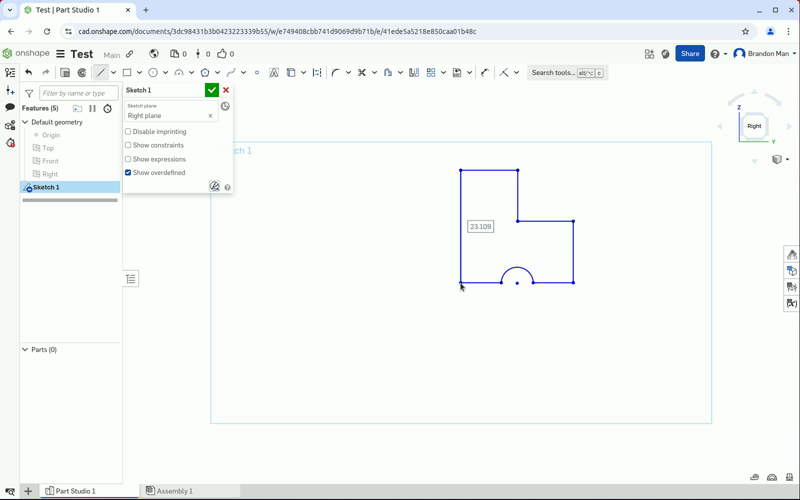
mouse_move(495, 252)
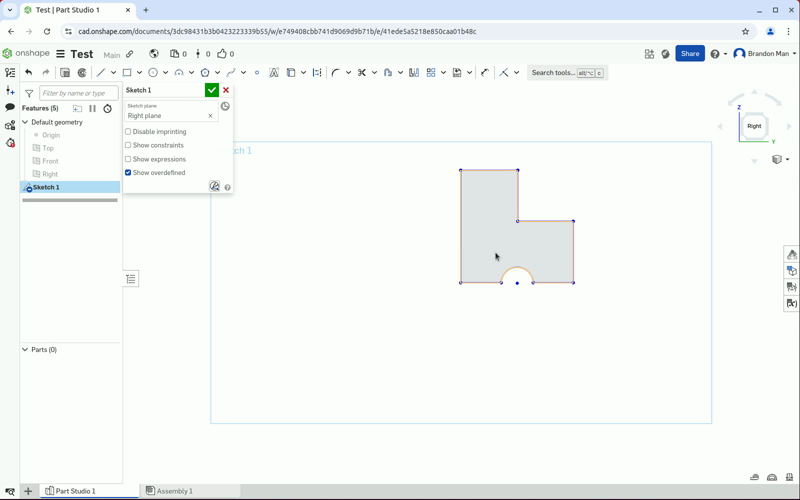
scroll(6)
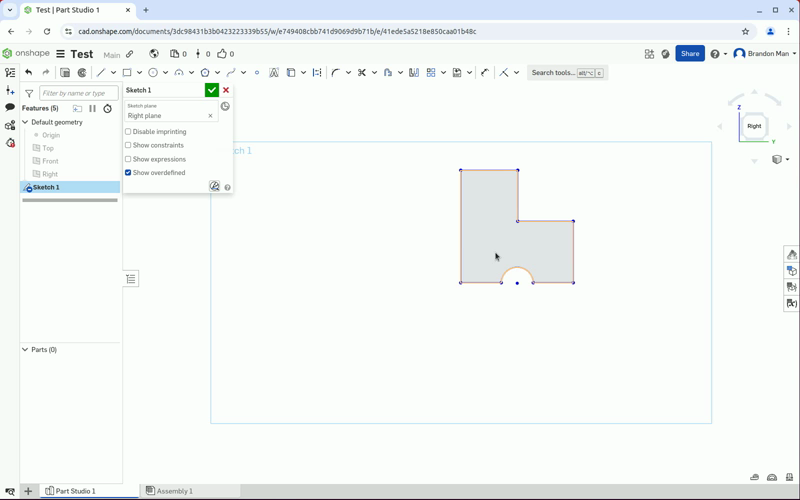
scroll(6)
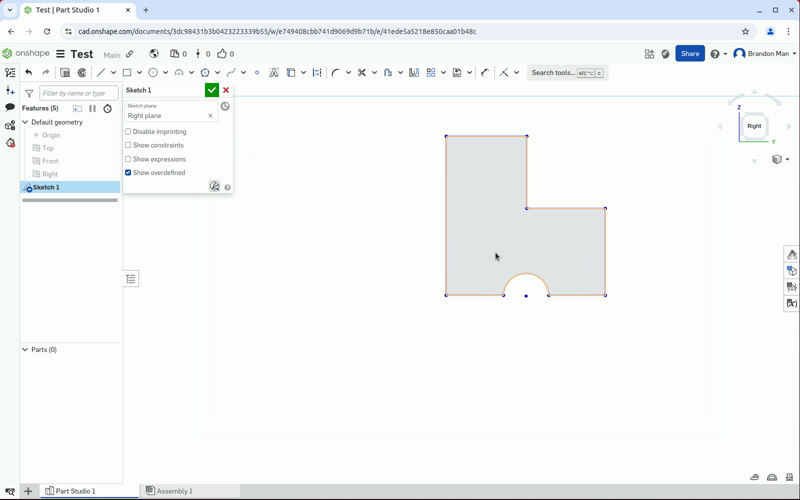
scroll(6)
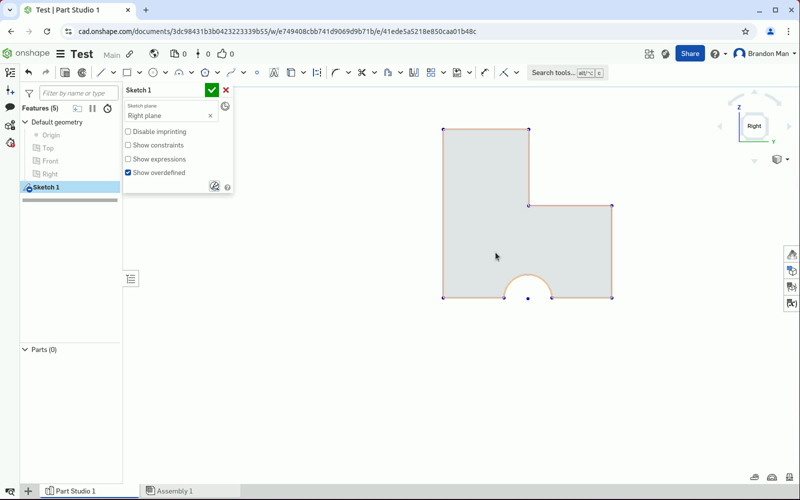
scroll(6)
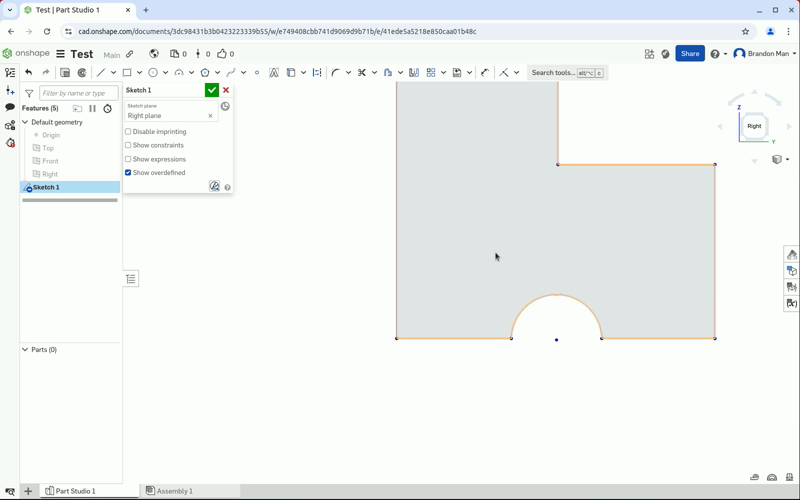
scroll(6)
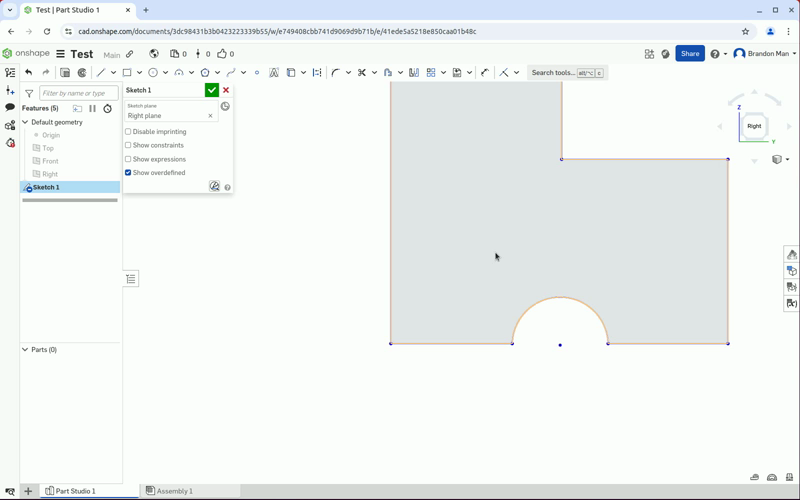
scroll(6)
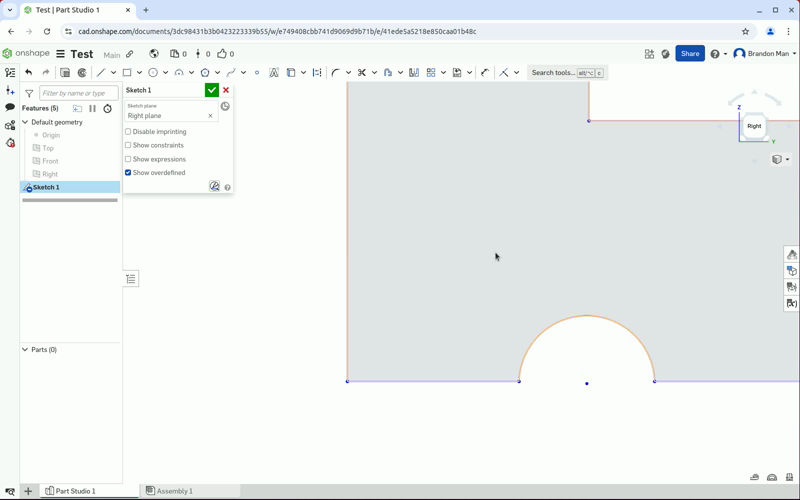
scroll(6)
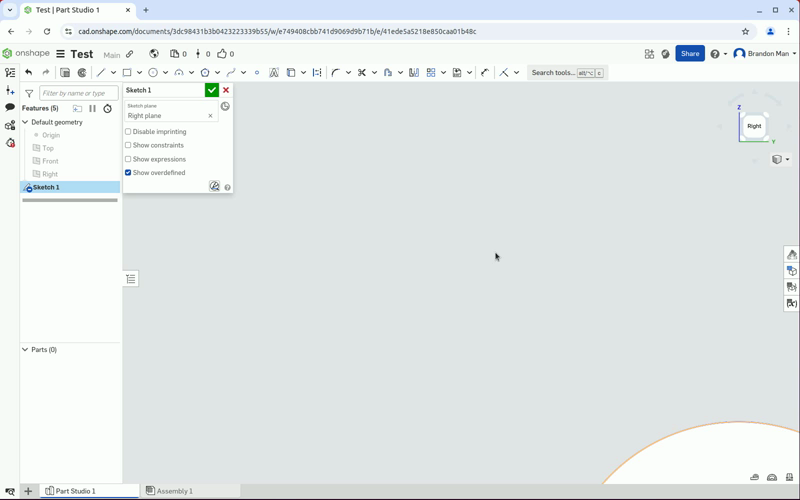
click(495, 252)
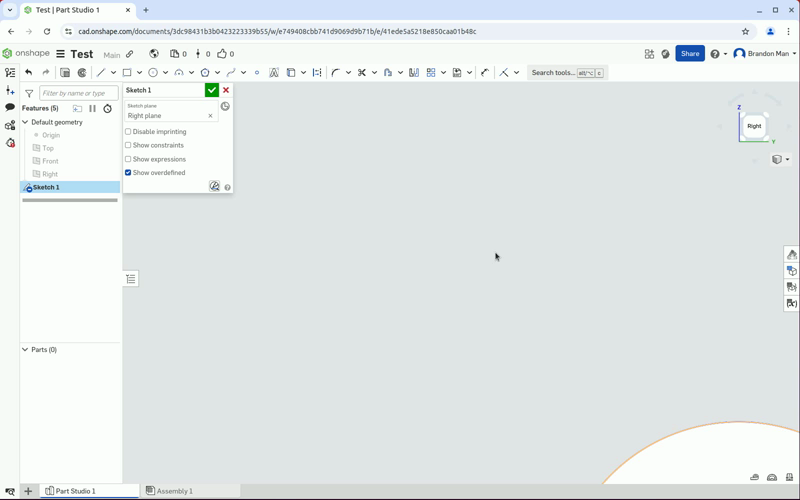
scroll(-6)
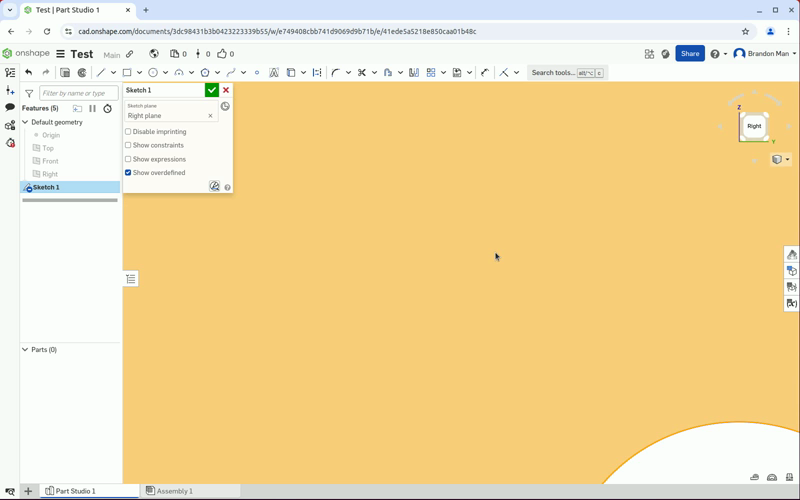
scroll(-6)
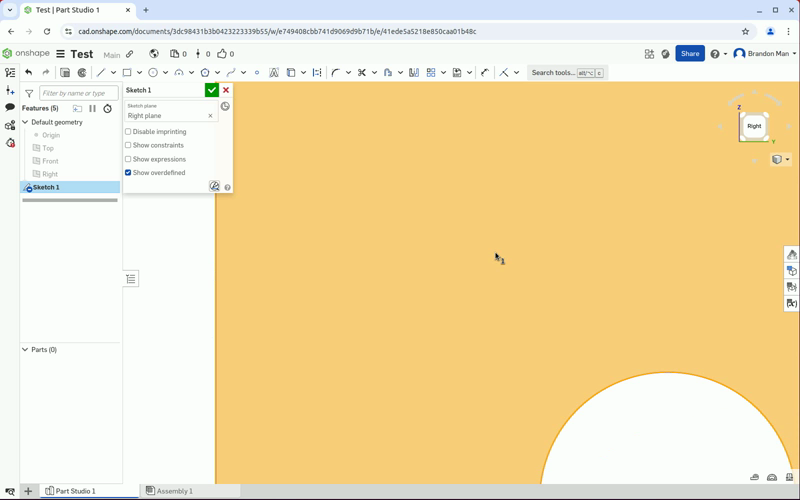
scroll(-6)
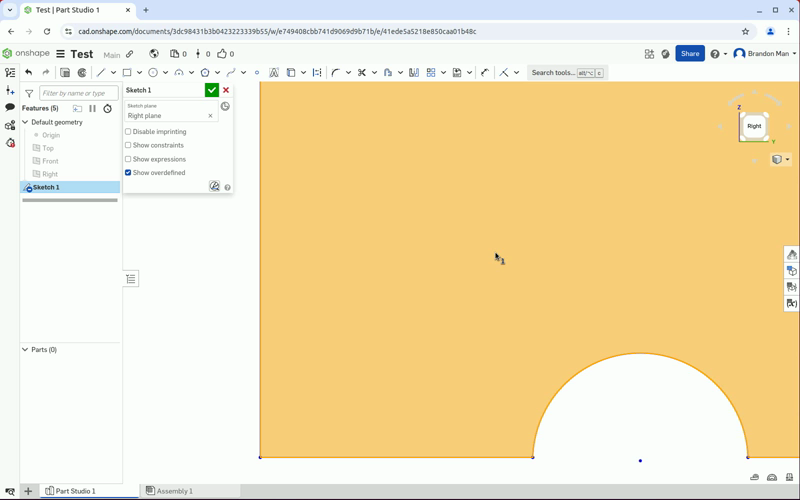
scroll(-6)
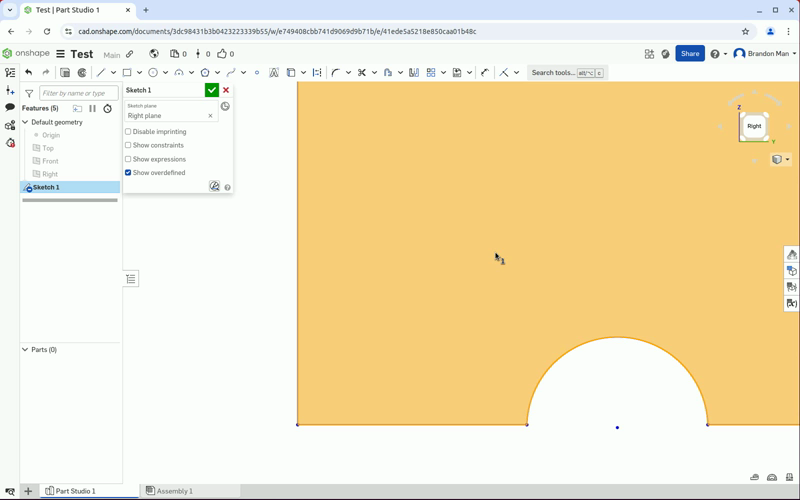
scroll(-6)
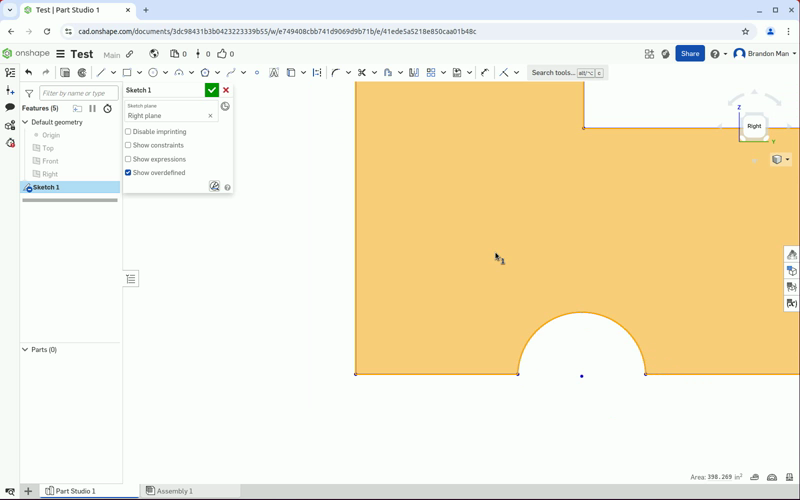
scroll(-6)
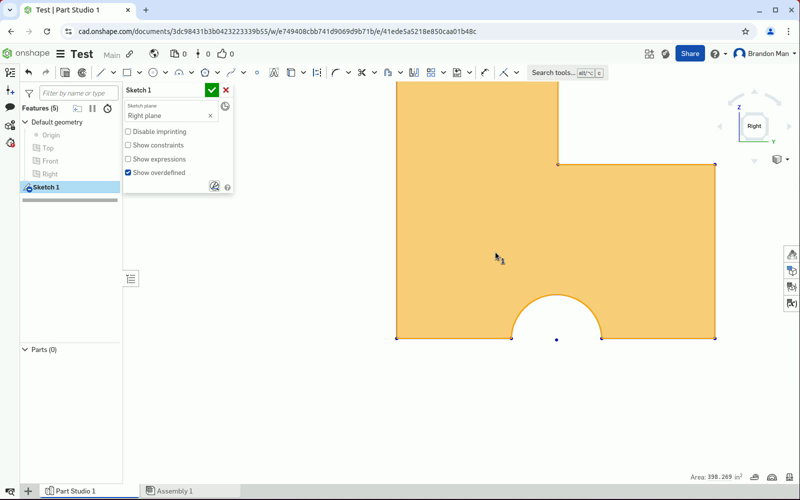
scroll(-6)
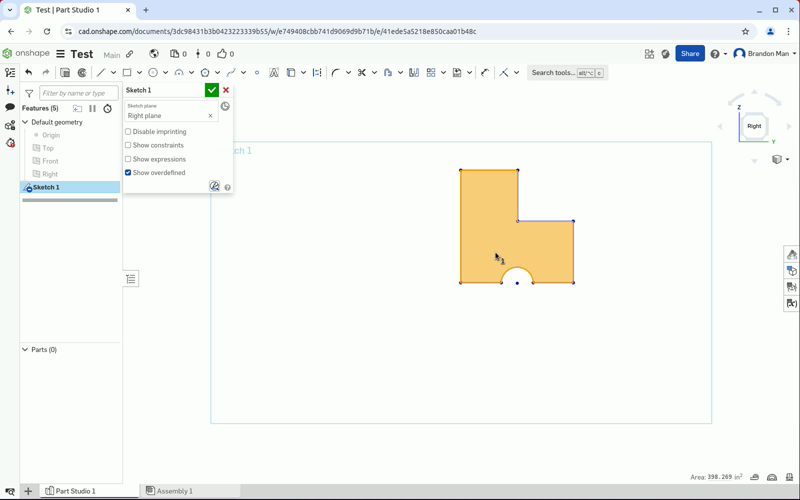
mouse_move(73, 352)
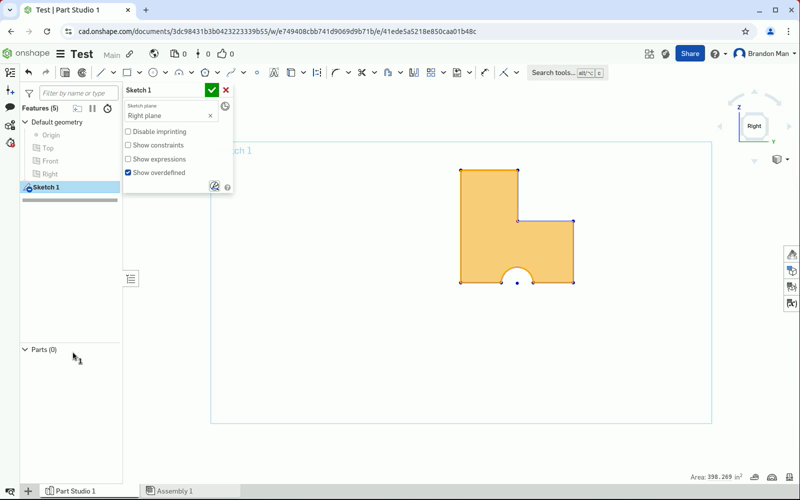
key(shift+y)
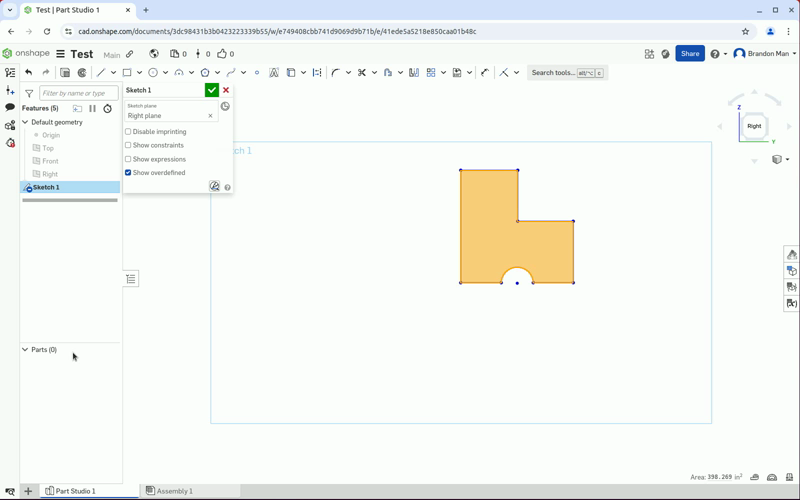
key(shift+e)
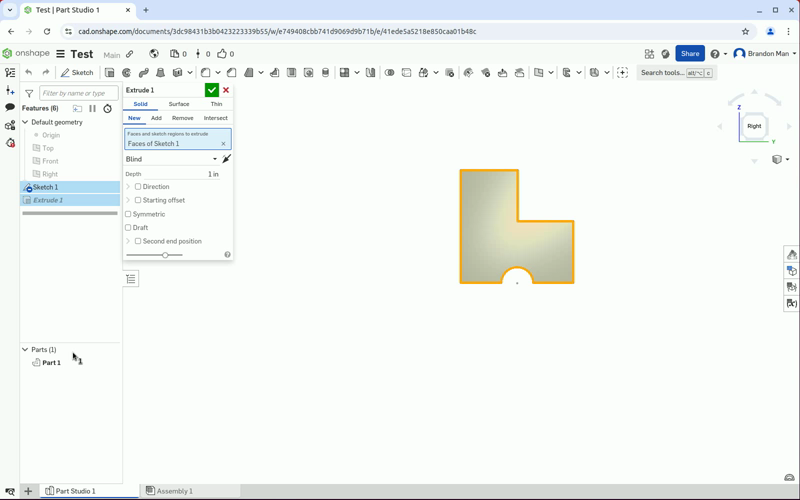
mouse_move(143, 106)
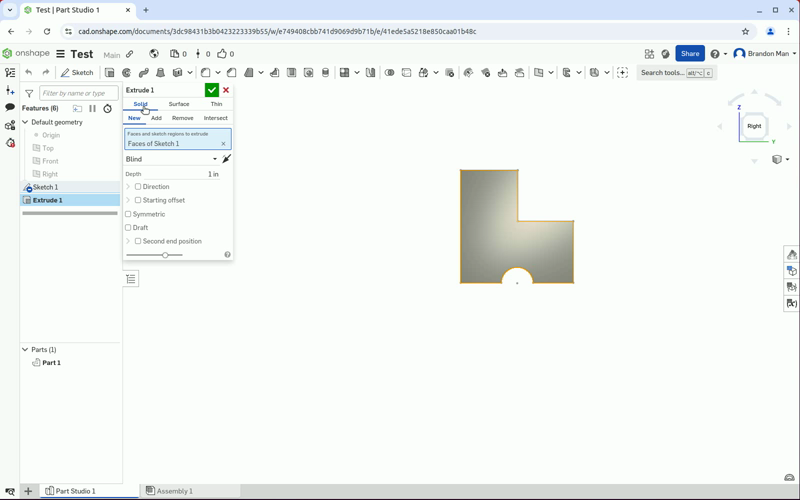
click(143, 106)
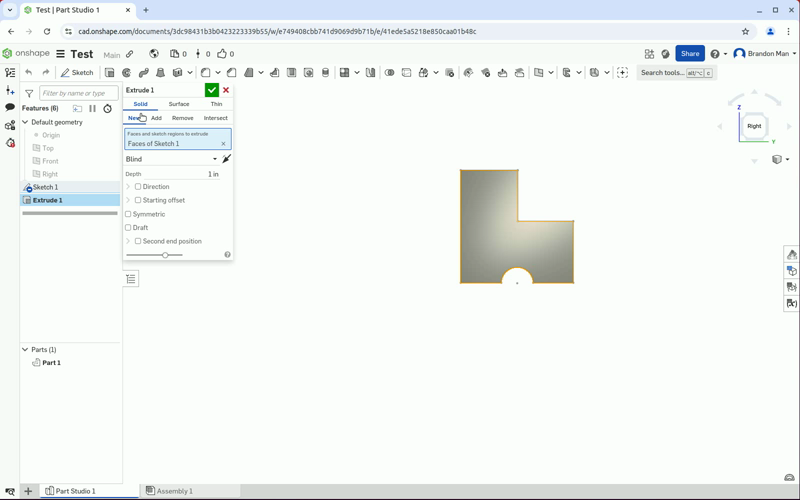
mouse_move(137, 120)
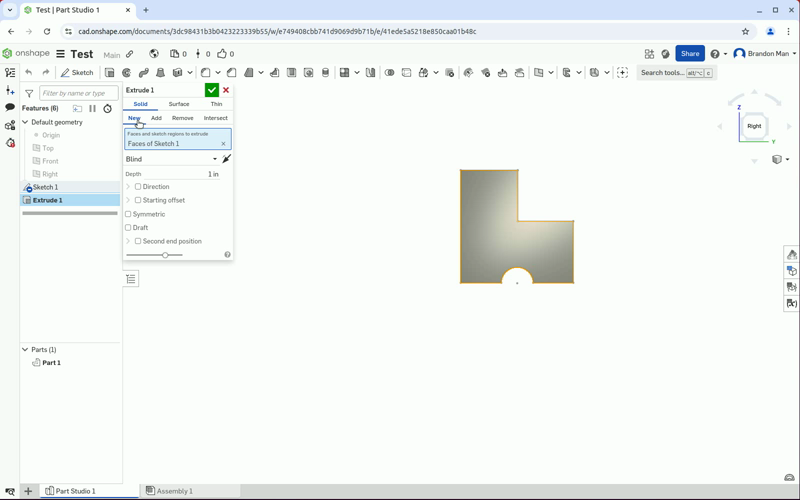
click(137, 120)
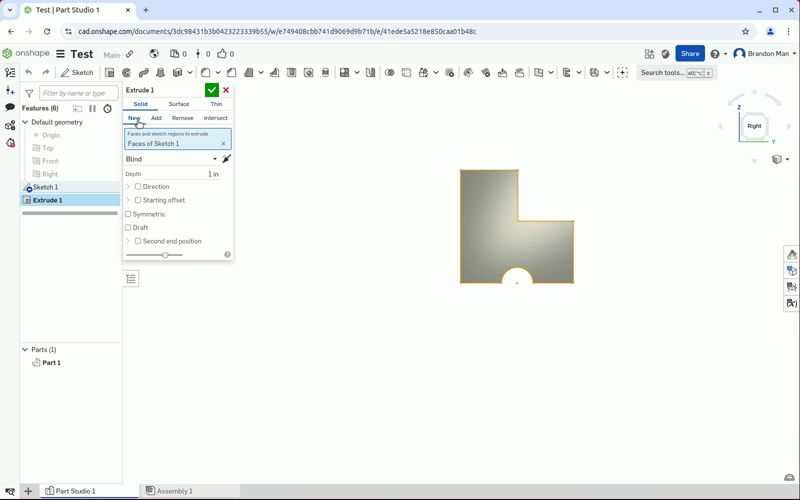
key(tab, 4)
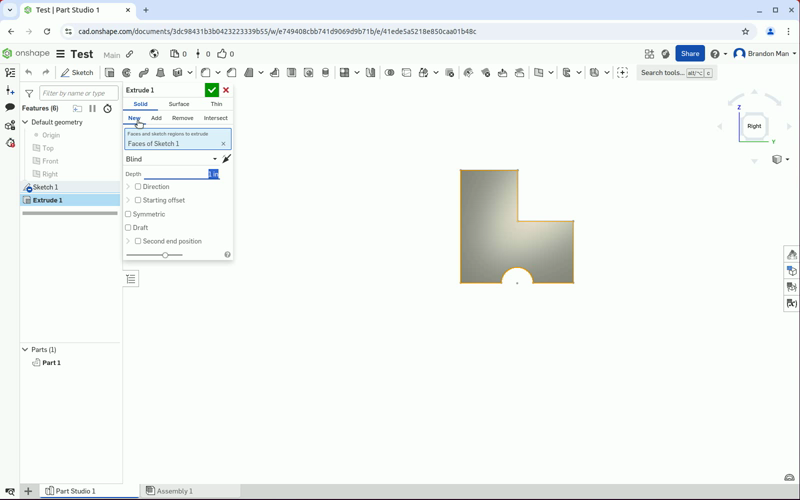
text(-23.108)
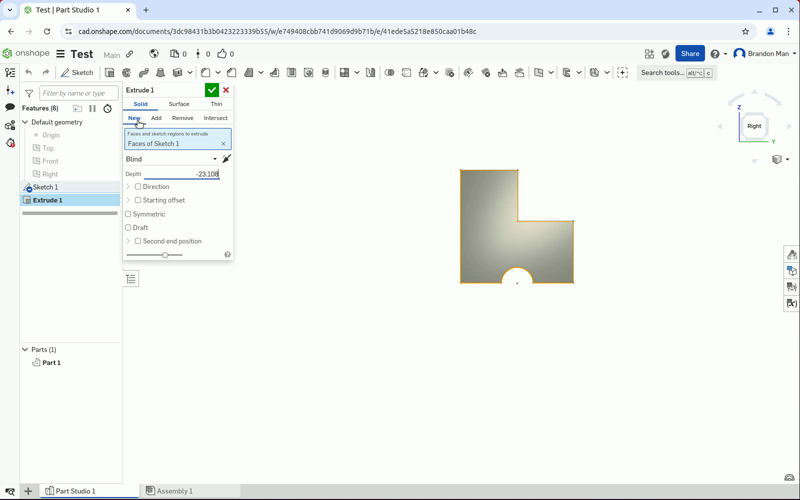
key(enter)
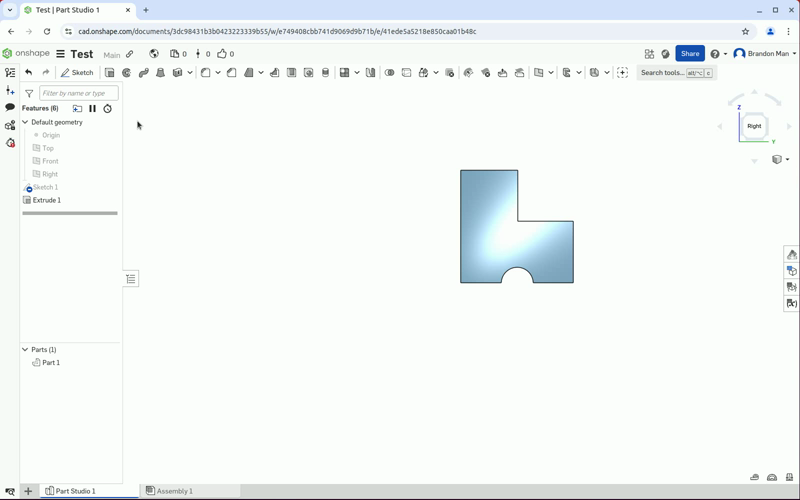
key(shift+h)
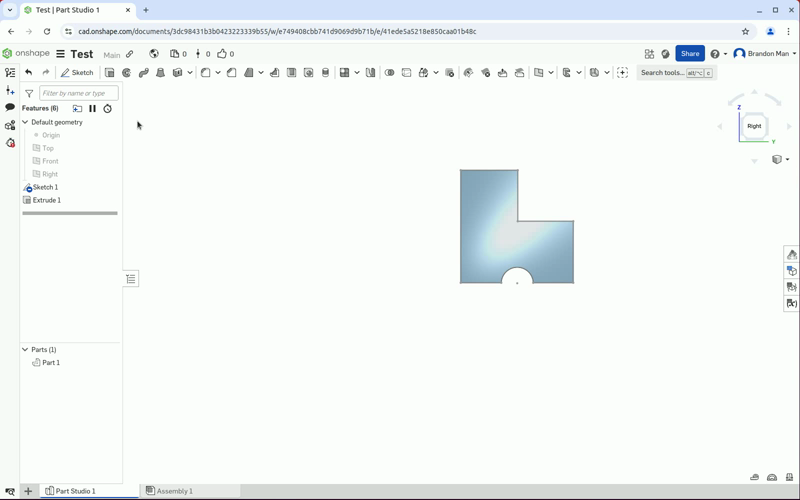
key(shift+h)
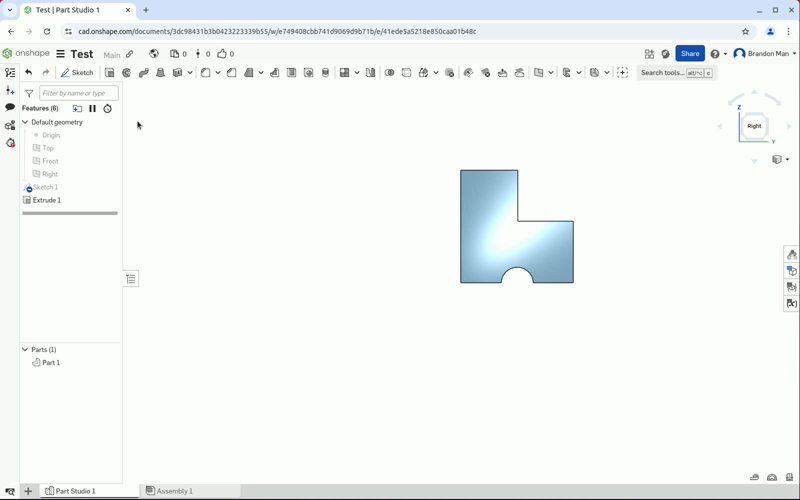
mouse_move(73, 189)
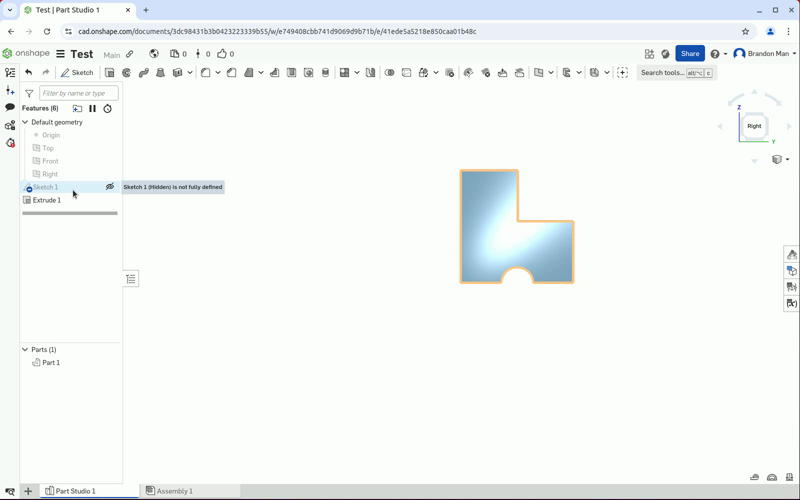
click(73, 189)
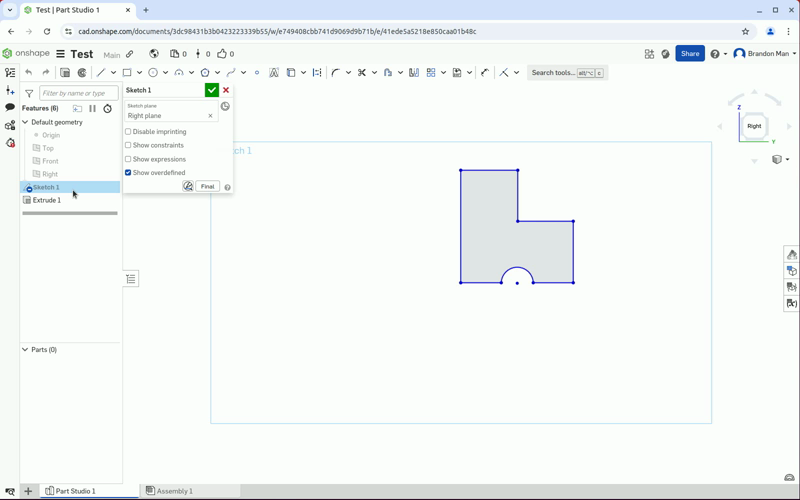
mouse_move(229, 92)
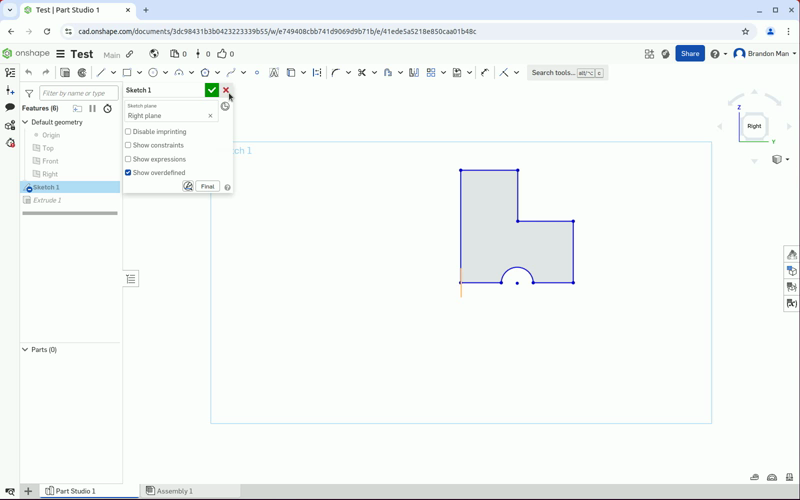
click(229, 92)
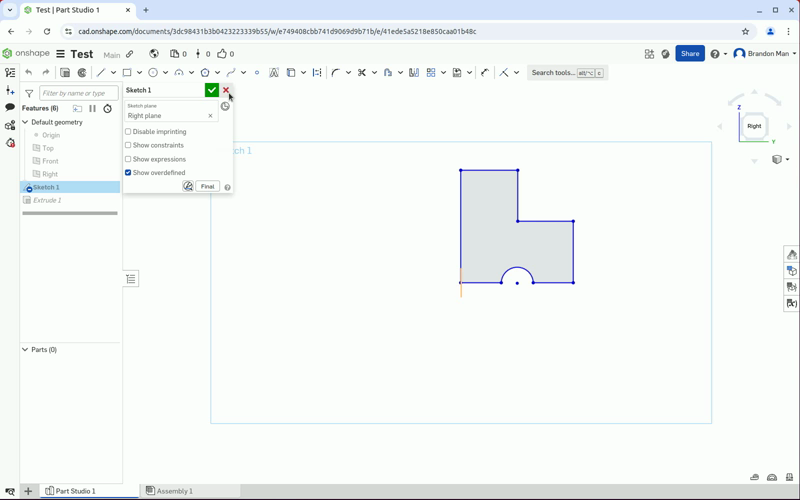
key(shift+s)
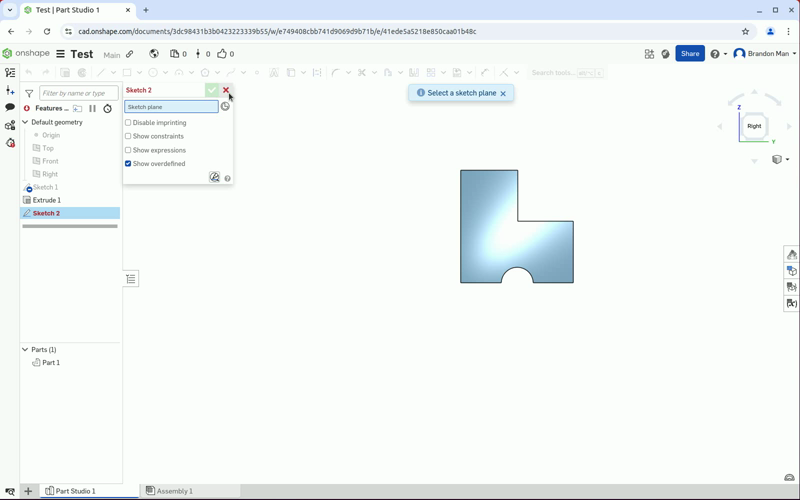
mouse_move(73, 176)
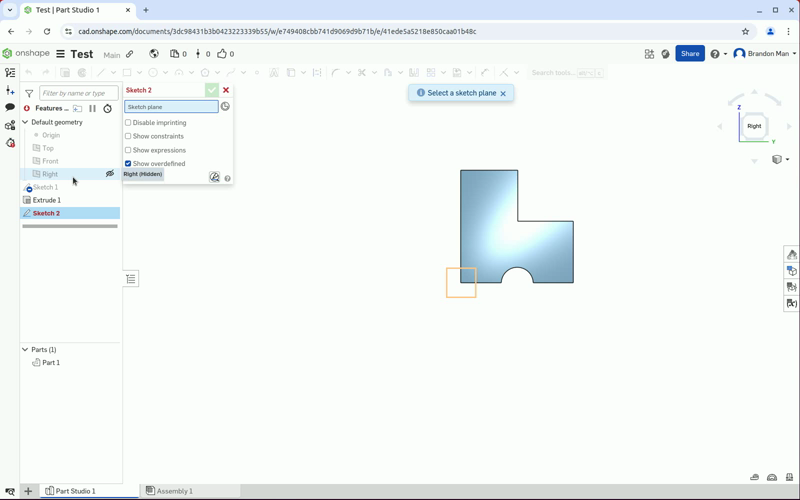
click(73, 176)
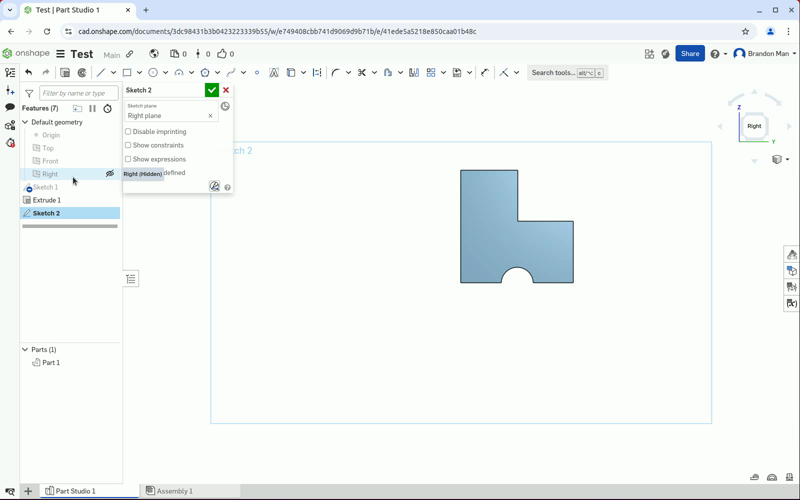
mouse_move(73, 352)
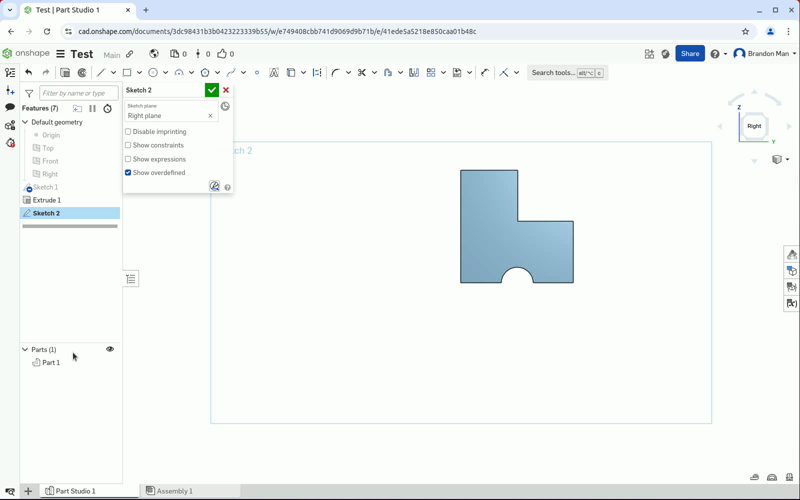
key(y)
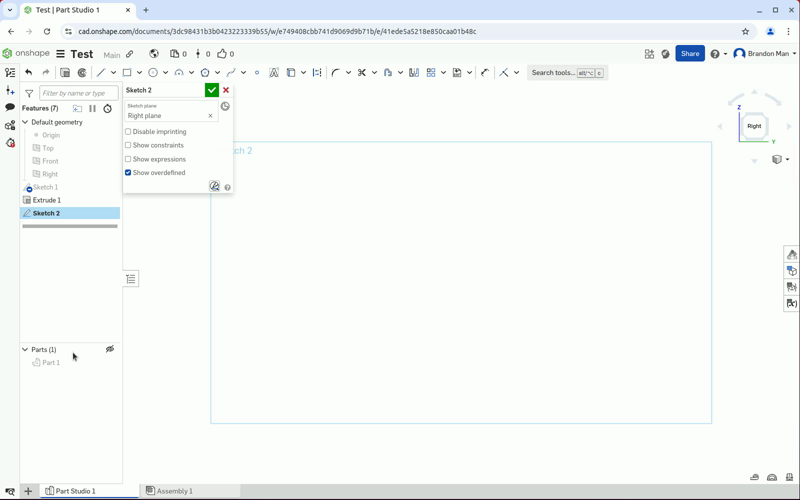
key(l)
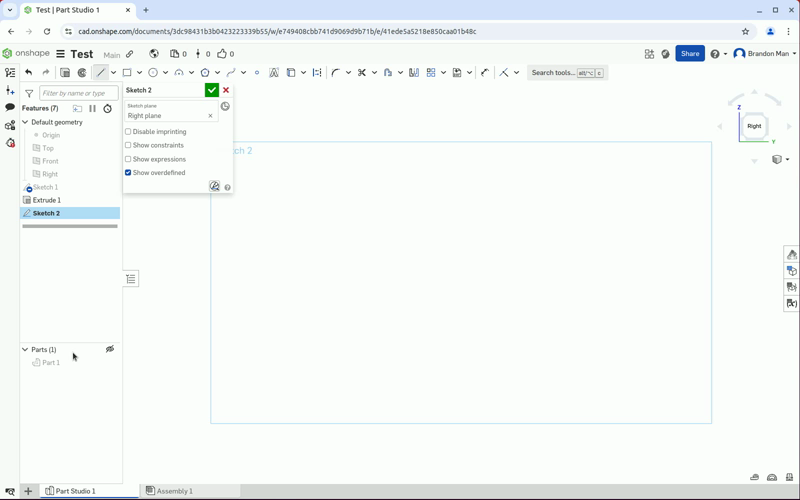
key_down(shift)
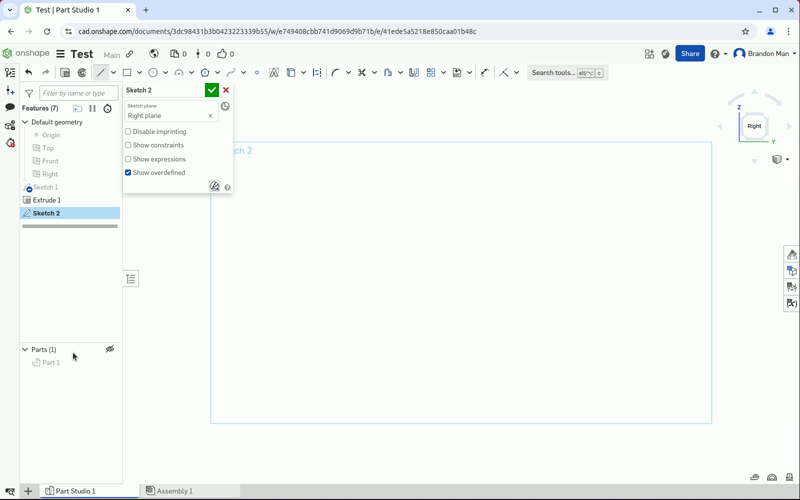
mouse_move(501, 282)
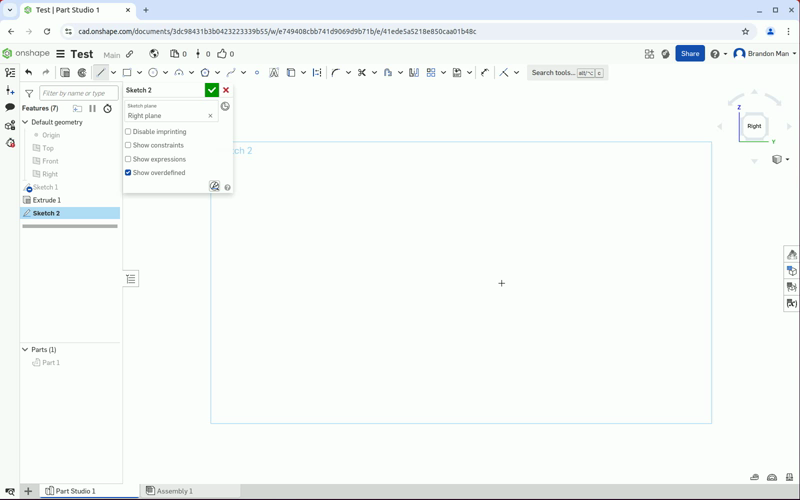
click(501, 282)
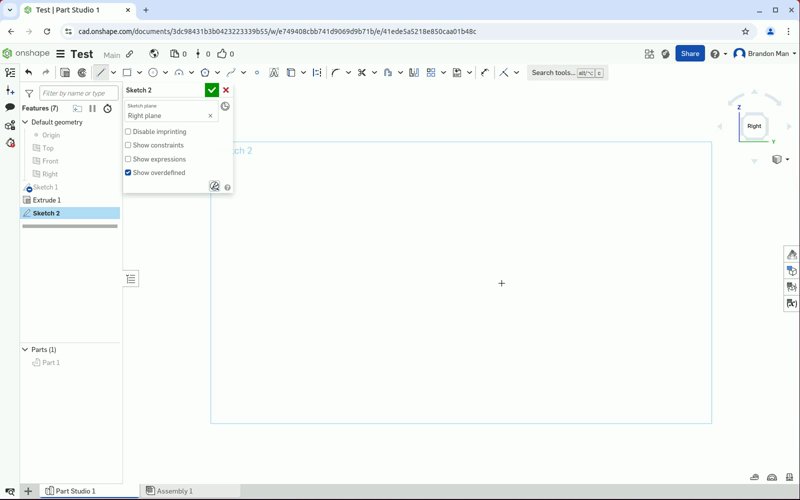
key_up(shift)
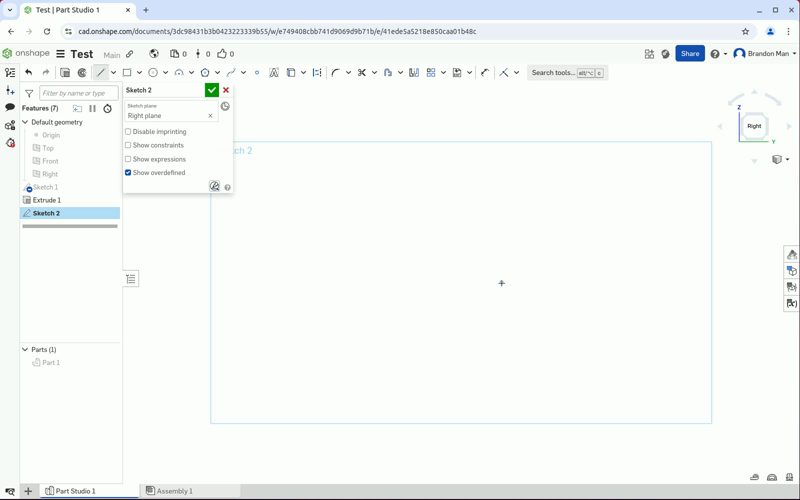
key_down(shift)
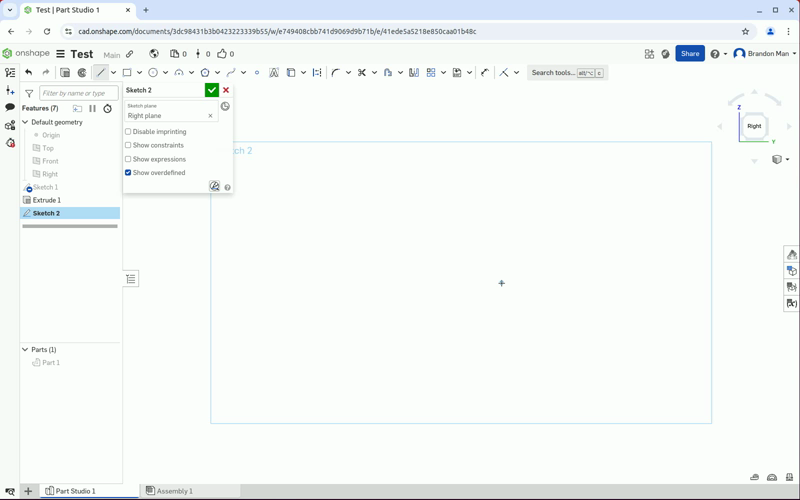
mouse_move(531, 282)
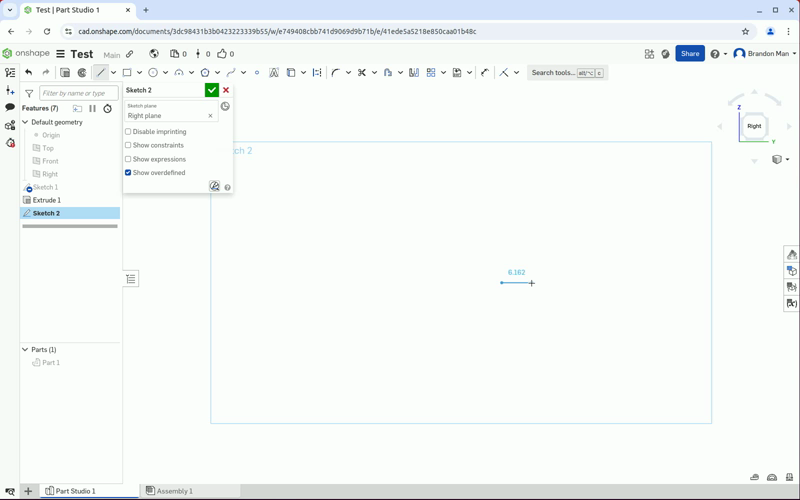
mouse_move(533, 282)
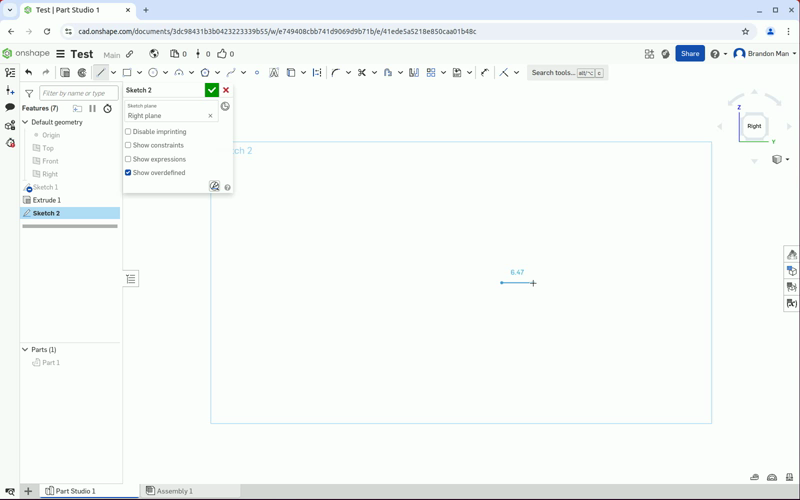
click(533, 282)
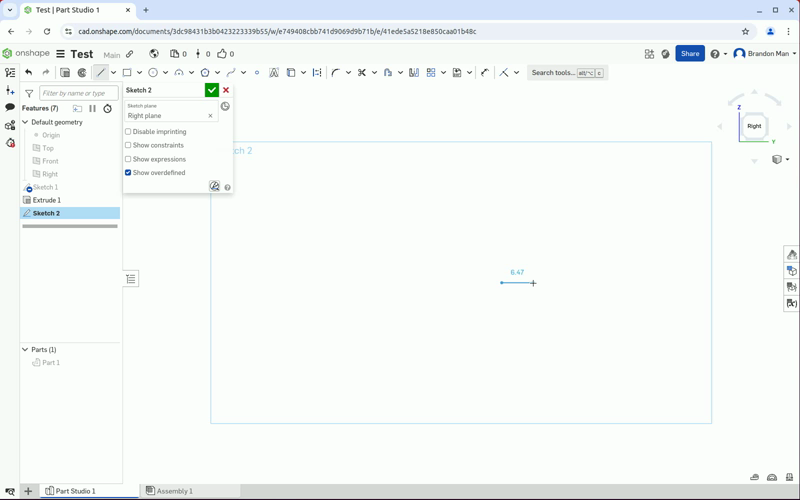
key_up(shift)
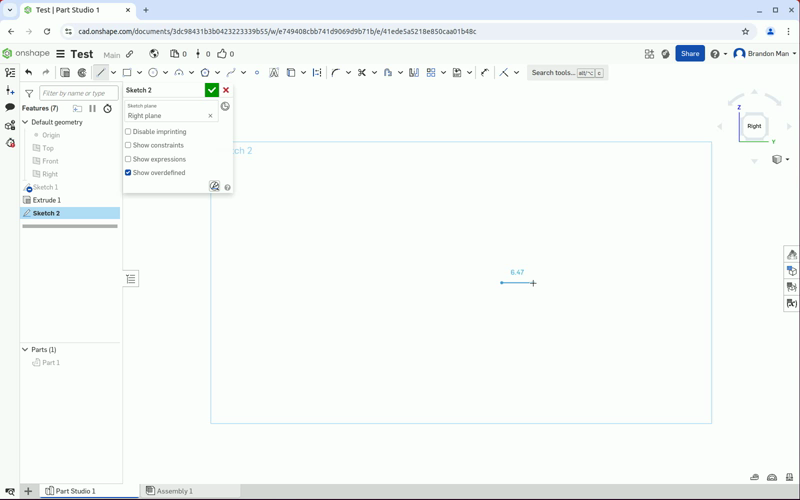
key(esc)
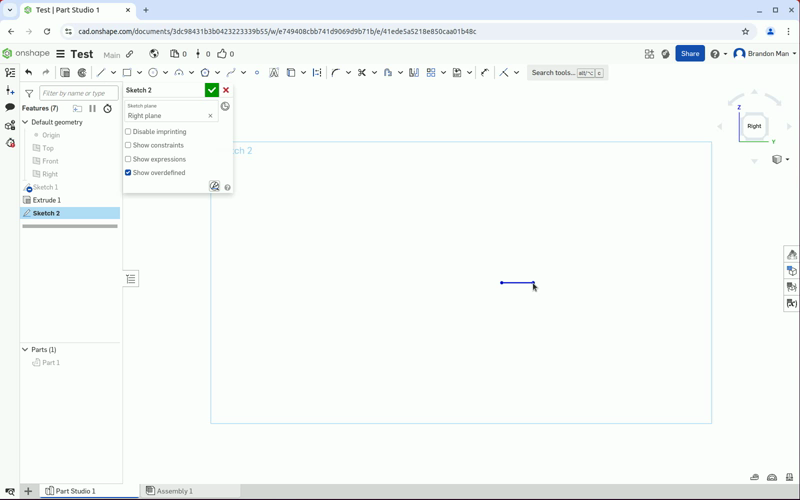
key(a)
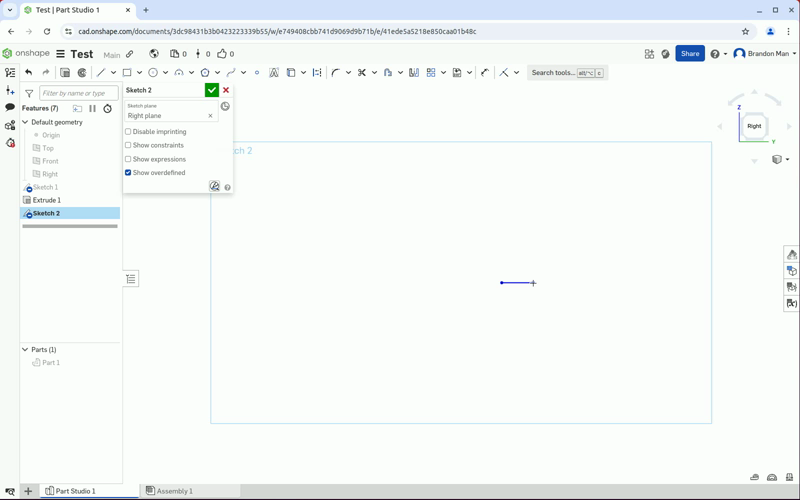
mouse_move(533, 282)
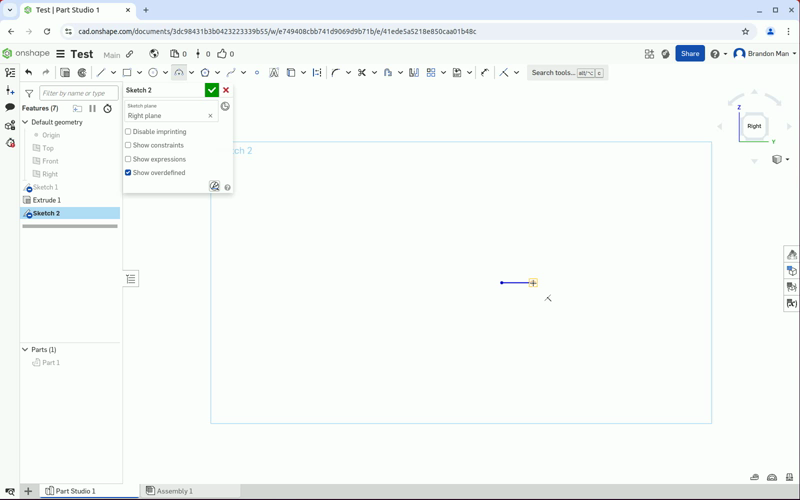
click(533, 282)
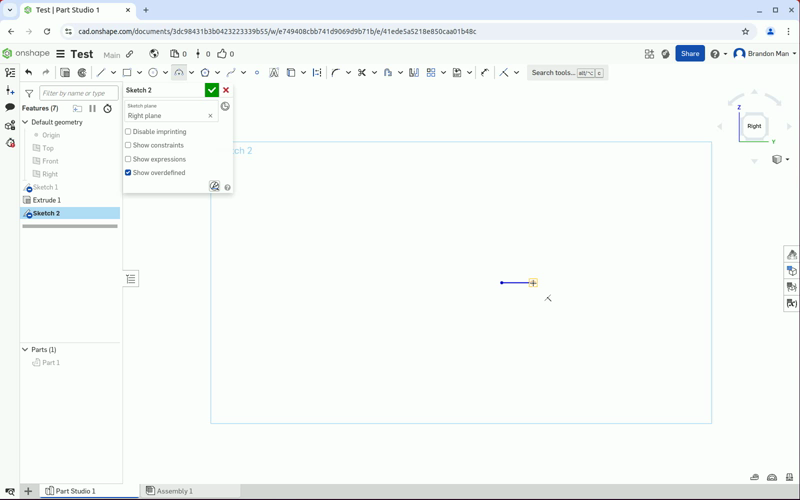
mouse_move(501, 282)
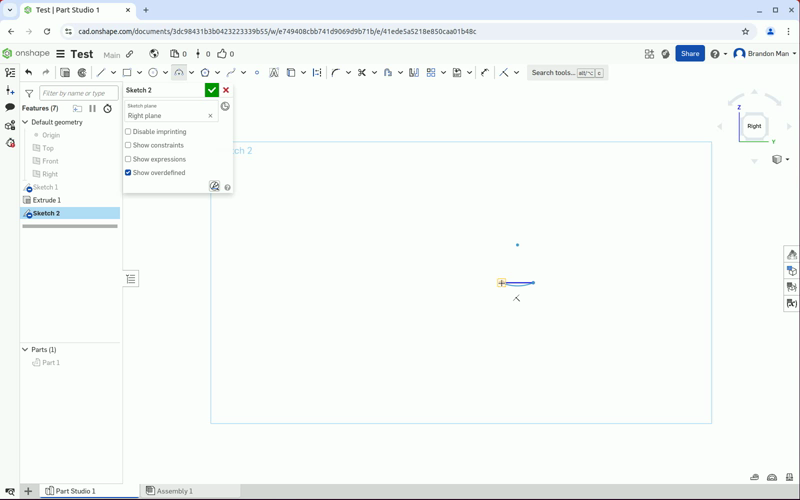
click(501, 282)
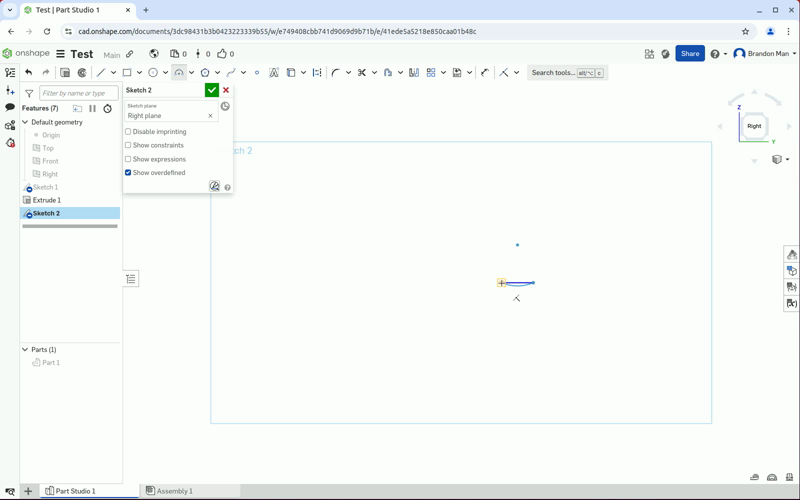
key_down(shift)
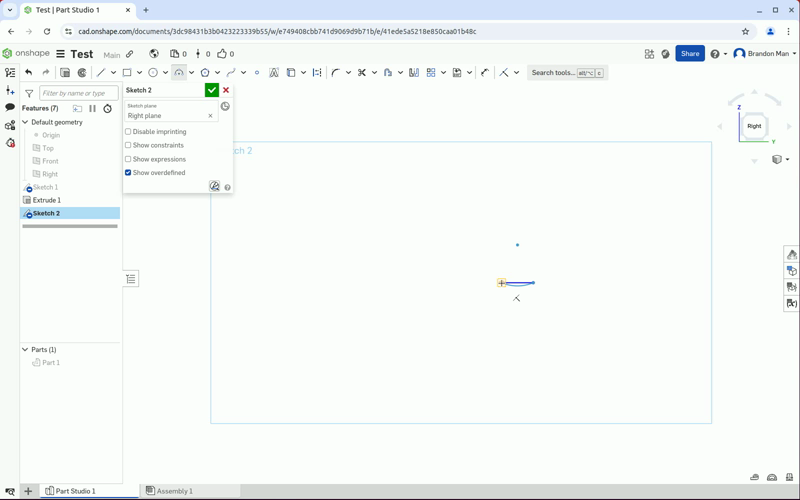
mouse_move(517, 267)
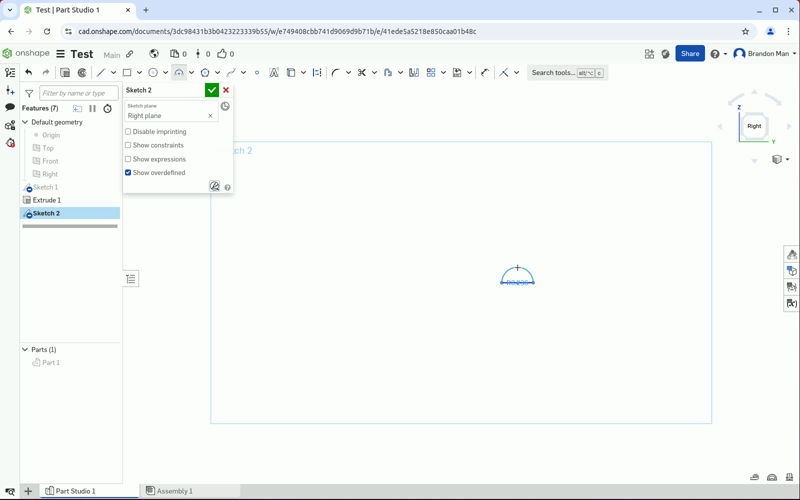
click(517, 267)
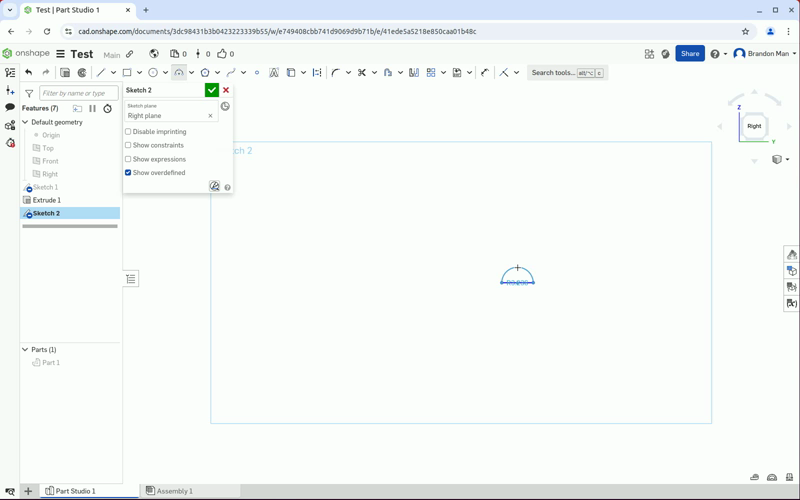
key_up(shift)
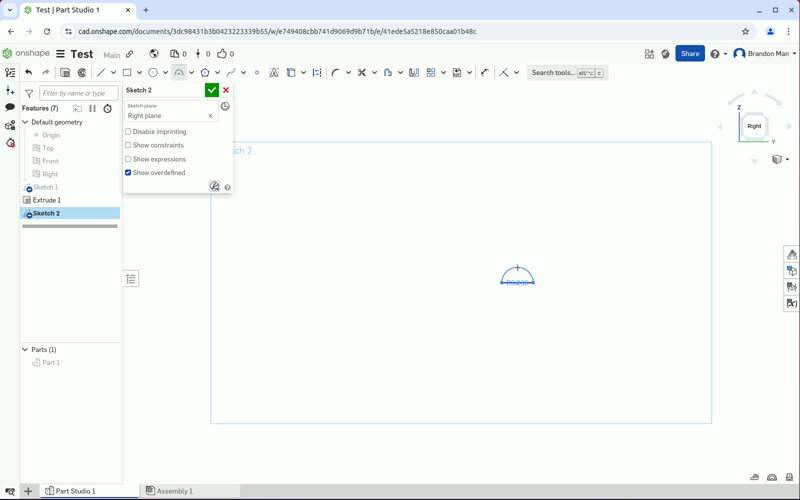
key(esc)
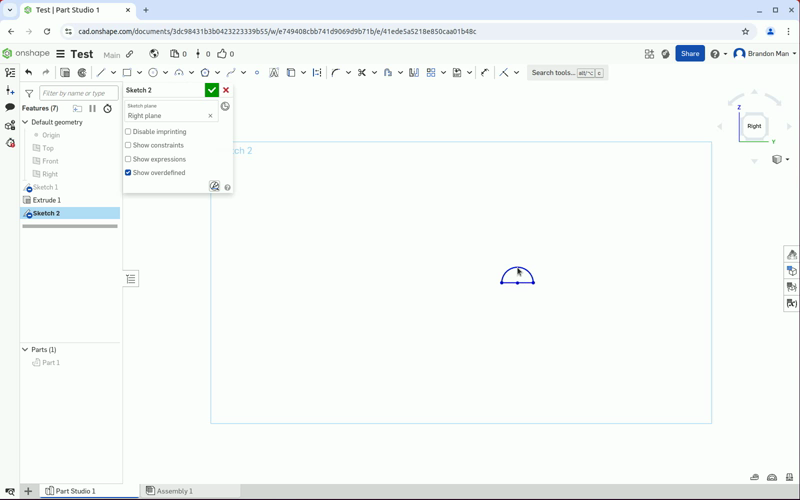
mouse_move(521, 273)
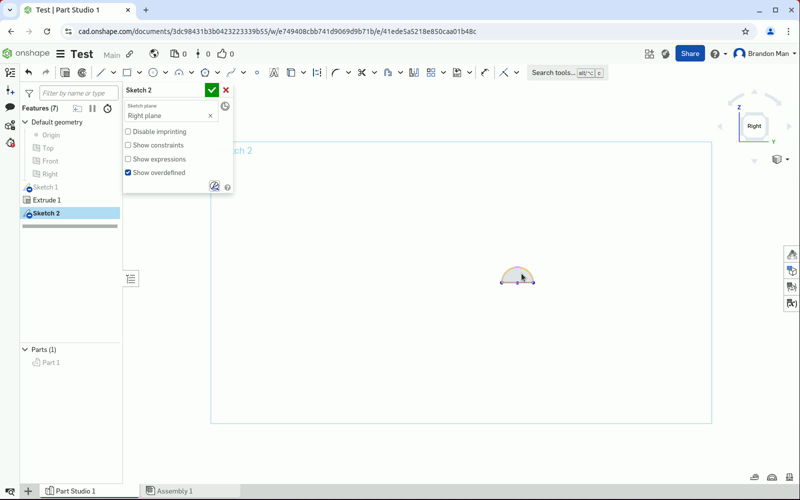
scroll(6)
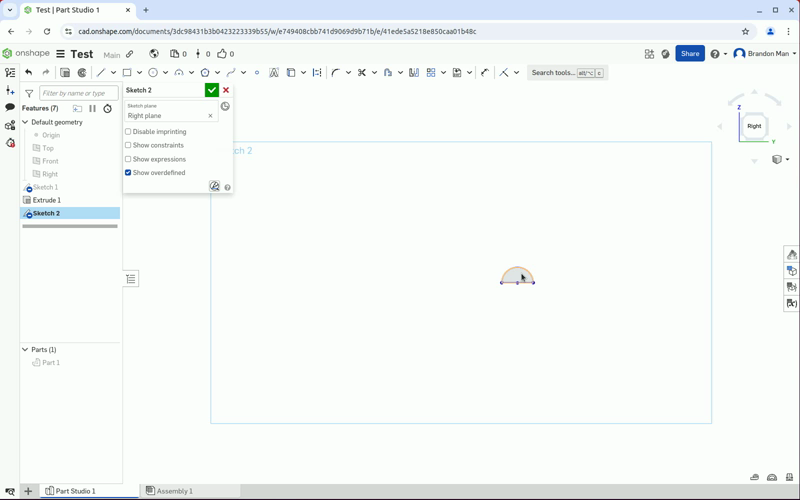
scroll(6)
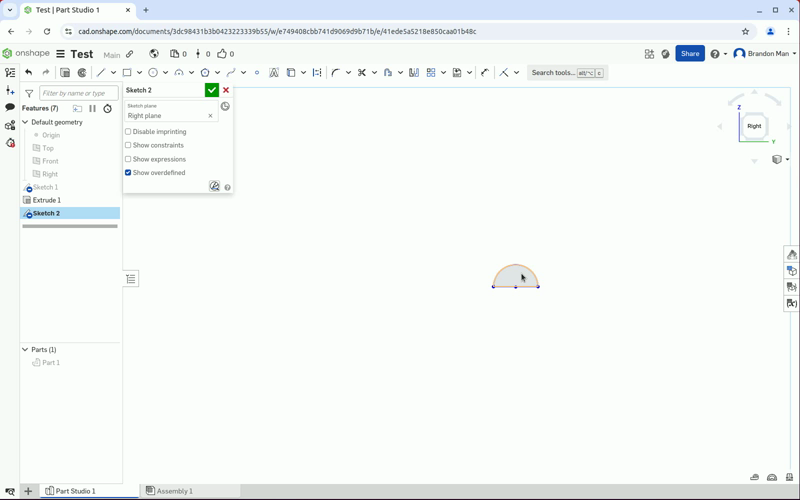
scroll(6)
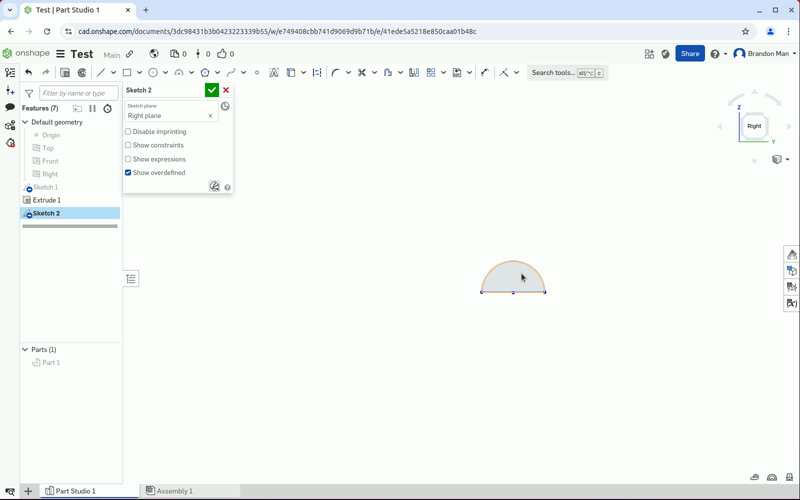
scroll(6)
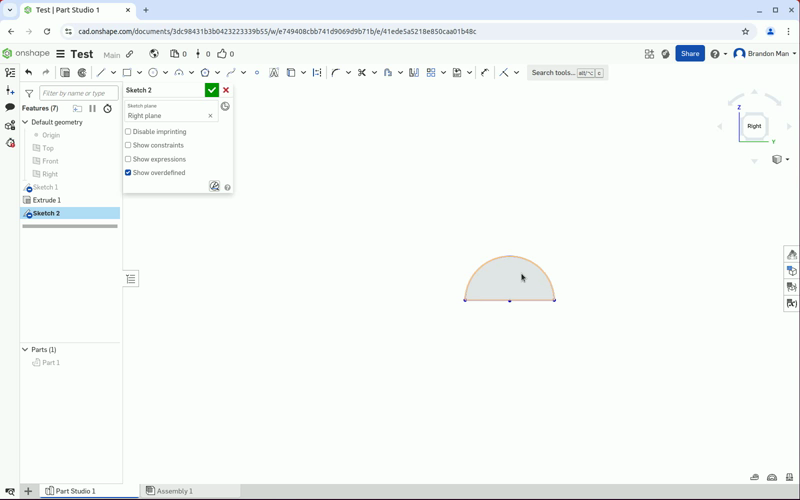
scroll(6)
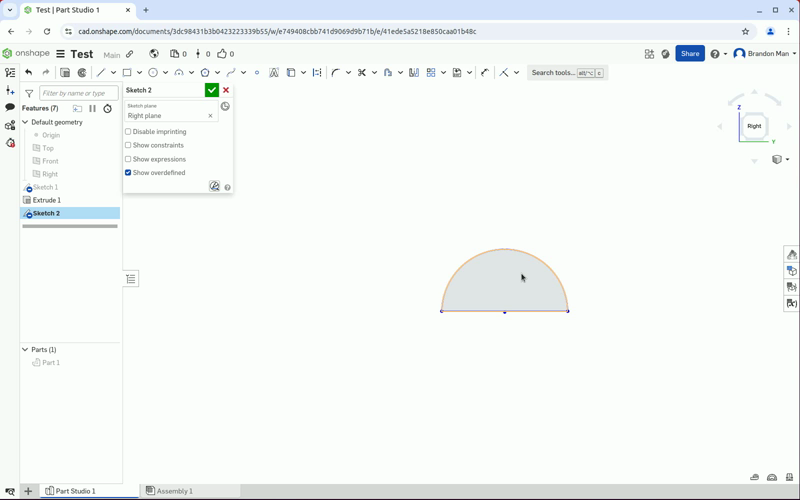
scroll(6)
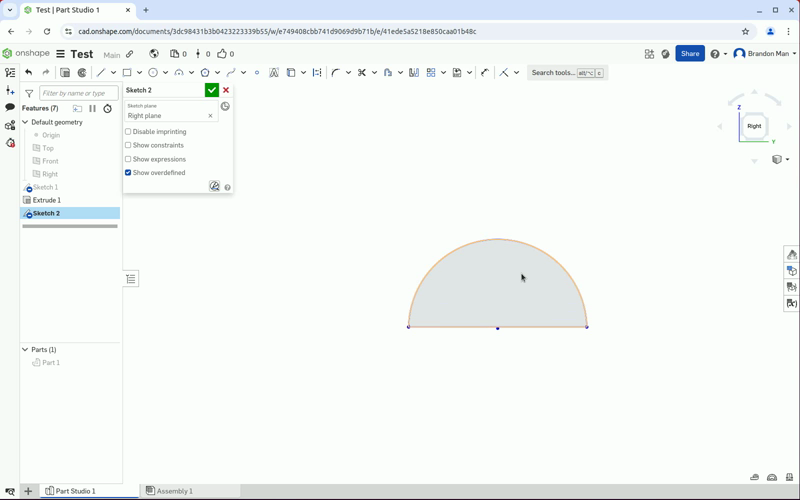
scroll(6)
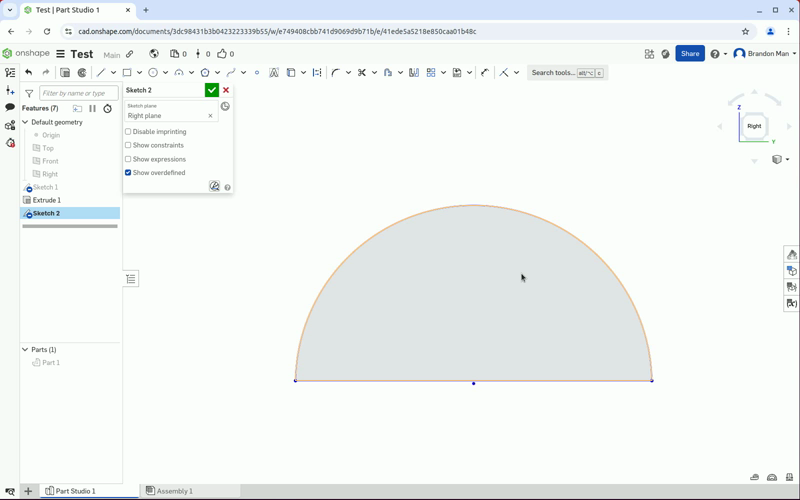
click(521, 273)
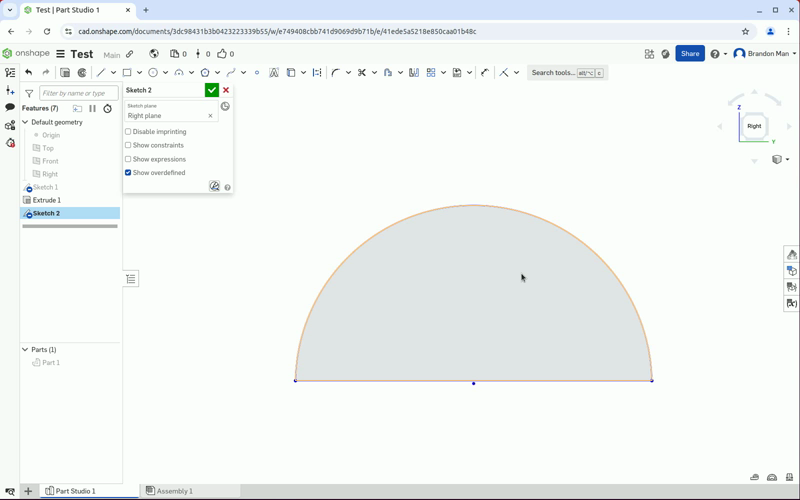
scroll(-6)
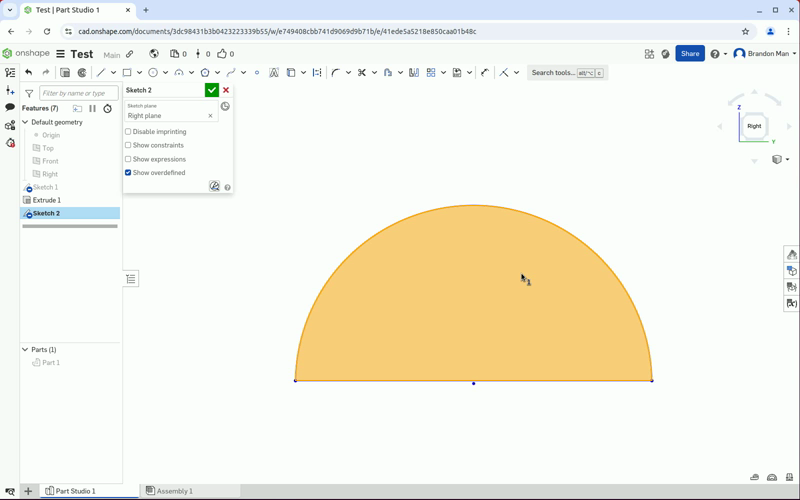
scroll(-6)
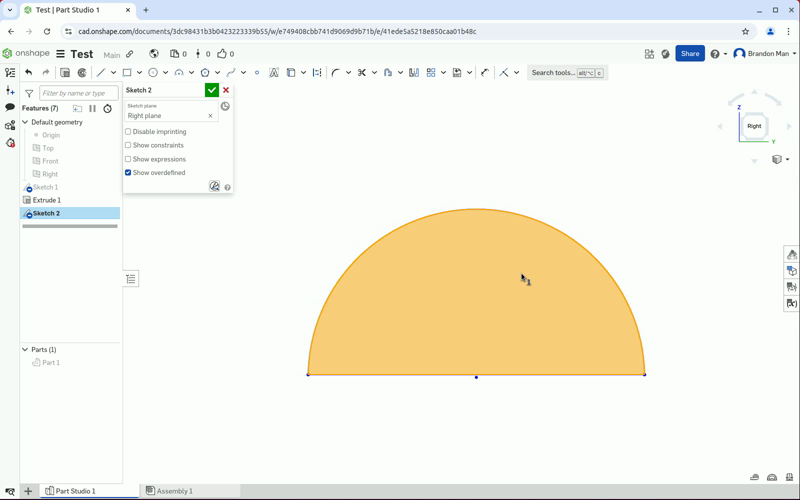
scroll(-6)
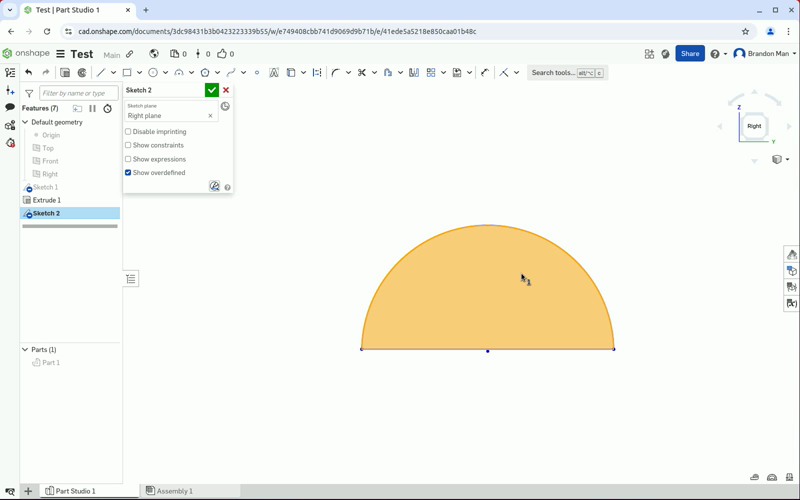
scroll(-6)
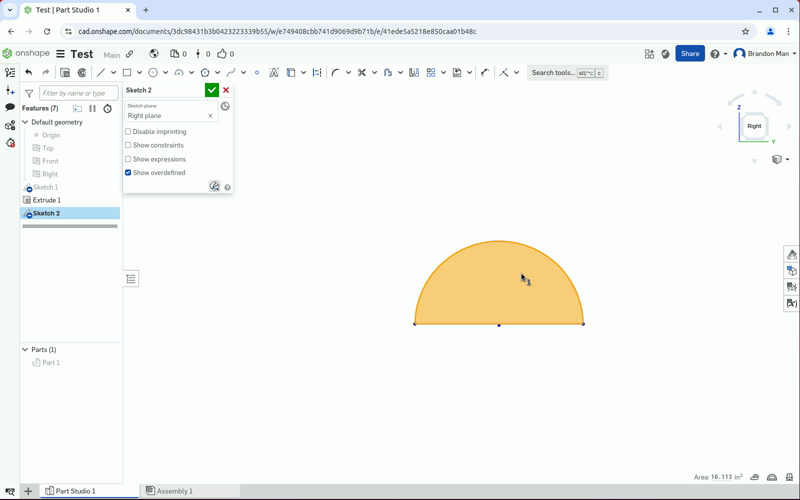
scroll(-6)
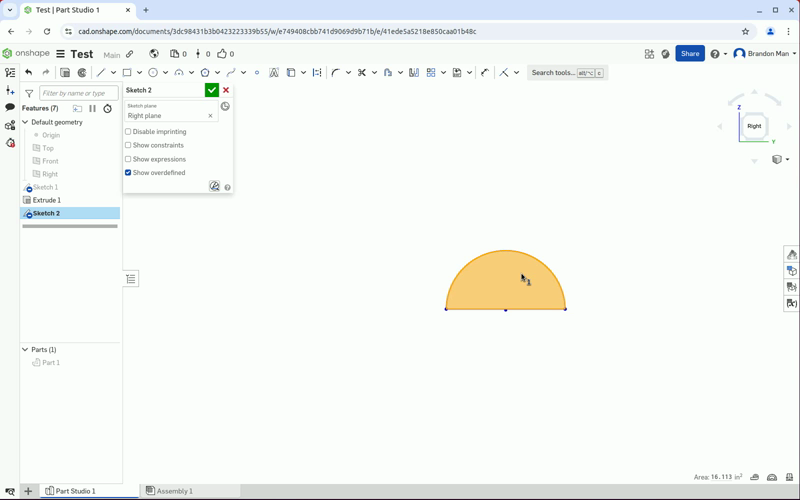
scroll(-6)
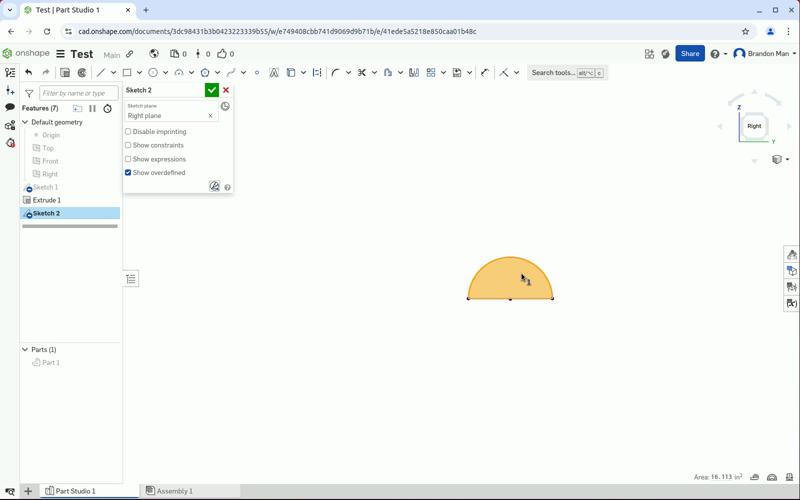
scroll(-6)
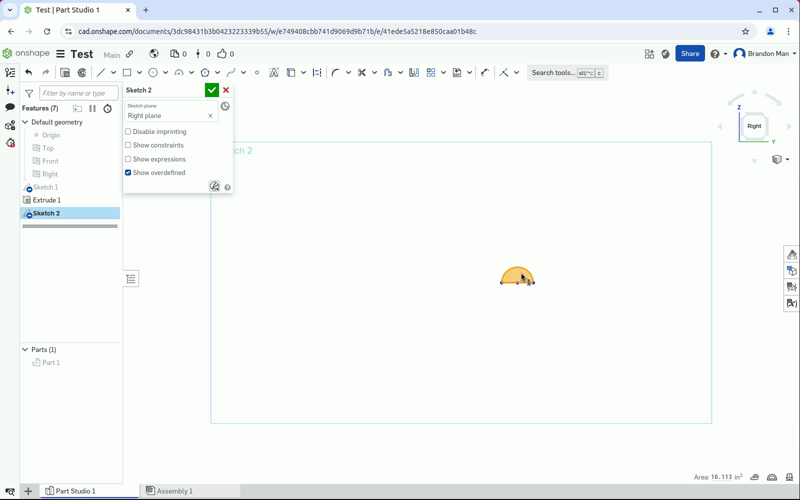
mouse_move(73, 352)
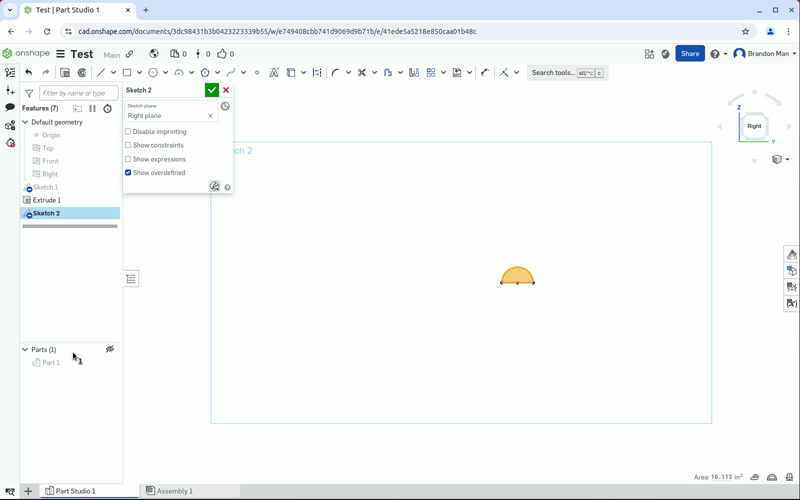
key(shift+y)
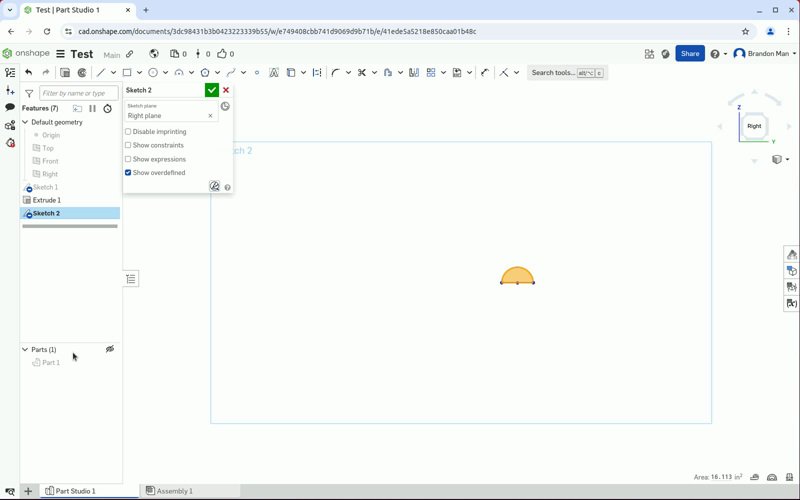
key(shift+e)
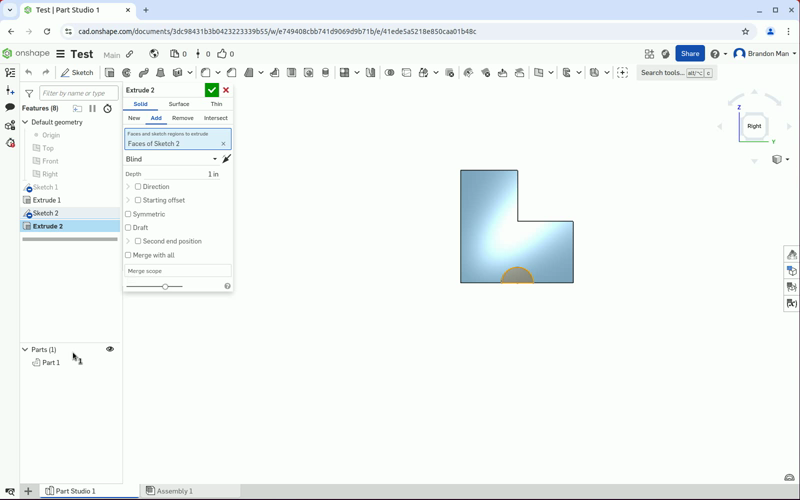
mouse_move(143, 106)
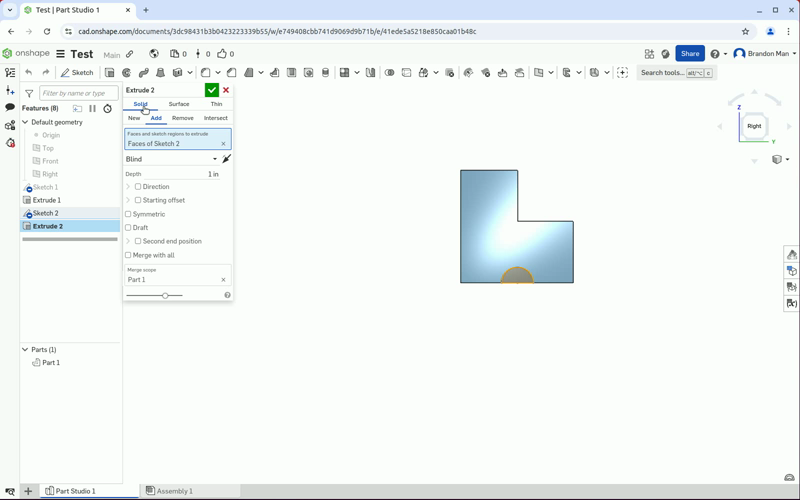
click(143, 106)
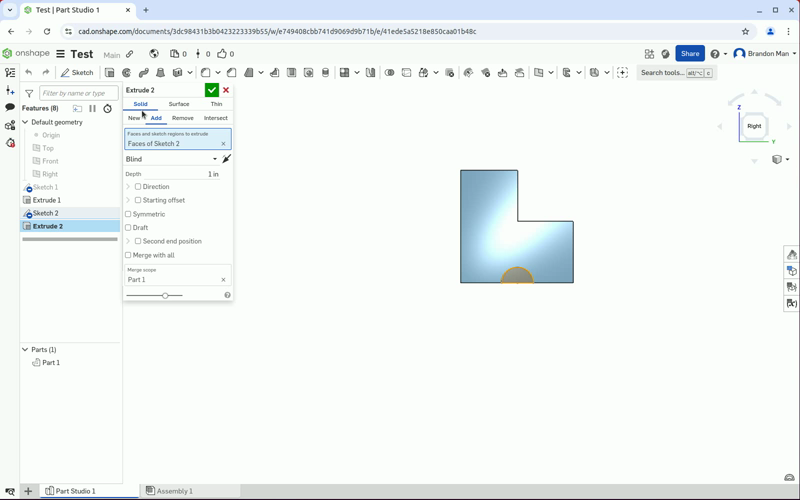
mouse_move(137, 120)
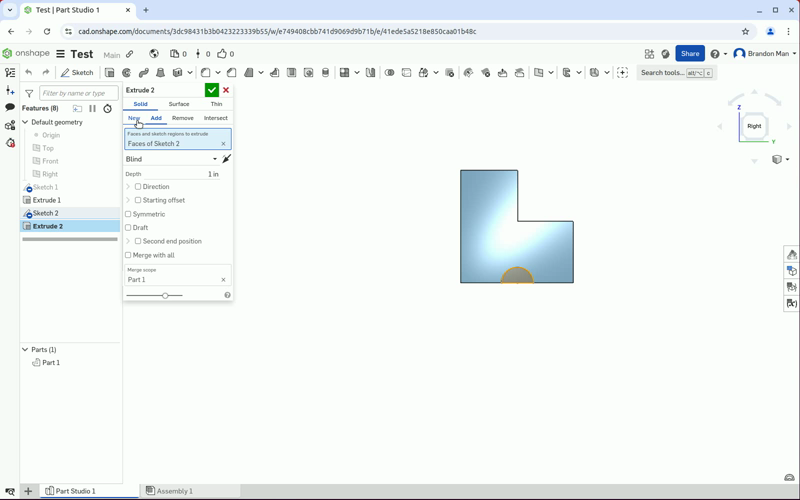
click(137, 120)
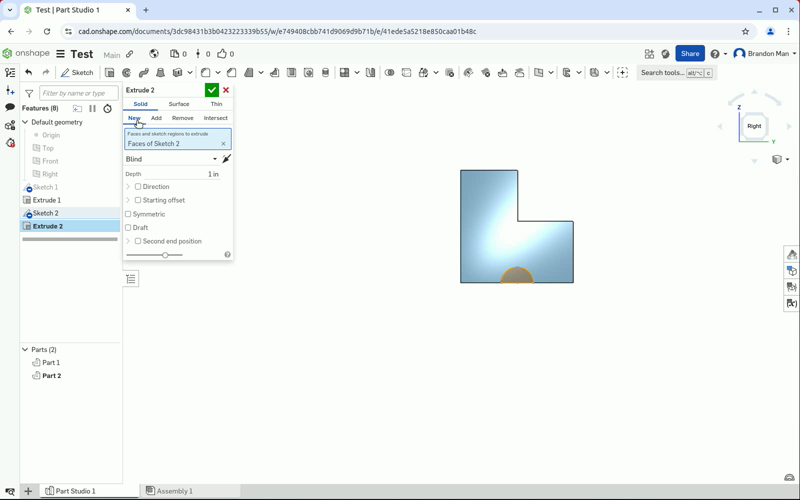
key(tab, 4)
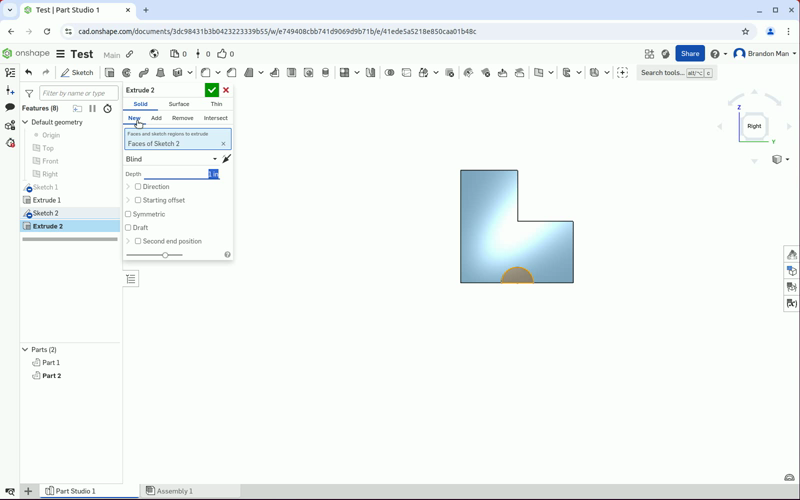
text(-23.108)
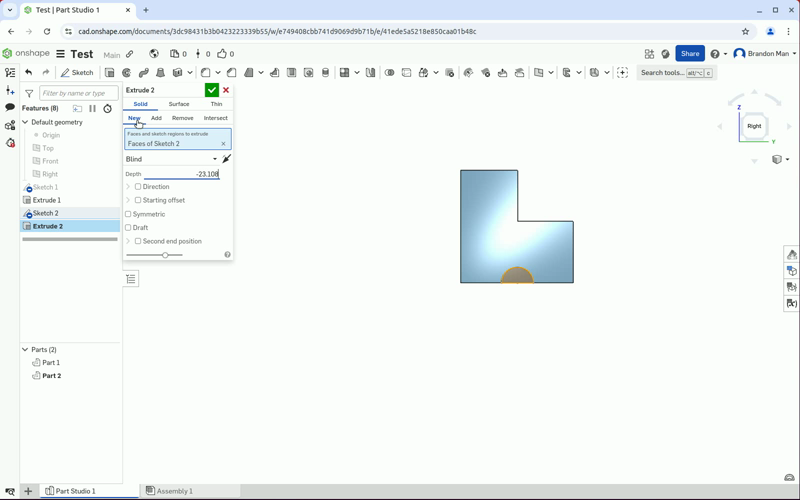
key(enter)
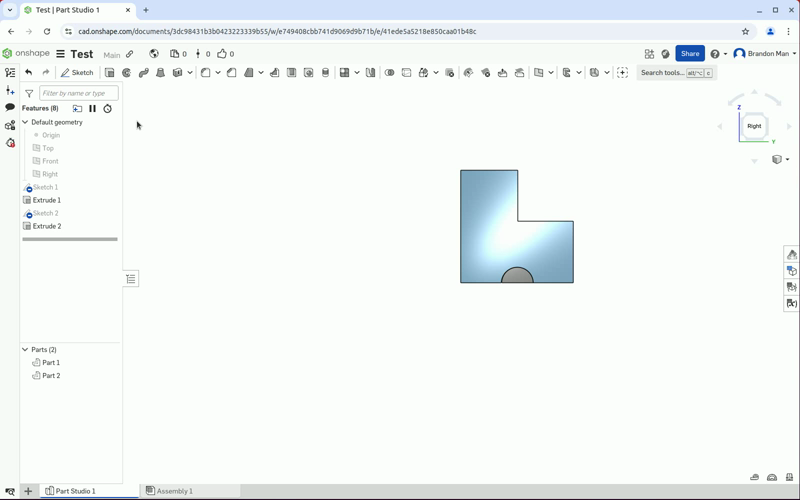
key(shift+h)
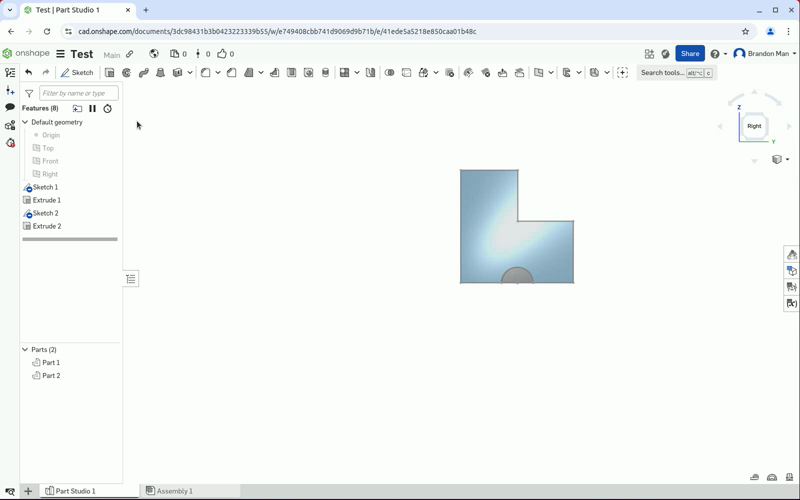
key(shift+h)
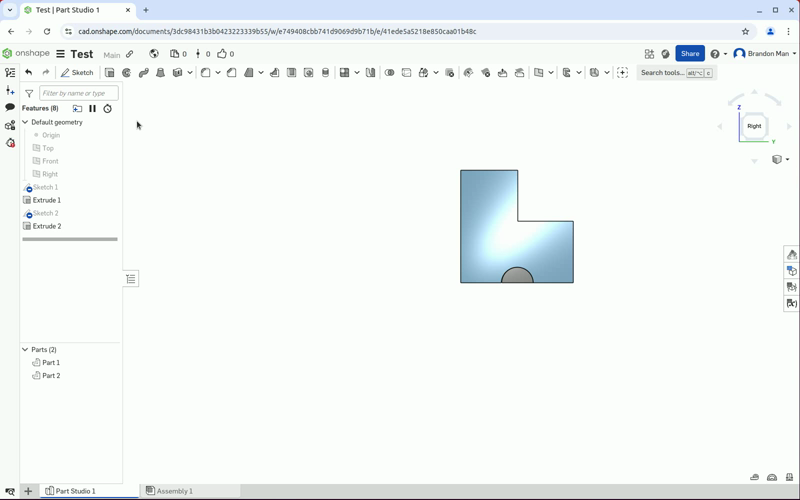
mouse_move(73, 189)
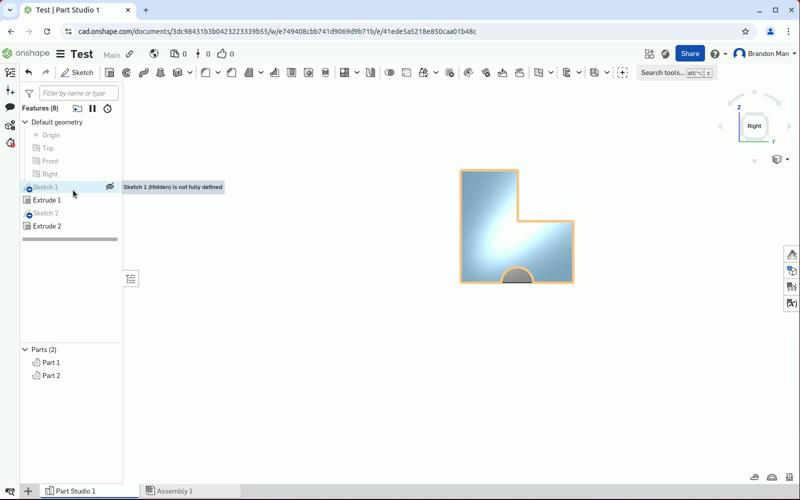
click(73, 189)
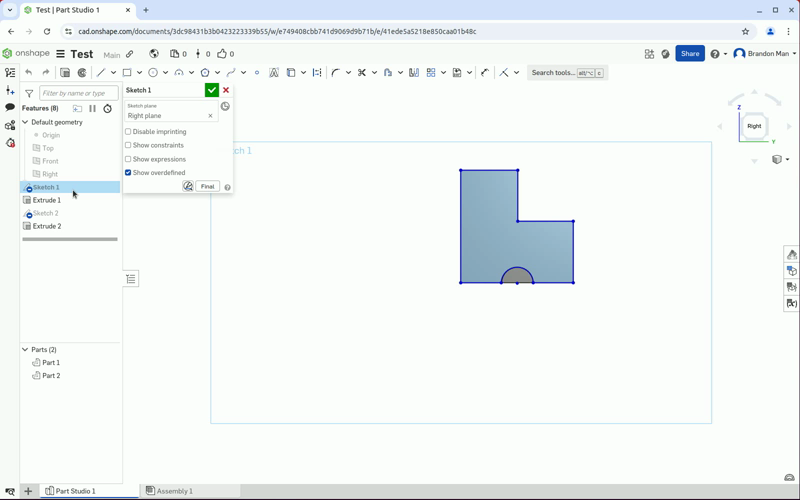
mouse_move(229, 92)
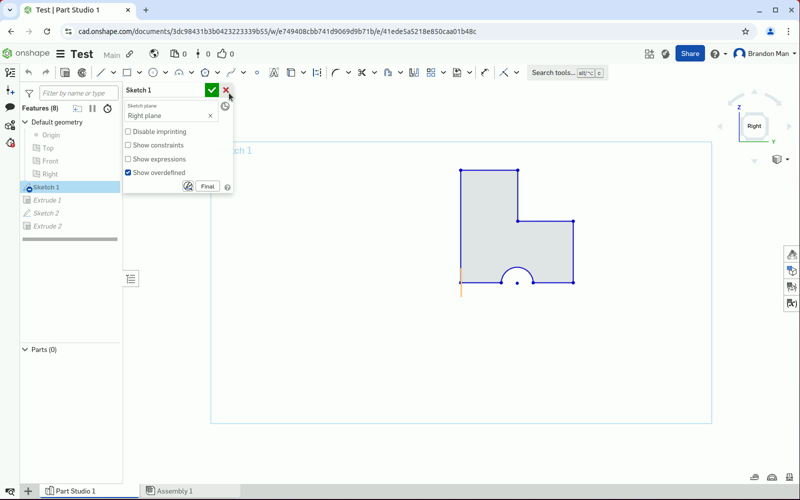
click(229, 92)
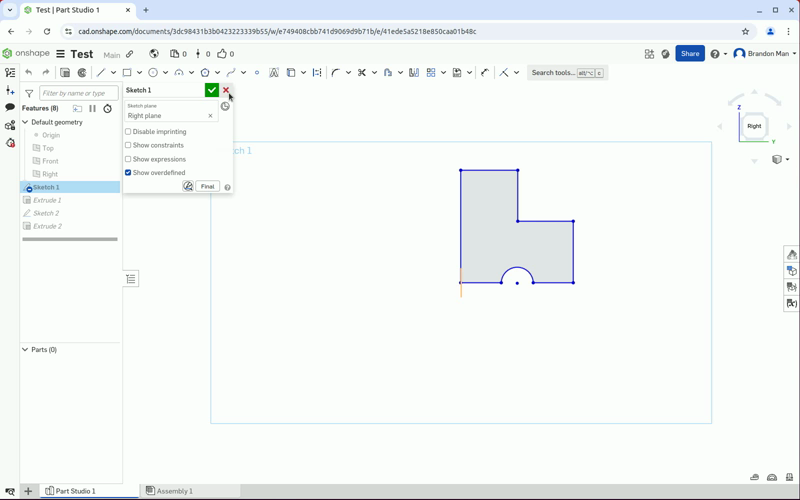
key(shift+s)
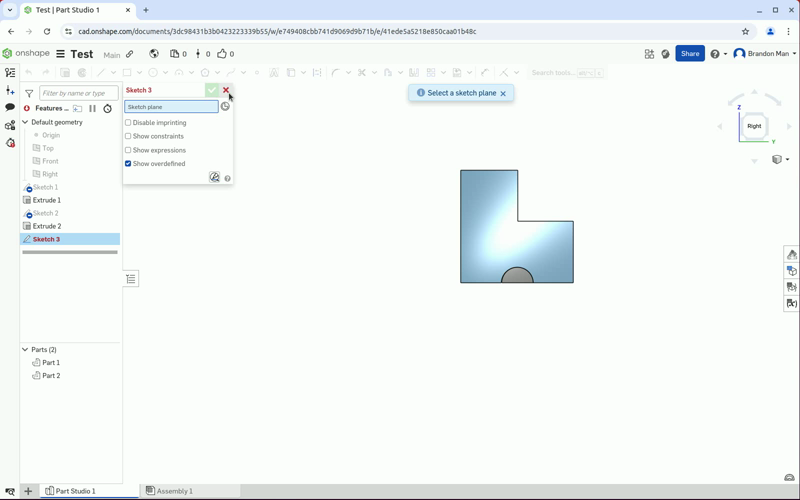
mouse_move(73, 176)
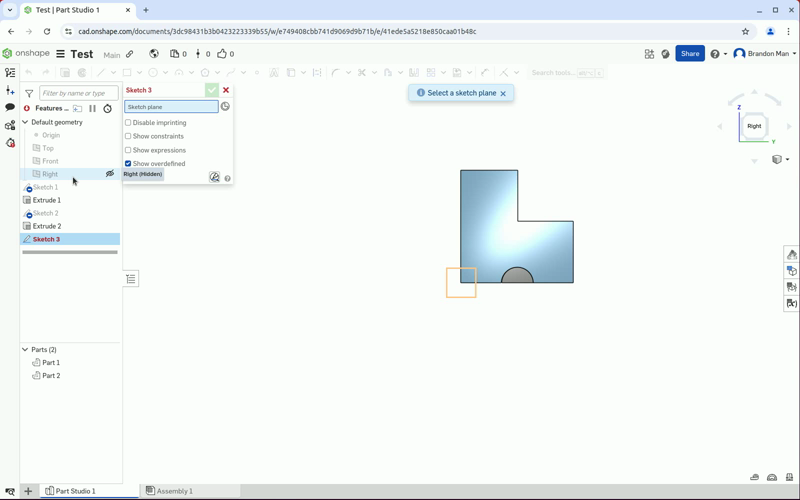
click(73, 176)
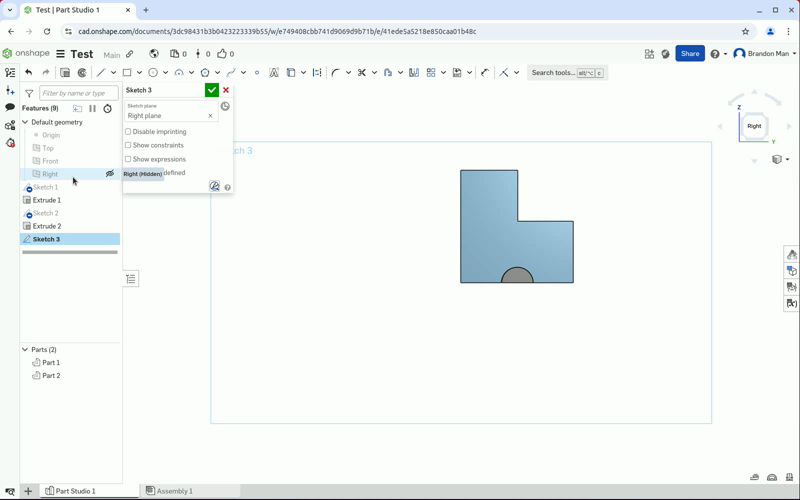
mouse_move(73, 352)
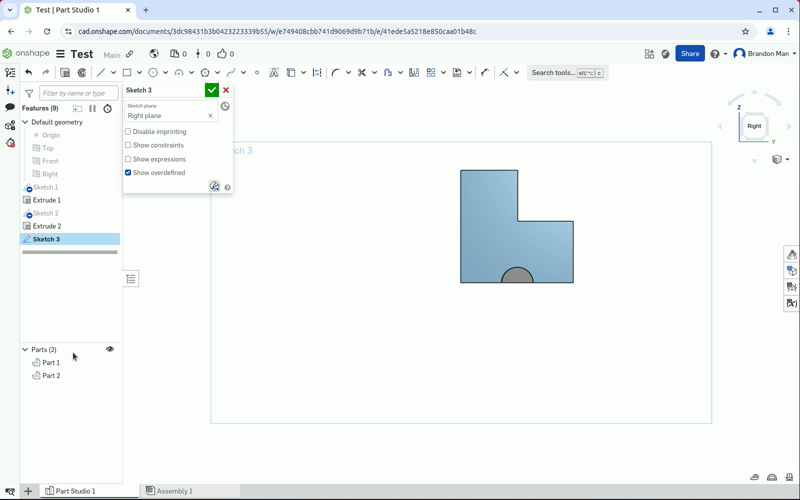
key(y)
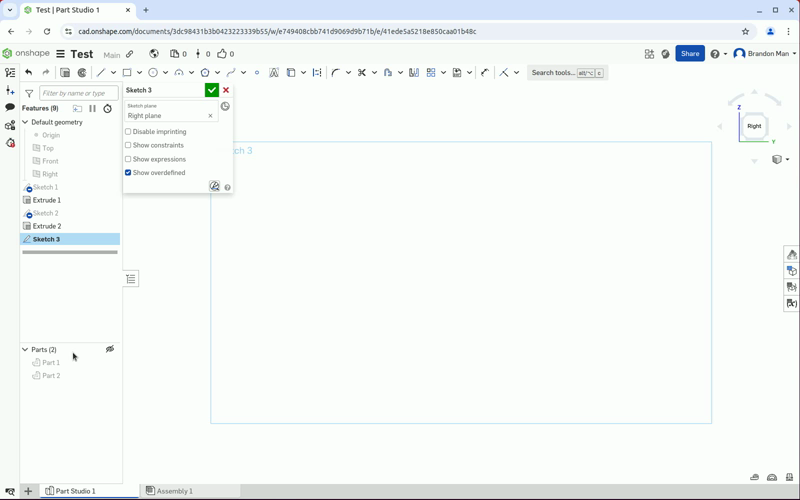
key(l)
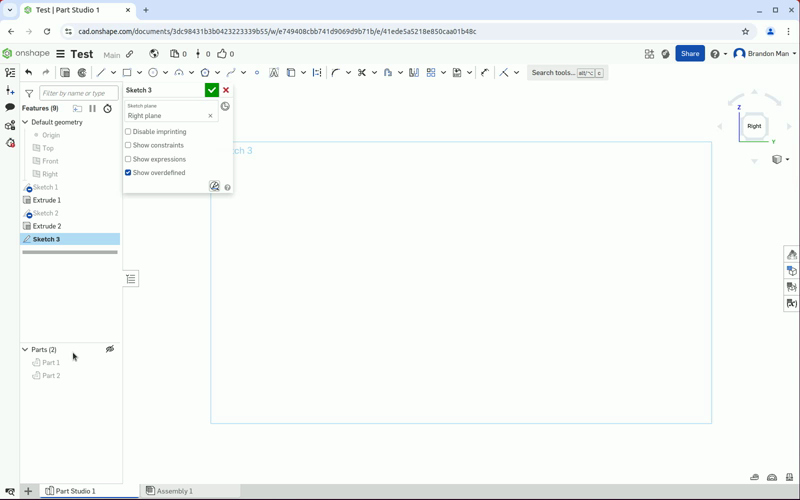
key_down(shift)
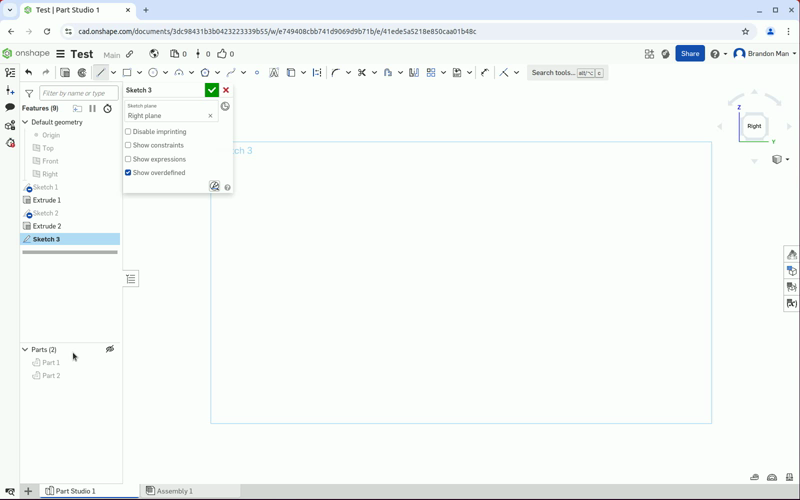
mouse_move(516, 220)
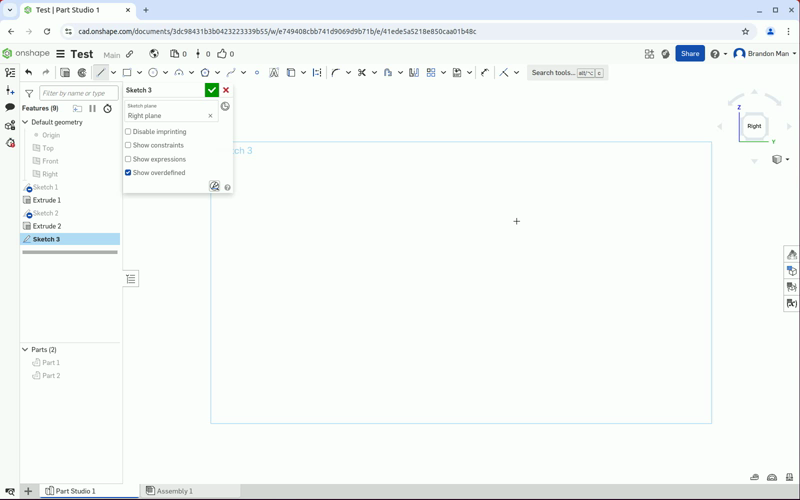
click(516, 220)
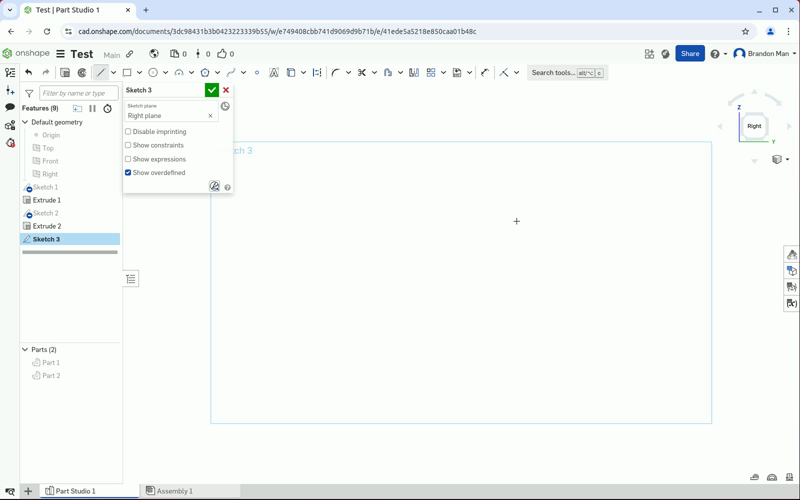
key_up(shift)
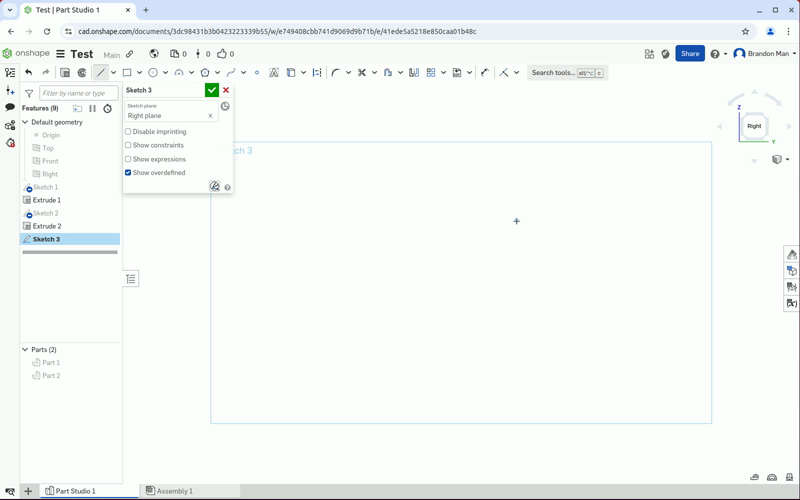
key_down(shift)
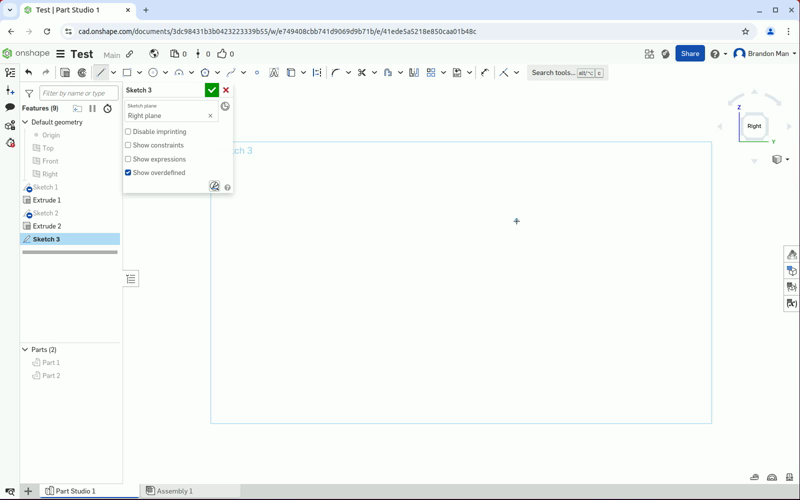
mouse_move(546, 220)
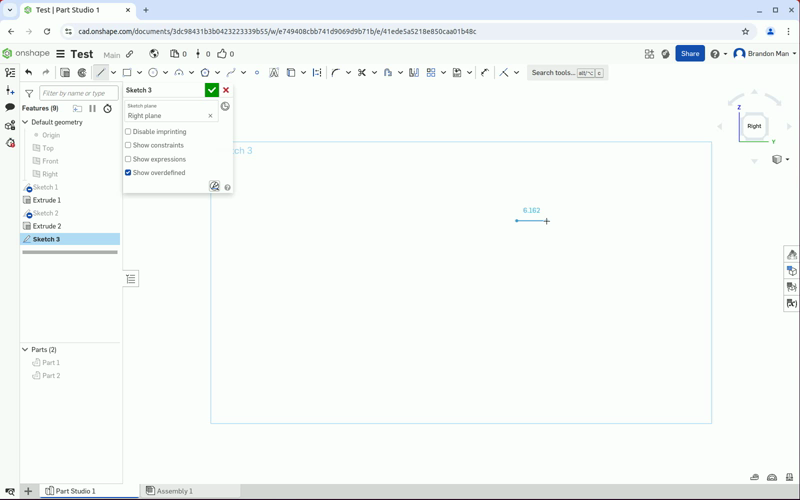
mouse_move(573, 220)
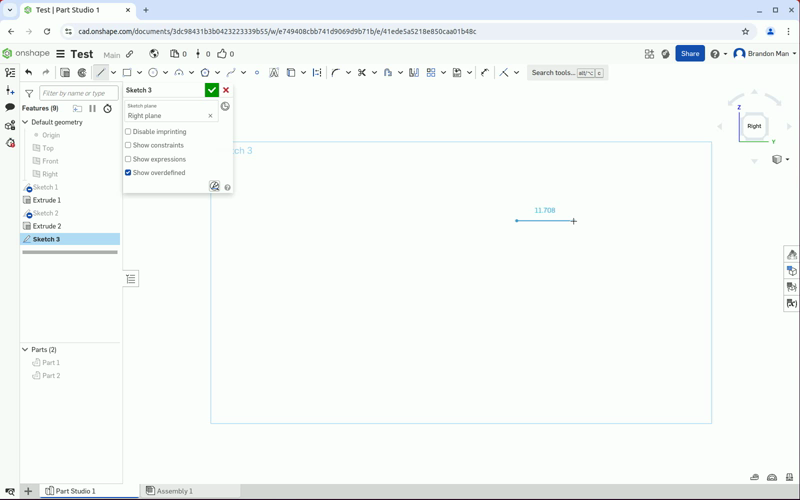
click(573, 220)
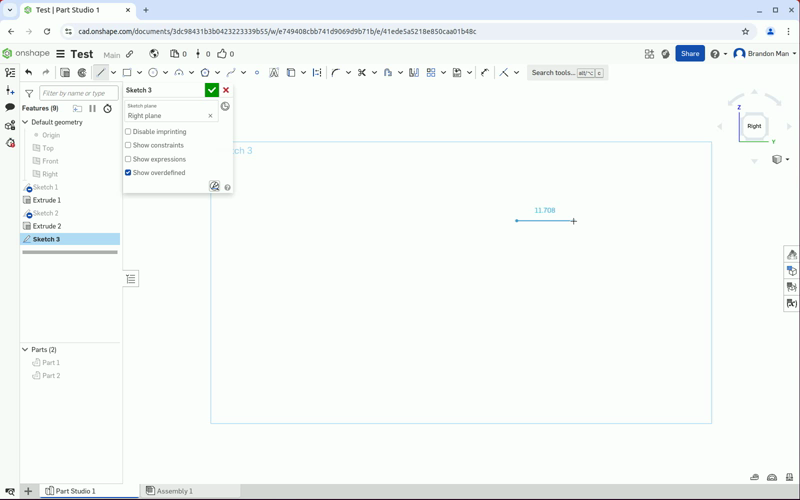
key_up(shift)
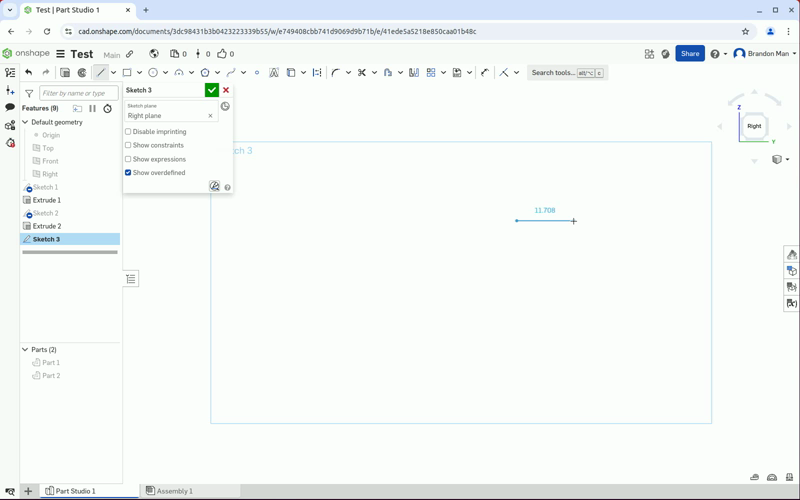
key_down(shift)
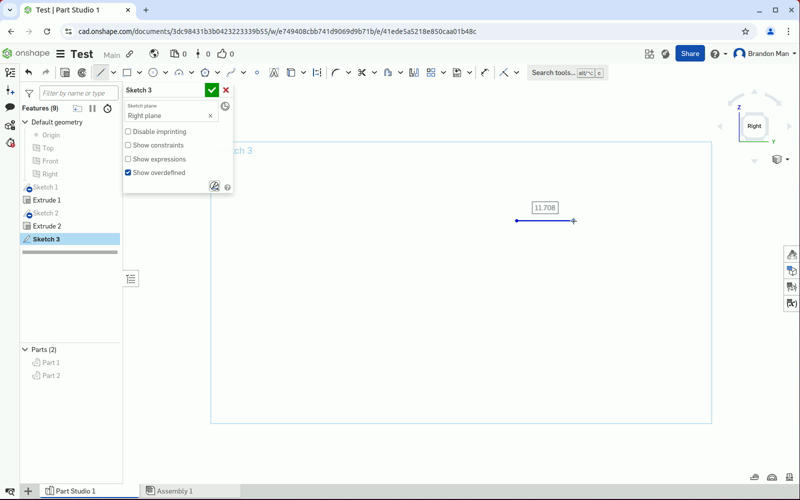
mouse_move(589, 220)
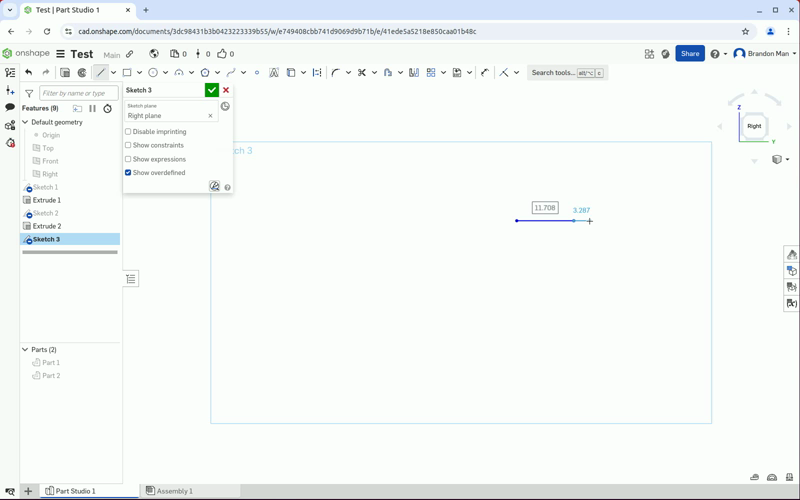
mouse_move(573, 169)
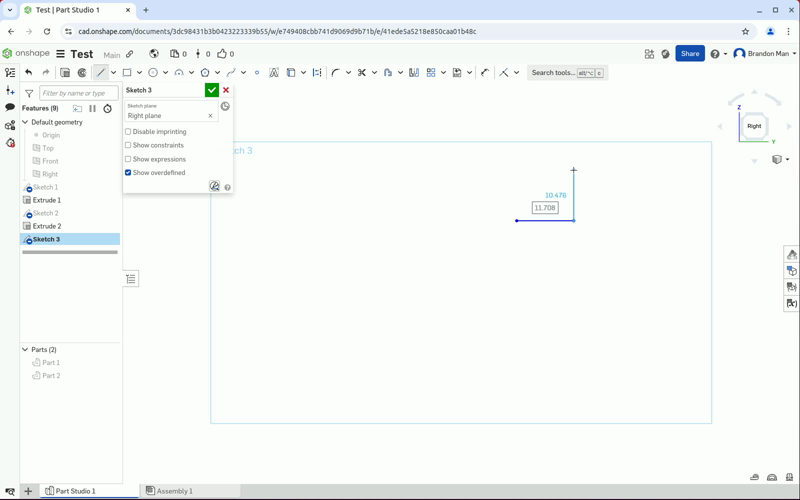
click(573, 169)
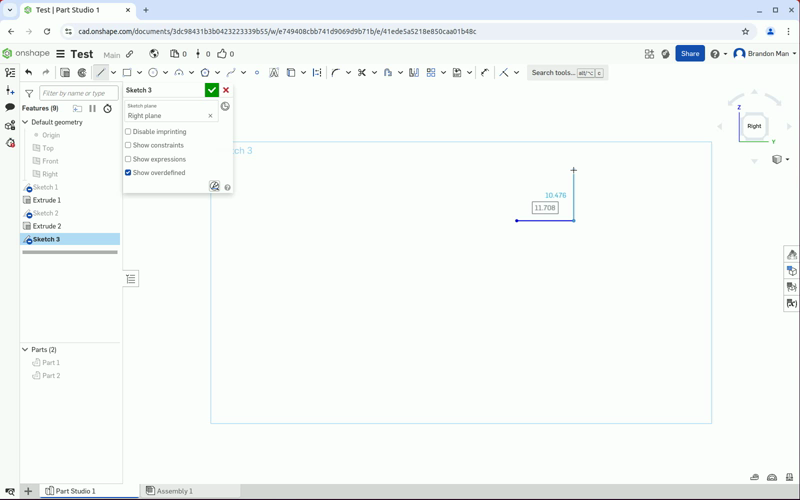
key_up(shift)
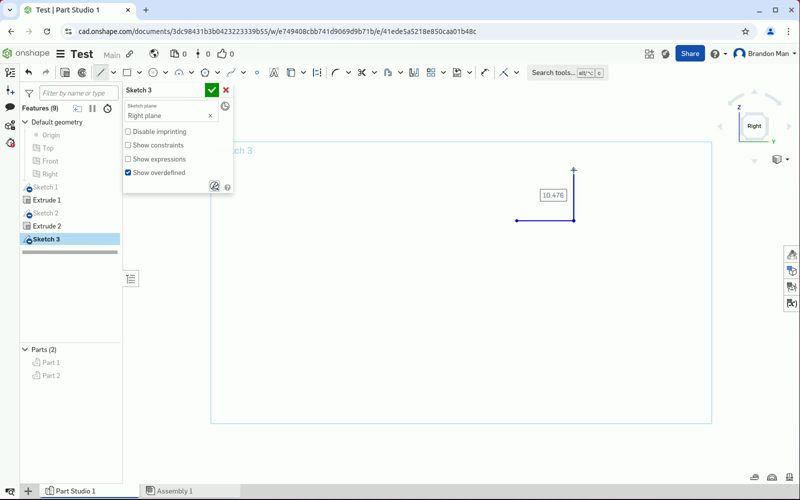
key_down(shift)
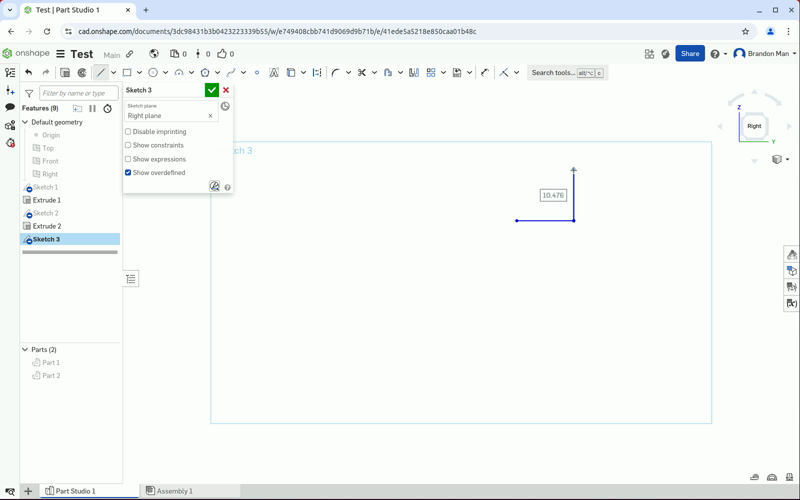
mouse_move(589, 169)
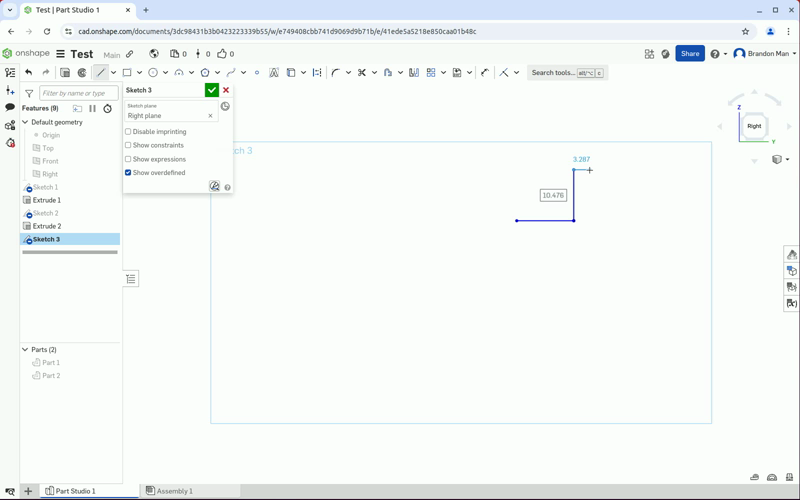
mouse_move(516, 169)
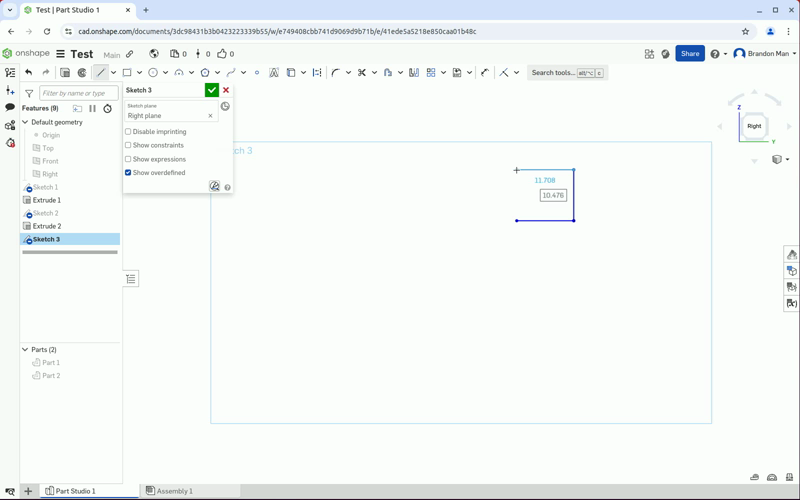
click(516, 169)
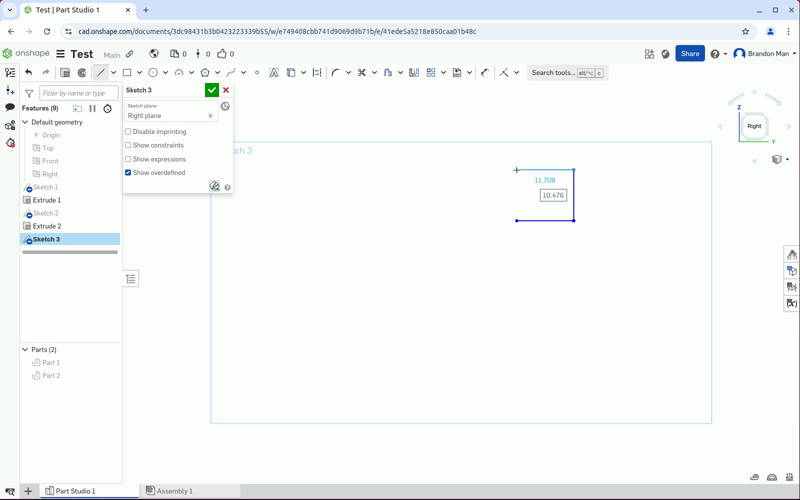
key_up(shift)
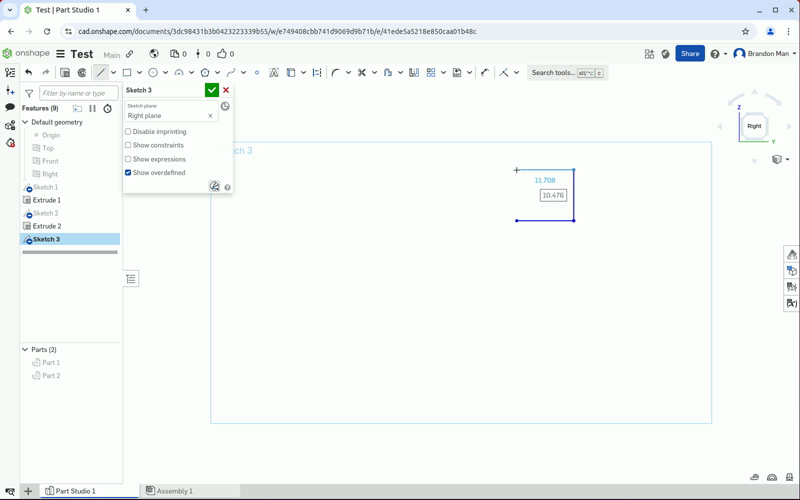
mouse_move(546, 169)
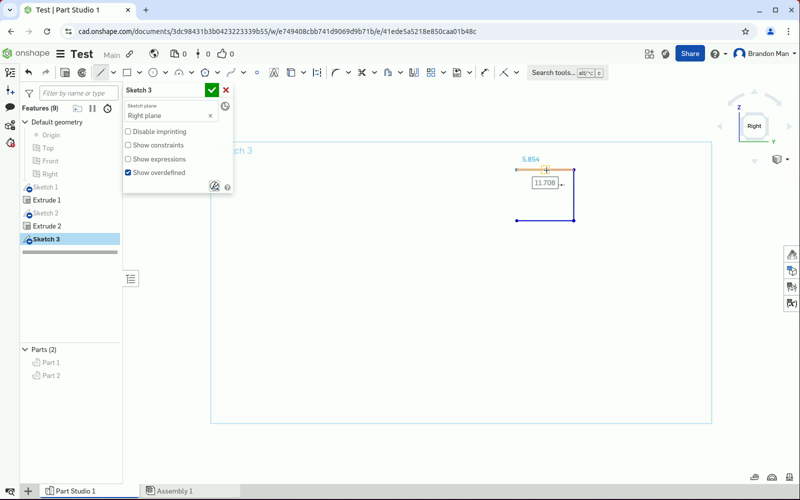
key_down(shift)
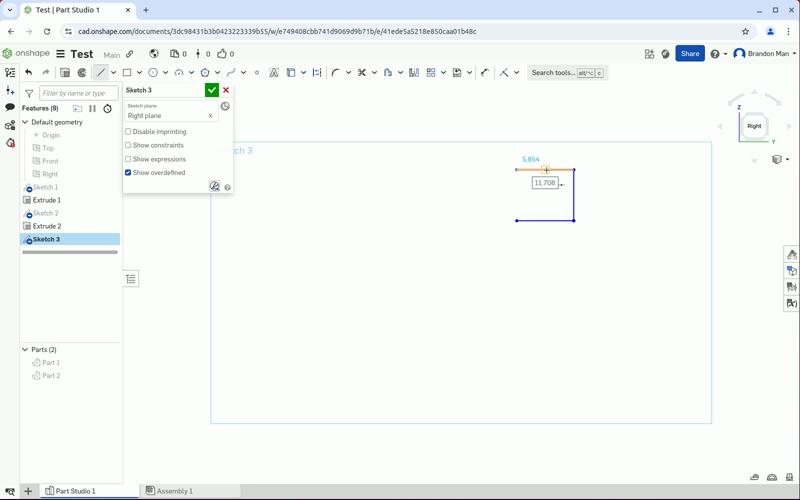
mouse_move(516, 220)
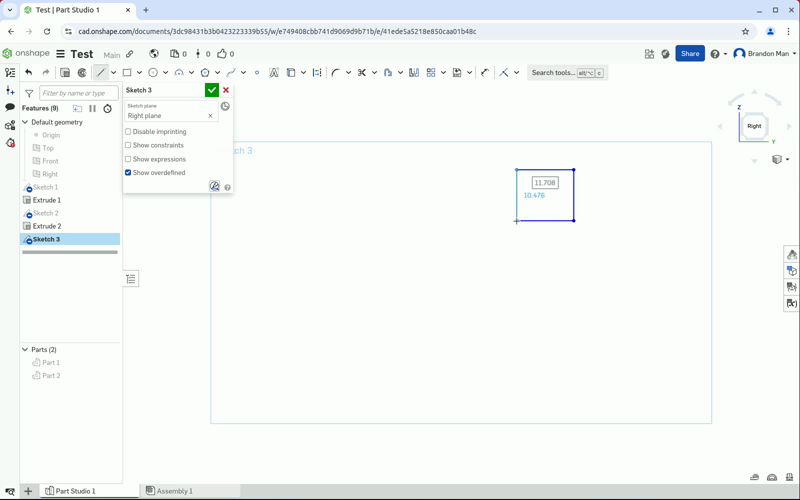
key_up(shift)
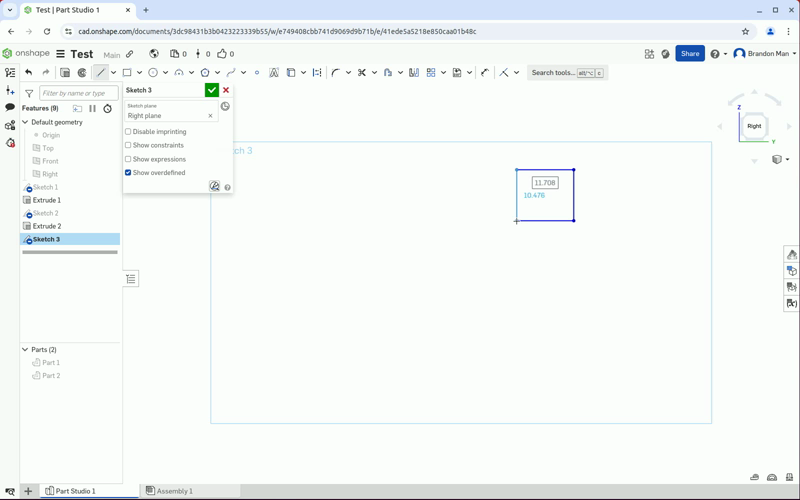
click(516, 220)
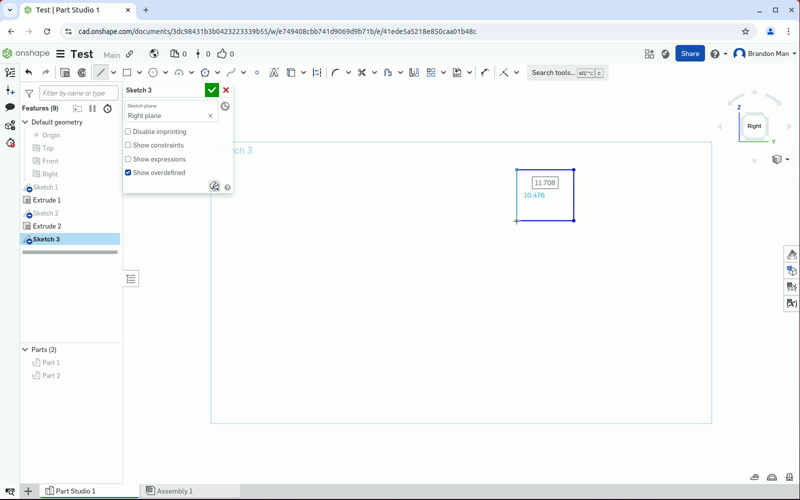
key(esc)
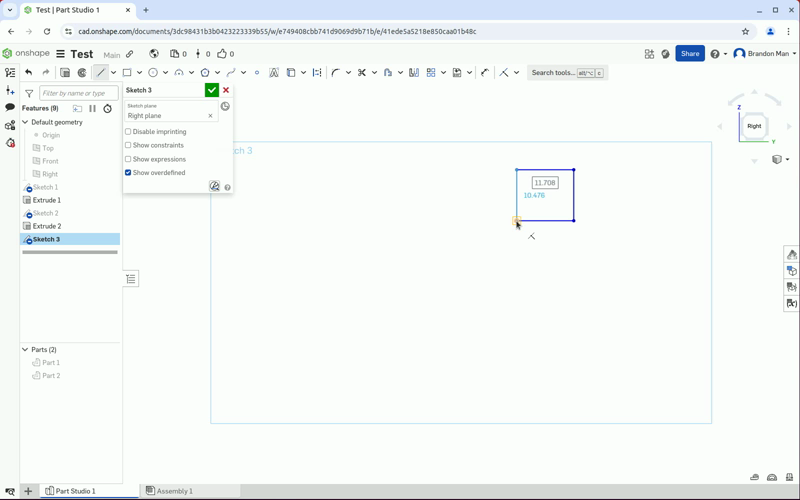
mouse_move(569, 189)
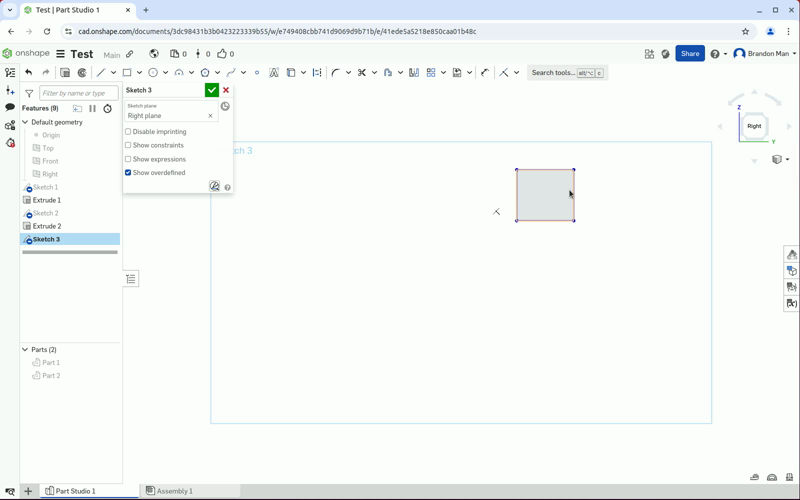
click(569, 189)
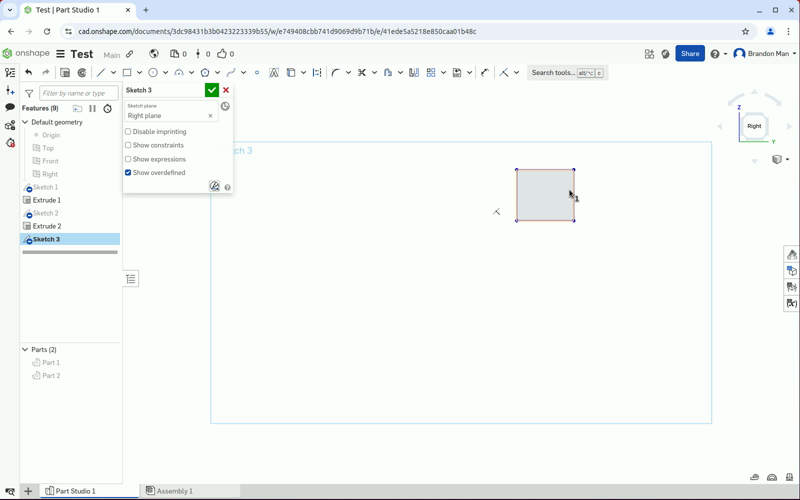
mouse_move(73, 352)
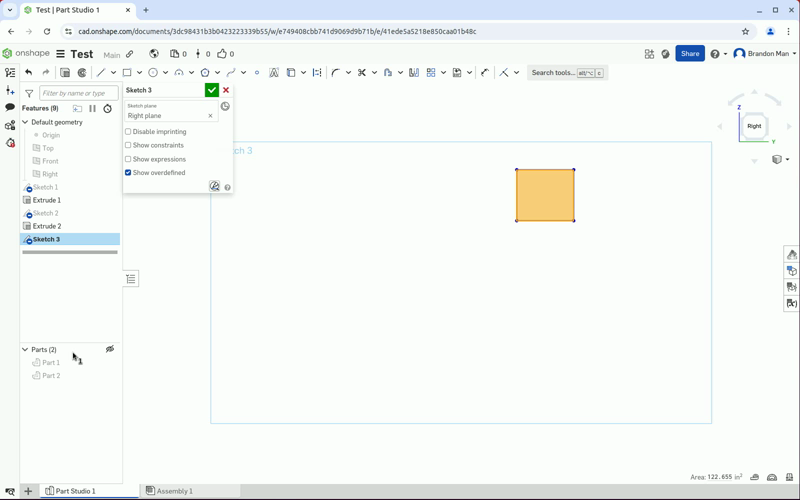
key(shift+y)
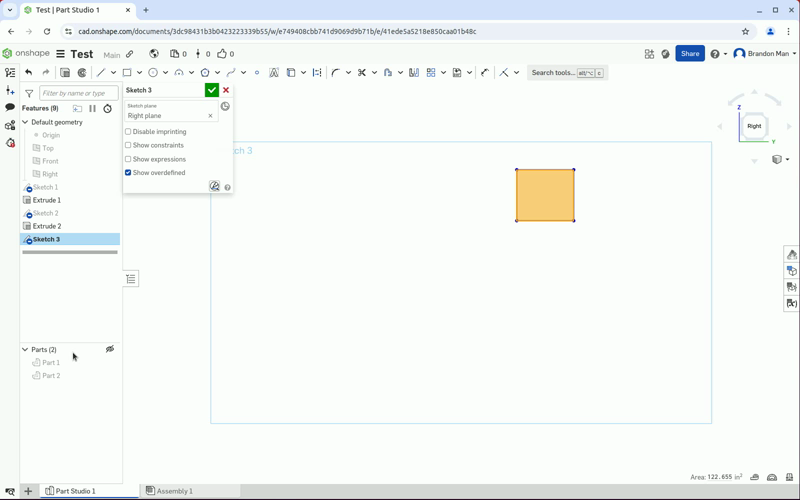
key(shift+e)
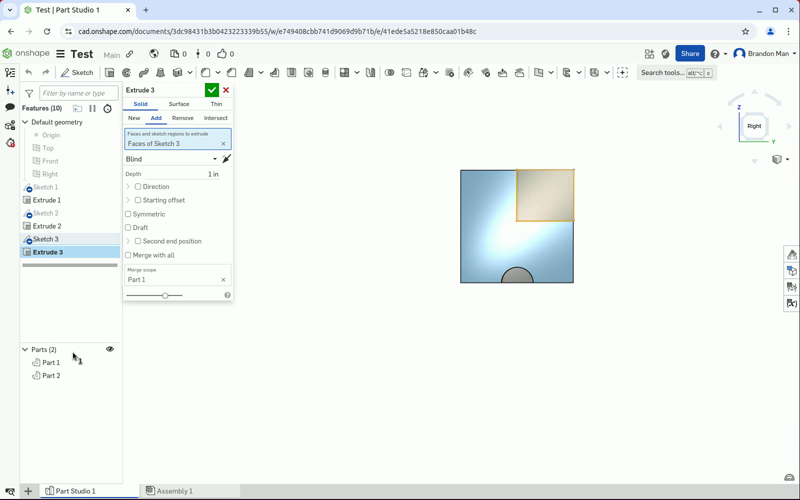
mouse_move(143, 106)
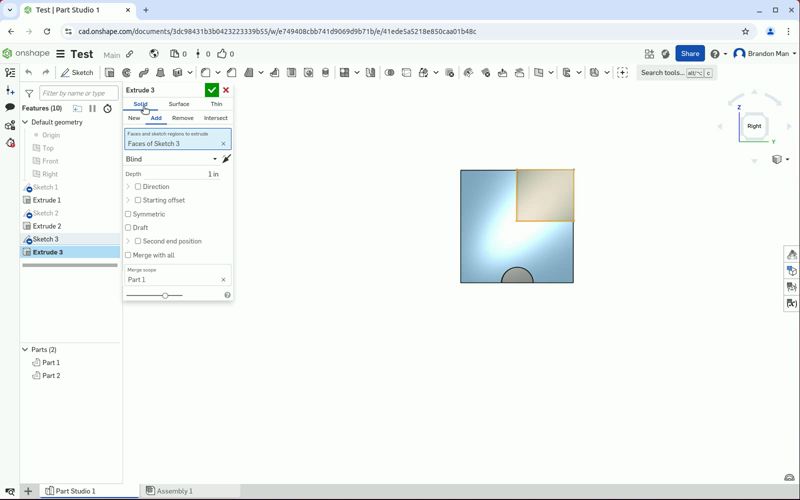
click(143, 106)
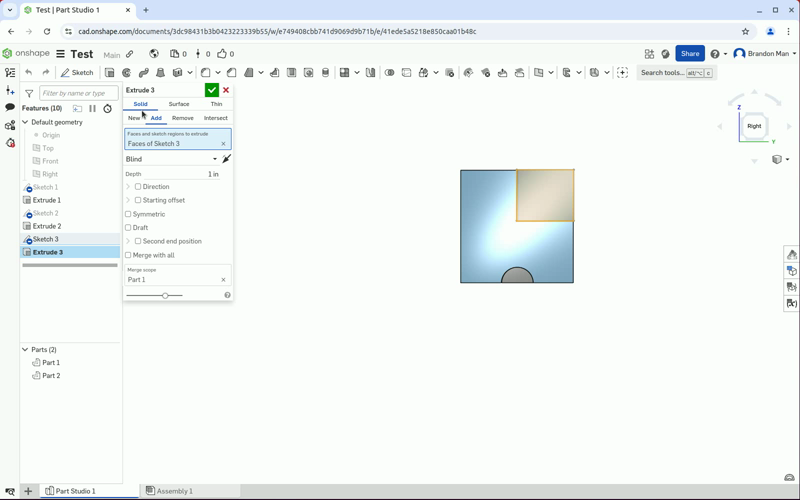
mouse_move(137, 120)
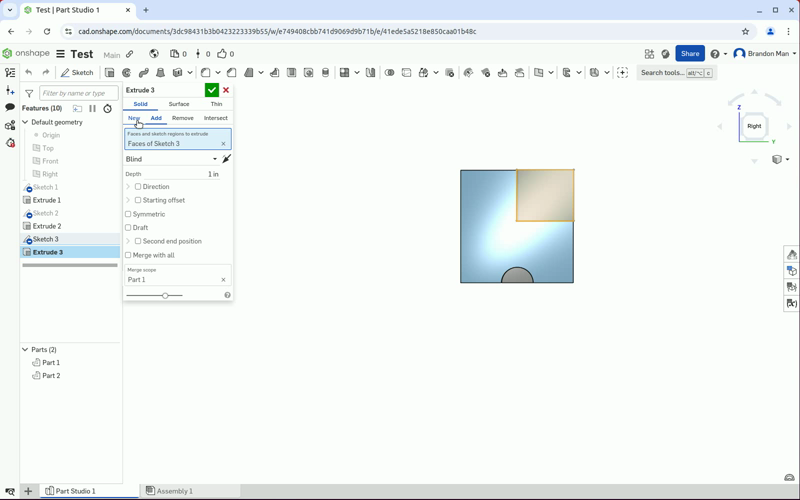
click(137, 120)
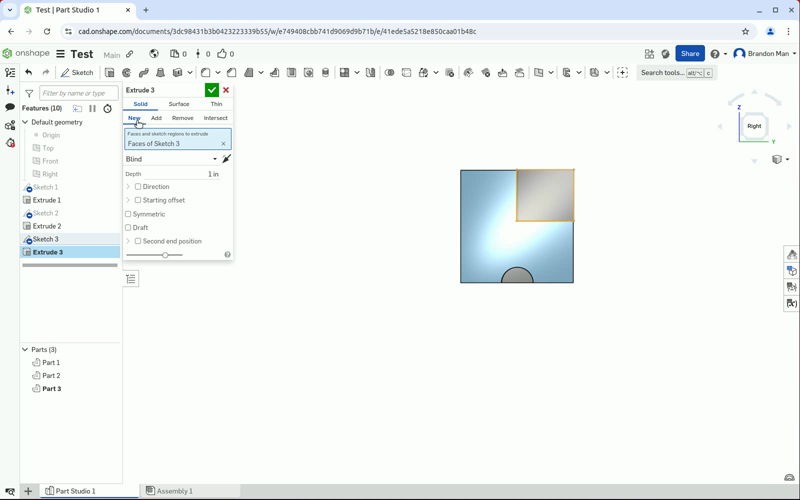
key(tab, 4)
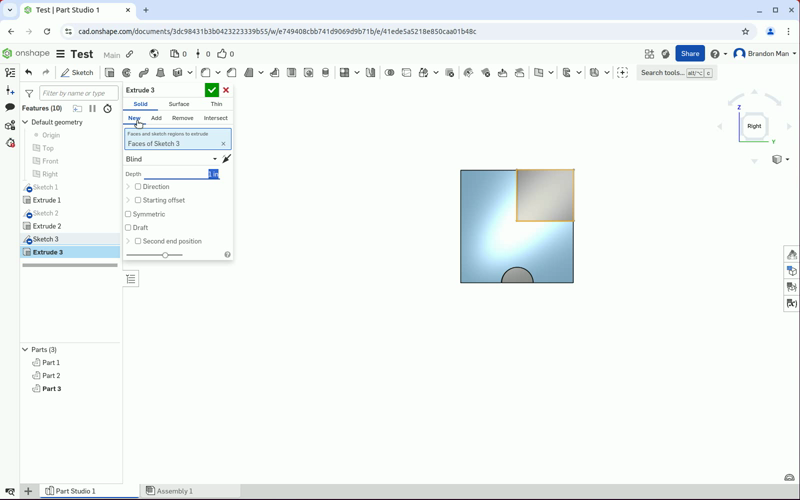
text(-23.108)
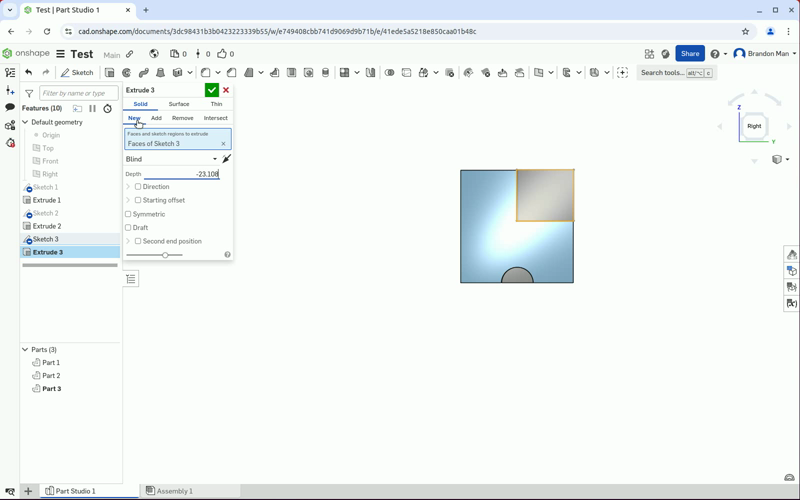
key(enter)
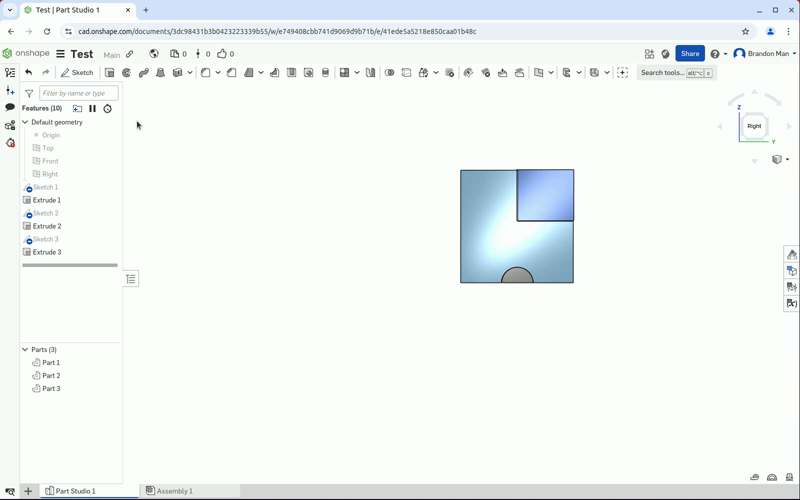
key(shift+h)
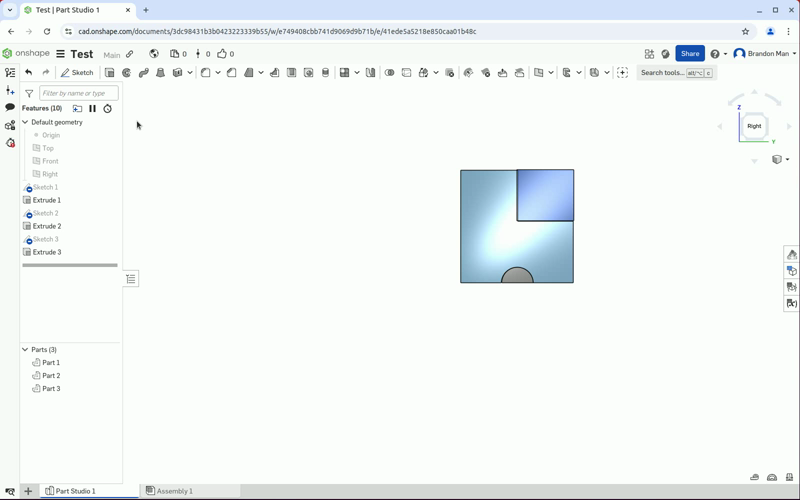
key(shift+h)
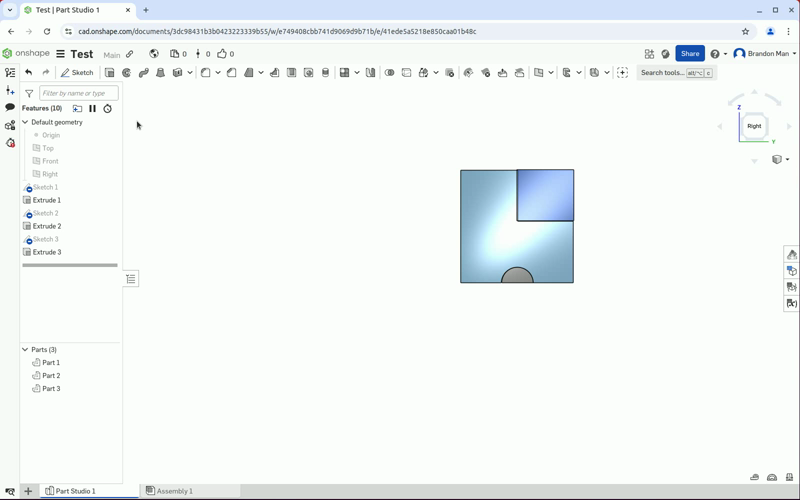
mouse_move(73, 189)
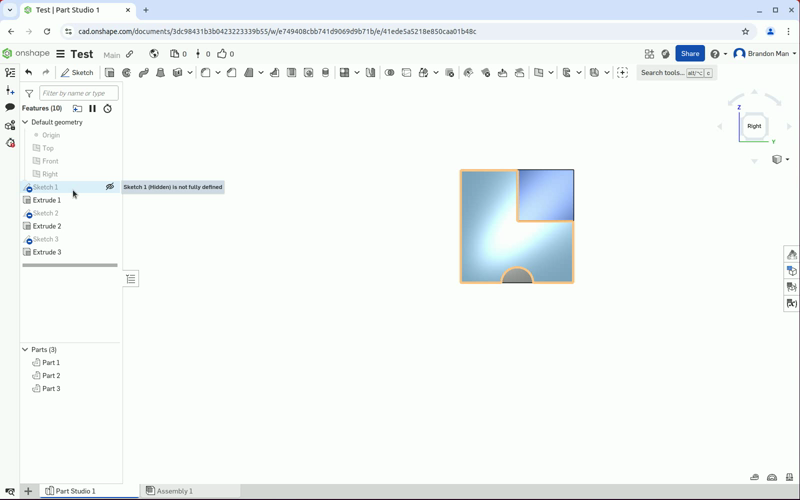
click(73, 189)
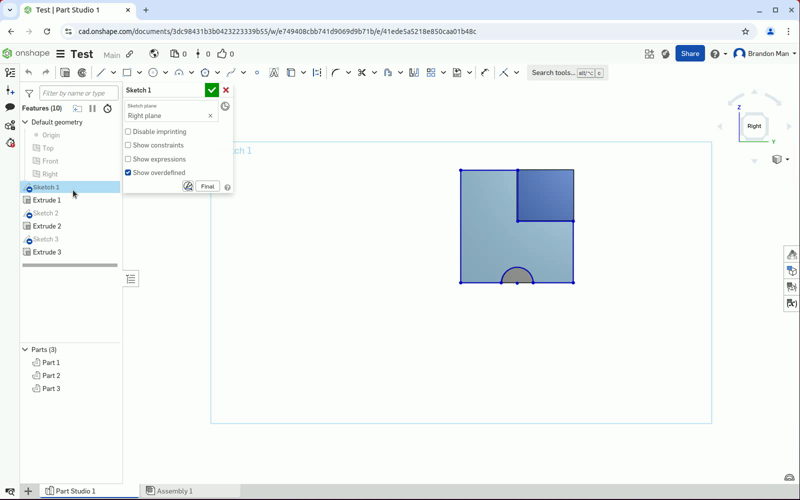
mouse_move(229, 92)
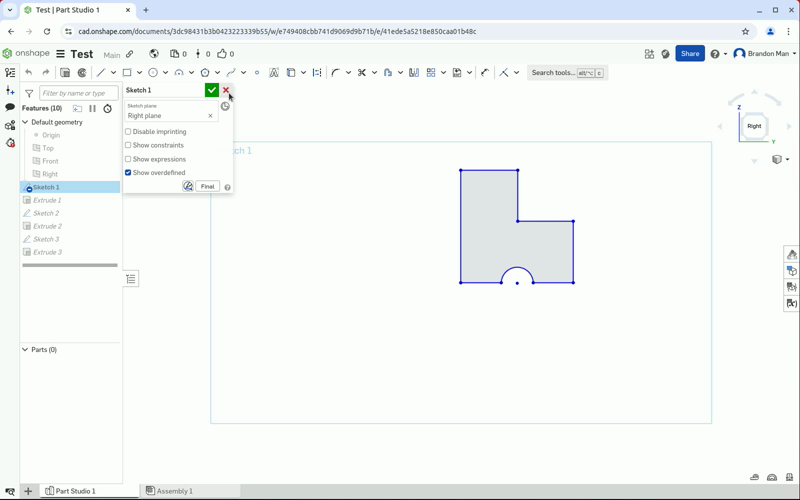
click(229, 92)
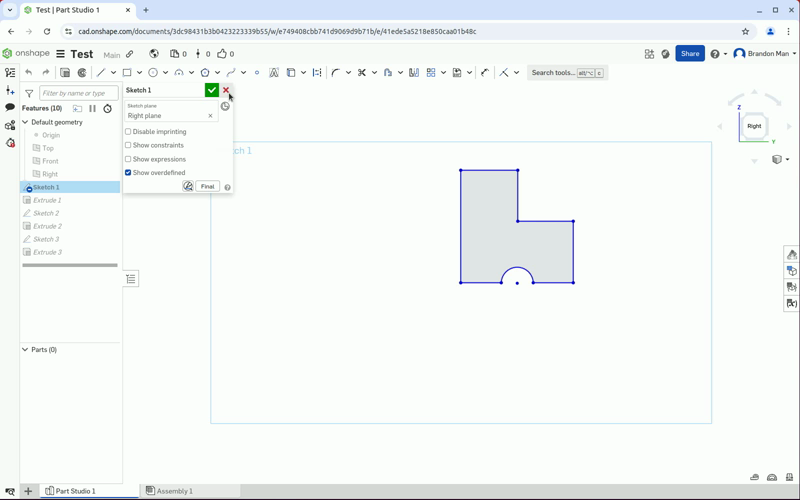
key(shift+s)
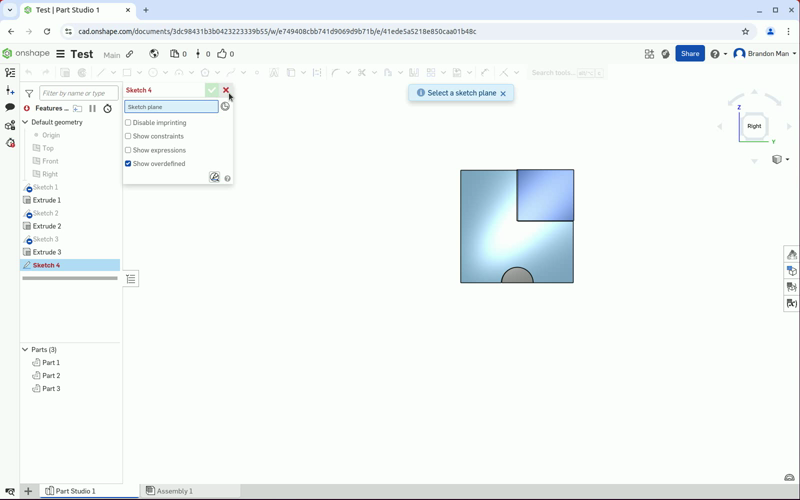
mouse_move(73, 176)
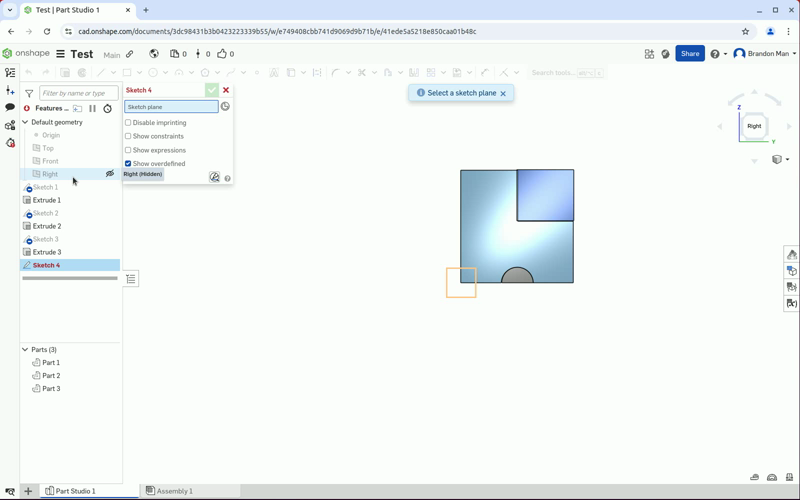
click(73, 176)
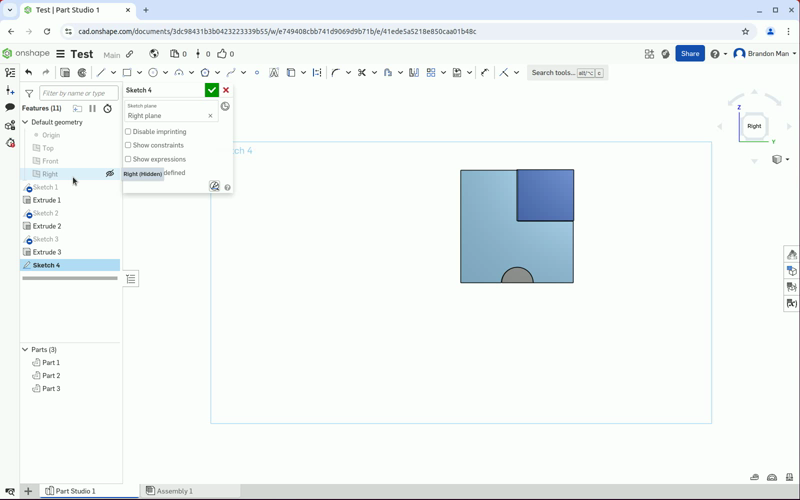
mouse_move(73, 352)
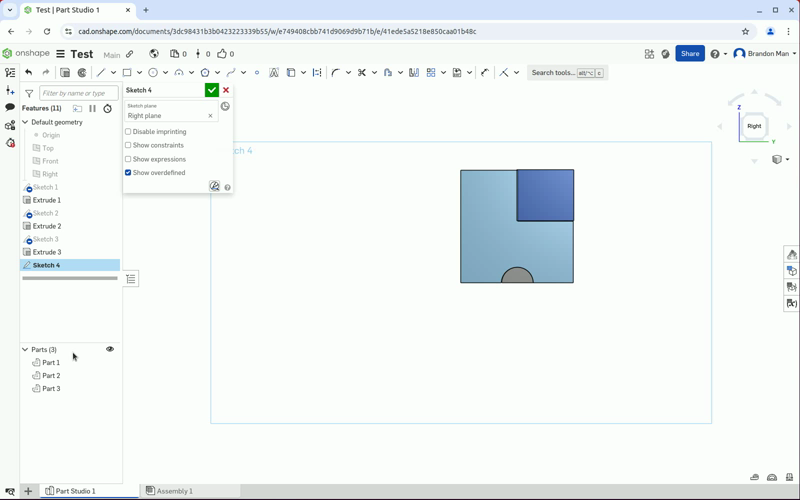
key(y)
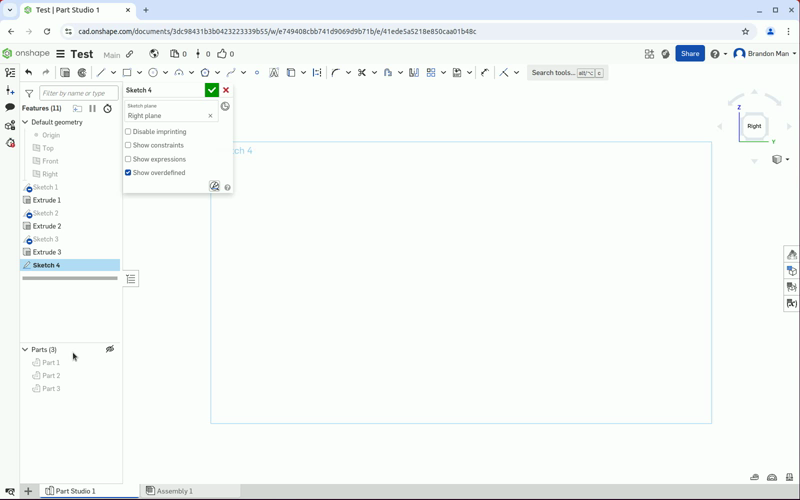
key(l)
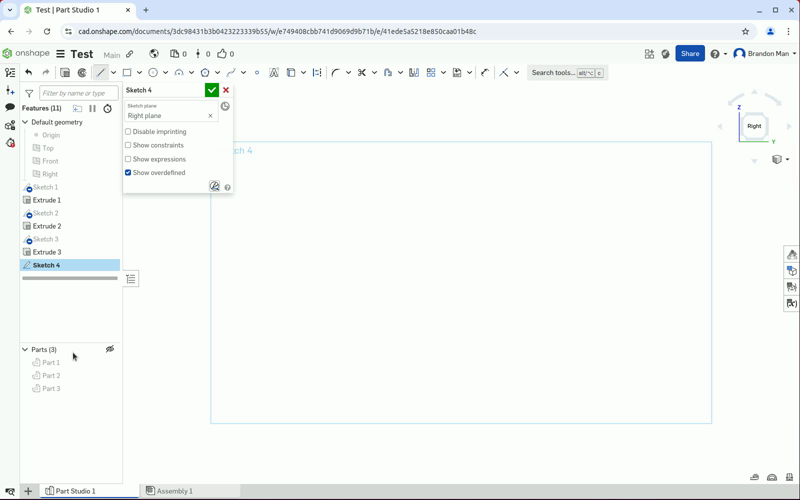
key_down(shift)
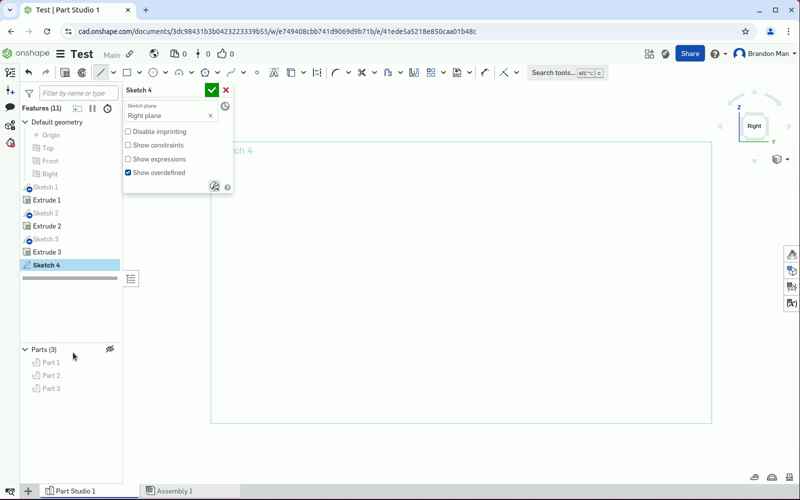
mouse_move(501, 282)
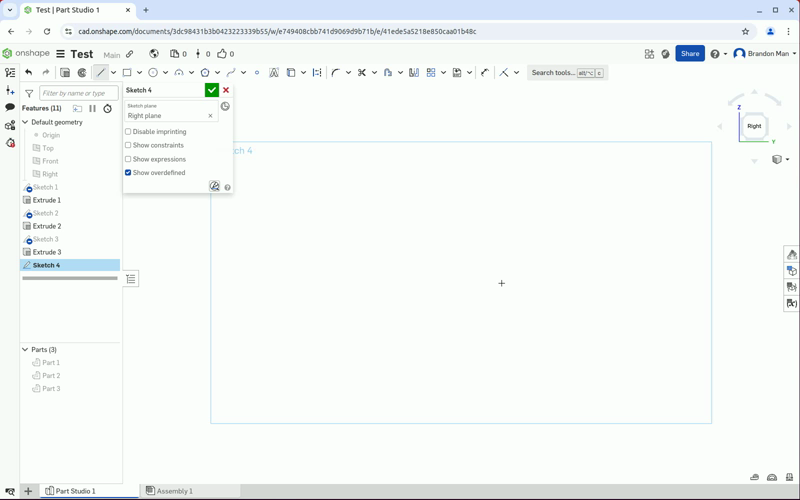
click(501, 282)
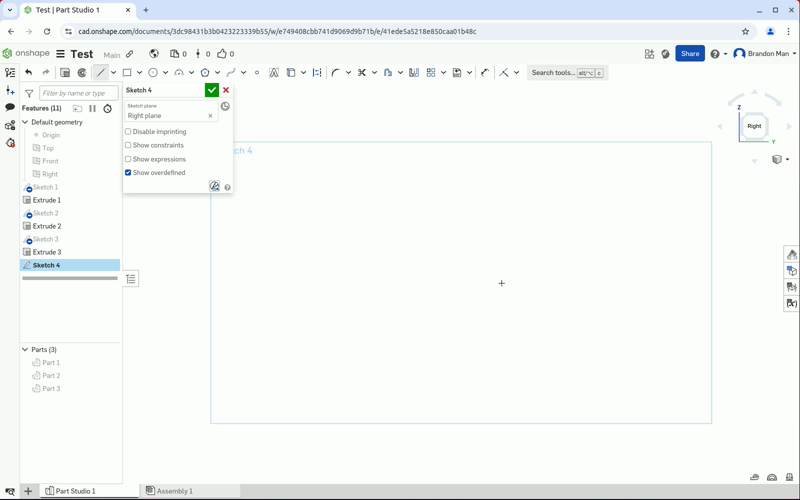
key_up(shift)
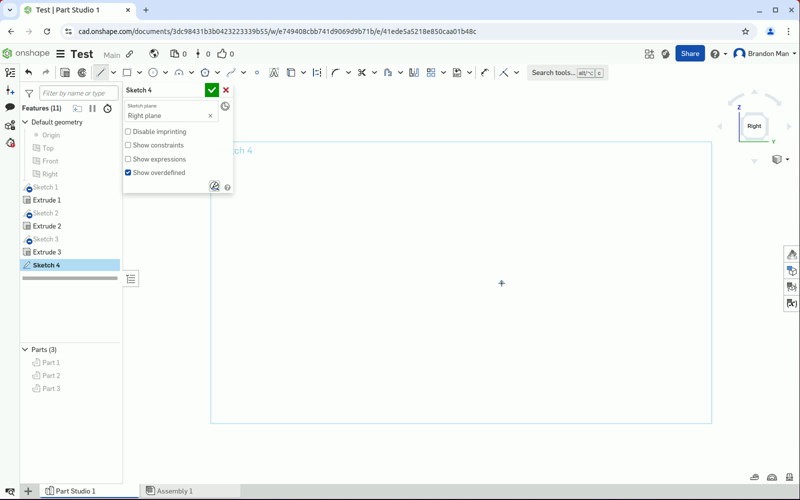
key_down(shift)
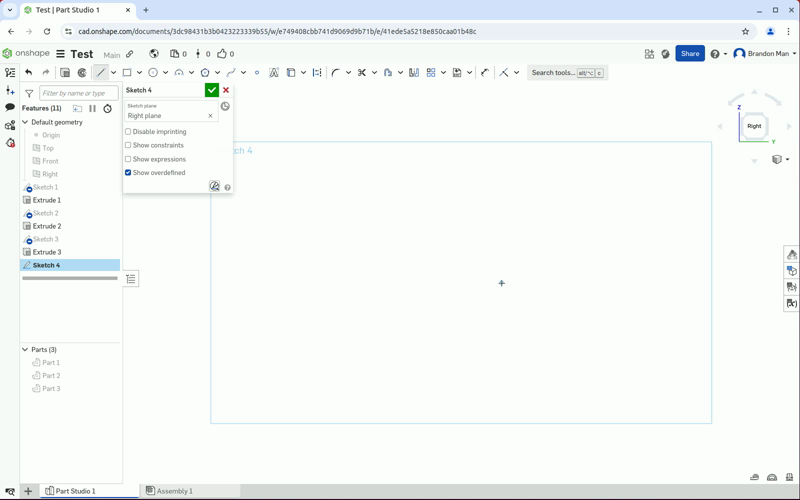
mouse_move(531, 282)
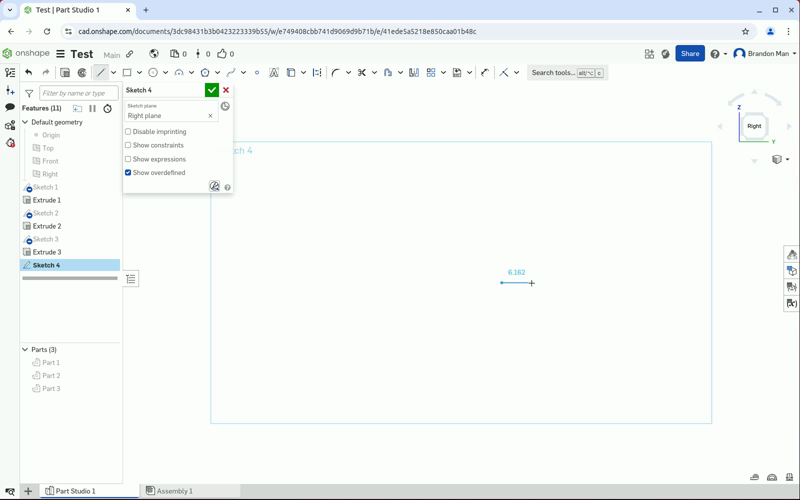
mouse_move(533, 282)
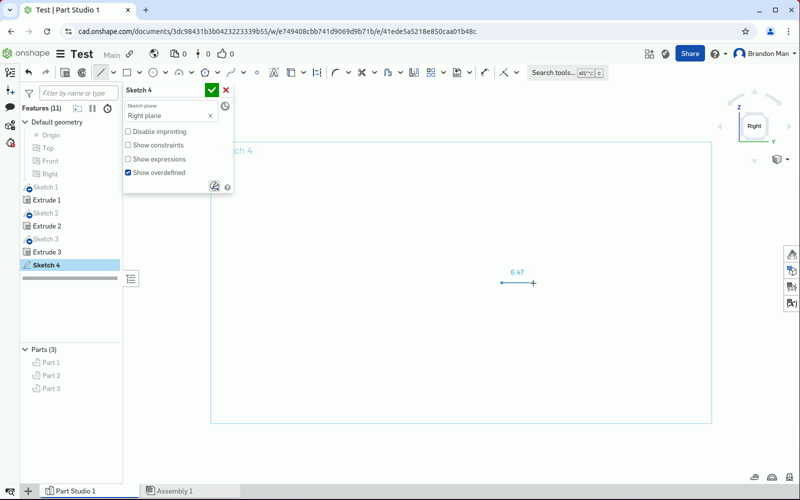
click(533, 282)
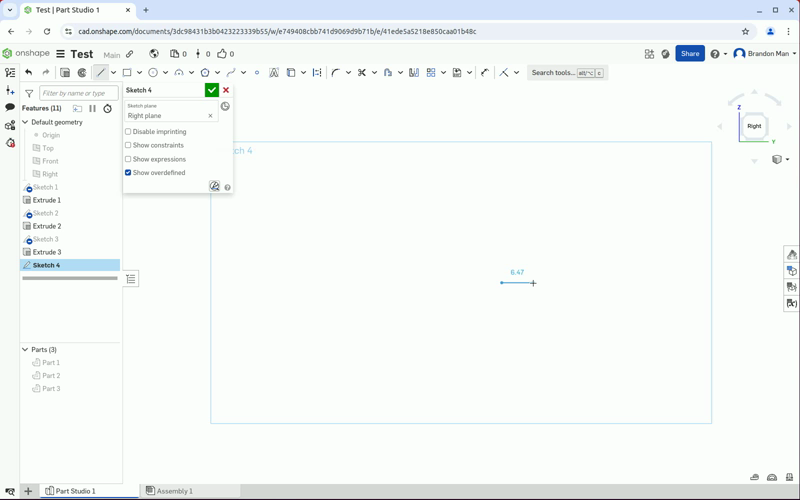
key_up(shift)
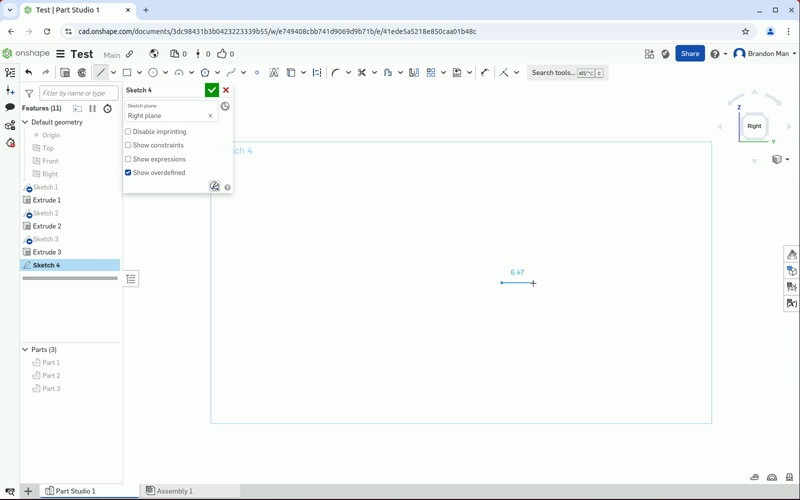
key(esc)
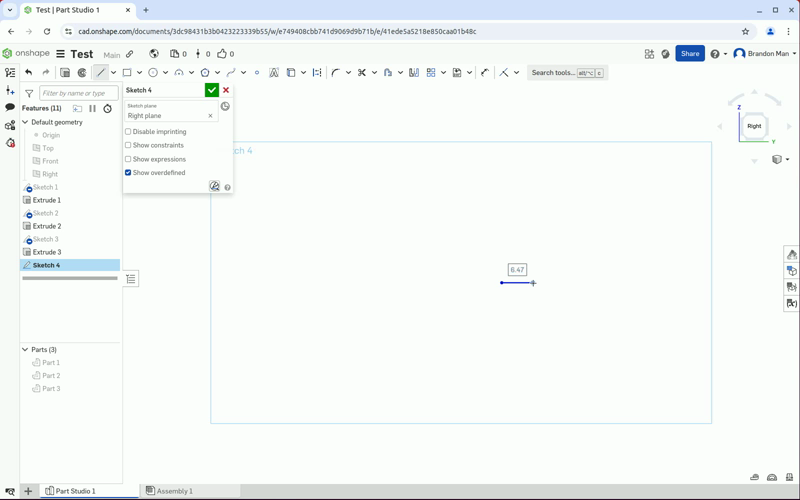
key(a)
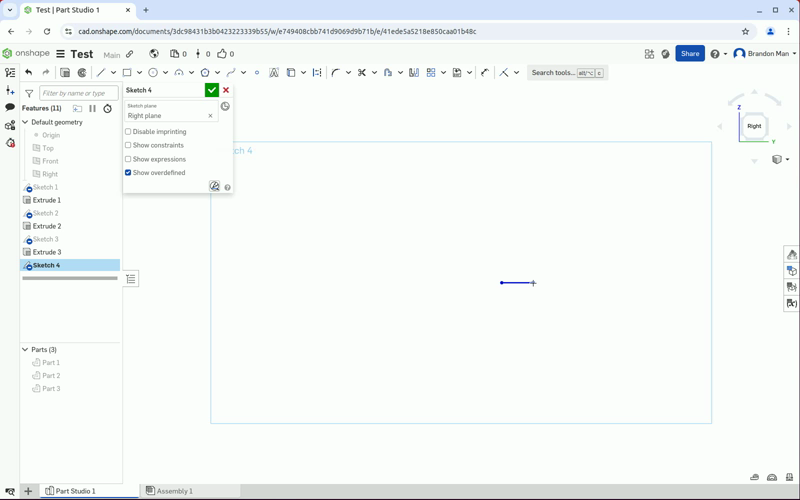
mouse_move(533, 282)
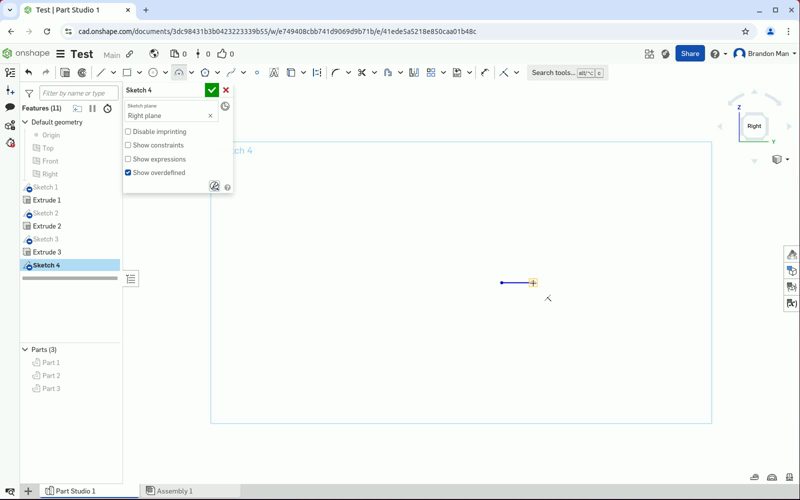
click(533, 282)
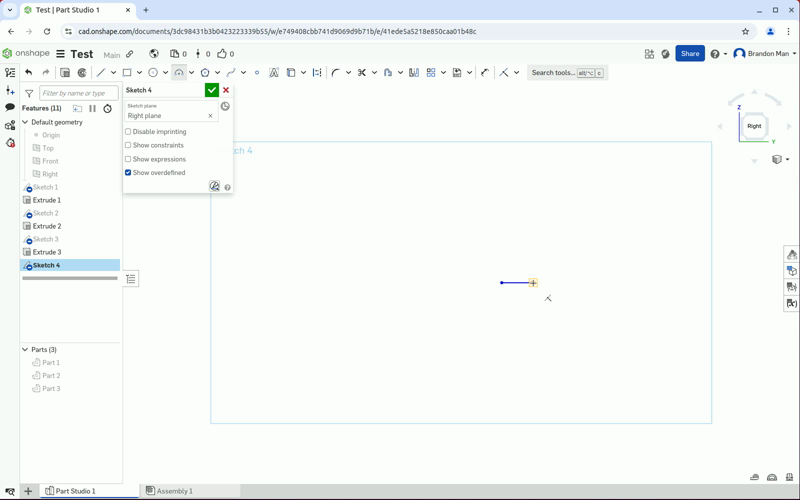
mouse_move(501, 282)
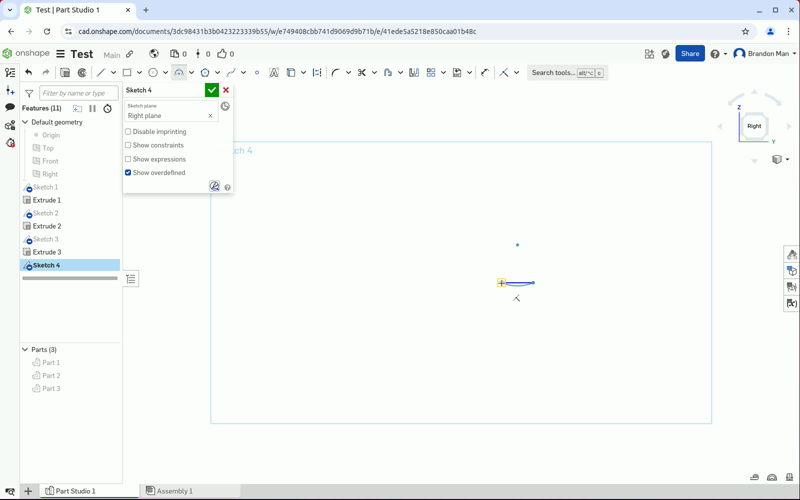
click(501, 282)
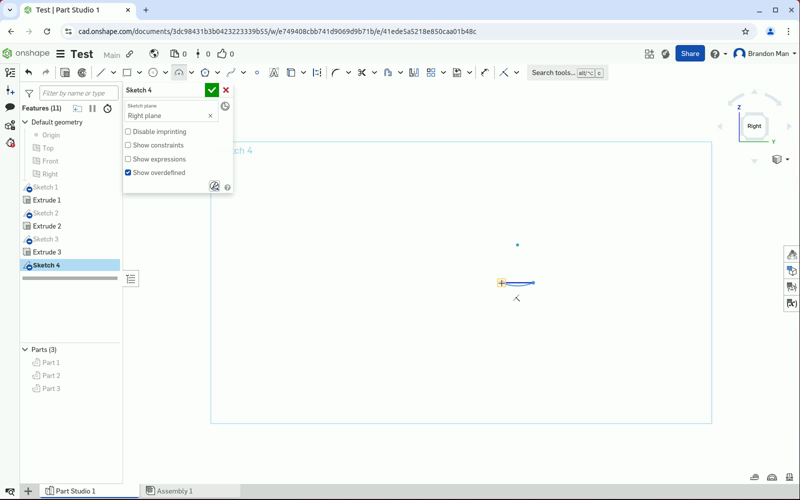
key_down(shift)
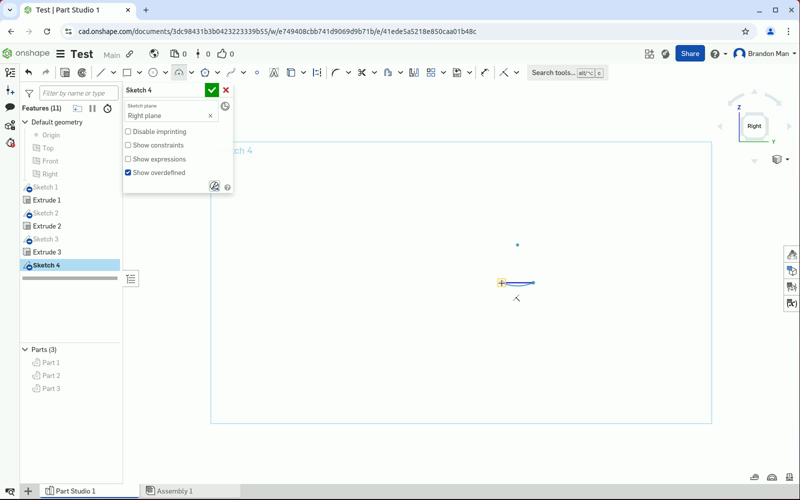
mouse_move(517, 267)
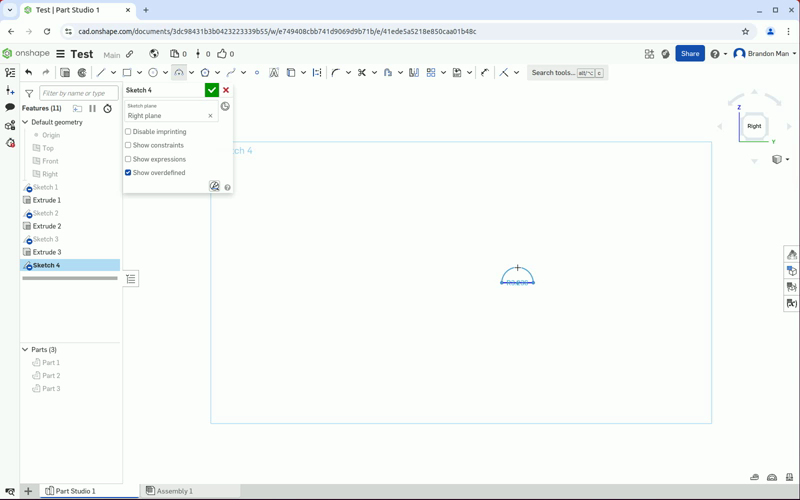
click(517, 267)
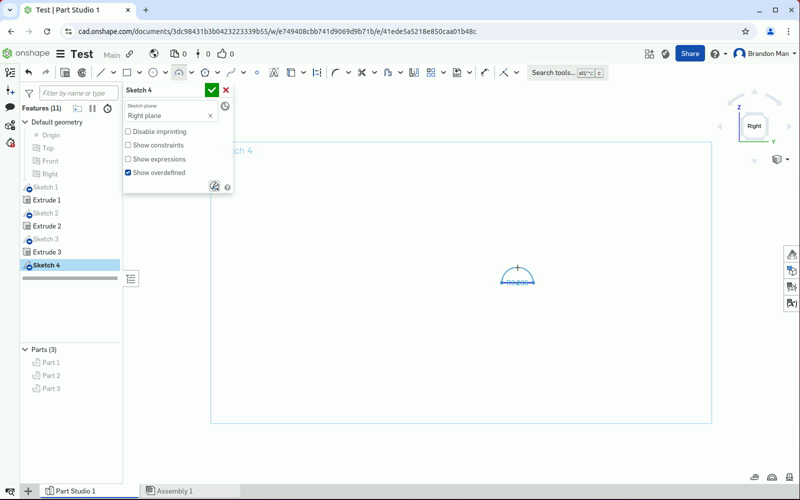
key_up(shift)
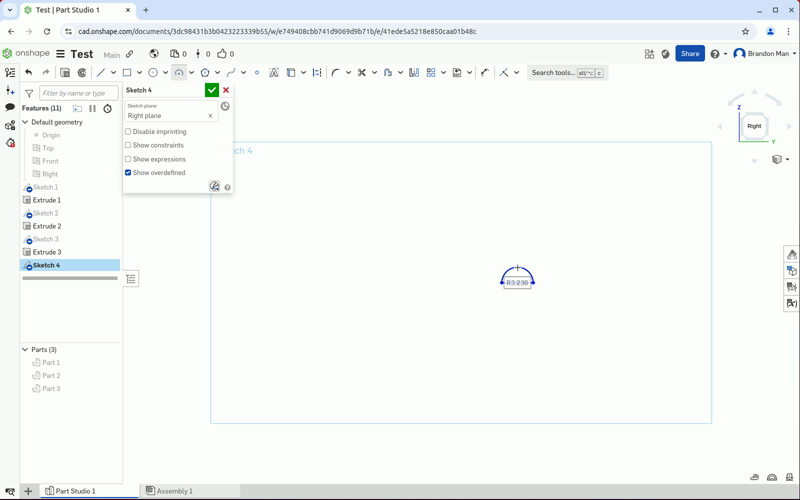
key(esc)
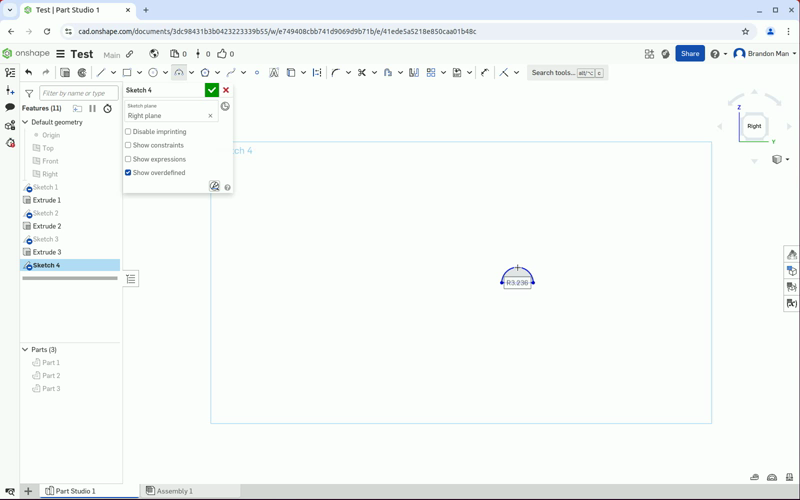
mouse_move(523, 278)
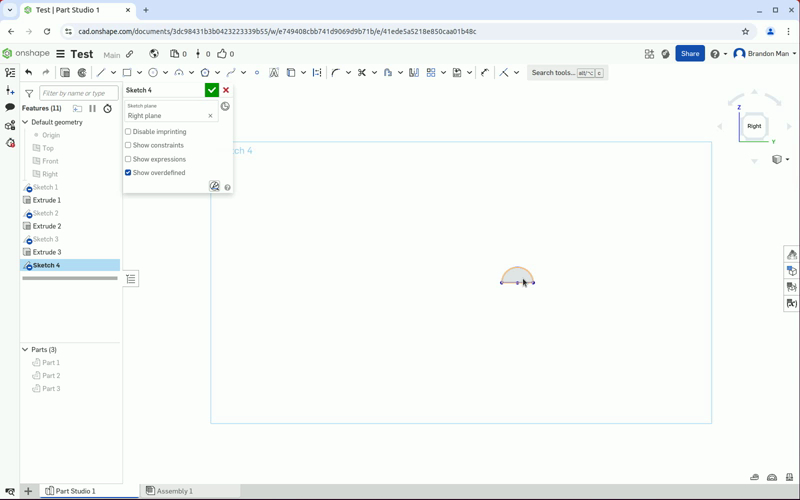
scroll(6)
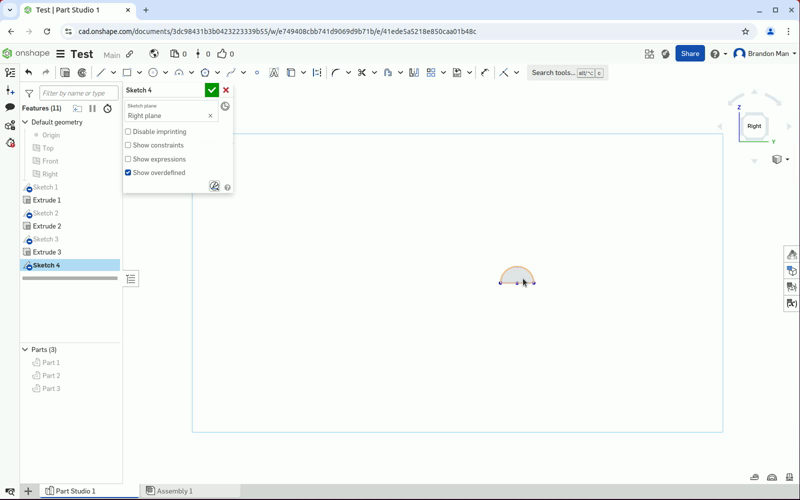
scroll(6)
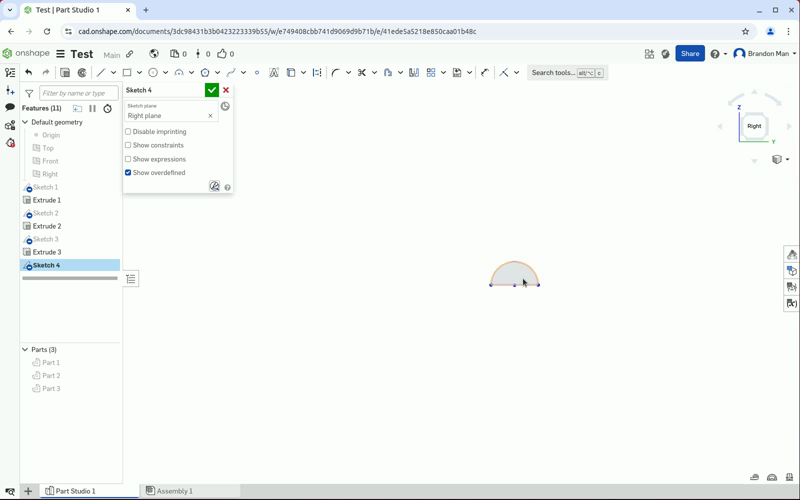
scroll(6)
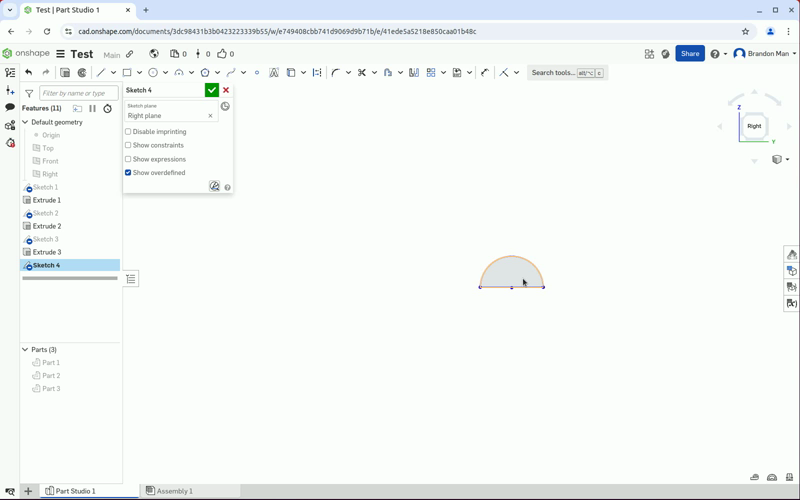
scroll(6)
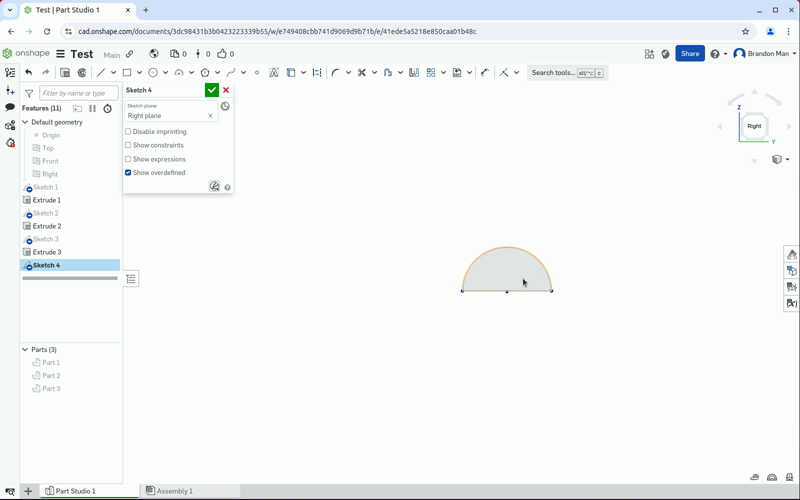
scroll(6)
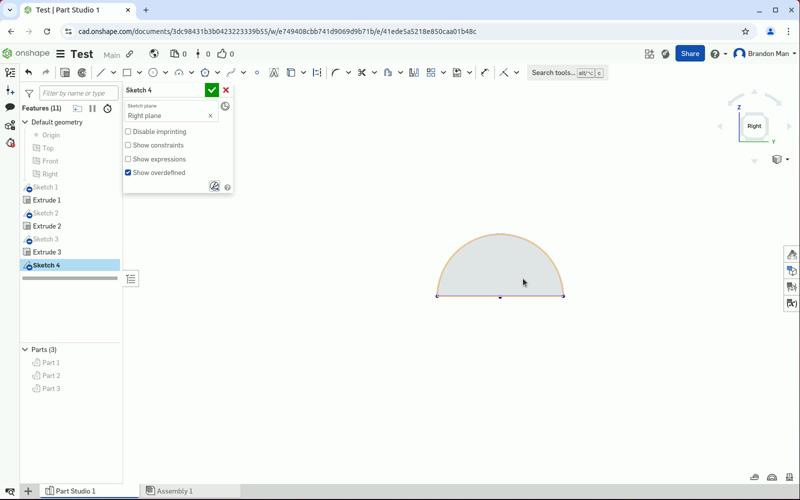
scroll(6)
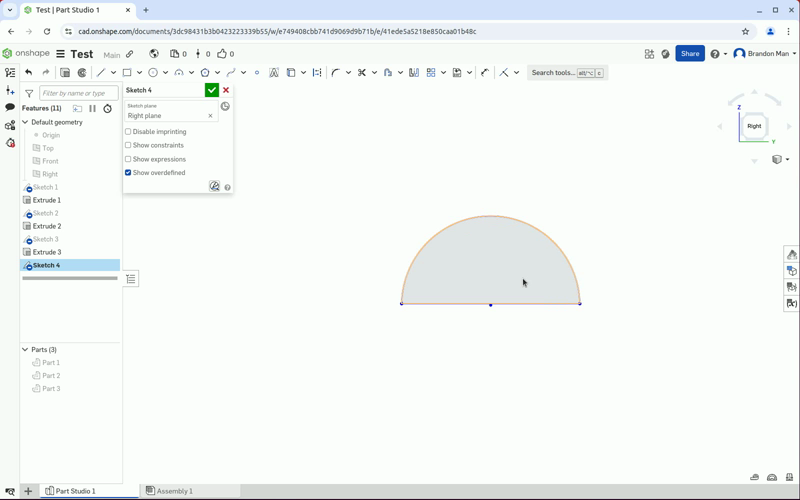
scroll(6)
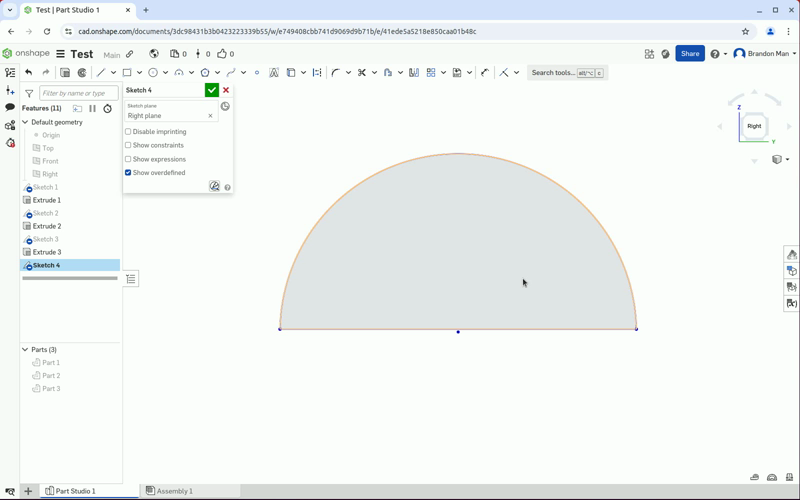
click(523, 278)
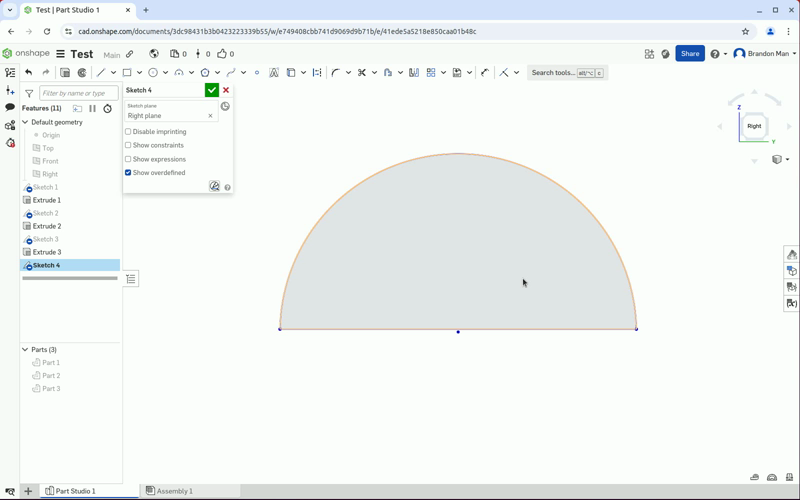
scroll(-6)
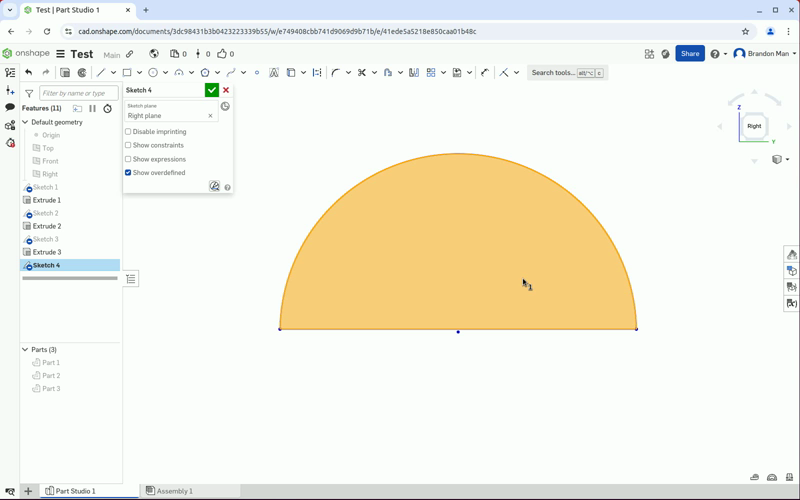
scroll(-6)
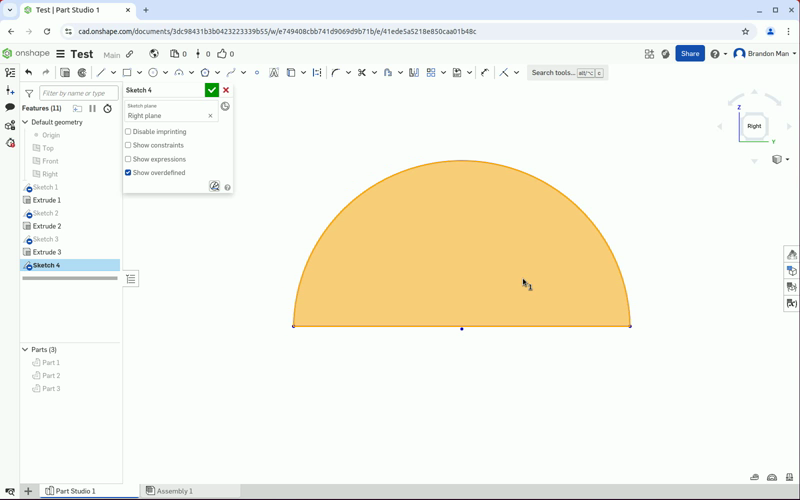
scroll(-6)
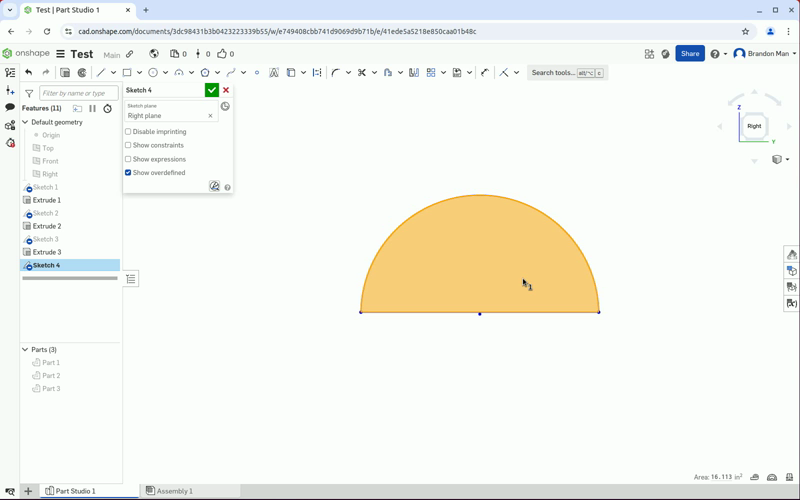
scroll(-6)
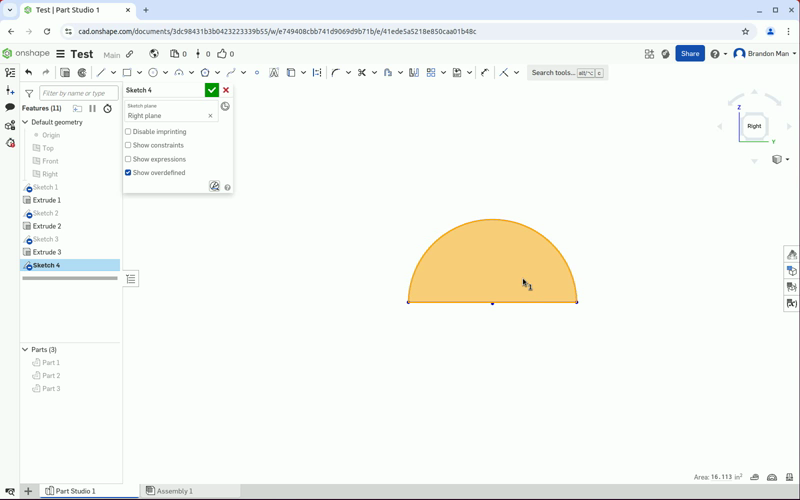
scroll(-6)
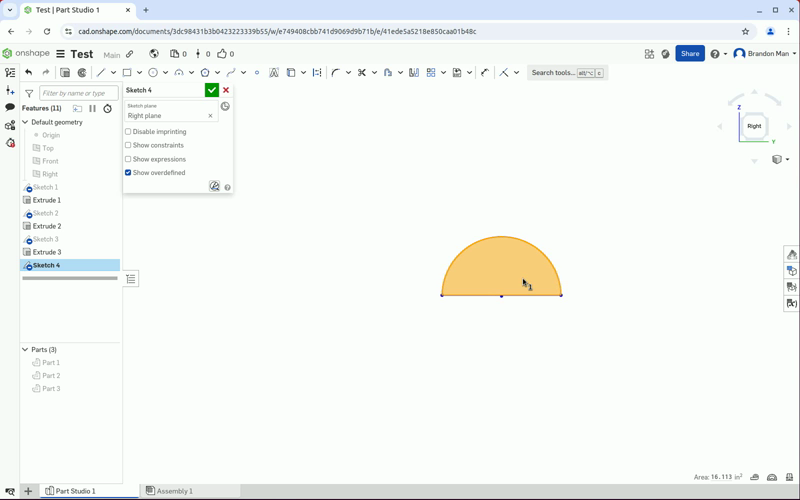
scroll(-6)
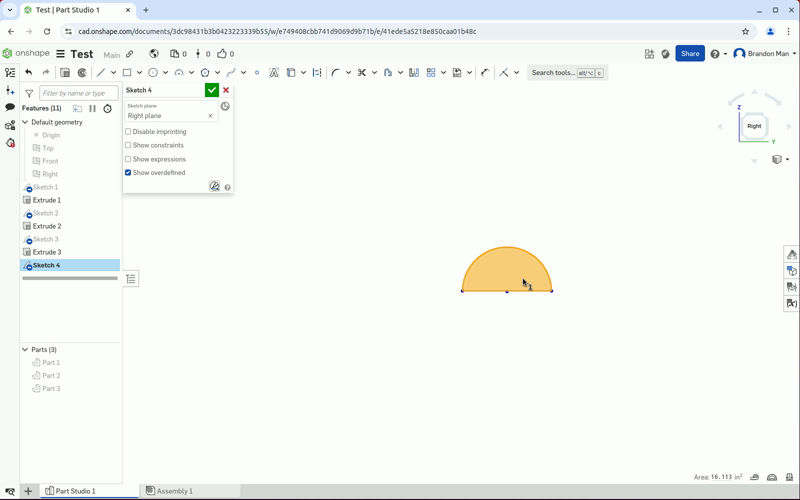
scroll(-6)
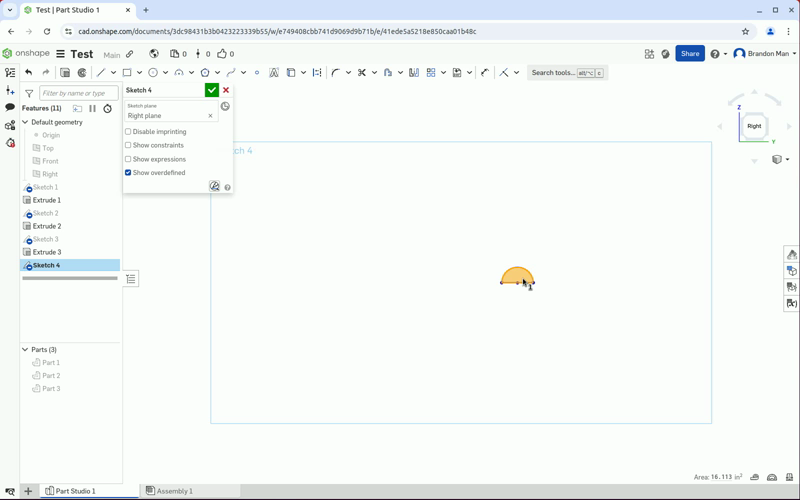
mouse_move(73, 352)
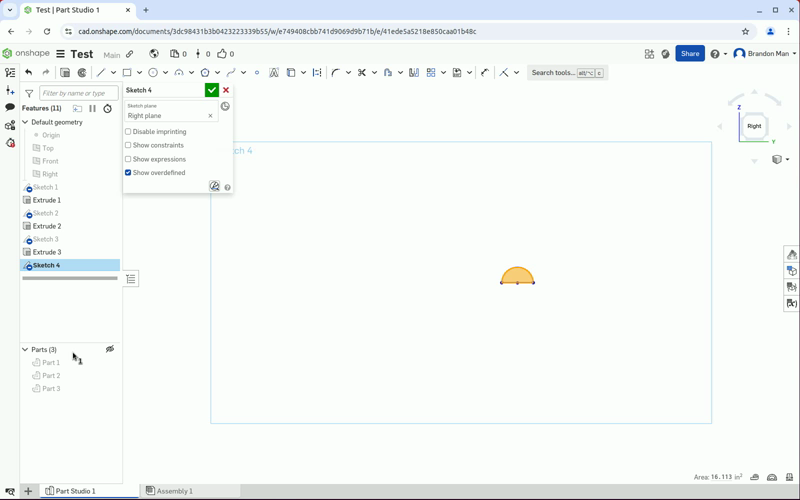
key(shift+y)
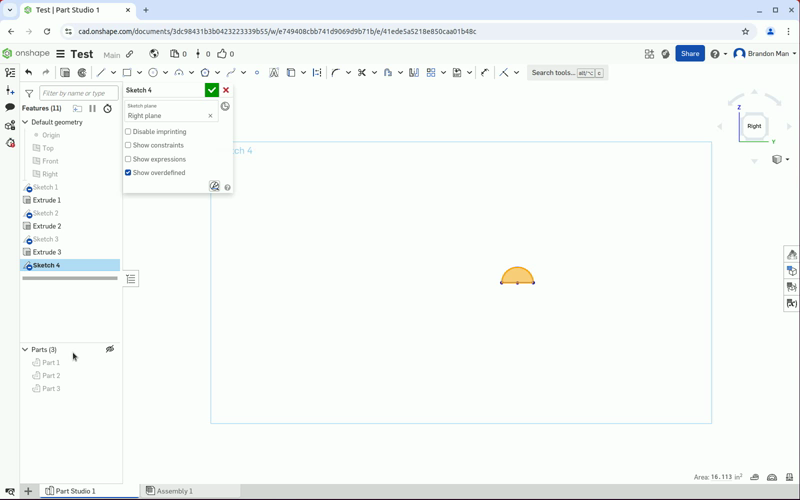
key(shift+e)
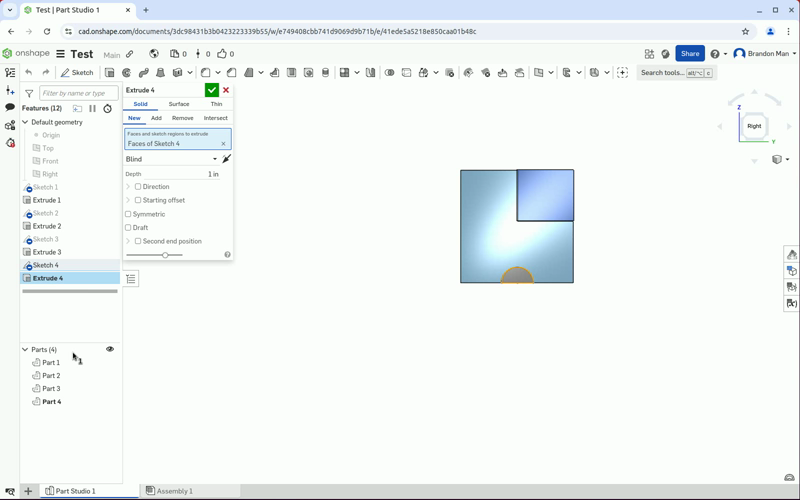
mouse_move(143, 106)
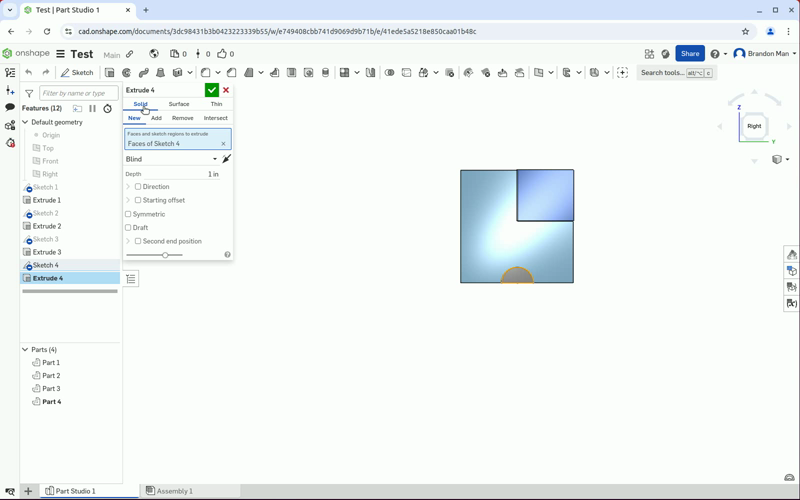
click(143, 106)
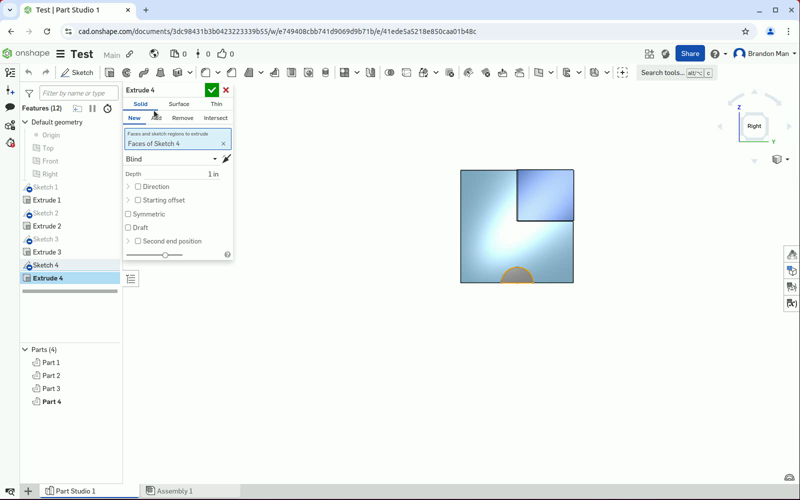
mouse_move(186, 120)
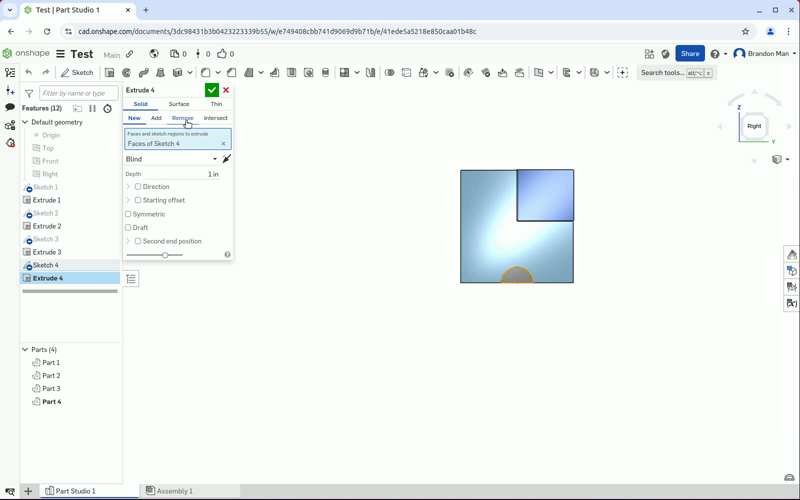
click(186, 120)
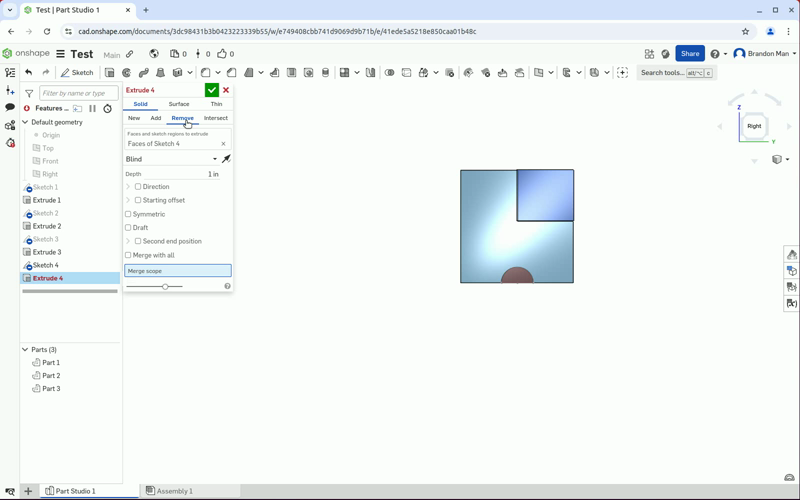
key(tab, 4)
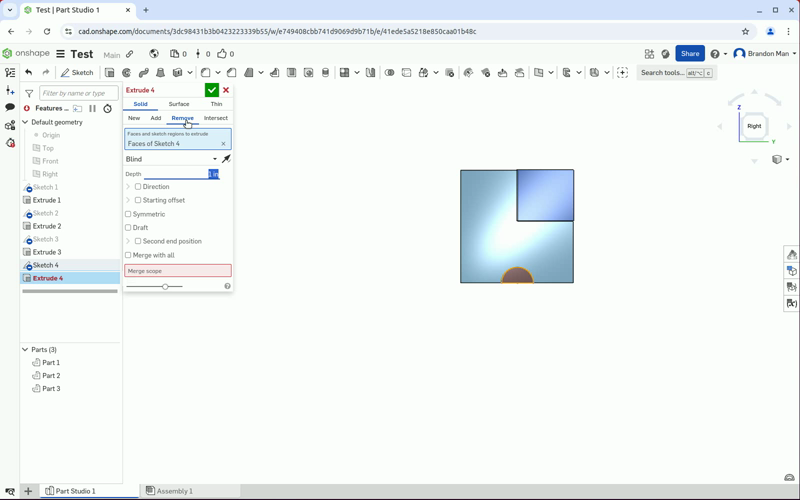
text(2.407)
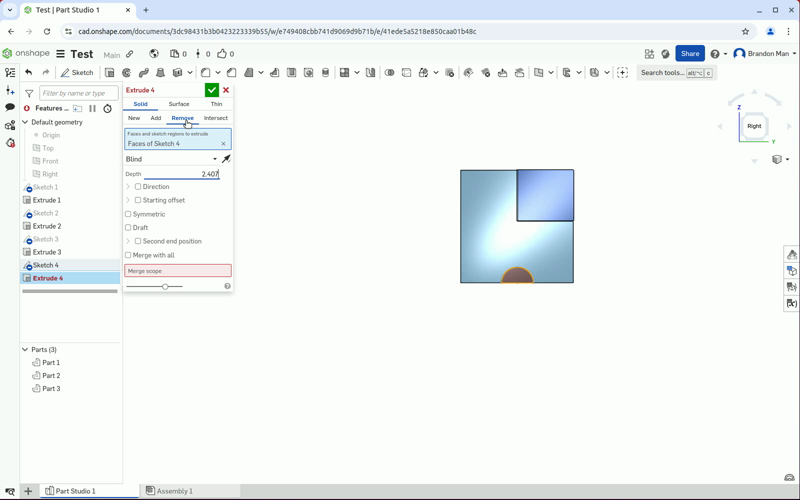
key(tab, 6)
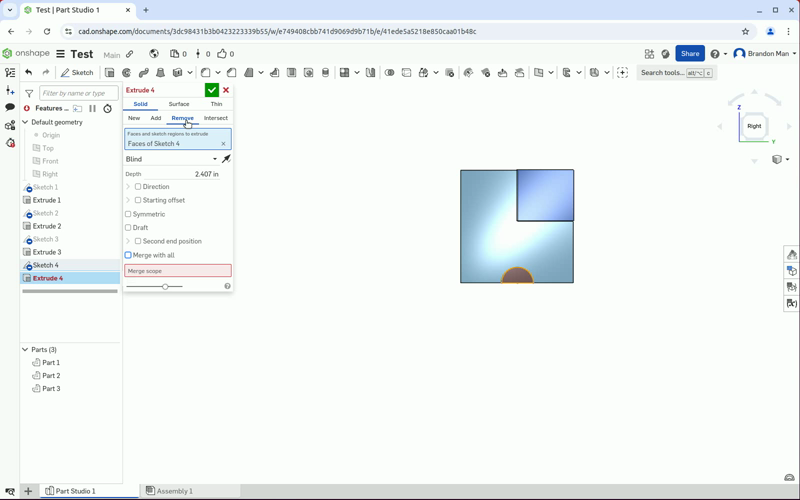
key(space)
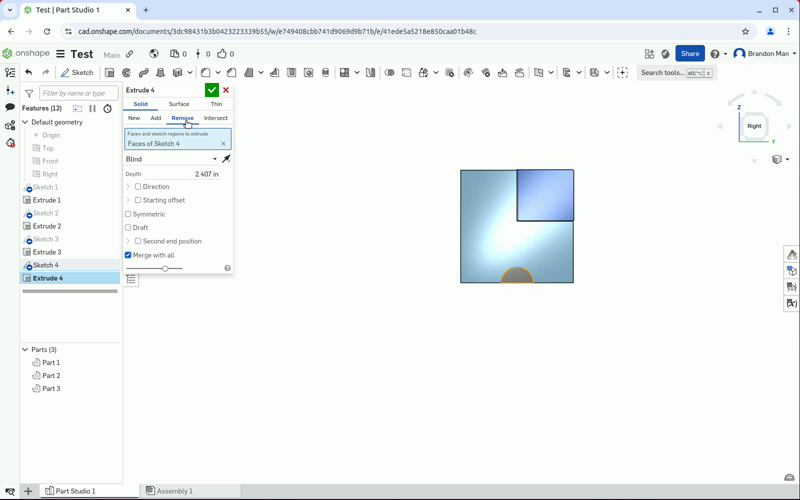
key(enter)
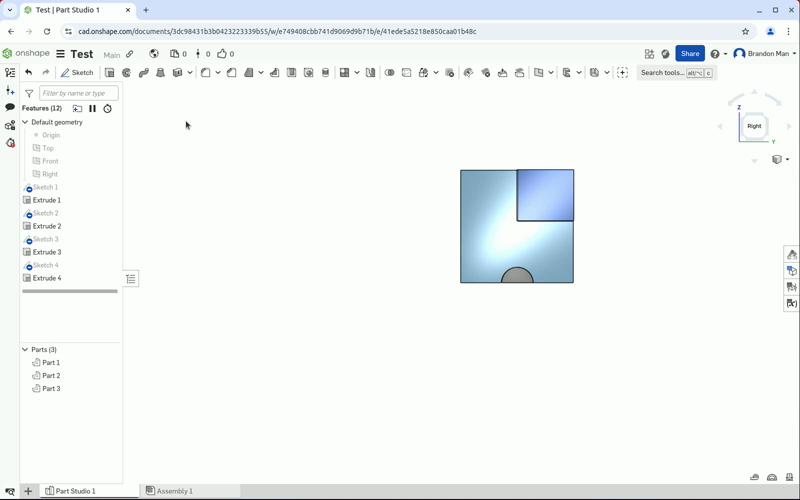
key(shift+h)
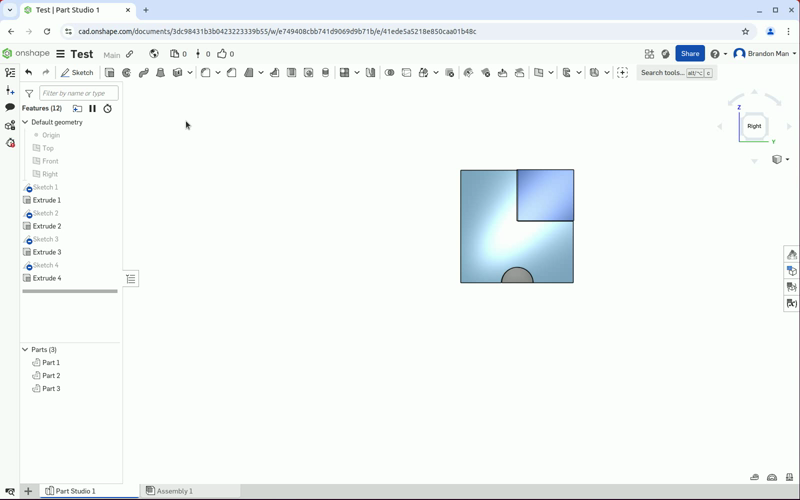
key(shift+h)
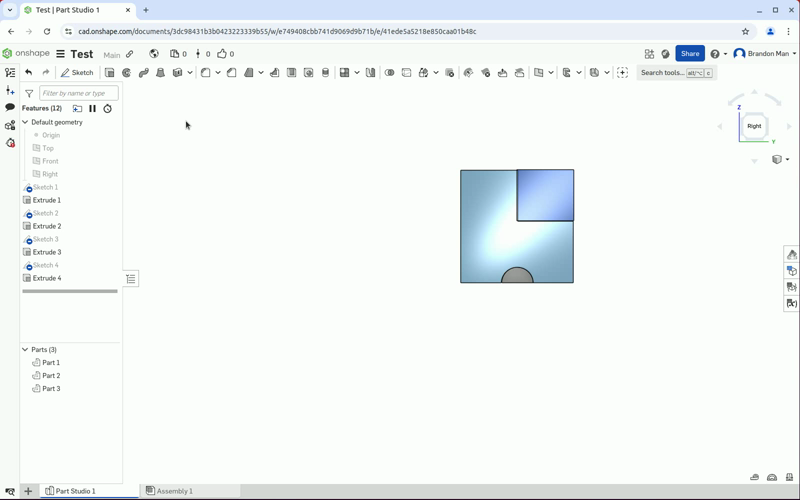
mouse_move(73, 189)
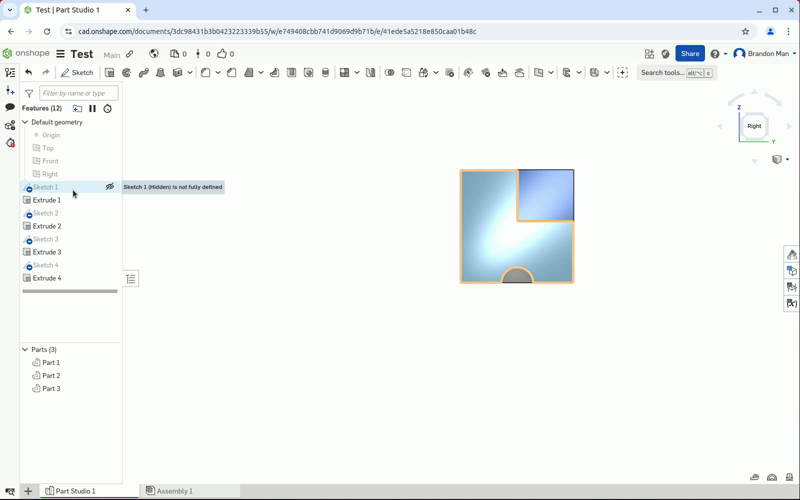
click(73, 189)
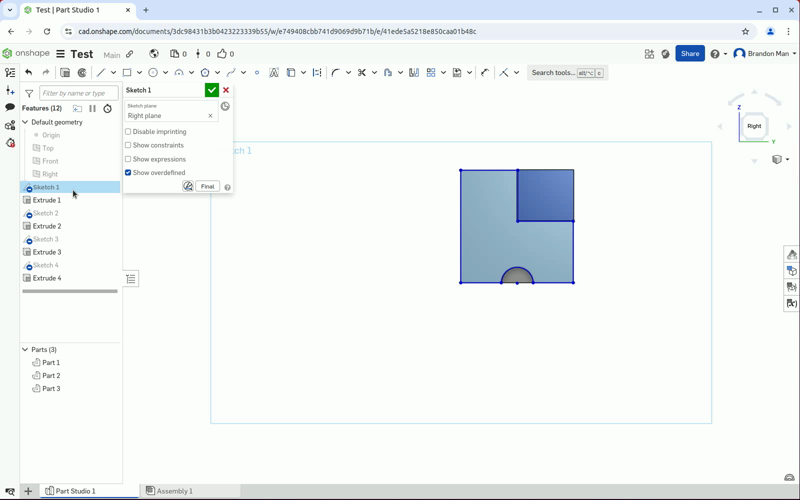
mouse_move(229, 92)
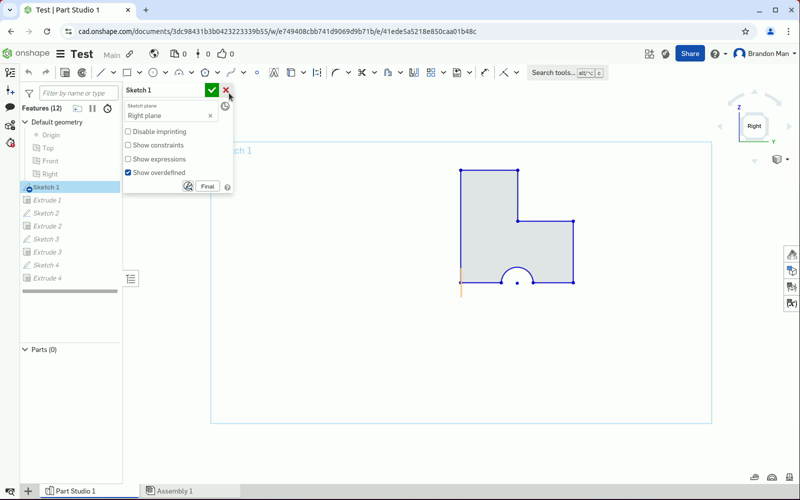
click(229, 92)
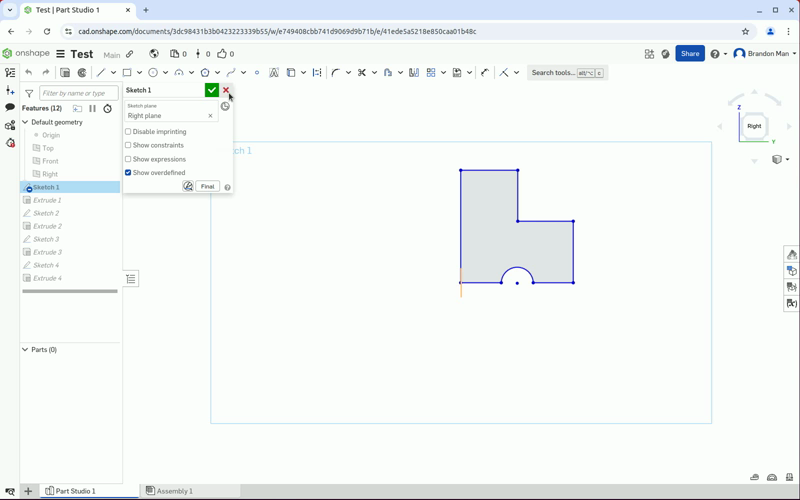
key(shift+s)
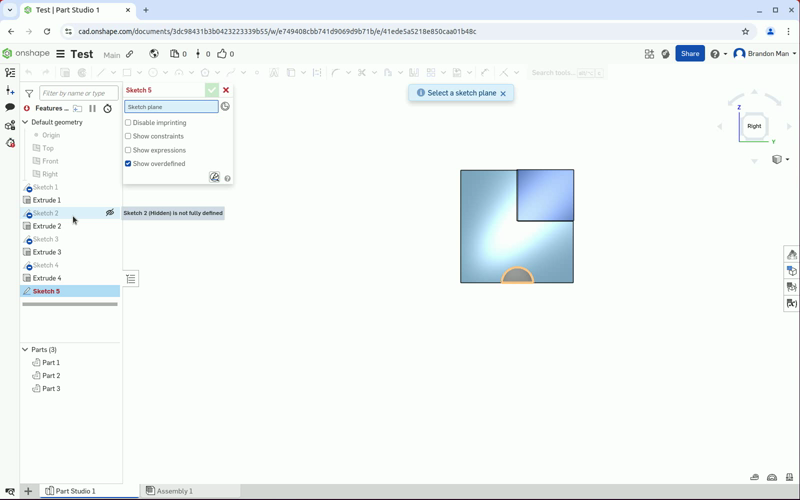
scroll(3)
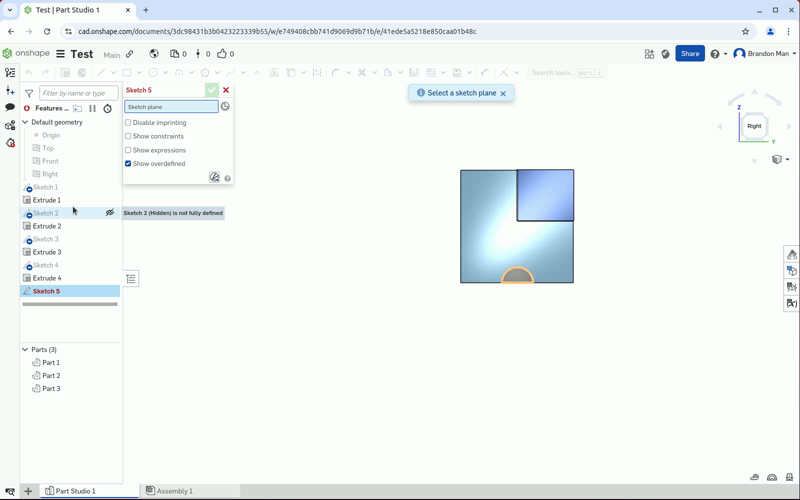
mouse_move(73, 176)
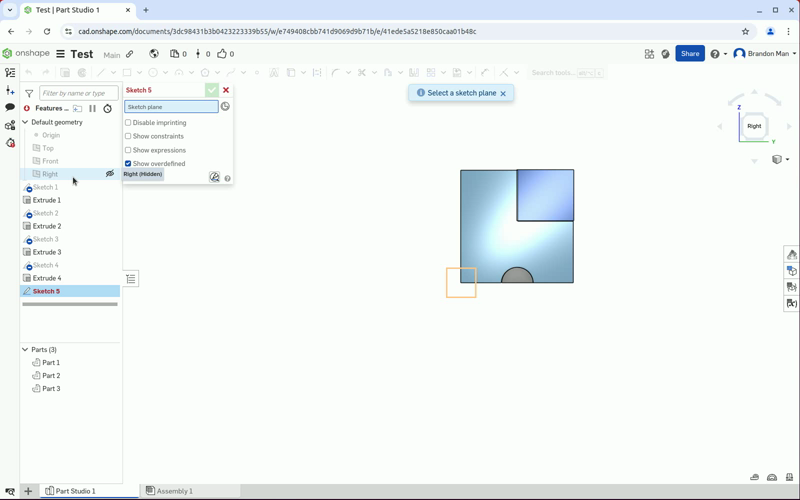
click(73, 176)
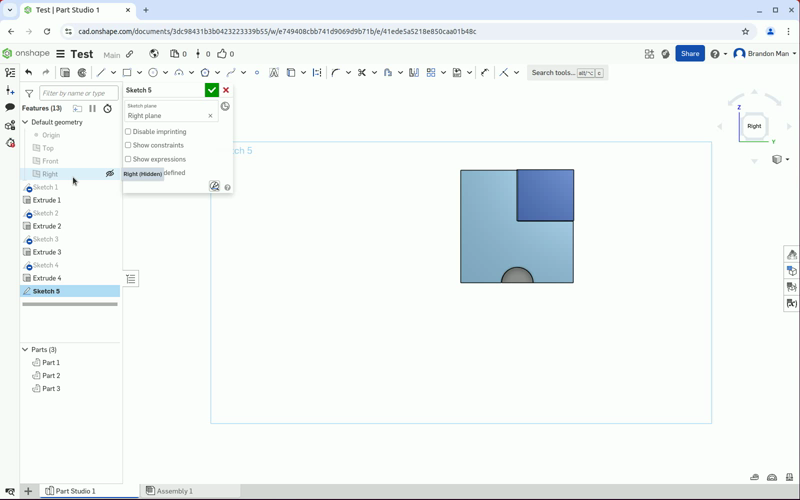
mouse_move(73, 352)
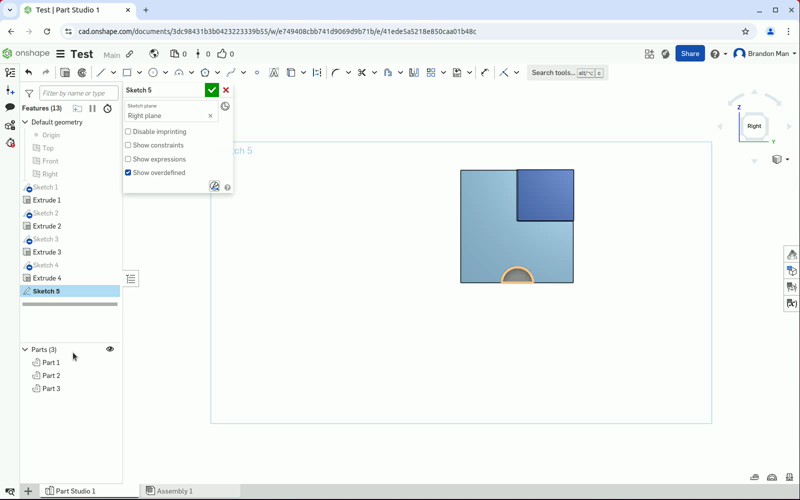
key(y)
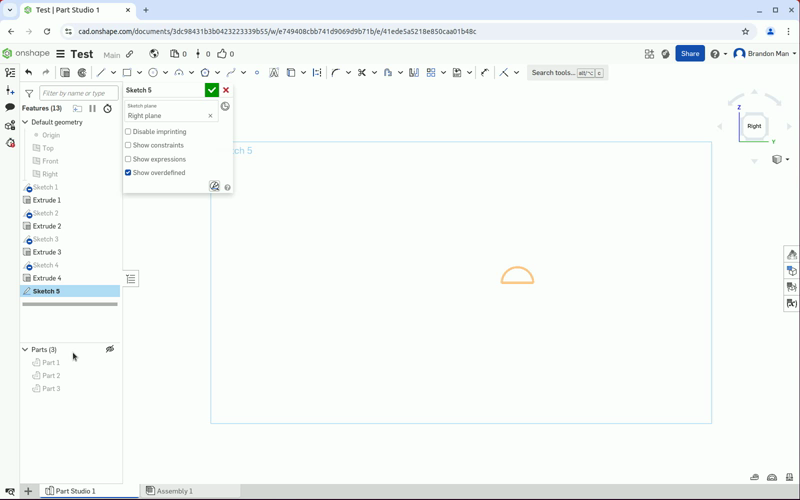
key(l)
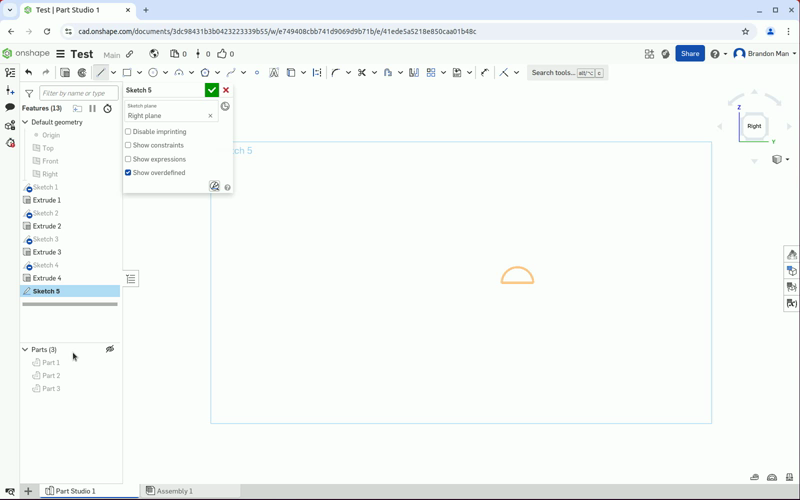
key_down(shift)
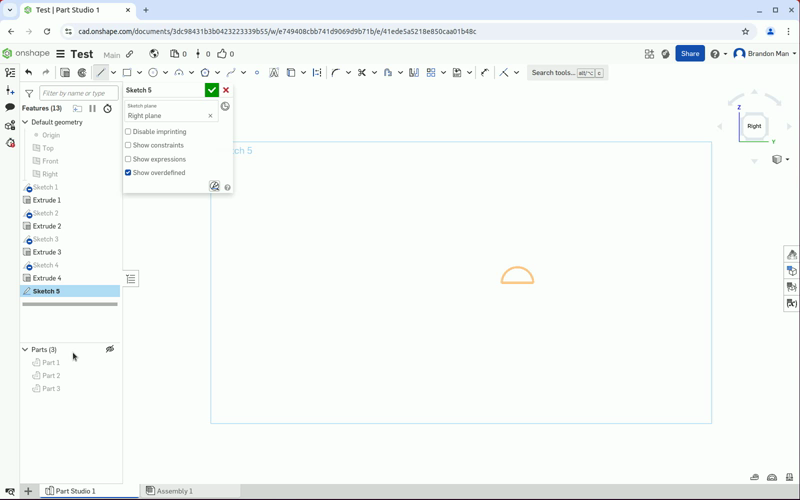
mouse_move(516, 220)
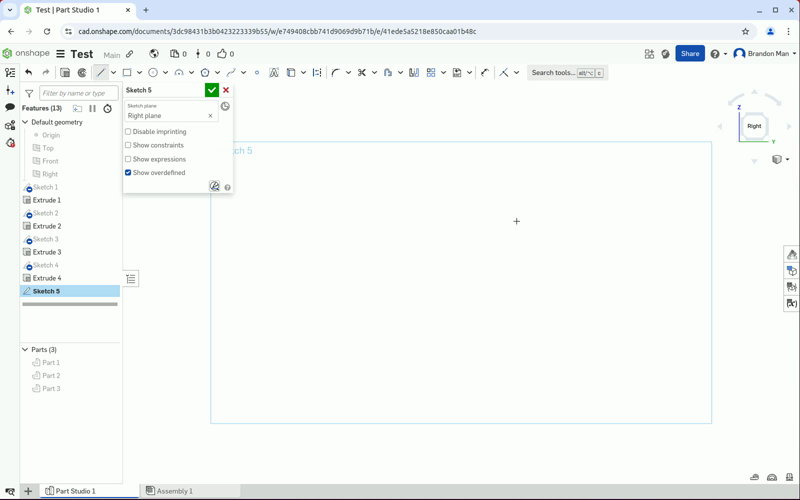
click(516, 220)
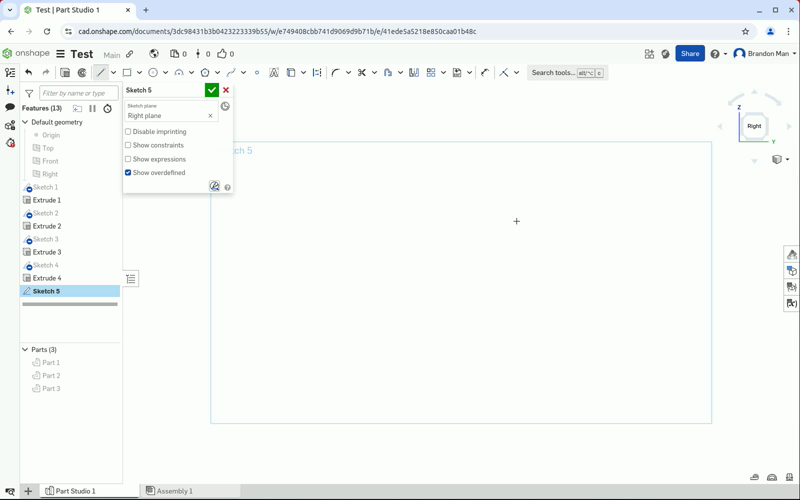
key_up(shift)
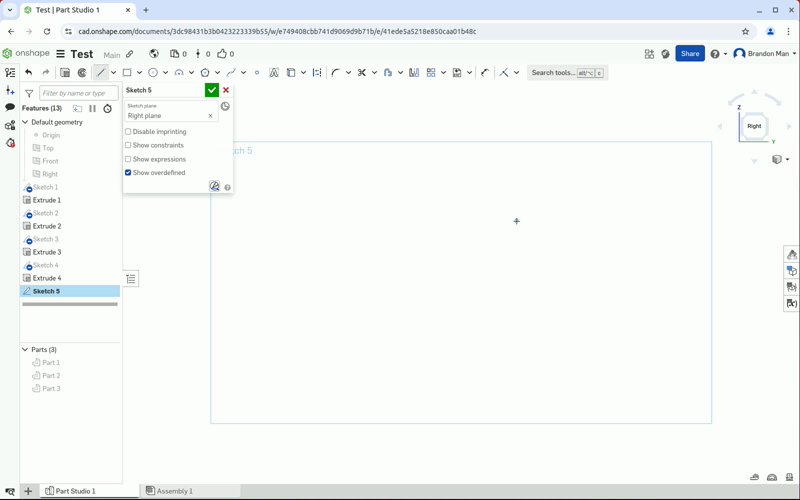
key_down(shift)
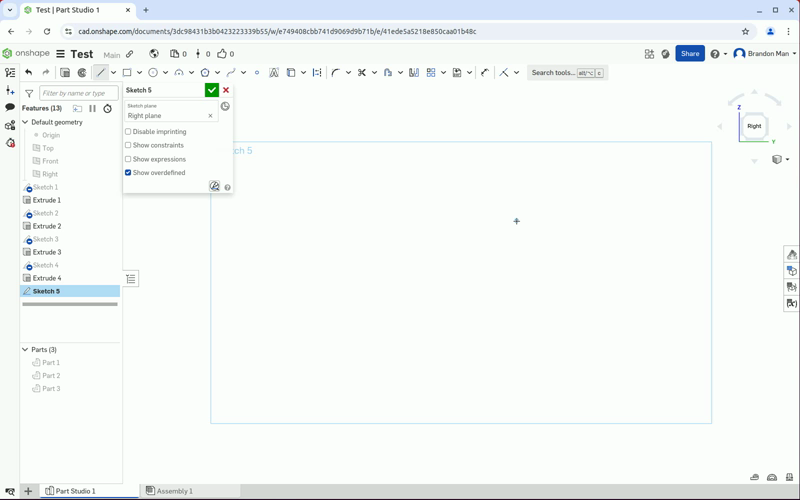
mouse_move(546, 220)
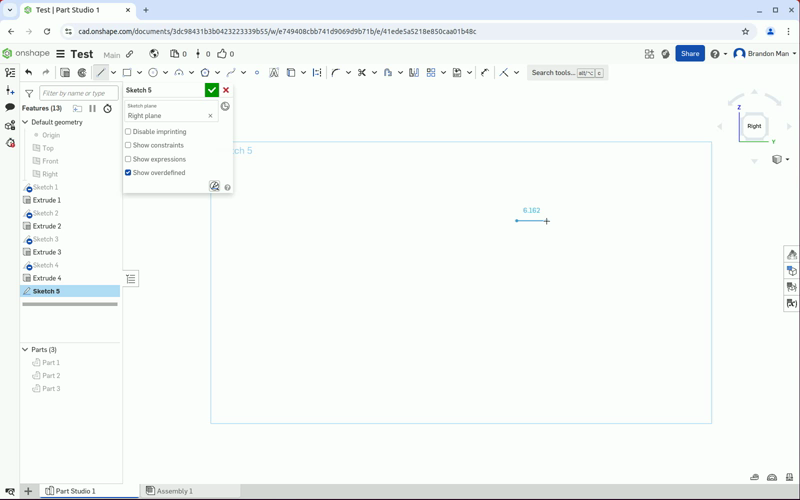
mouse_move(573, 220)
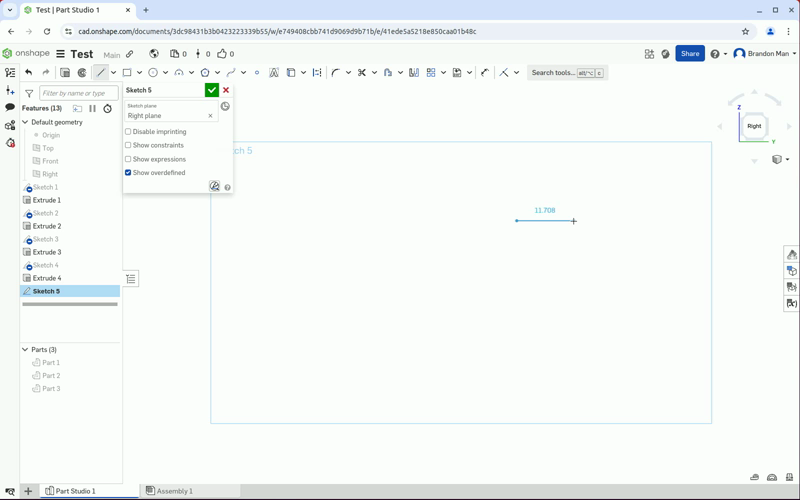
click(573, 220)
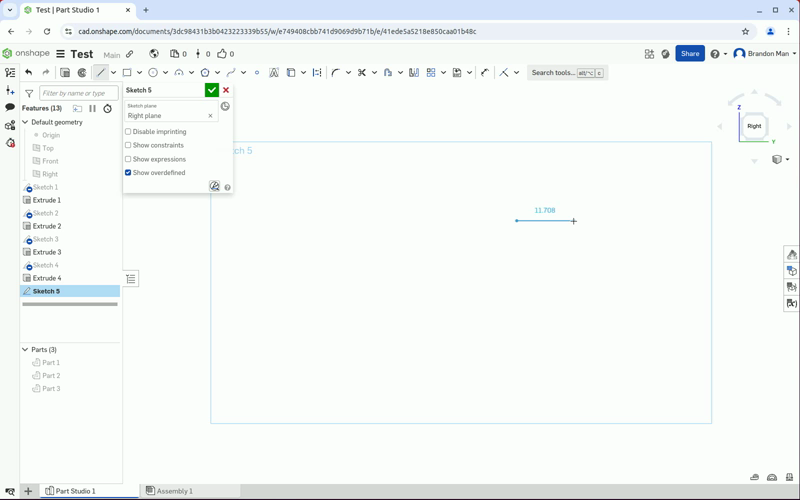
key_up(shift)
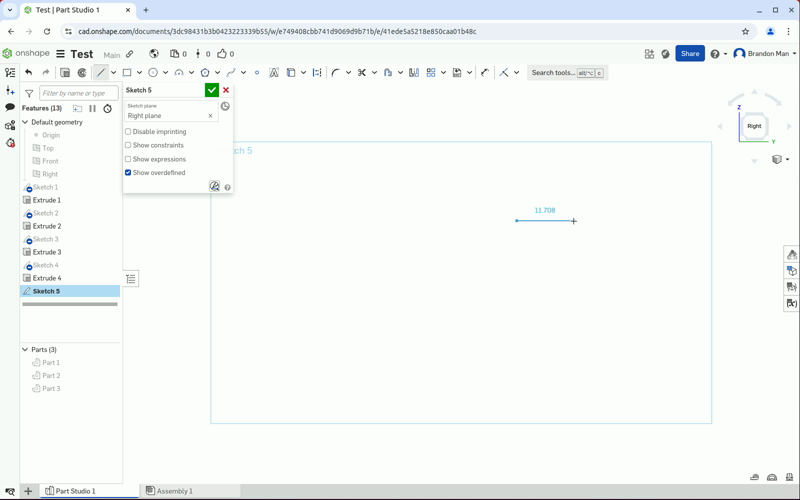
key_down(shift)
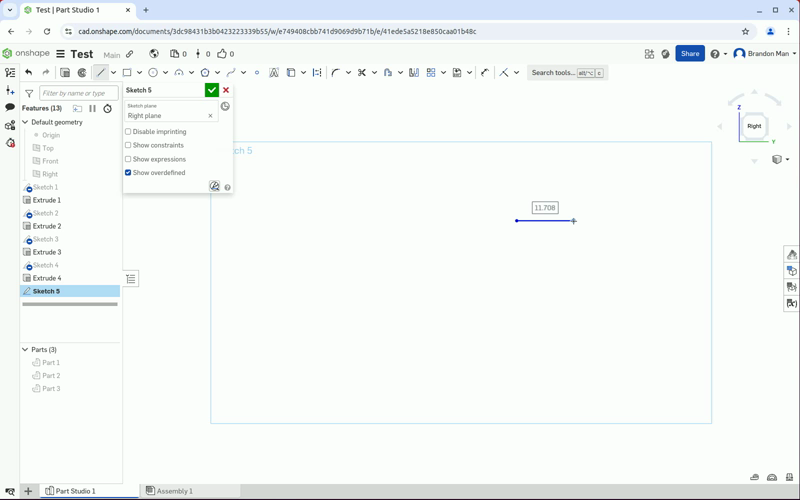
mouse_move(589, 220)
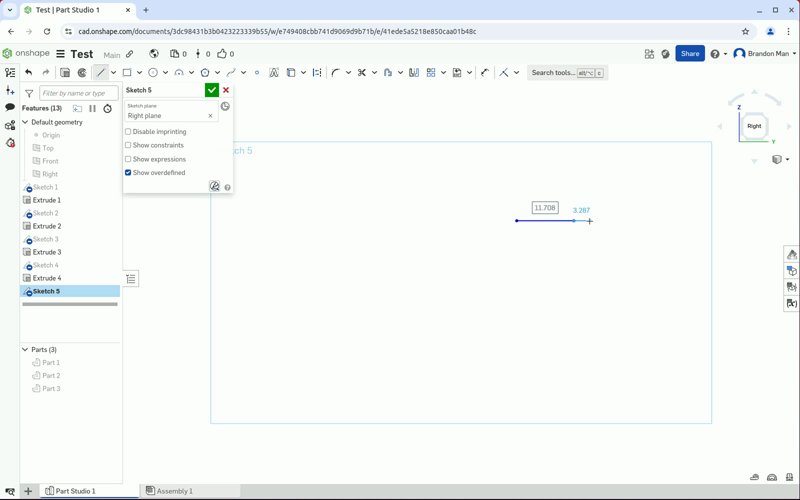
mouse_move(573, 169)
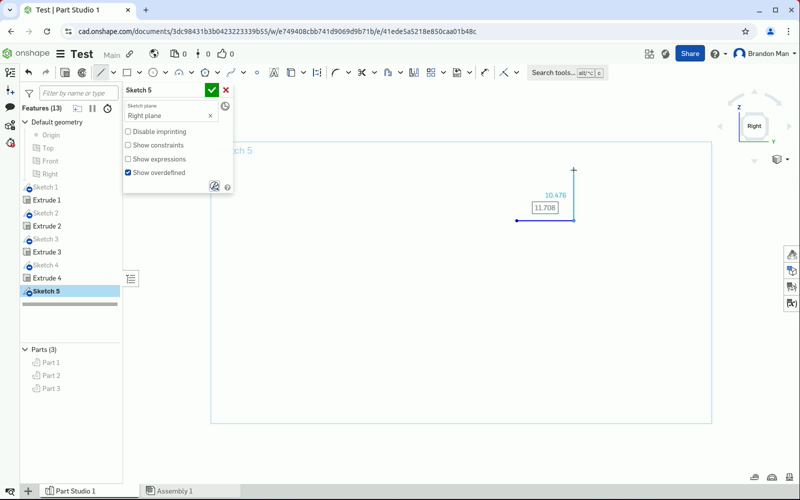
click(573, 169)
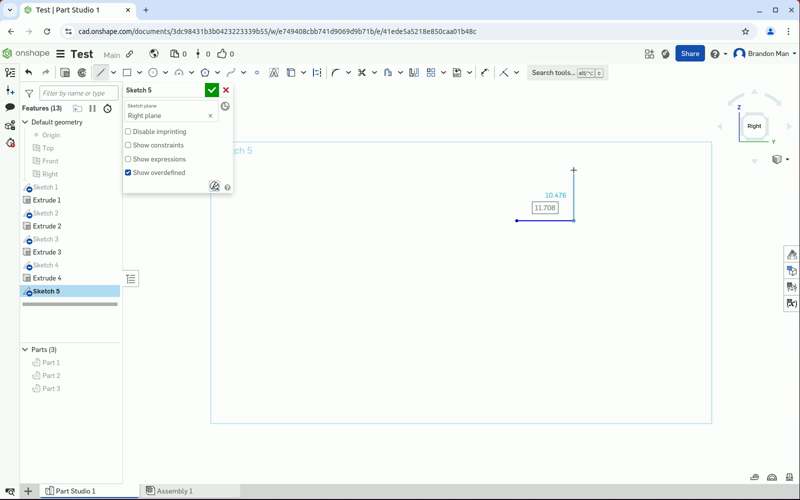
key_up(shift)
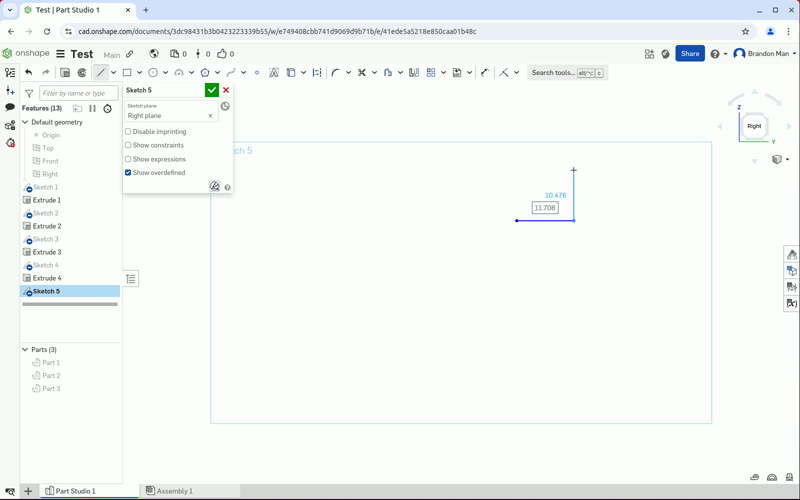
key_down(shift)
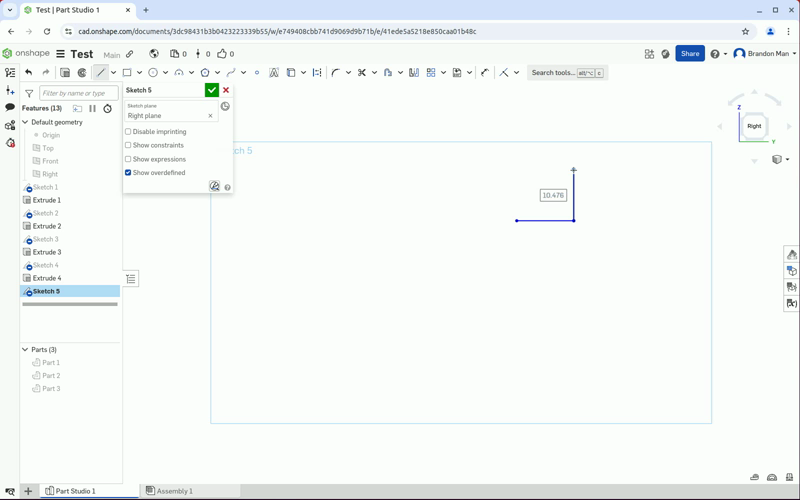
mouse_move(589, 169)
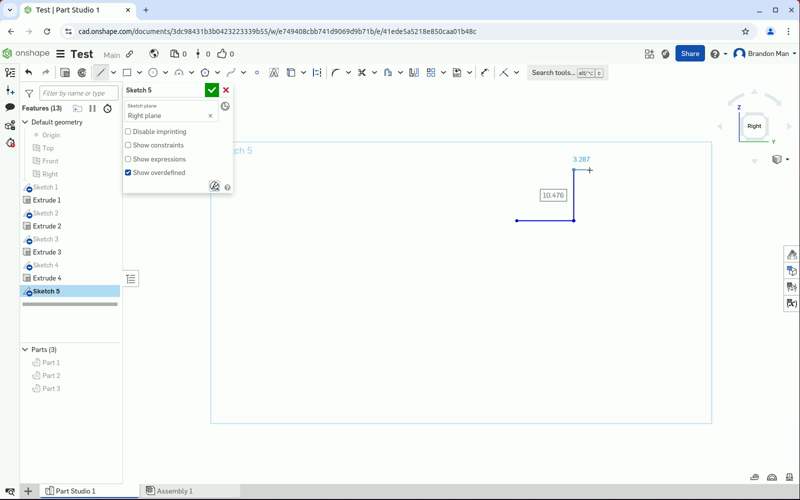
mouse_move(516, 169)
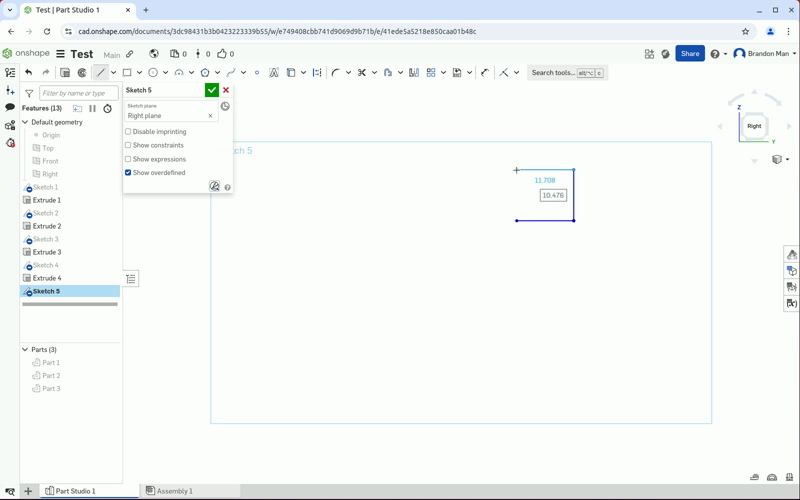
click(516, 169)
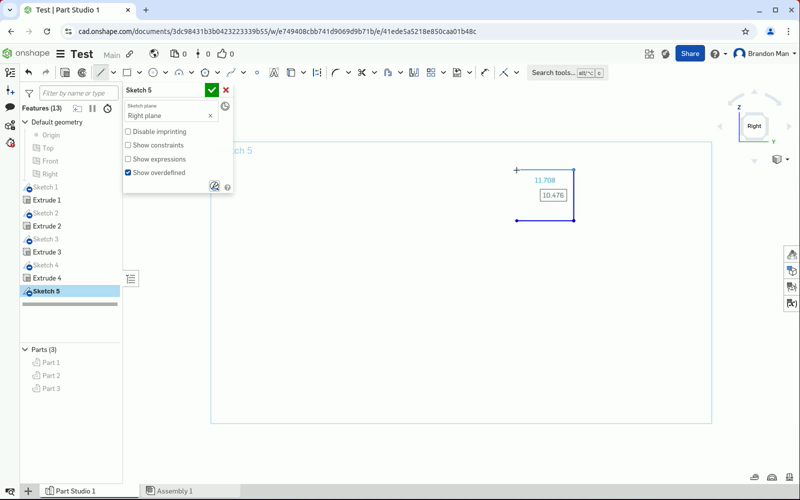
key_up(shift)
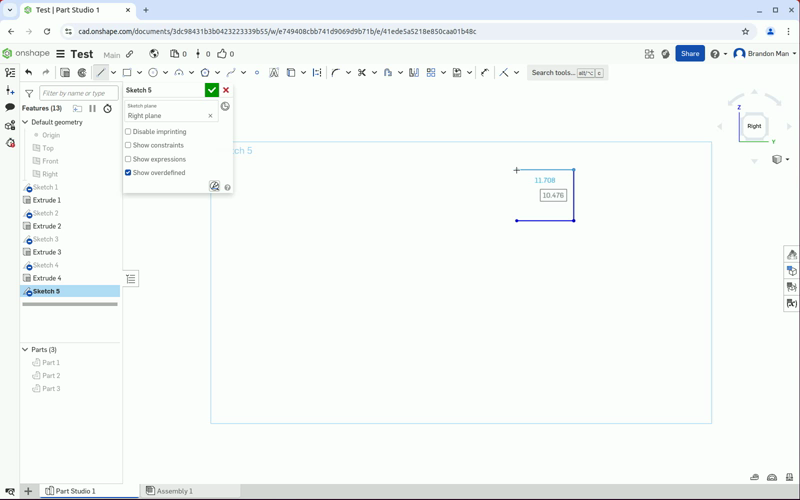
mouse_move(546, 169)
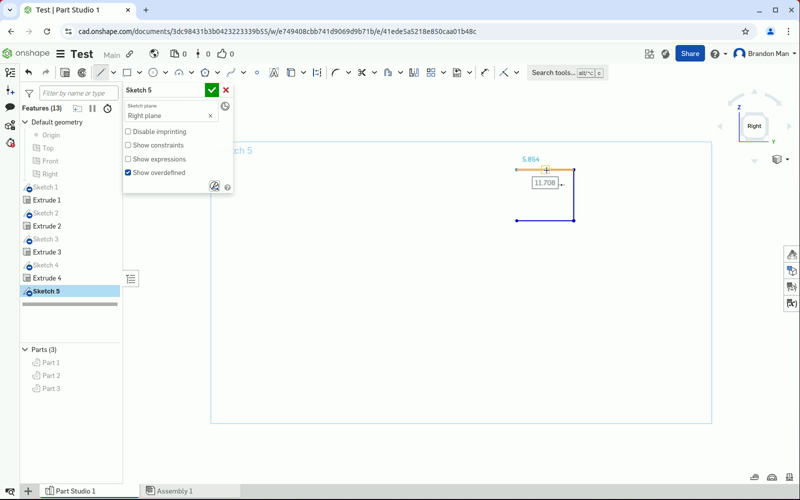
key_down(shift)
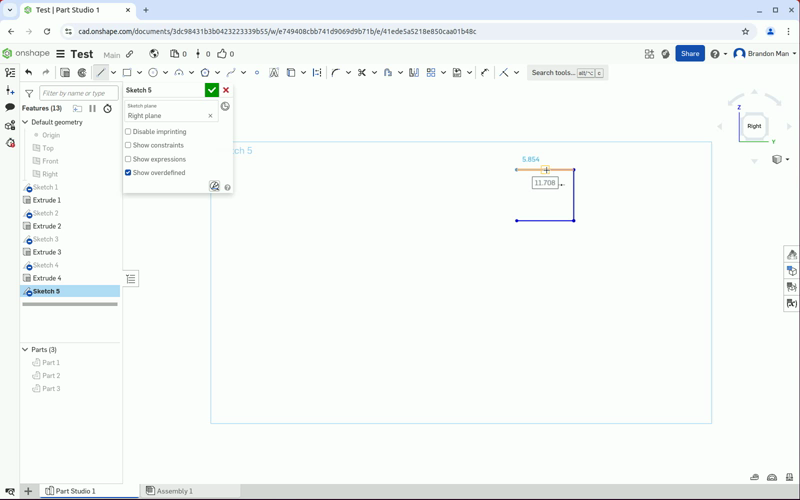
mouse_move(516, 220)
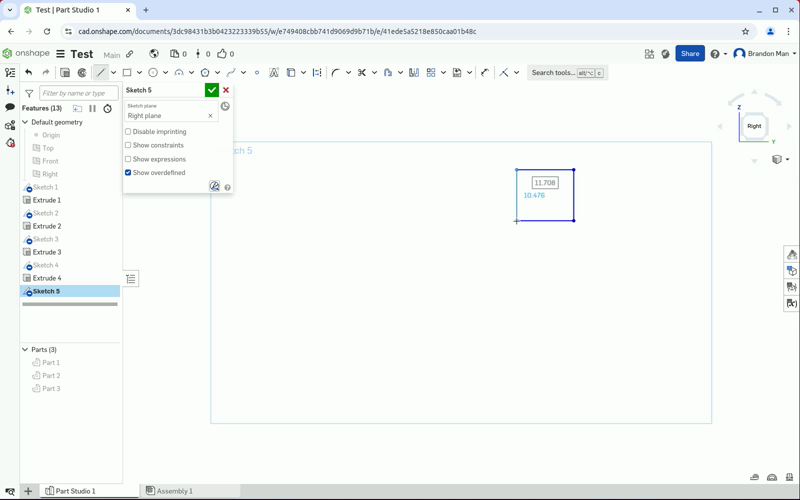
key_up(shift)
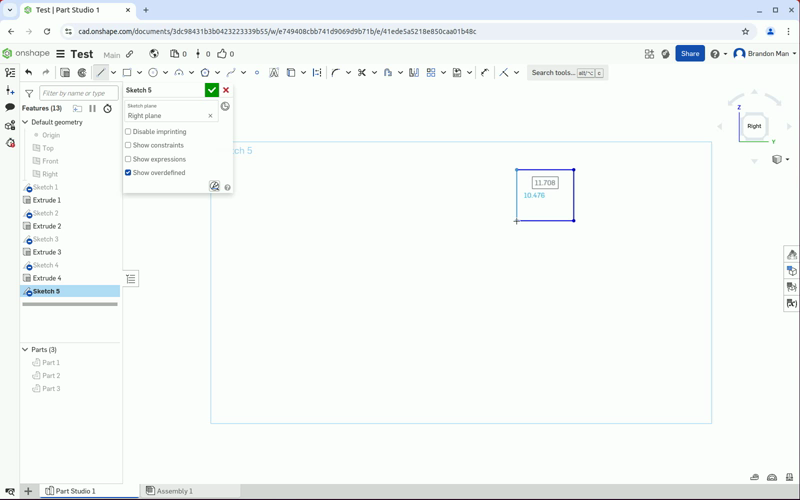
click(516, 220)
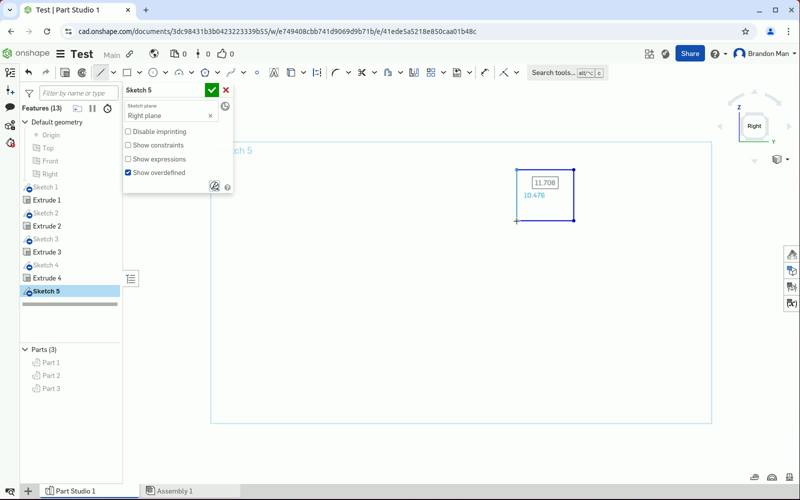
key(esc)
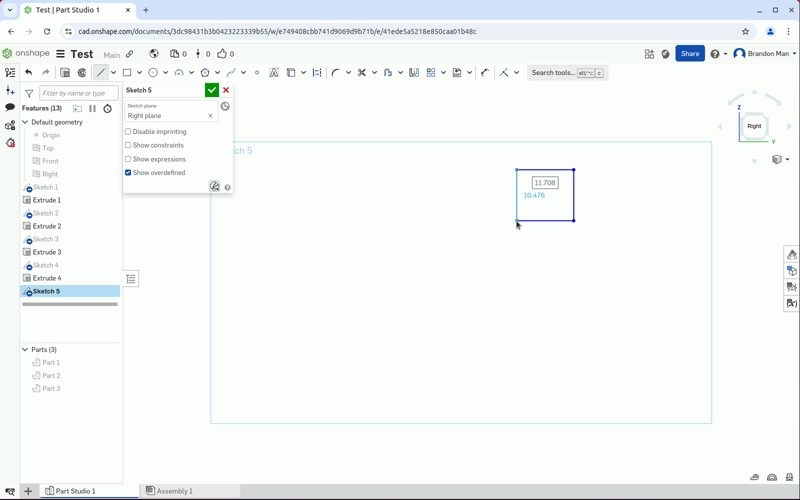
mouse_move(520, 173)
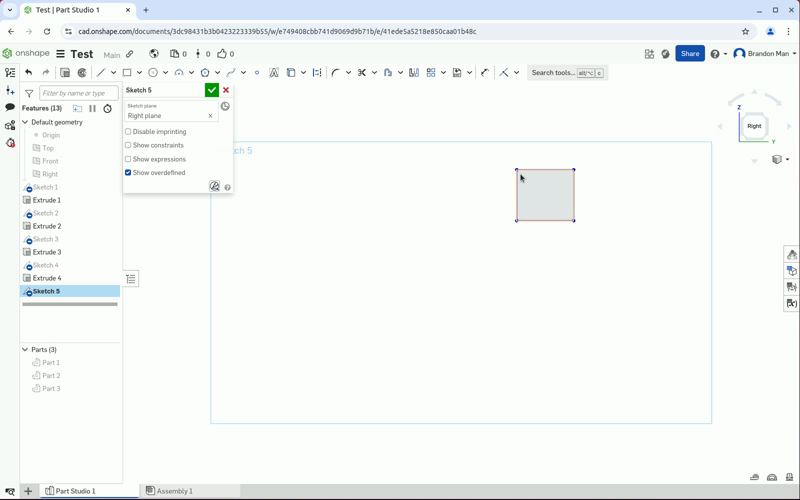
click(520, 173)
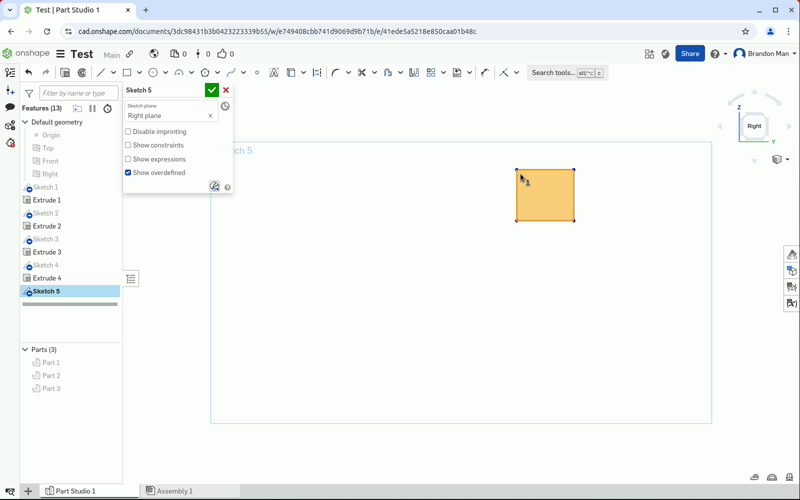
mouse_move(73, 352)
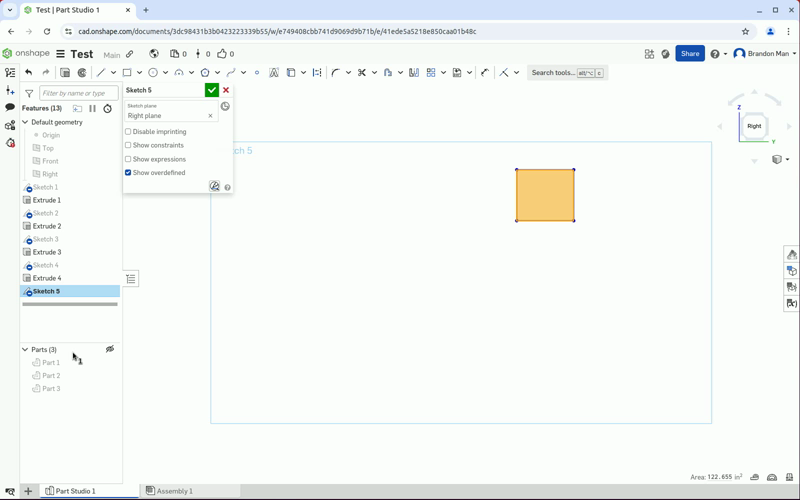
key(shift+y)
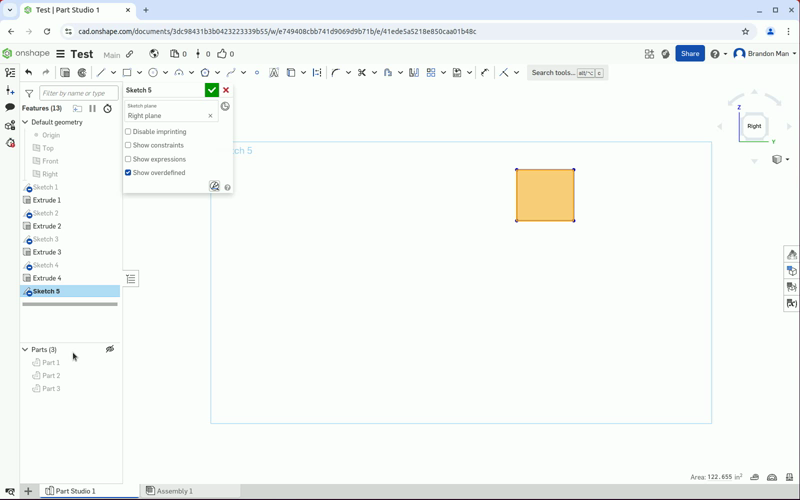
key(shift+e)
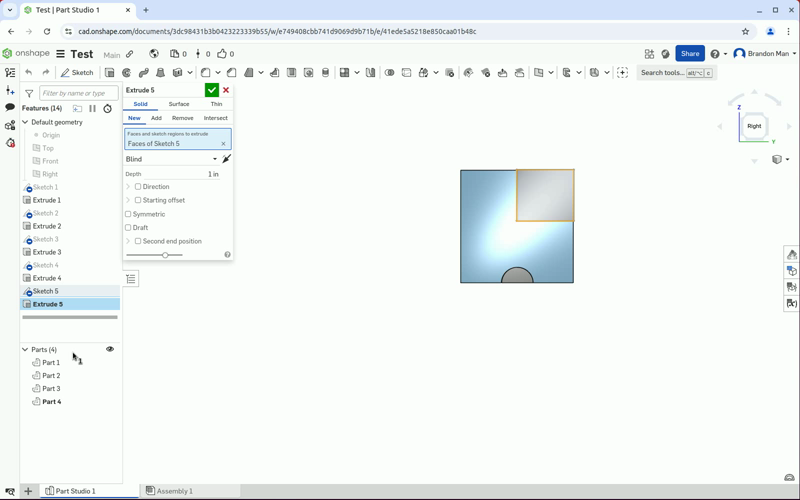
mouse_move(143, 106)
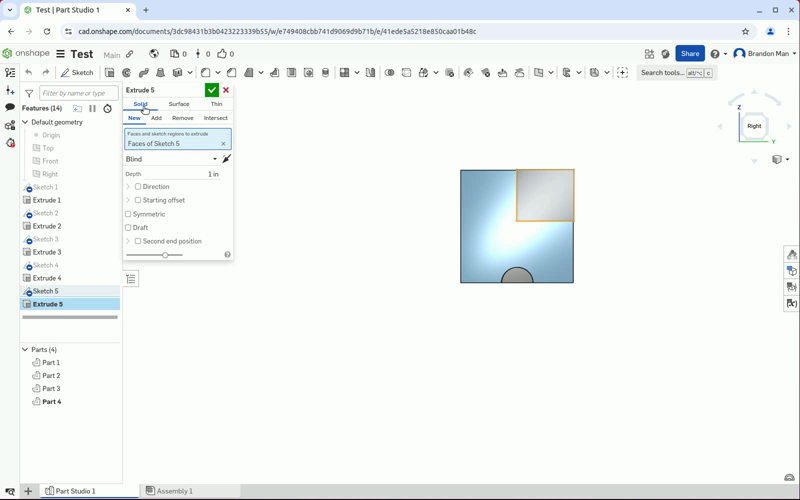
click(143, 106)
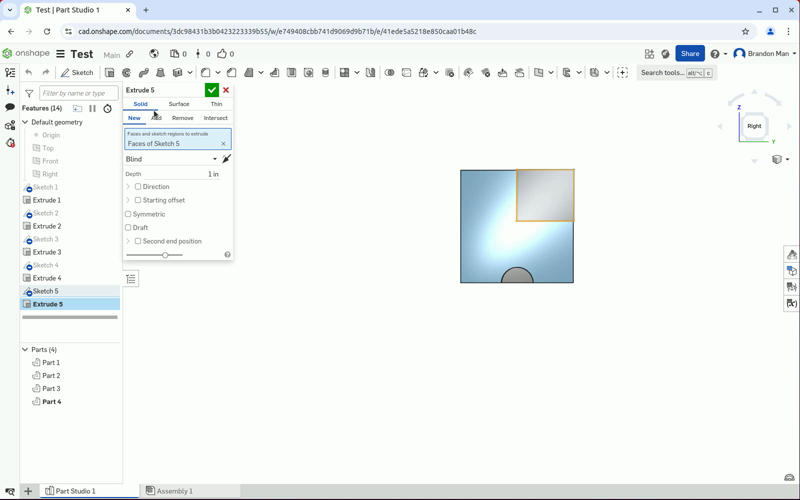
mouse_move(186, 120)
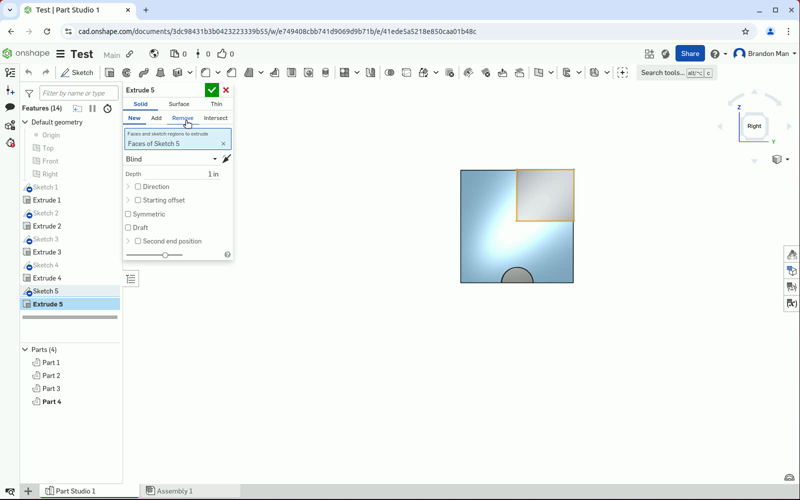
click(186, 120)
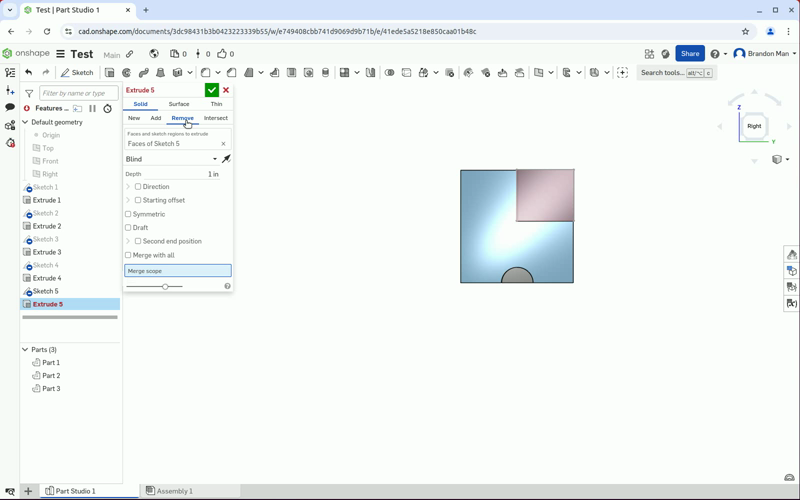
key(tab, 4)
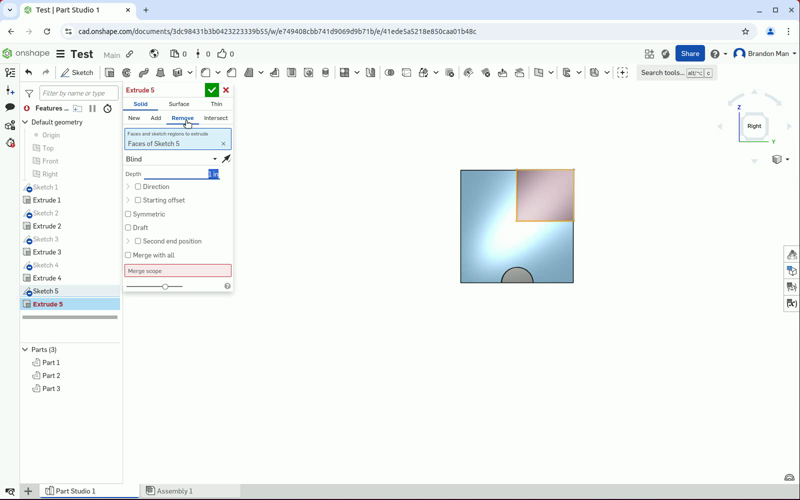
text(5.777)
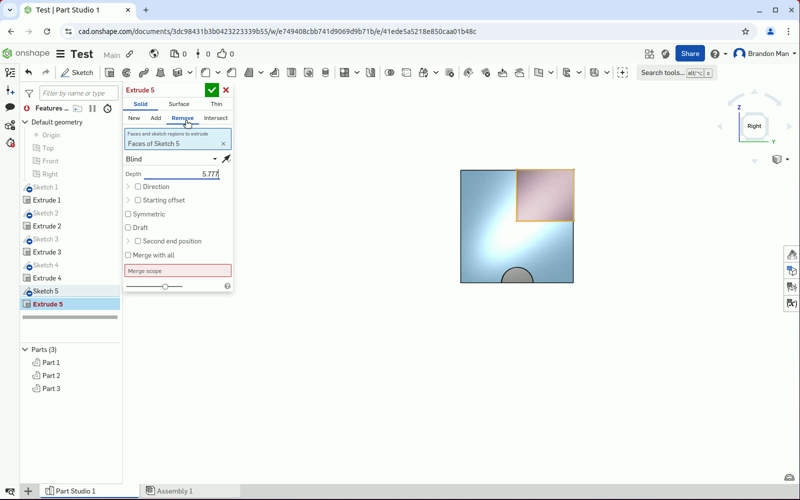
key(tab, 6)
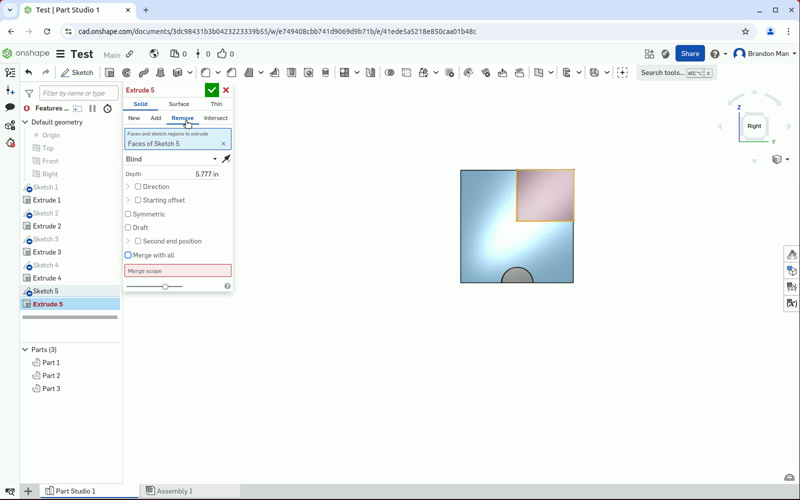
key(space)
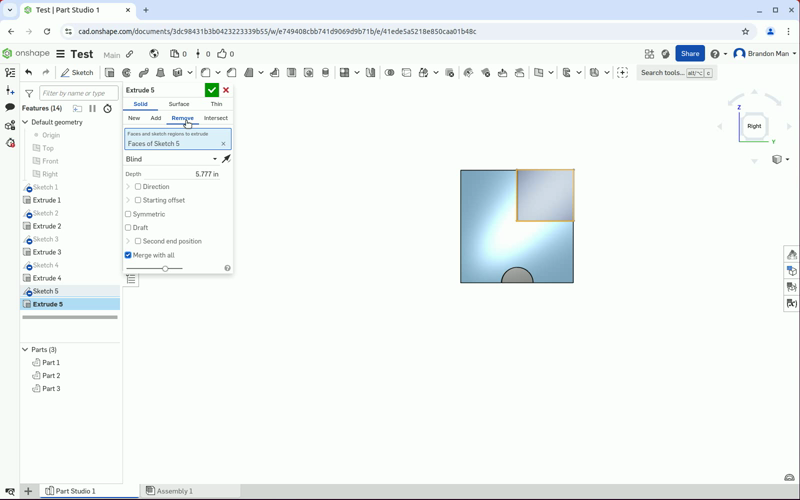
key(enter)
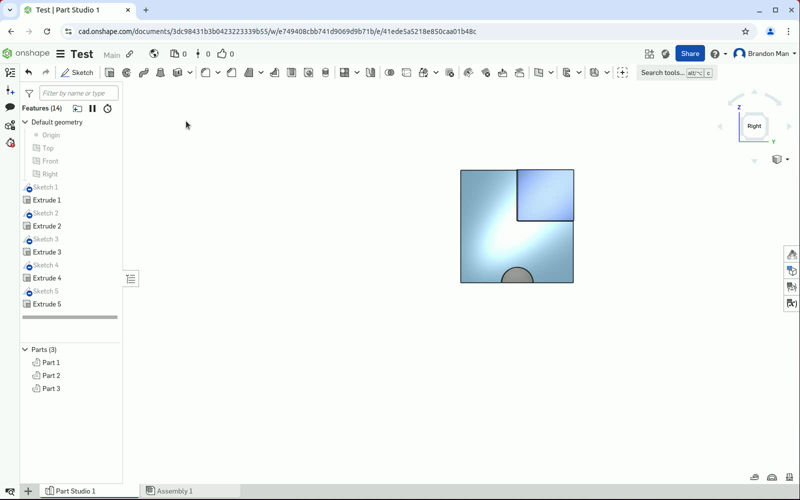
key(shift+h)
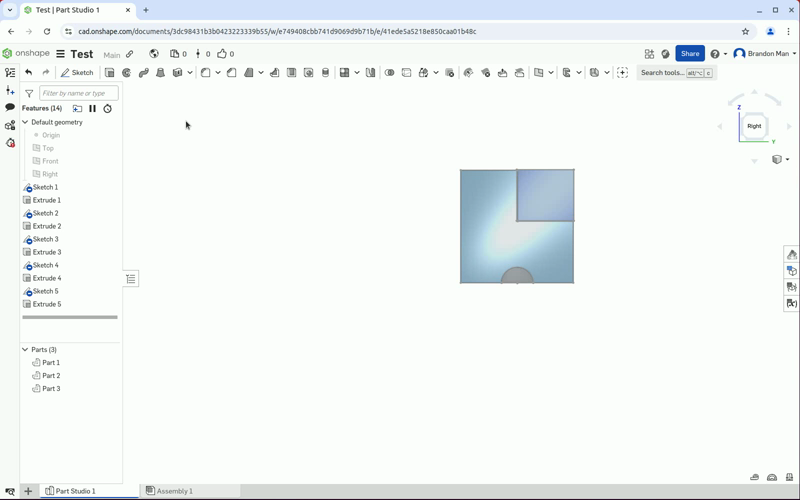
key(shift+h)
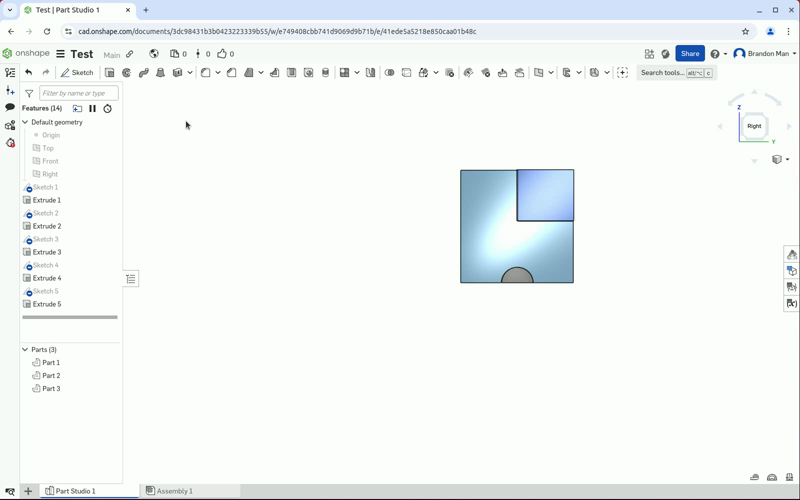
mouse_move(73, 189)
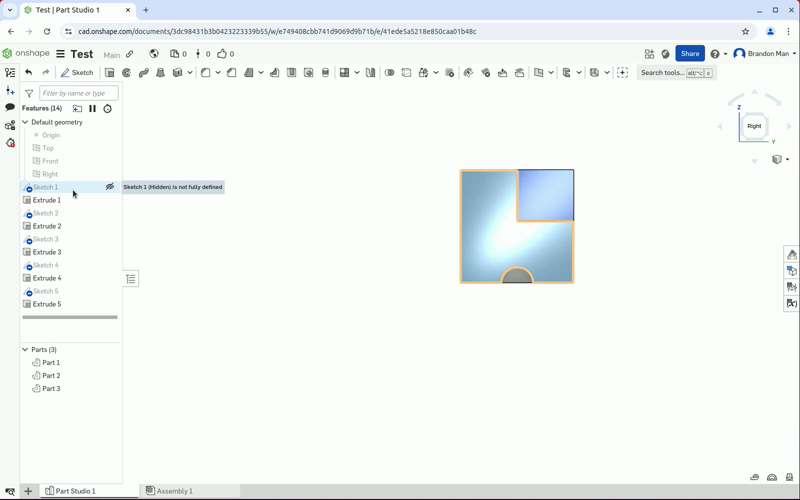
click(73, 189)
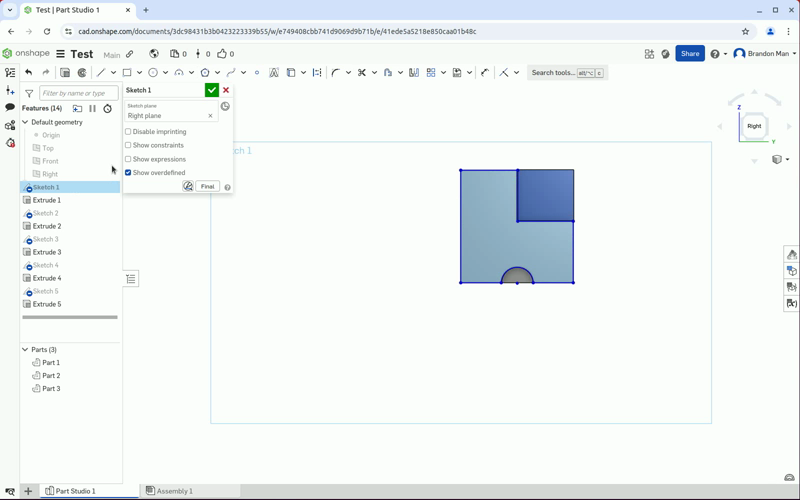
mouse_move(229, 92)
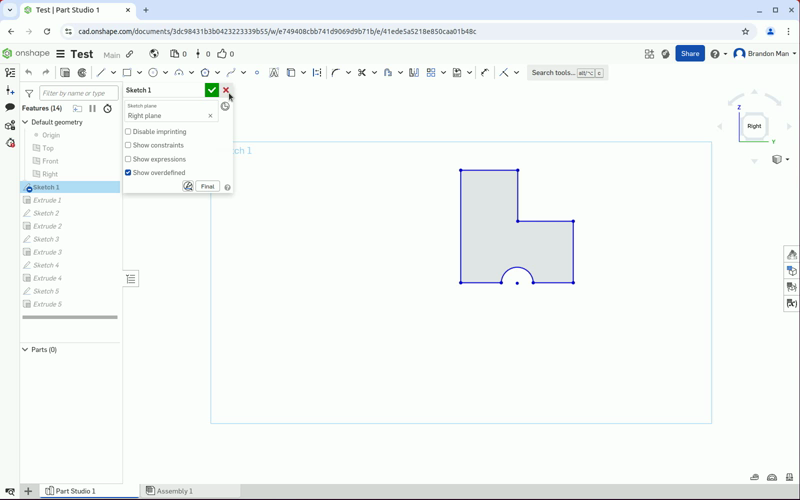
click(229, 92)
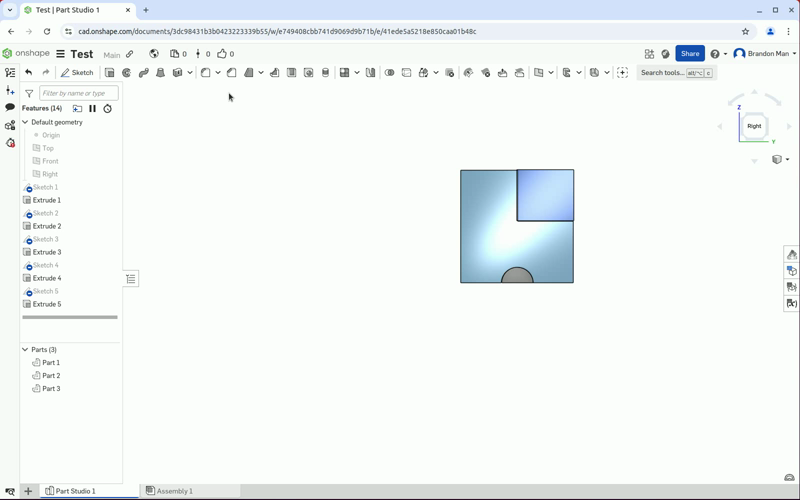
mouse_move(541, 75)
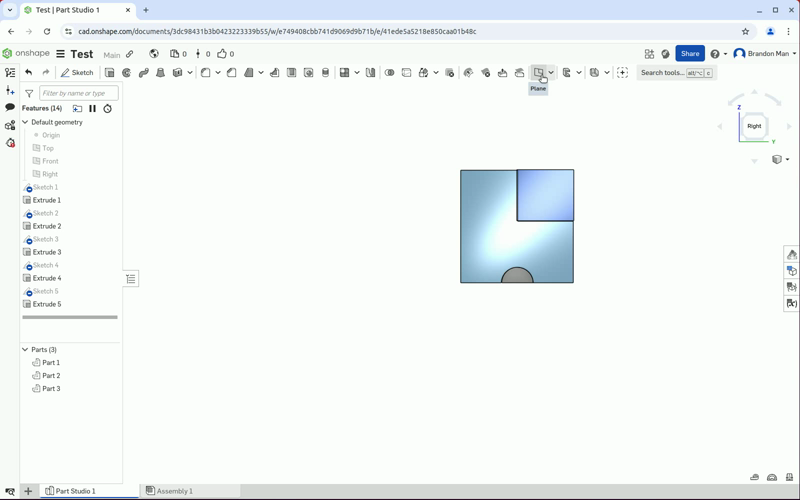
click(541, 75)
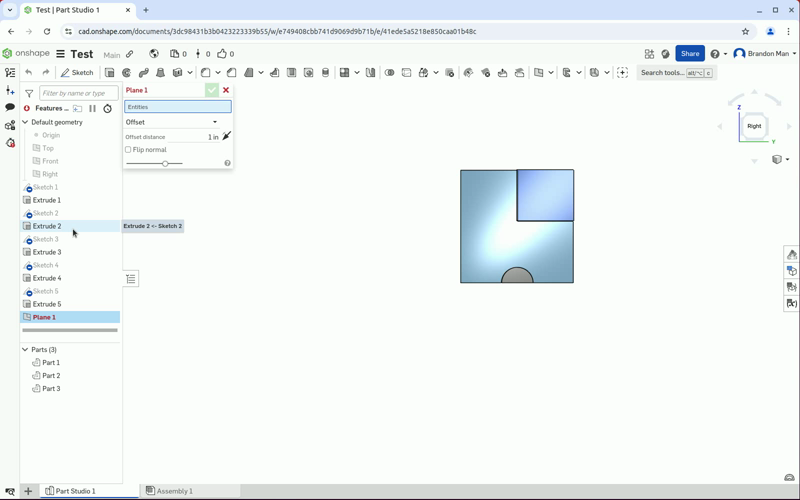
scroll(3)
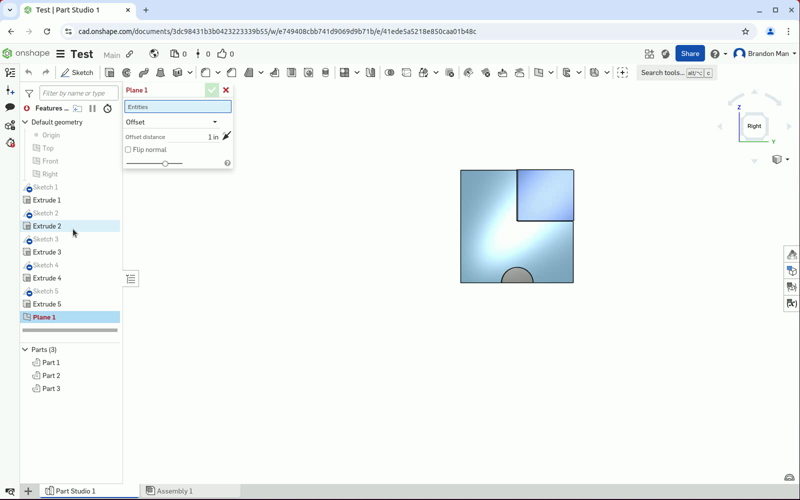
mouse_move(73, 176)
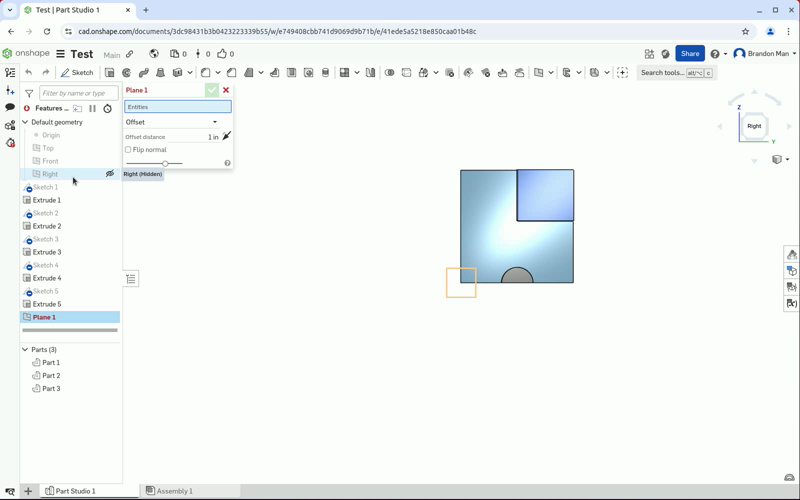
click(73, 176)
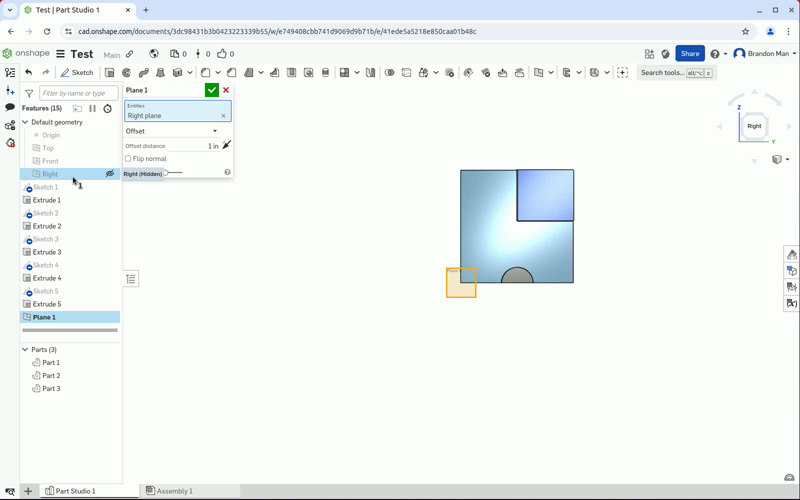
key(tab, 2)
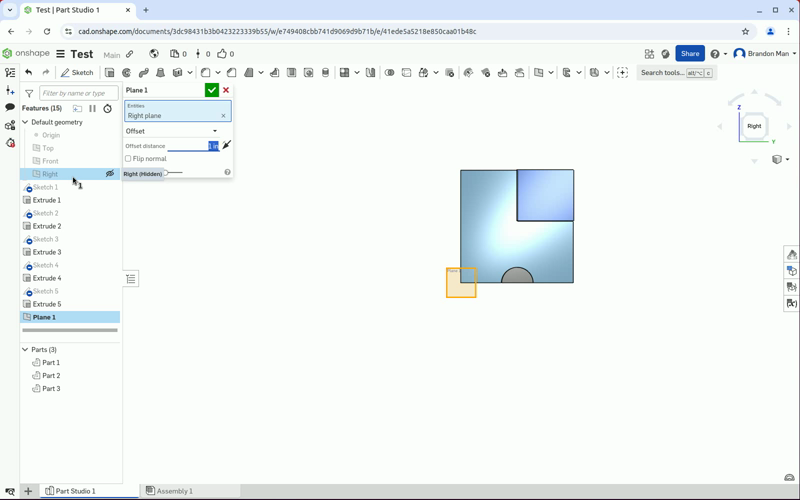
text(23.108)
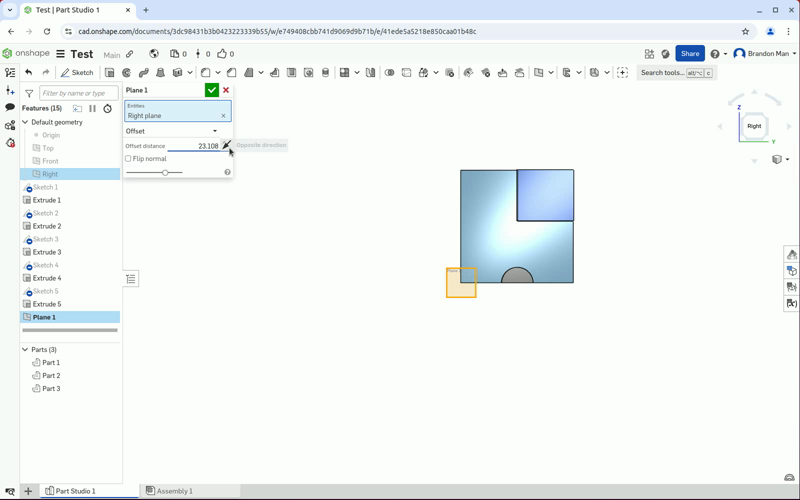
mouse_move(229, 147)
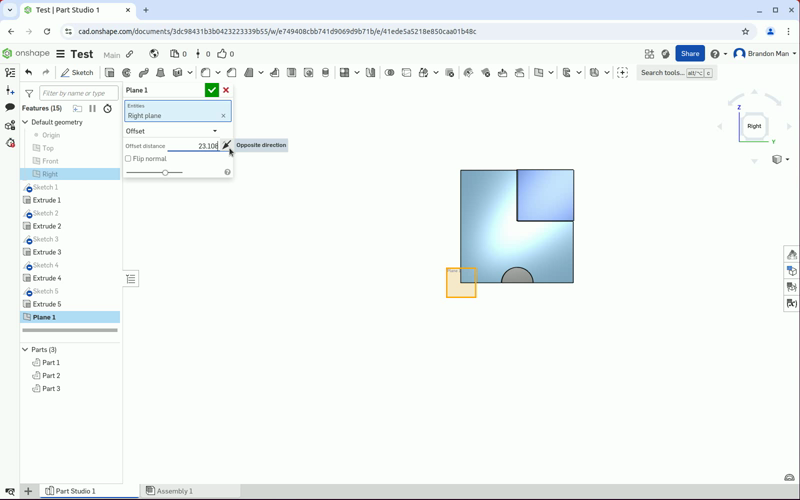
click(229, 147)
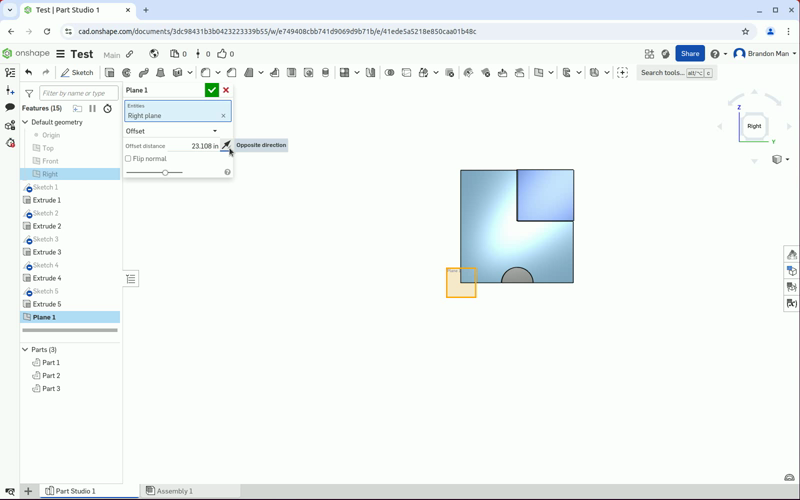
key(enter, 2)
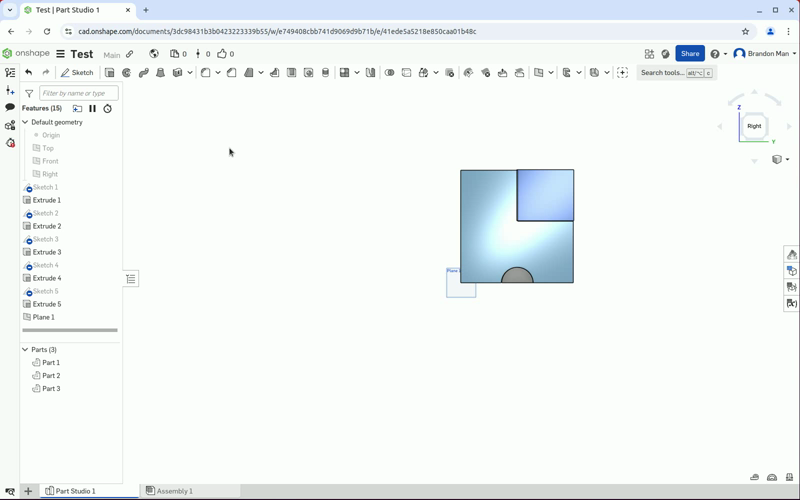
key(shift+s)
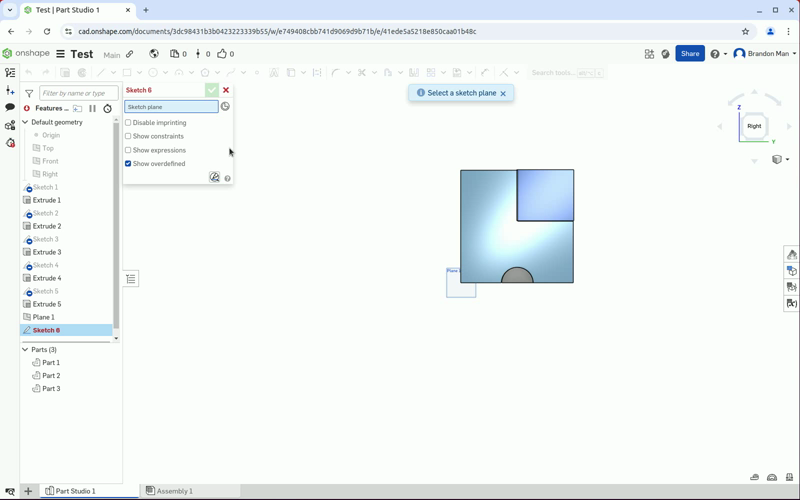
mouse_move(69, 319)
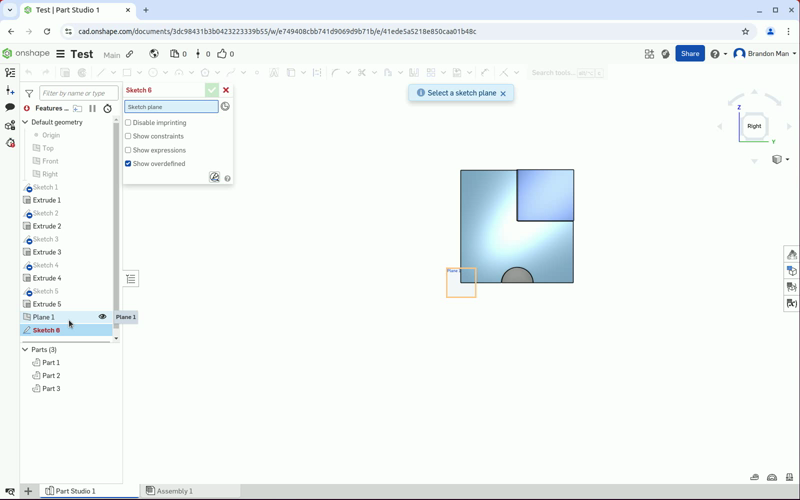
click(69, 319)
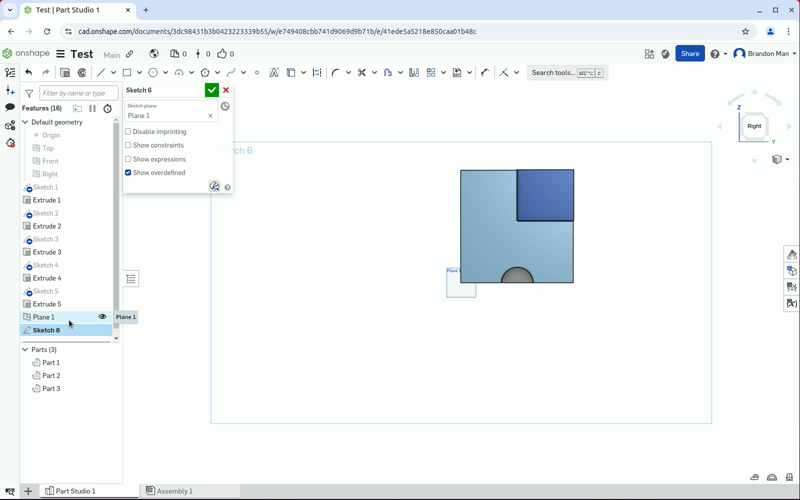
mouse_move(73, 352)
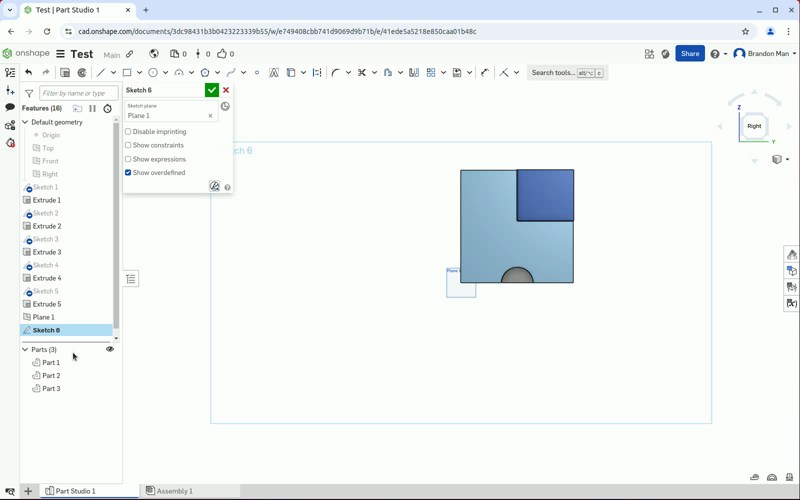
key(y)
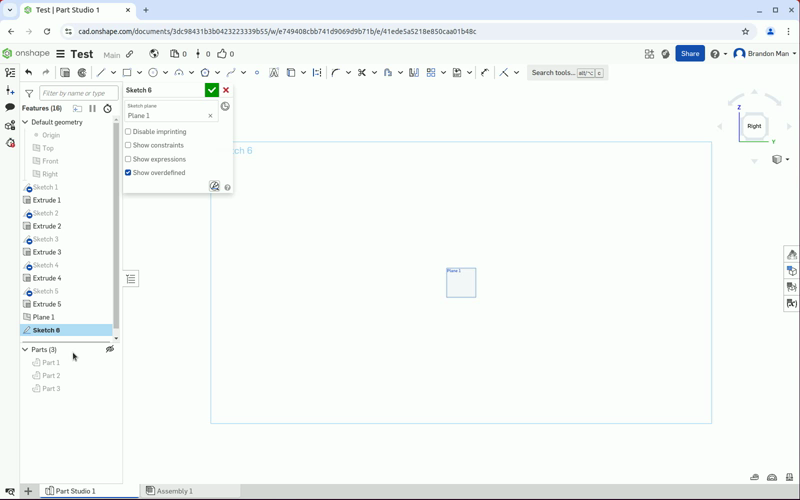
key(l)
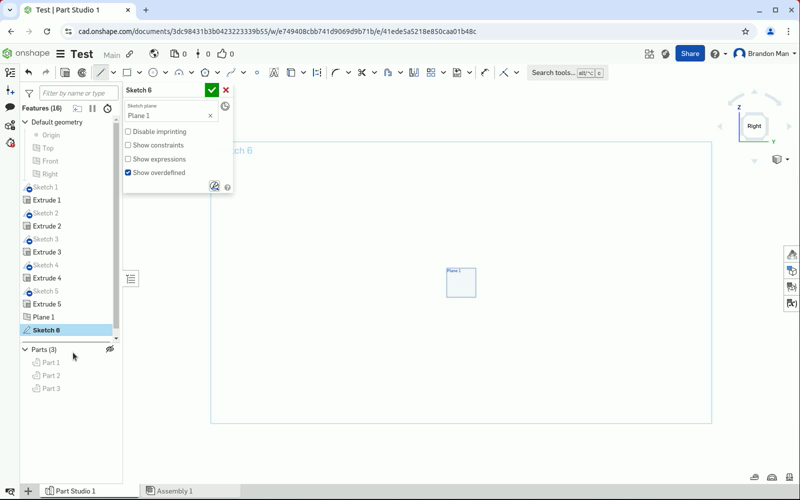
key_down(shift)
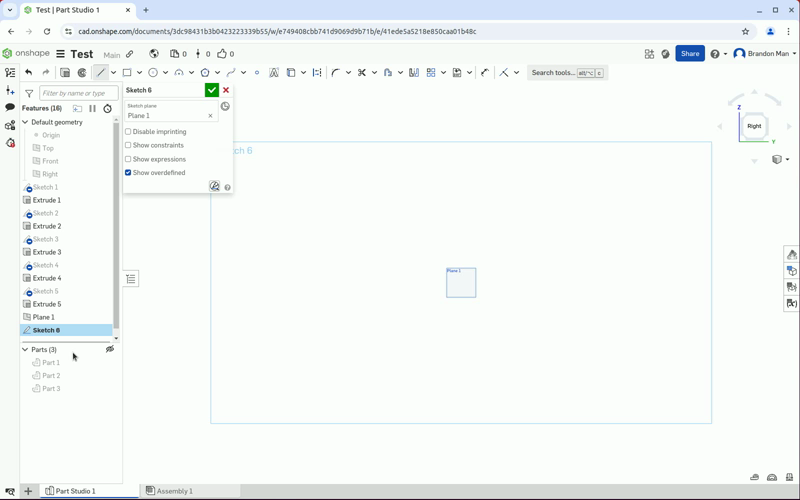
mouse_move(460, 220)
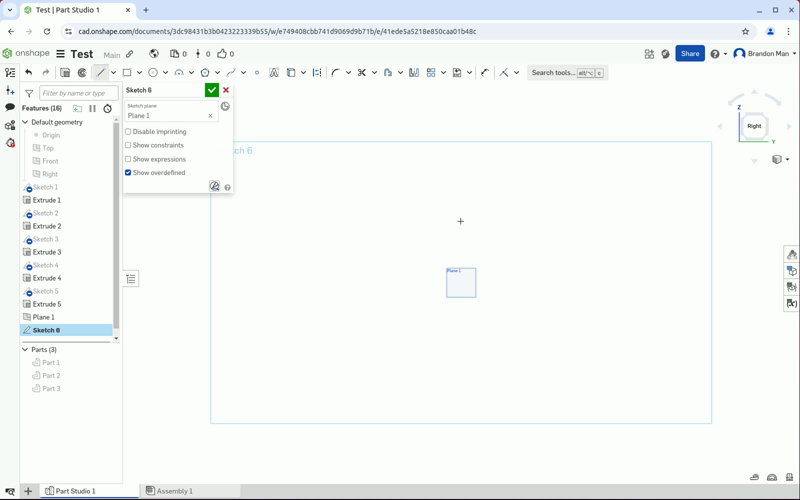
click(460, 220)
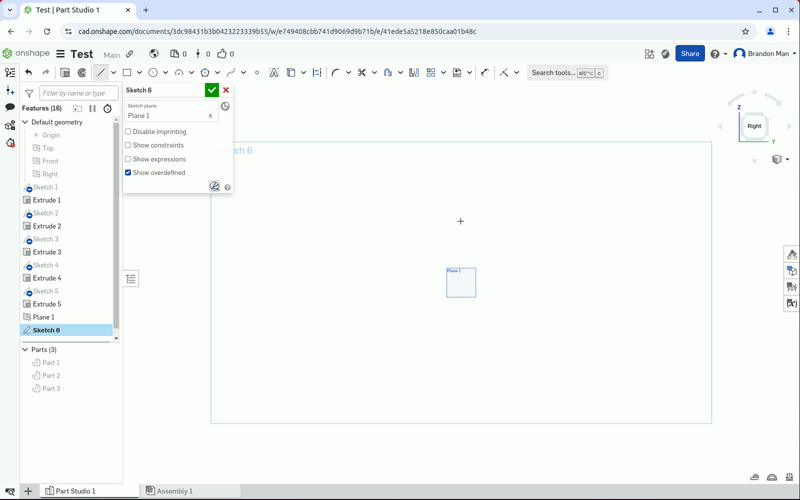
key_up(shift)
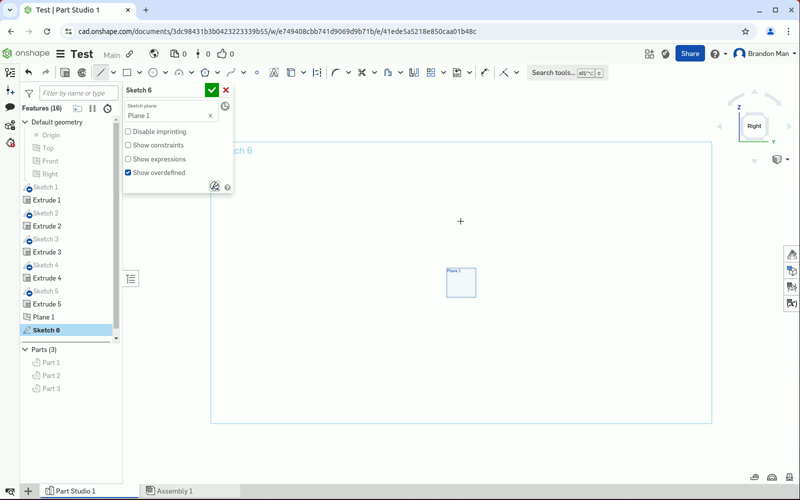
key_down(shift)
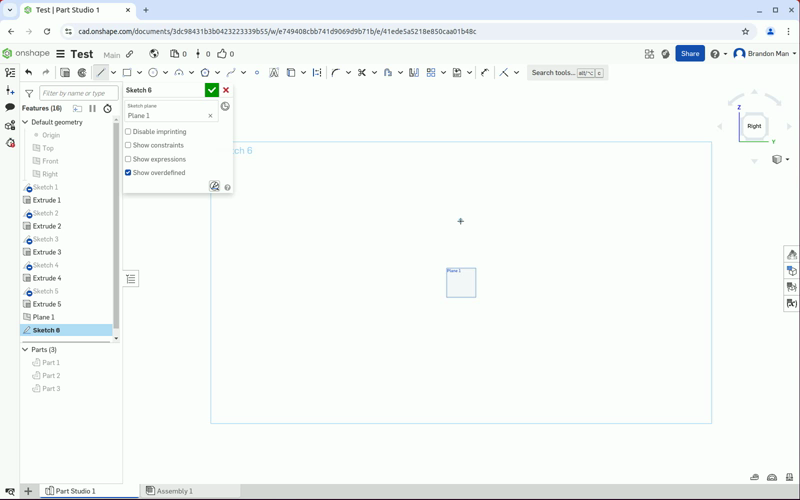
mouse_move(490, 220)
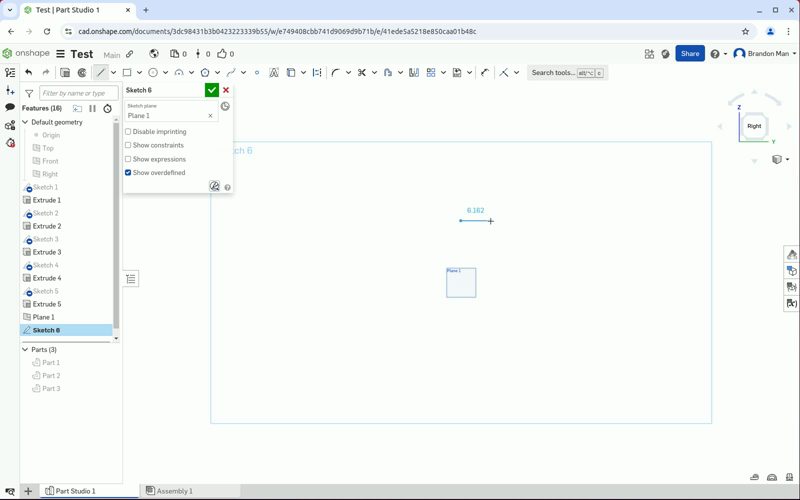
mouse_move(517, 220)
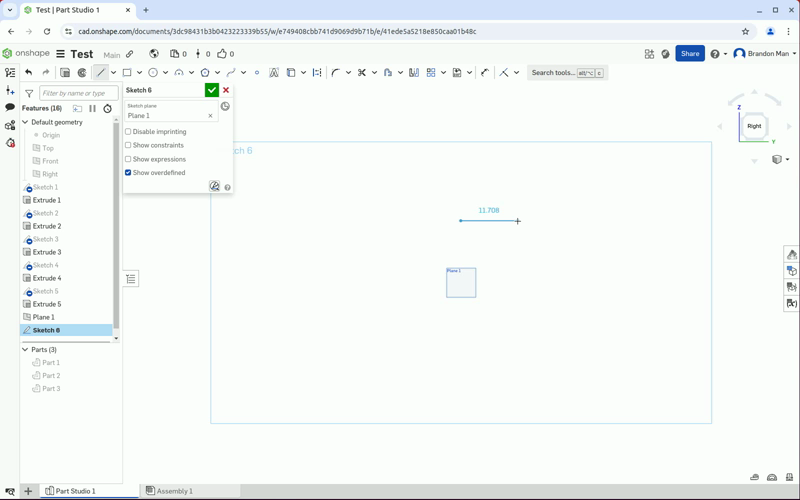
click(517, 220)
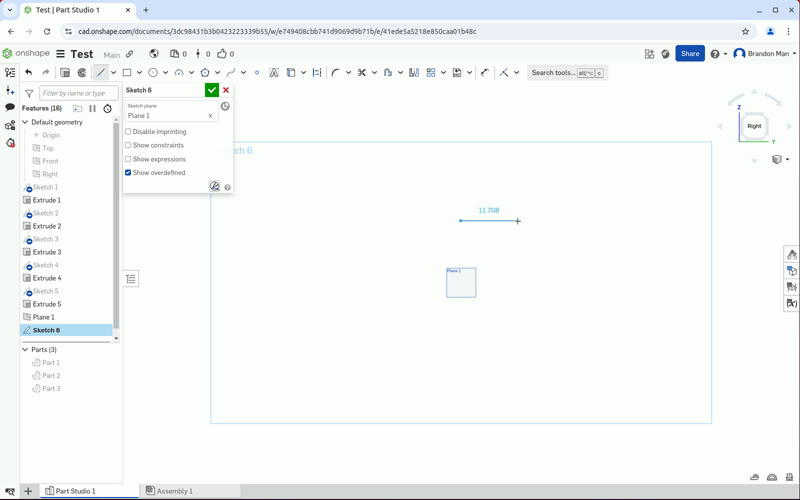
key_up(shift)
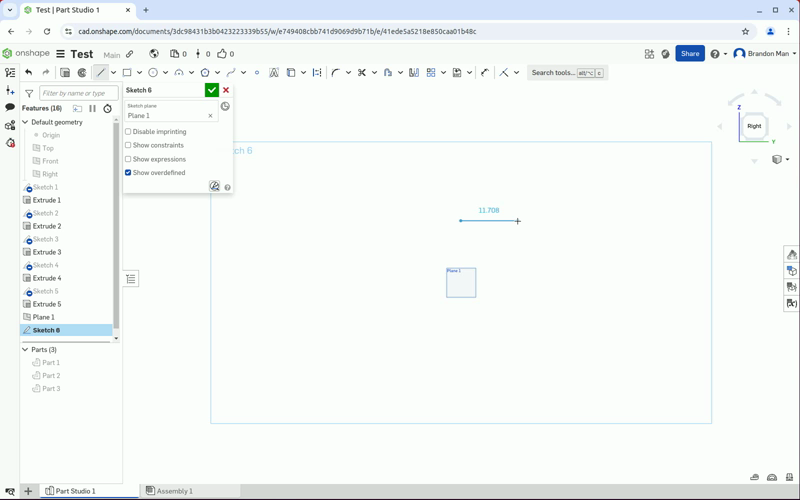
key_down(shift)
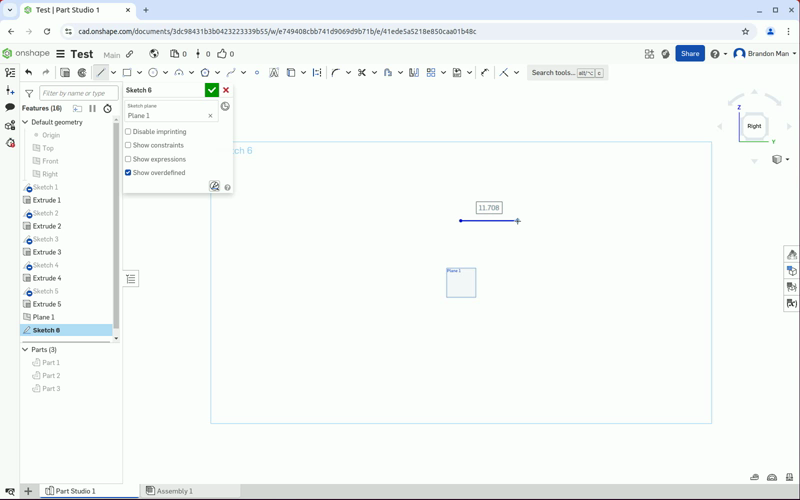
mouse_move(547, 220)
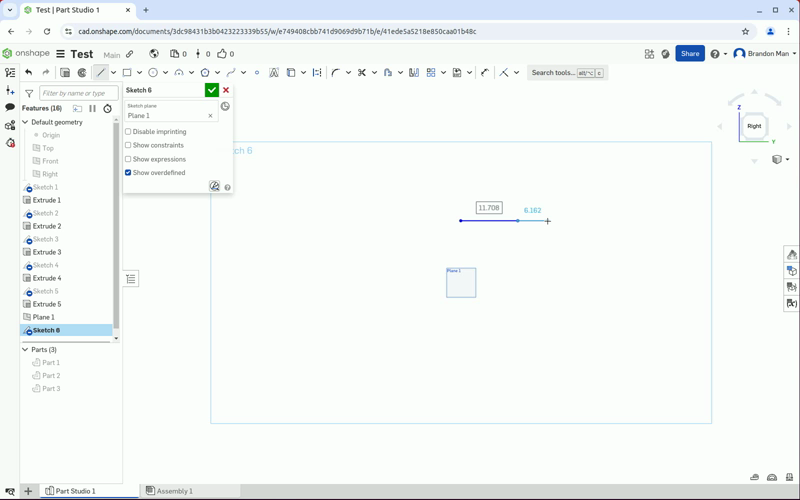
mouse_move(517, 169)
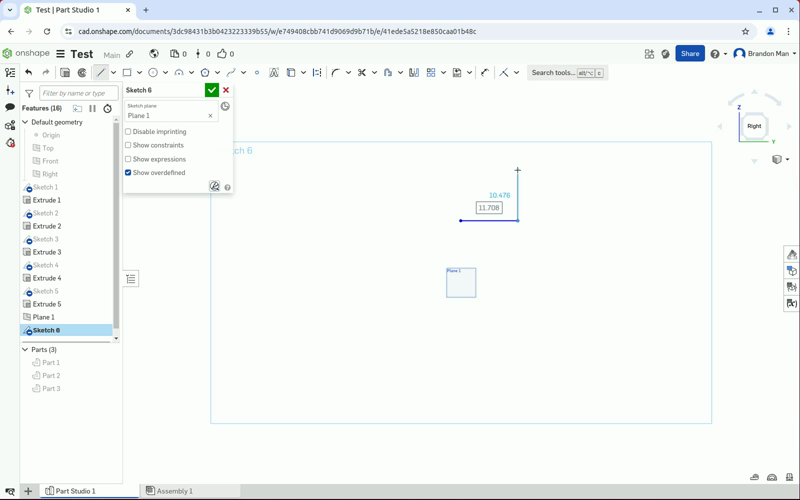
click(517, 169)
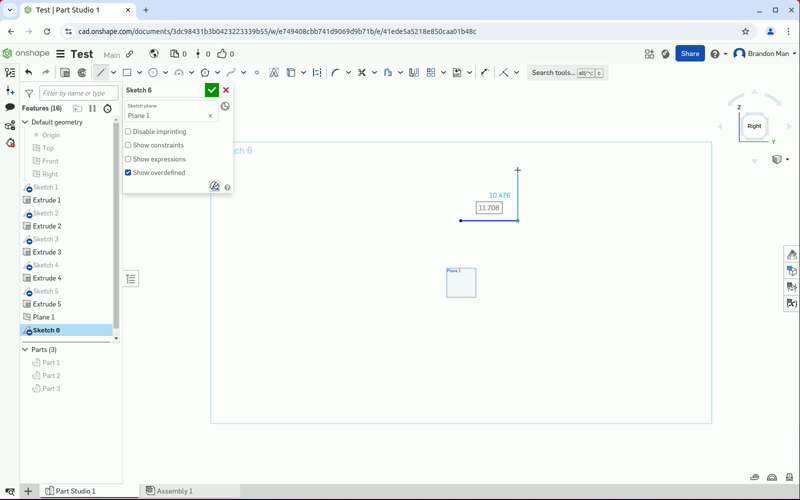
key_up(shift)
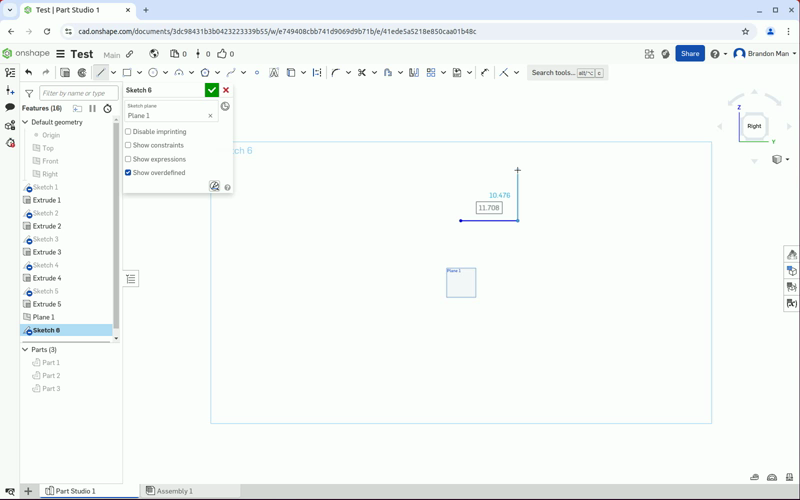
key_down(shift)
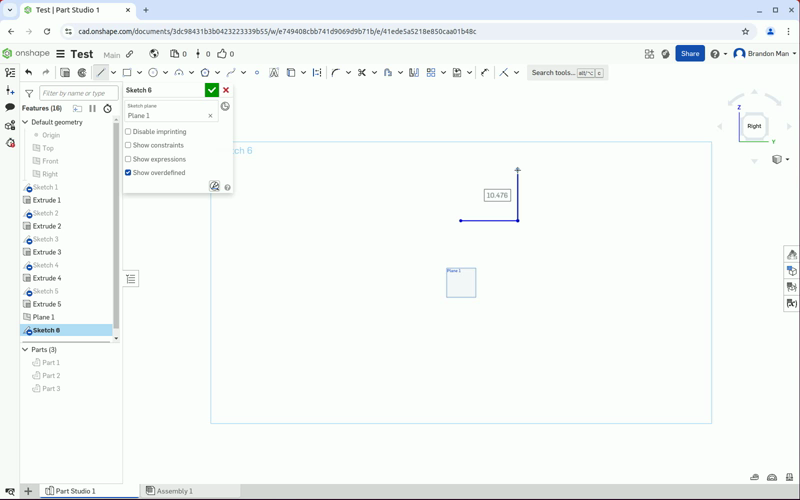
mouse_move(547, 169)
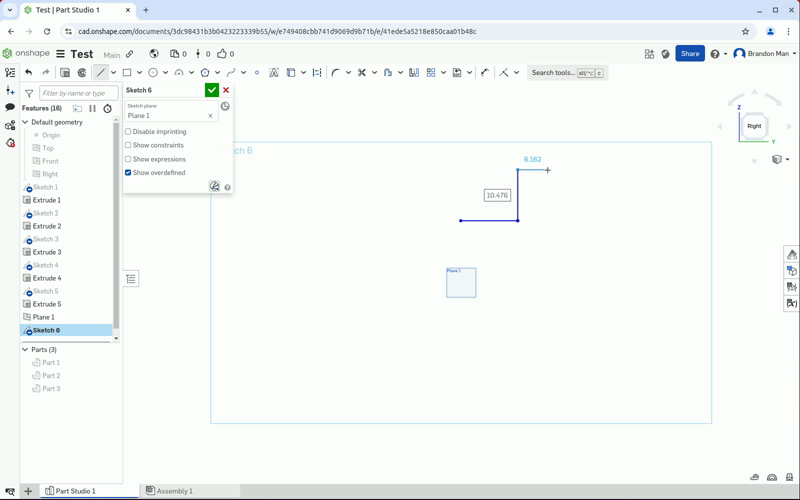
mouse_move(460, 169)
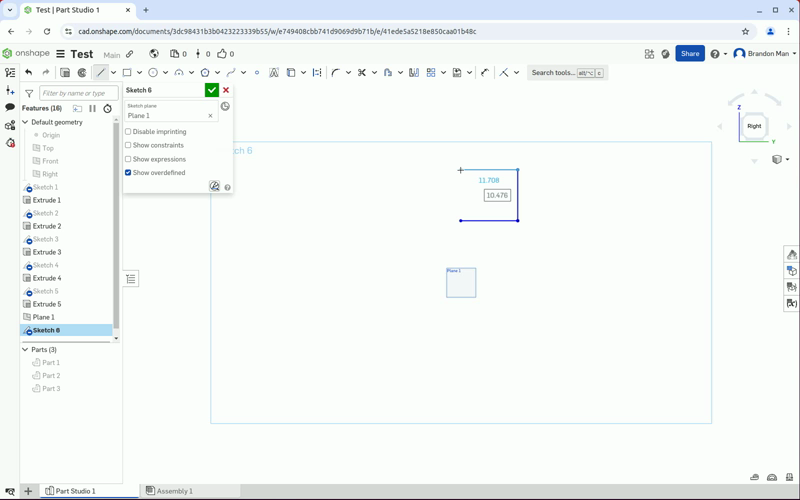
click(460, 169)
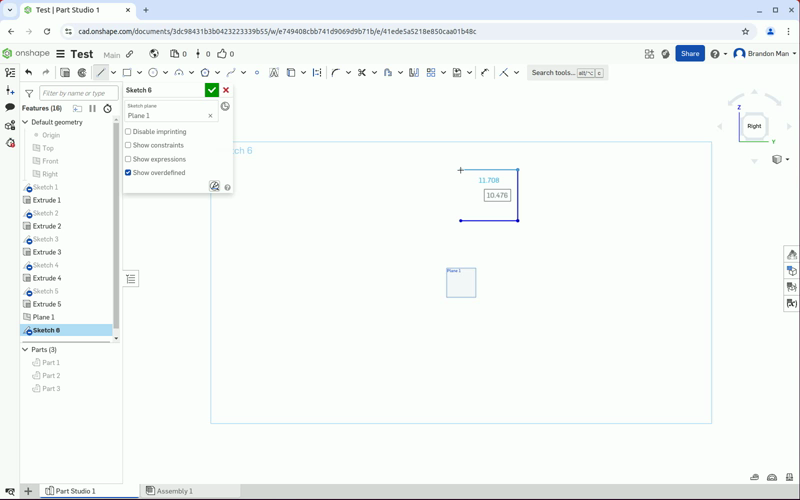
key_up(shift)
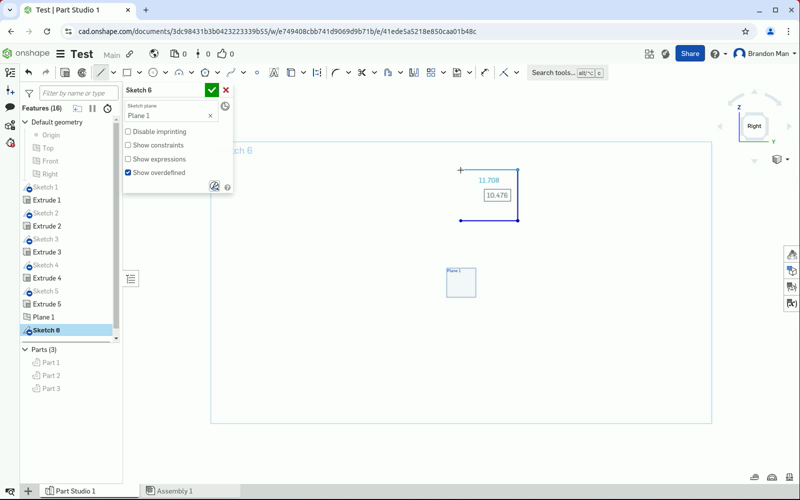
mouse_move(490, 169)
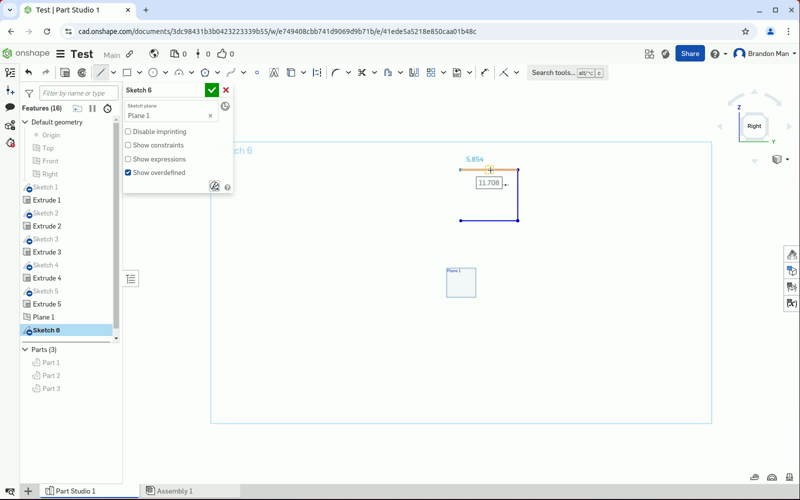
key_down(shift)
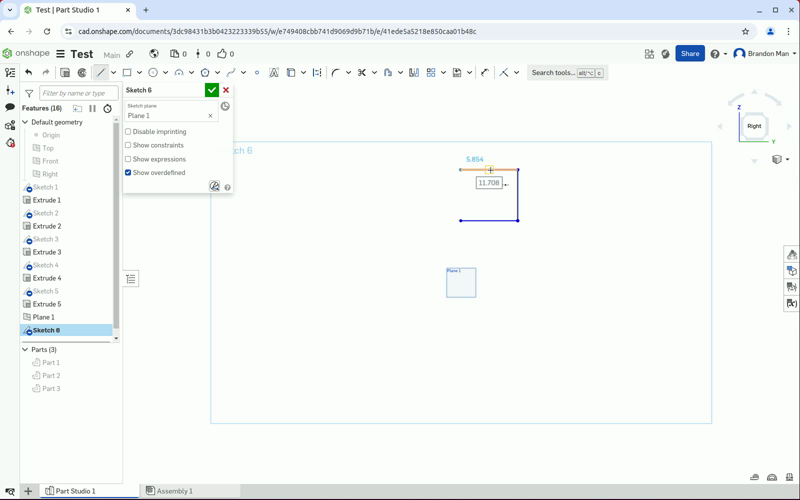
mouse_move(460, 220)
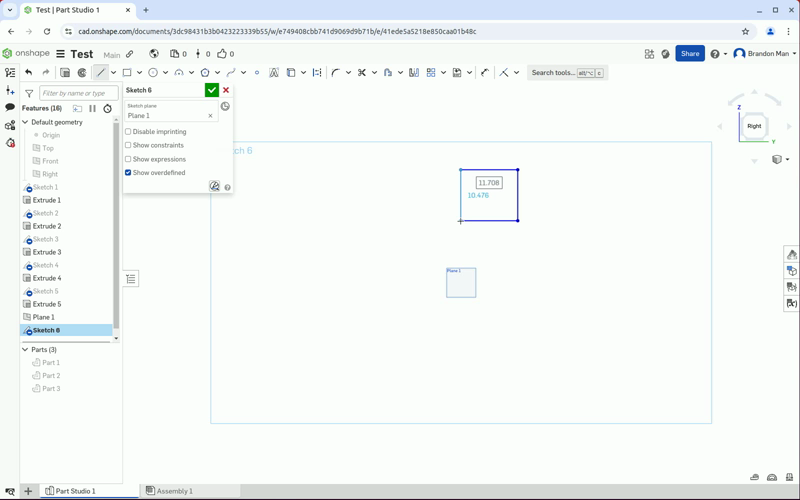
key_up(shift)
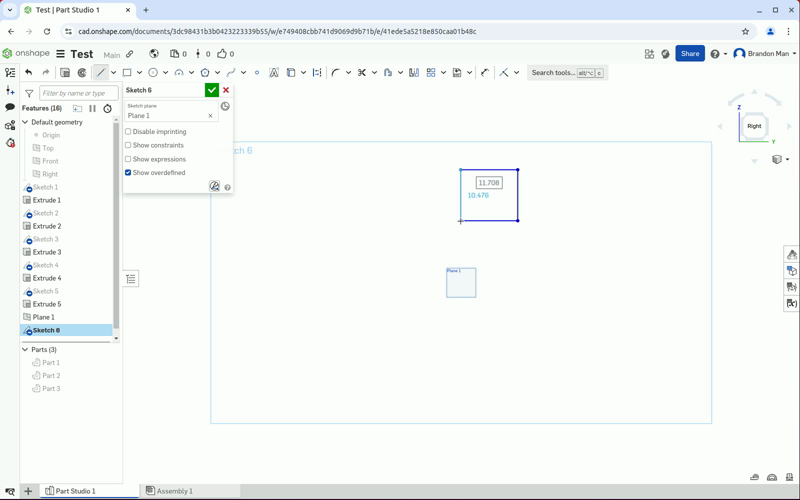
click(460, 220)
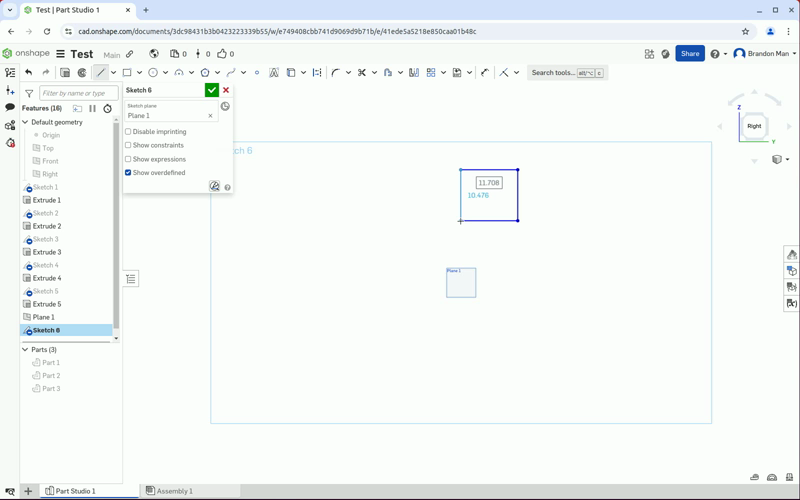
key(esc)
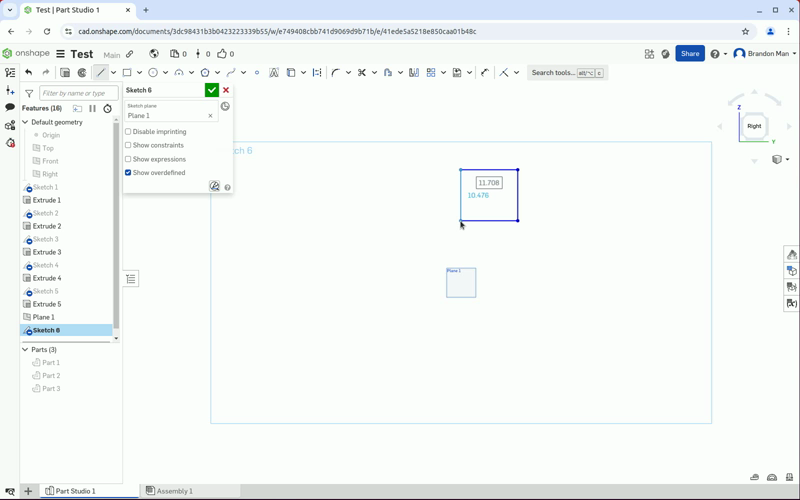
mouse_move(510, 173)
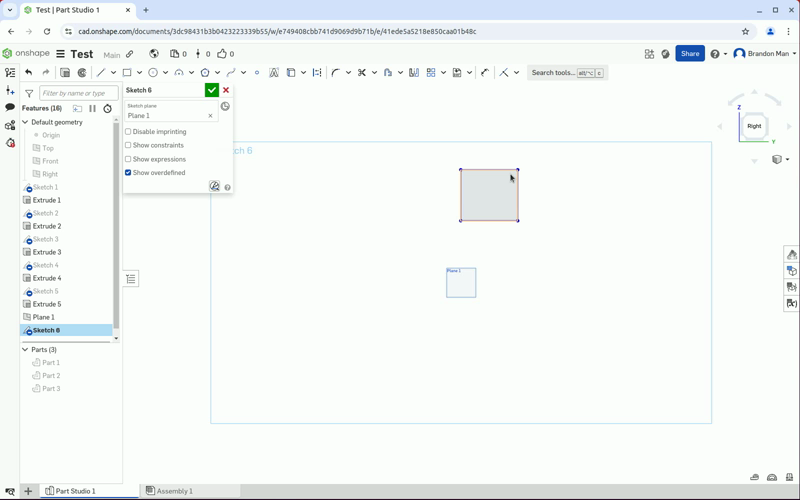
click(510, 173)
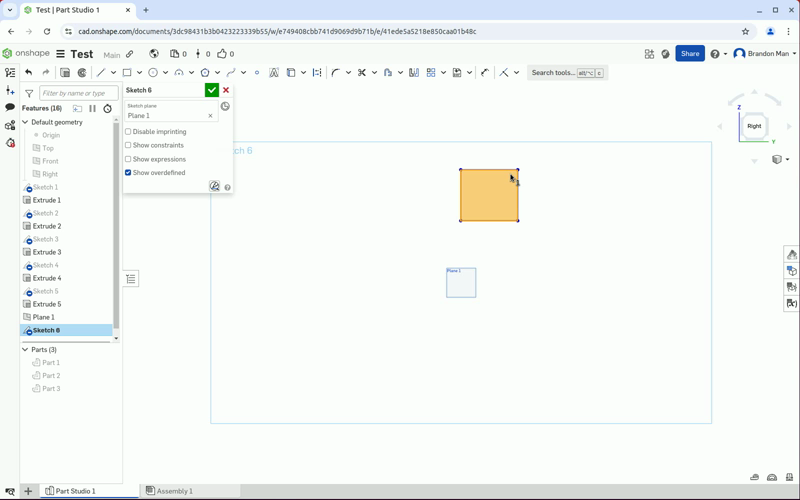
mouse_move(73, 352)
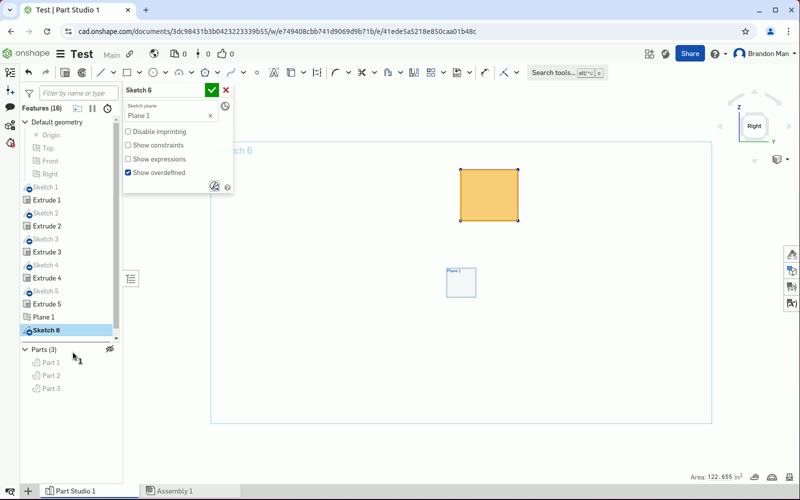
key(shift+y)
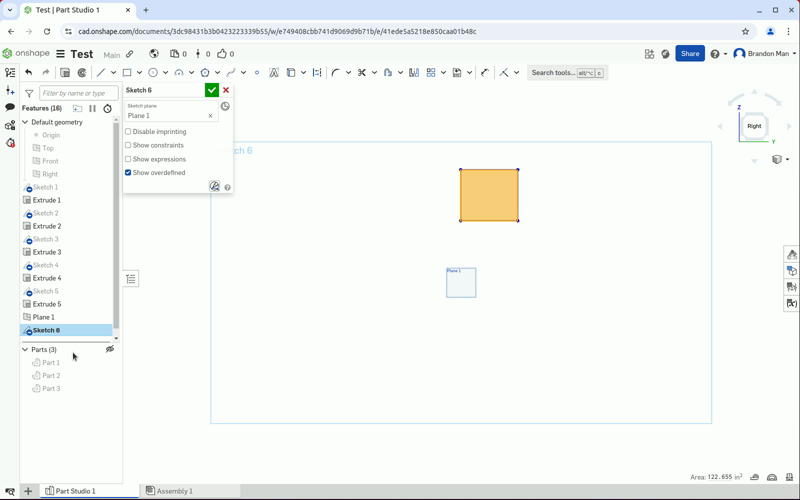
key(shift+e)
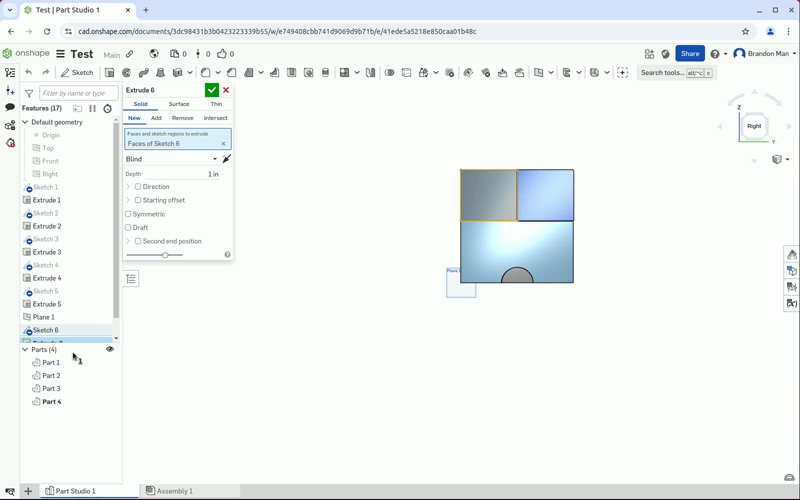
mouse_move(143, 106)
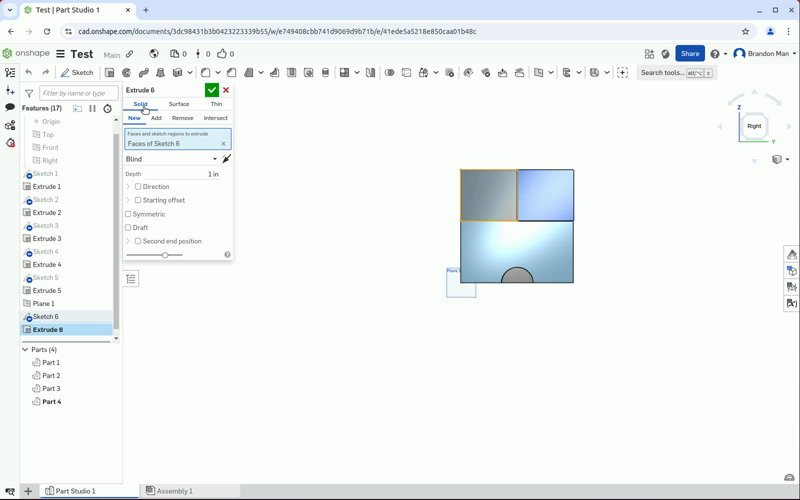
click(143, 106)
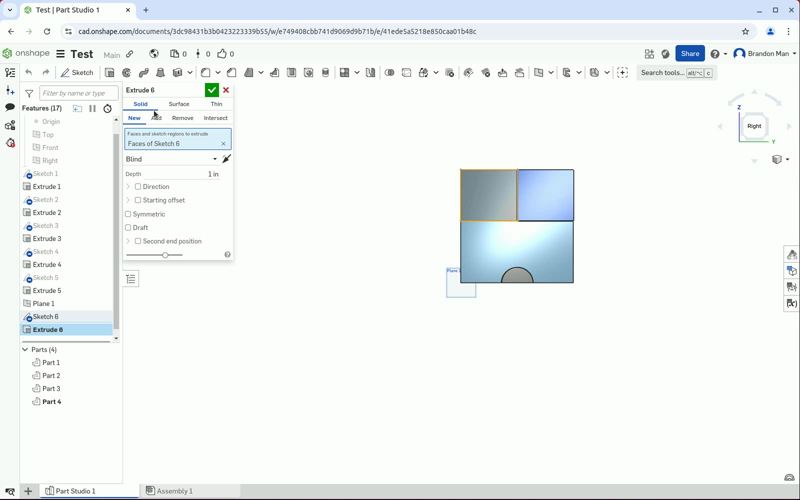
mouse_move(186, 120)
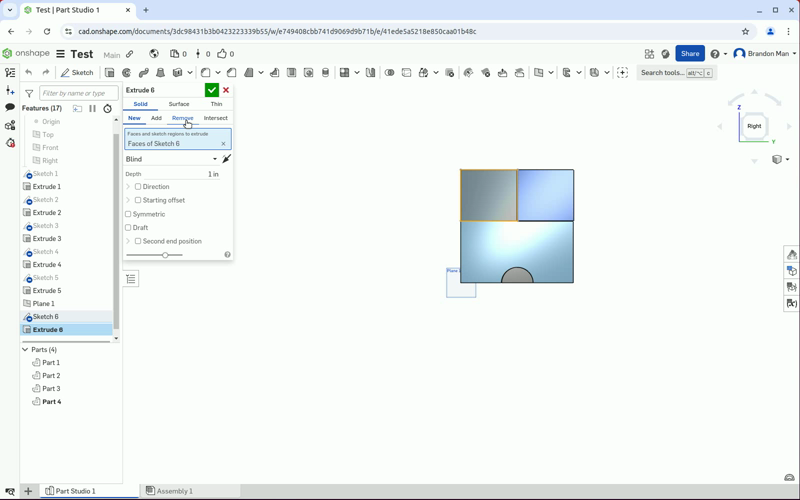
click(186, 120)
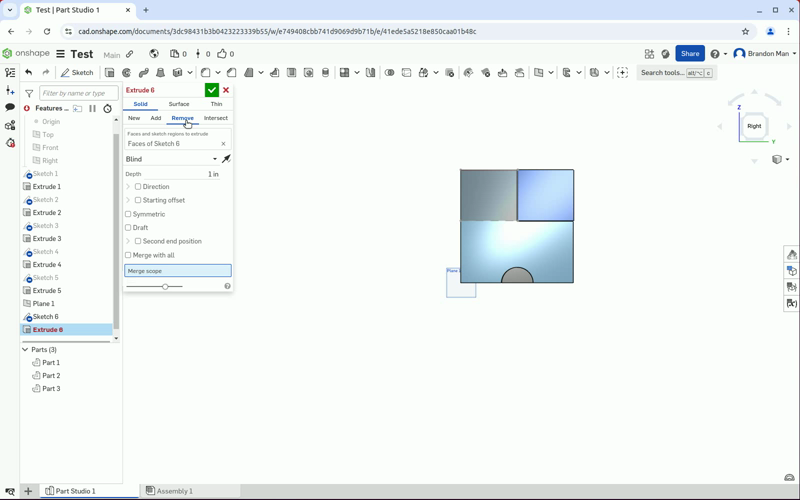
key(tab, 4)
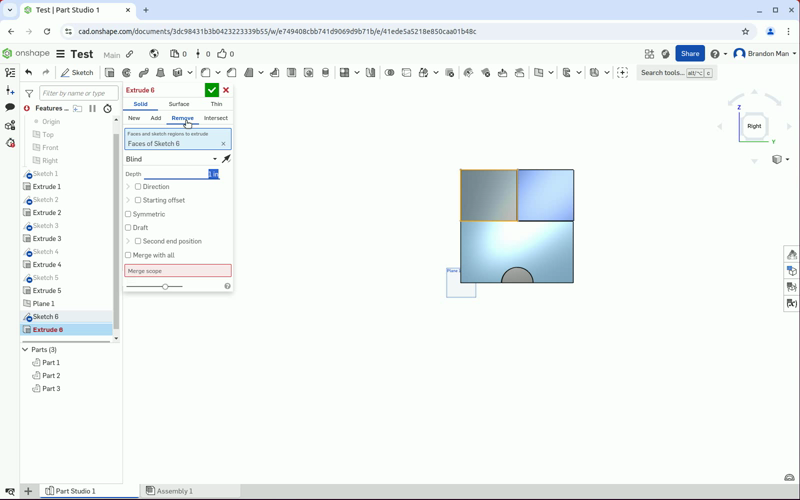
text(5.777)
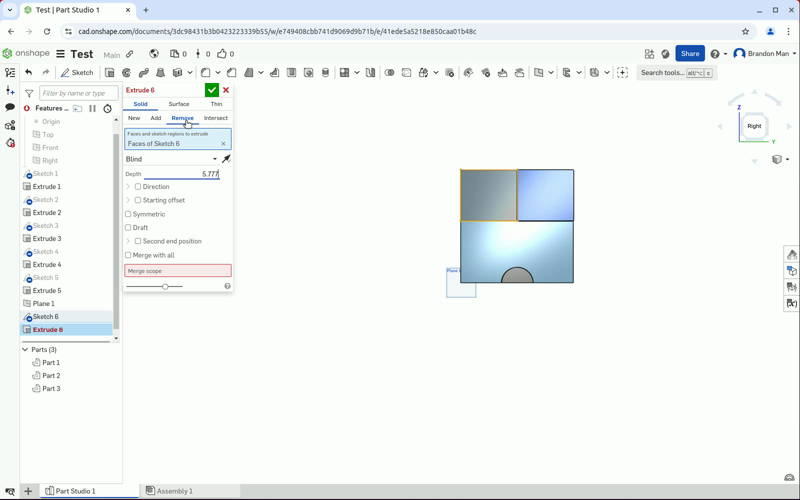
key(tab, 6)
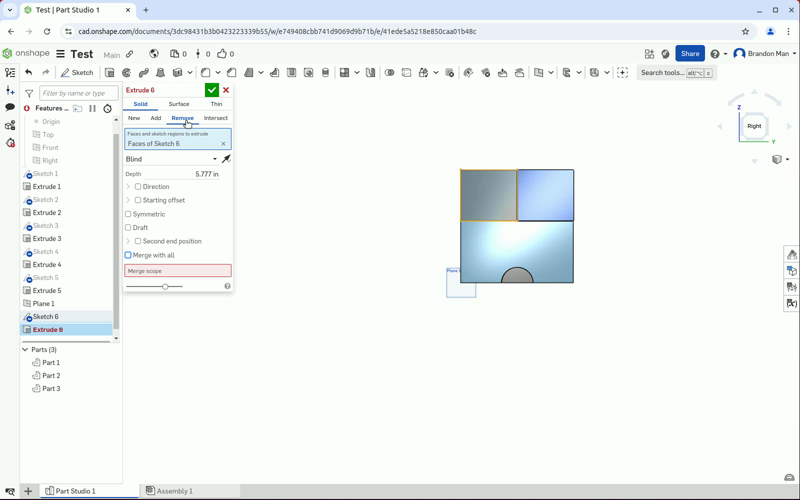
key(space)
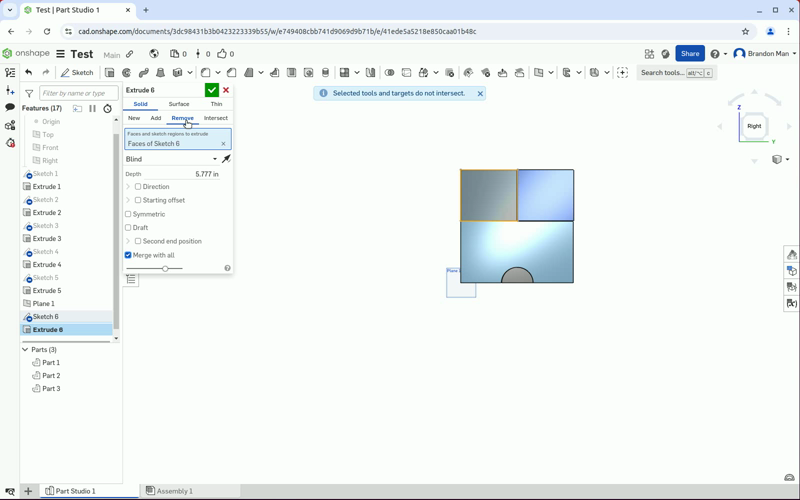
key(enter)
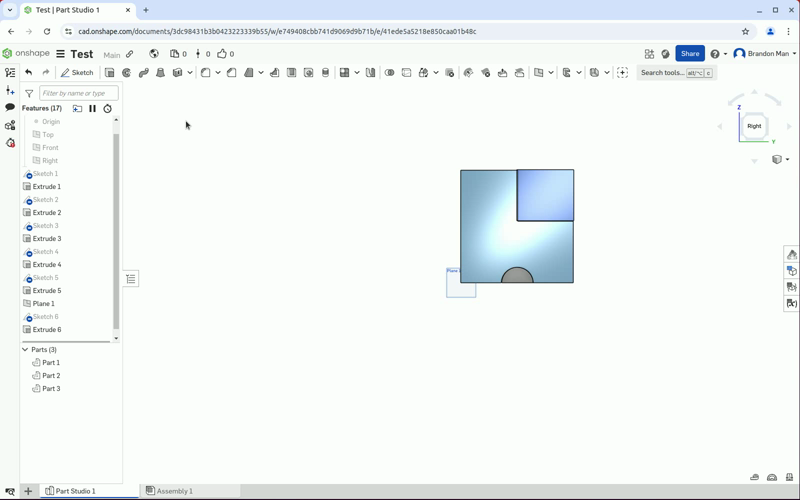
key(shift+h)
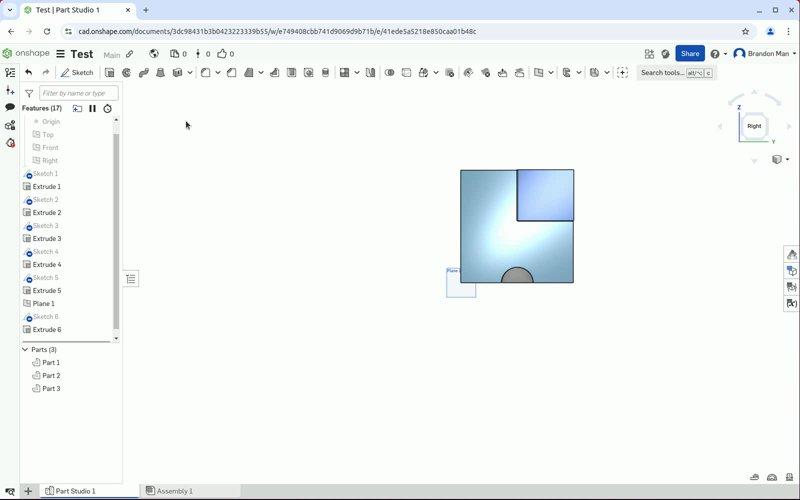
key(shift+h)
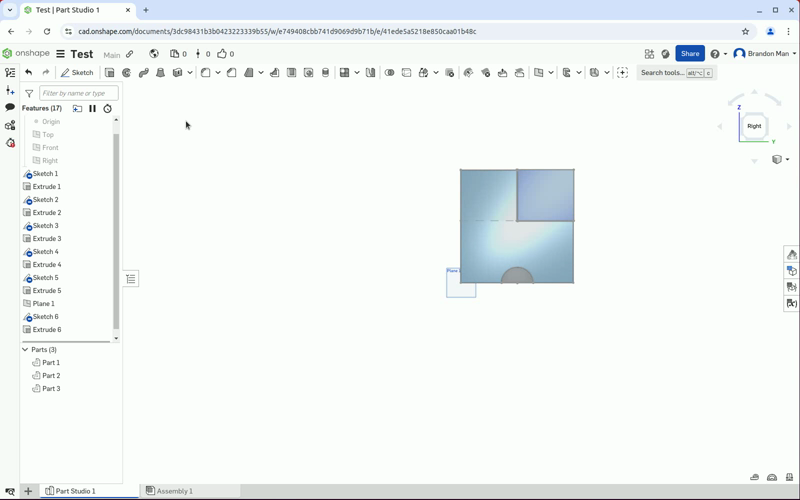
key(shift+7)
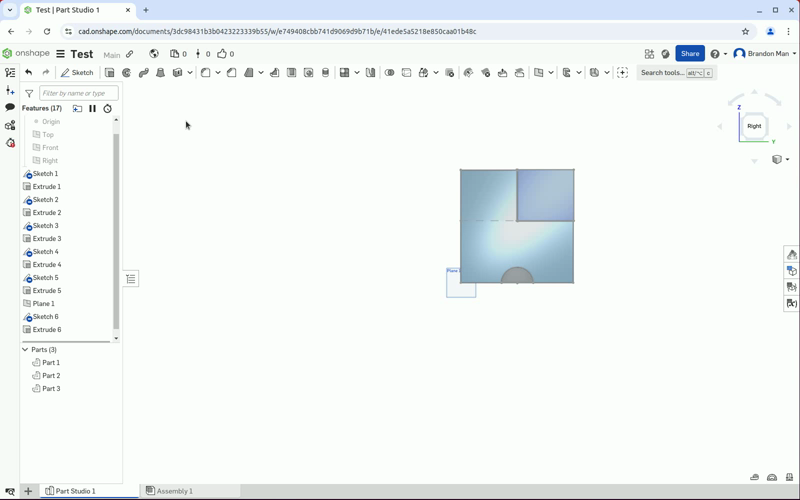
key(right, 2)
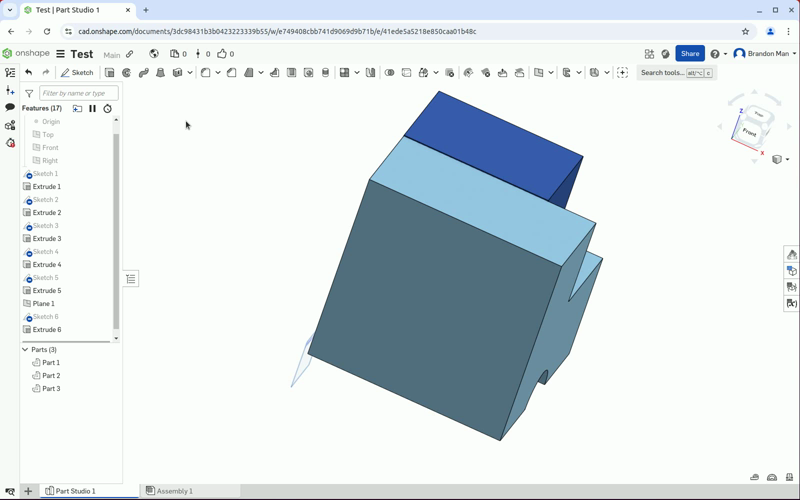
key(down, 2)
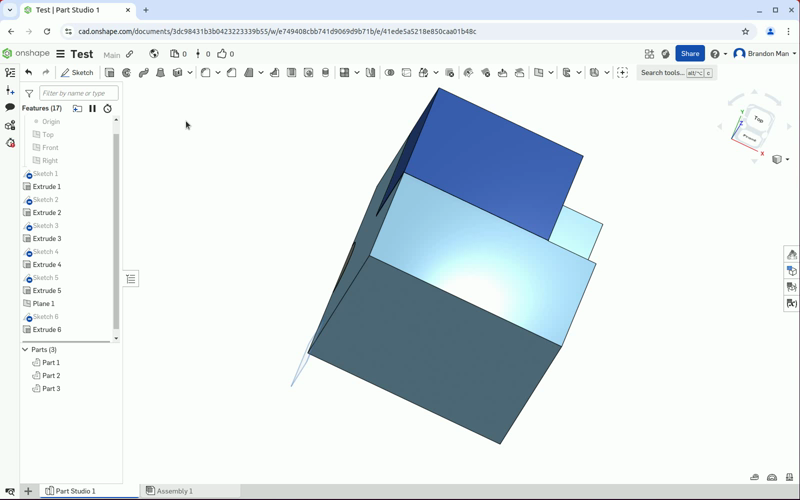
key(up, 2)
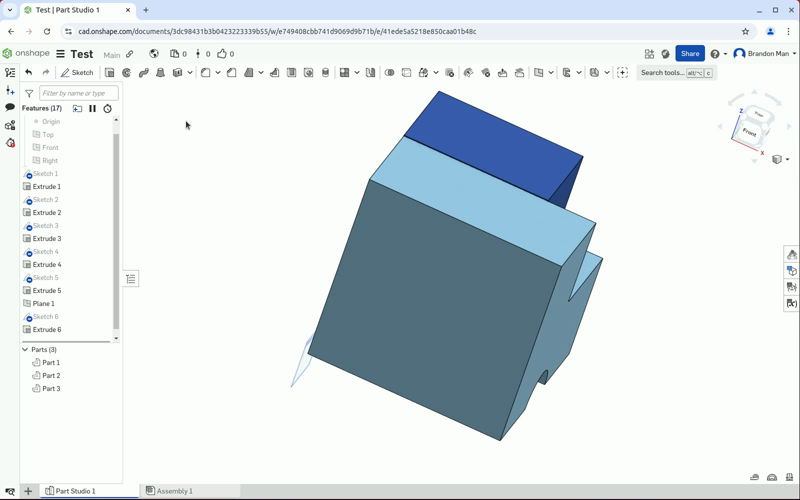
key(left, 2)
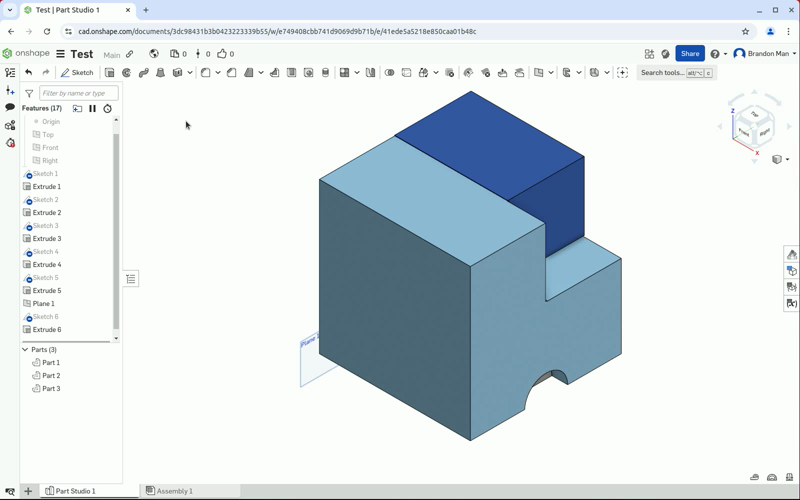
mouse_move(69, 176)
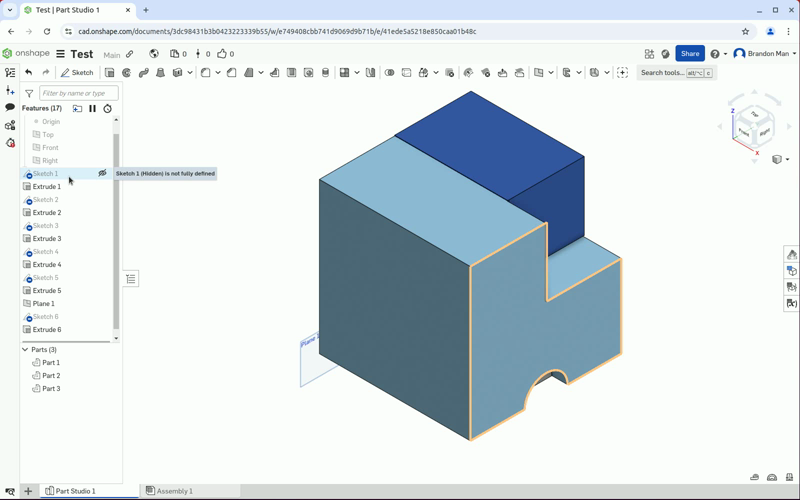
click(69, 176)